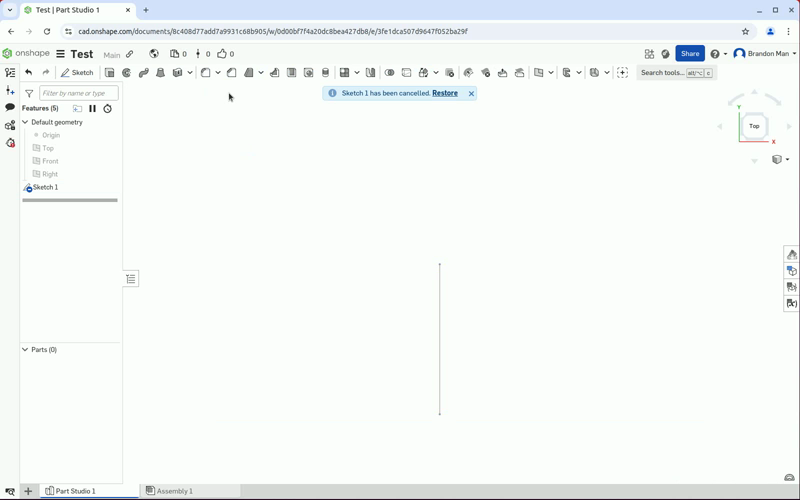
key(shift+h)
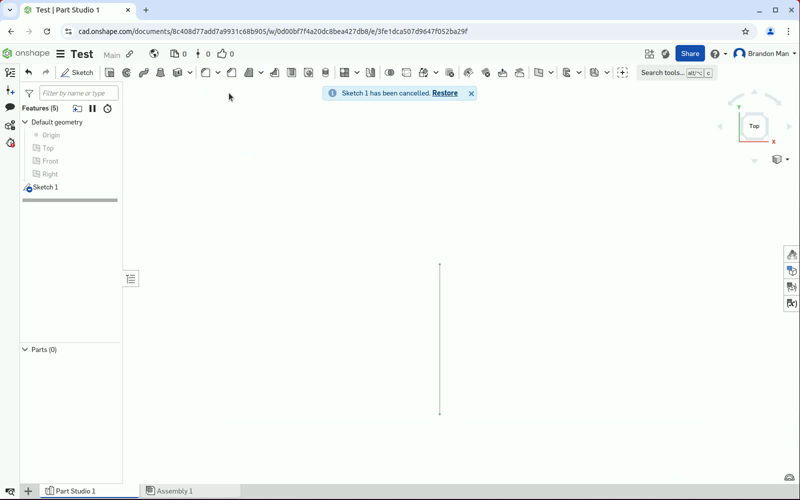
key(shift+s)
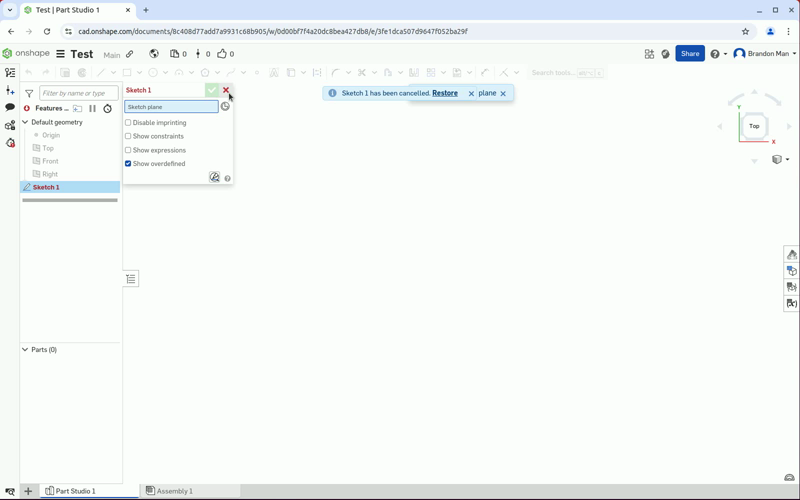
mouse_move(73, 150)
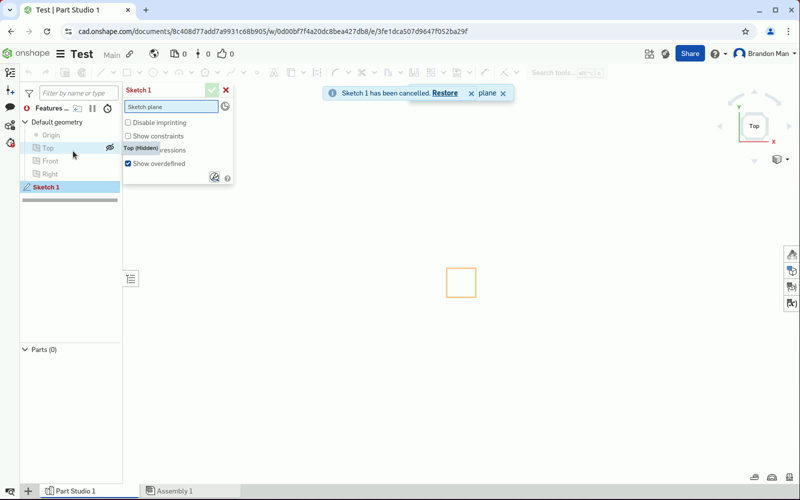
click(73, 150)
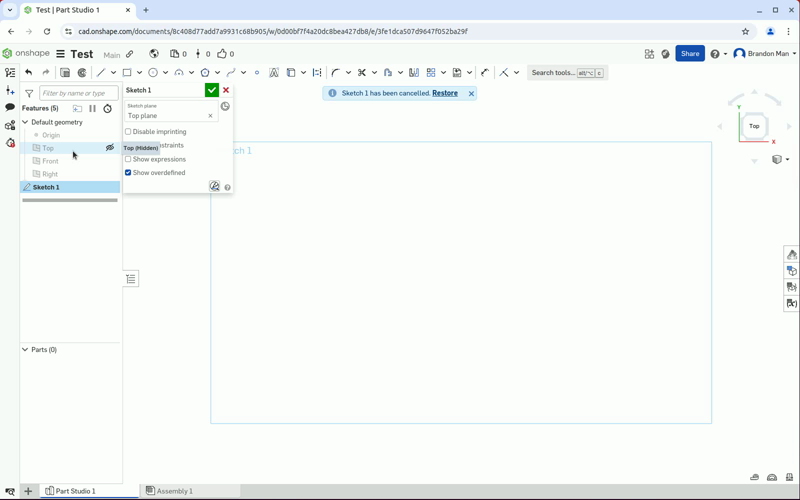
mouse_move(73, 352)
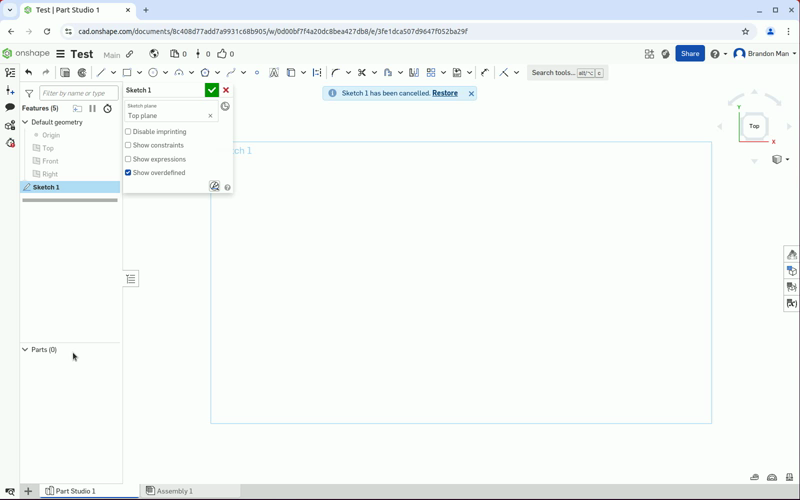
key(y)
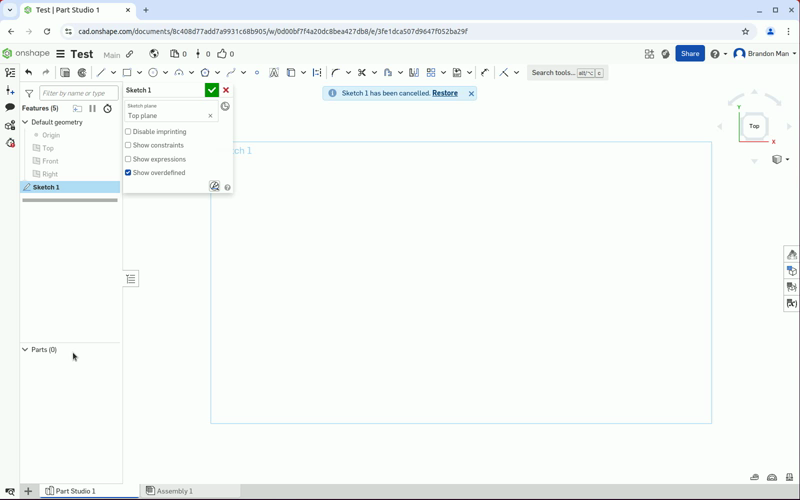
key(l)
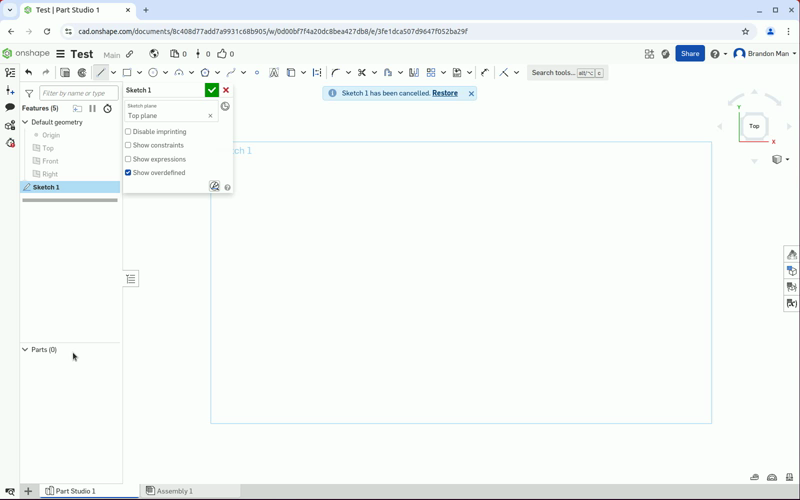
key_down(shift)
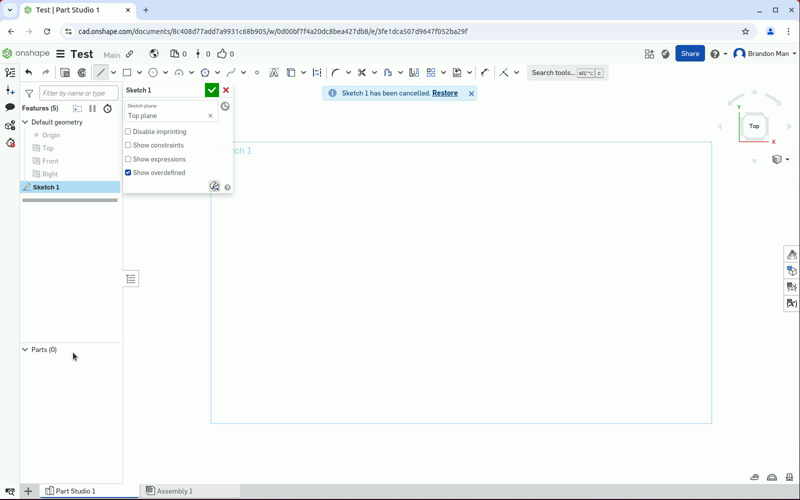
mouse_move(375, 282)
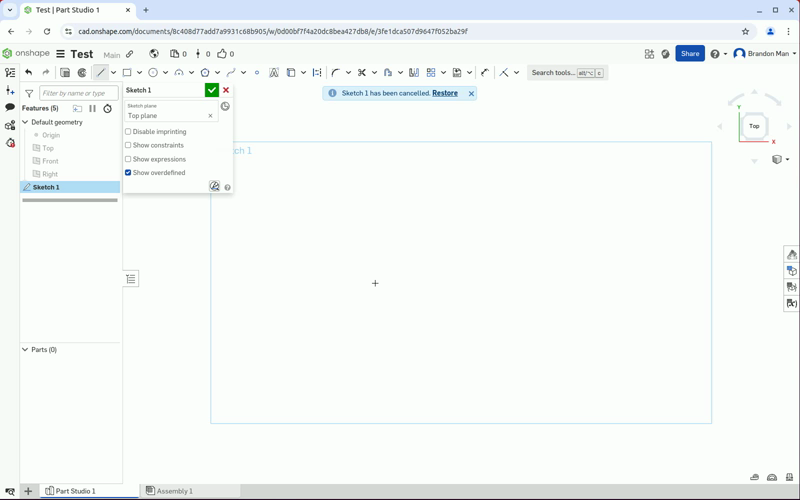
click(375, 282)
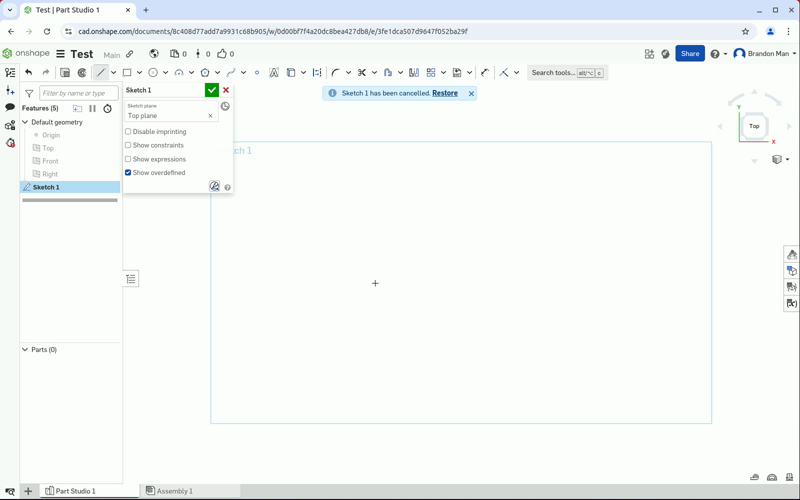
key_up(shift)
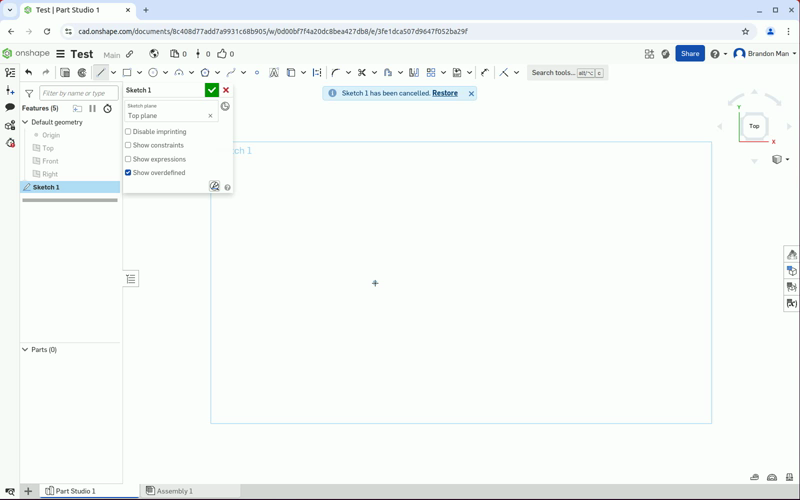
key_down(shift)
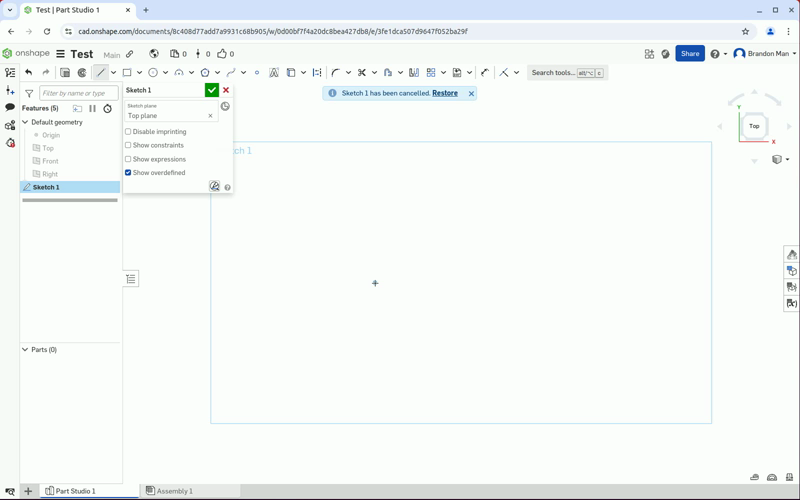
mouse_move(461, 282)
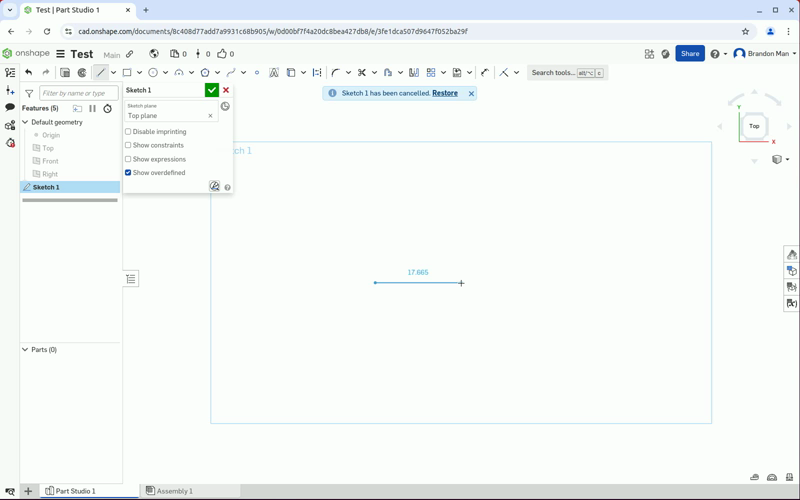
click(461, 282)
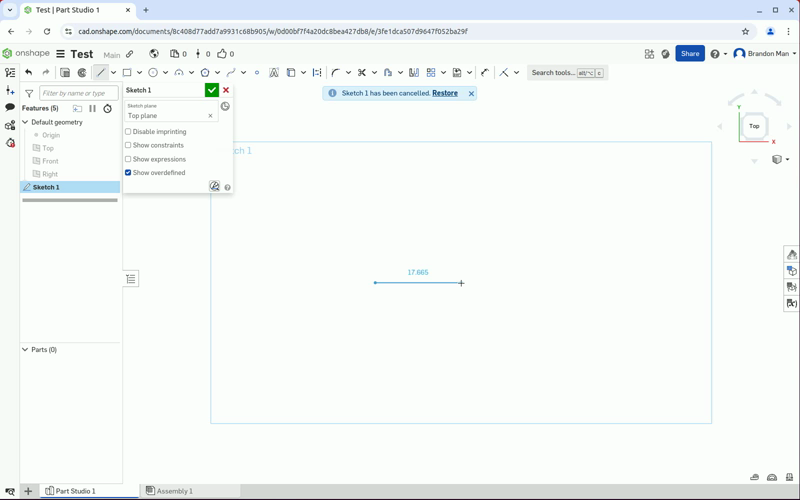
key_up(shift)
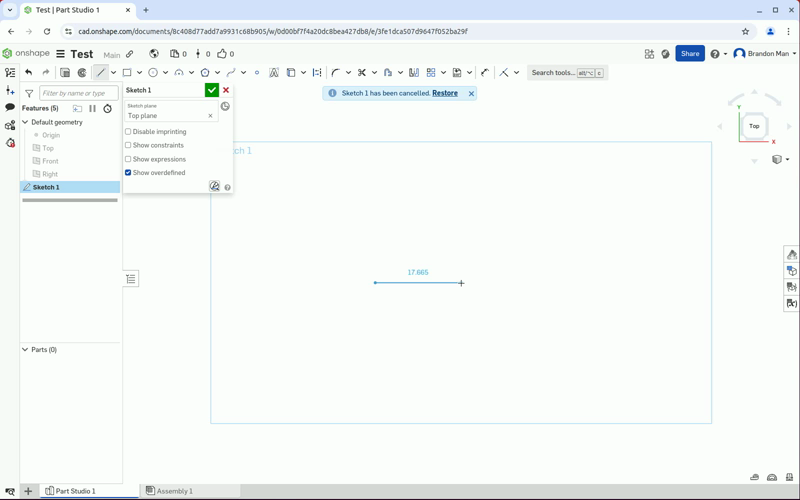
key_down(shift)
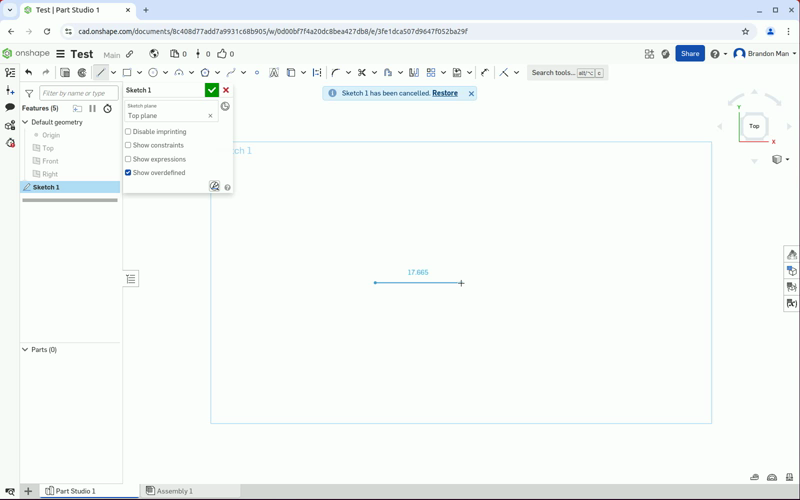
mouse_move(461, 197)
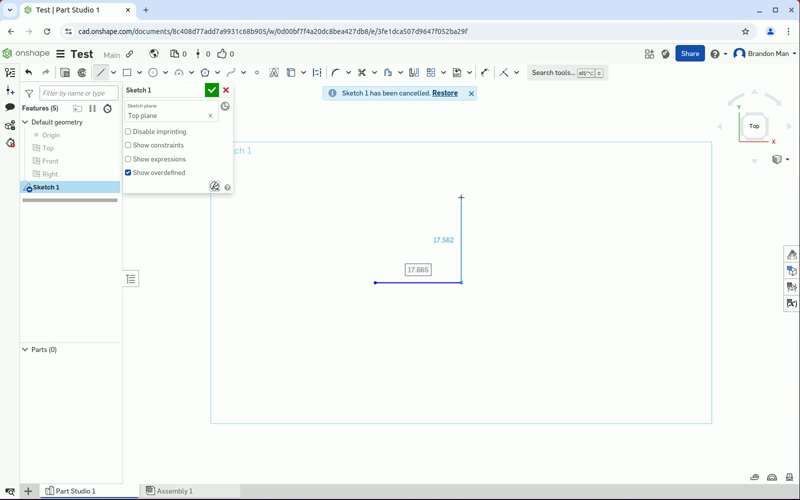
click(461, 197)
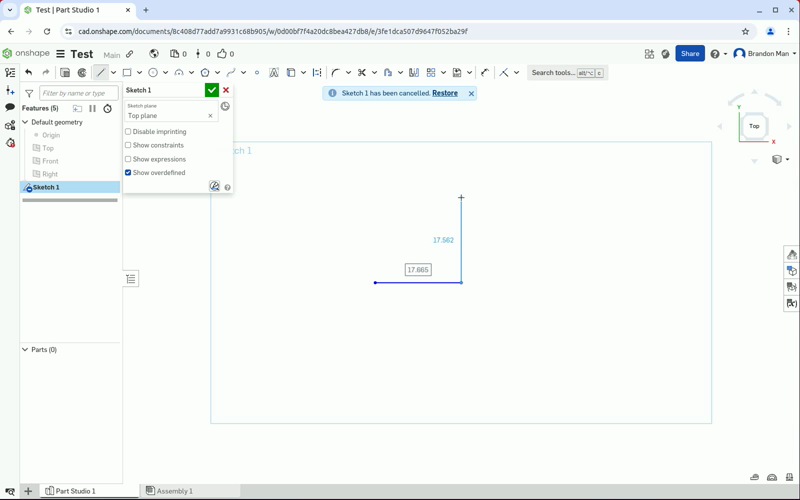
key_up(shift)
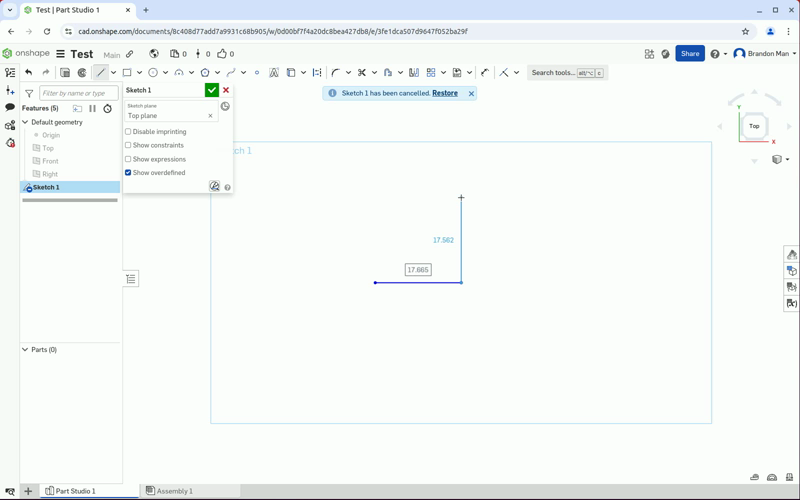
key_down(shift)
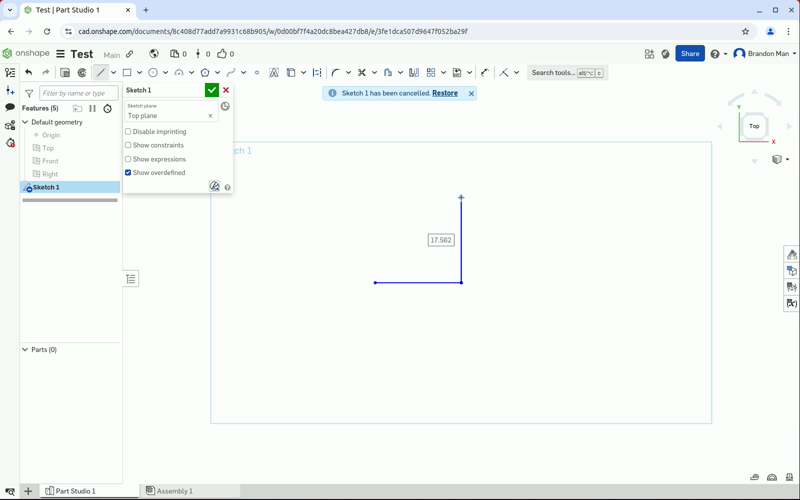
mouse_move(375, 197)
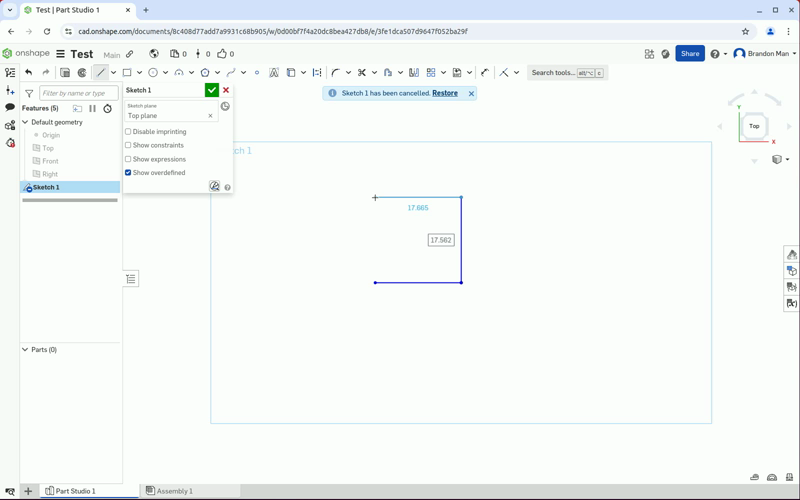
click(375, 197)
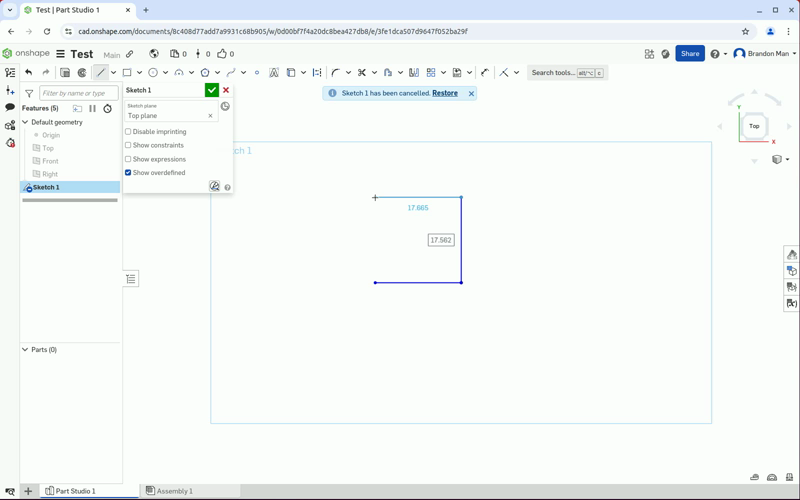
key_up(shift)
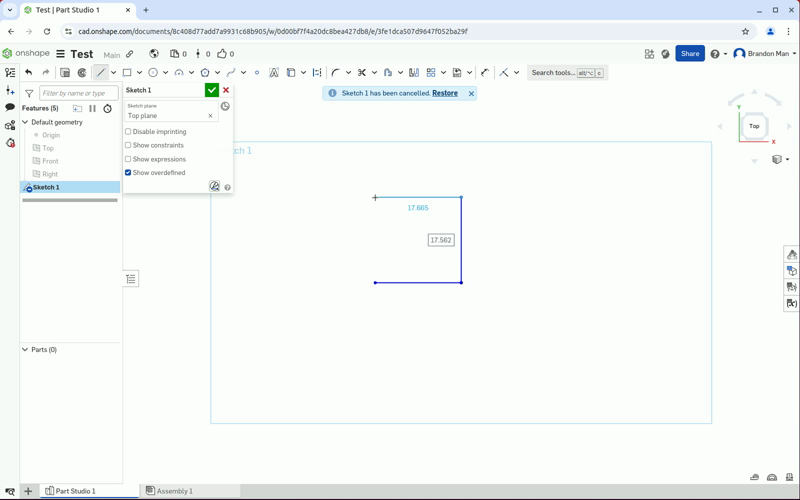
key_down(shift)
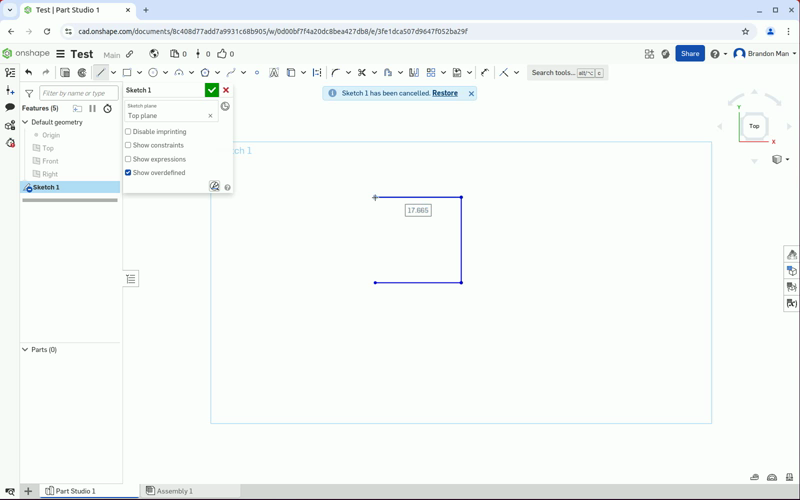
mouse_move(375, 282)
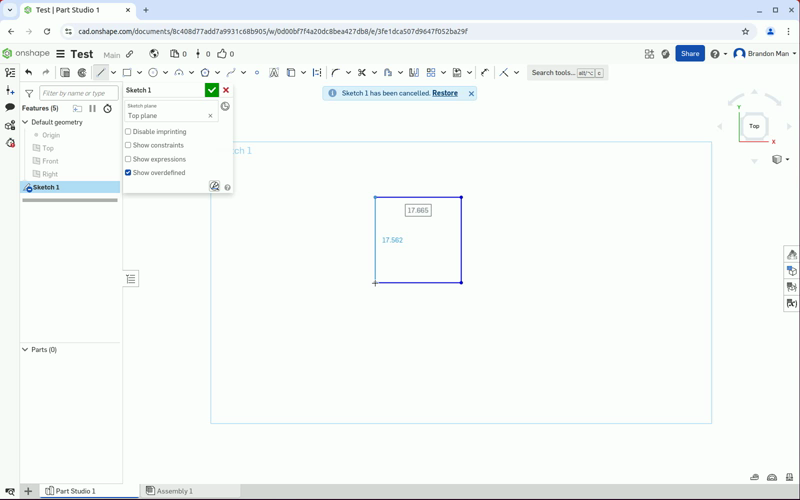
key_up(shift)
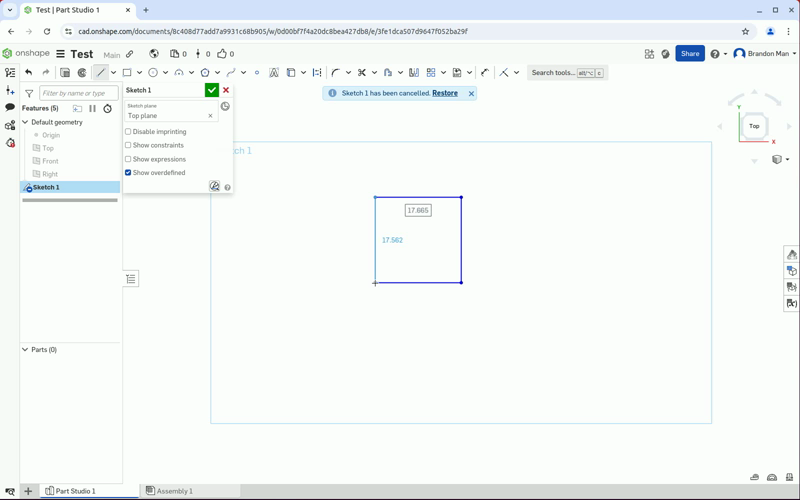
click(375, 282)
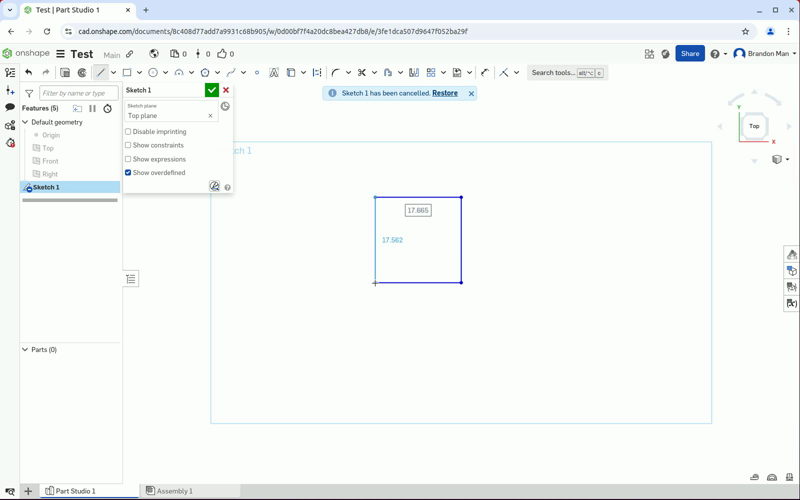
key(esc)
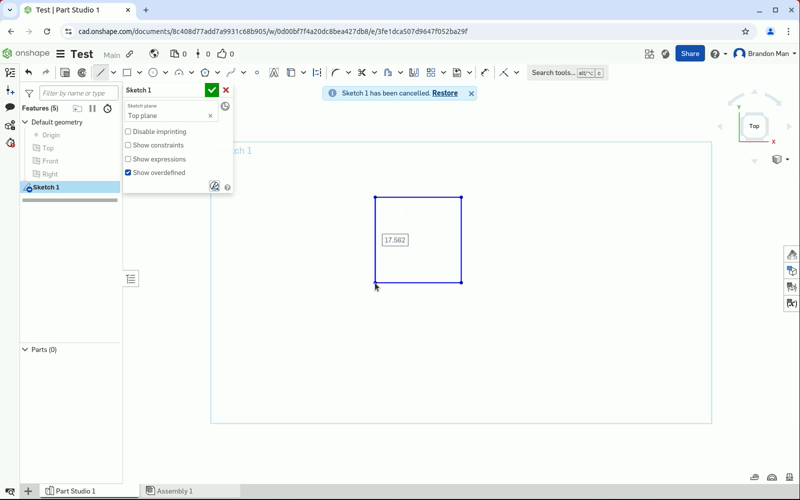
key(l)
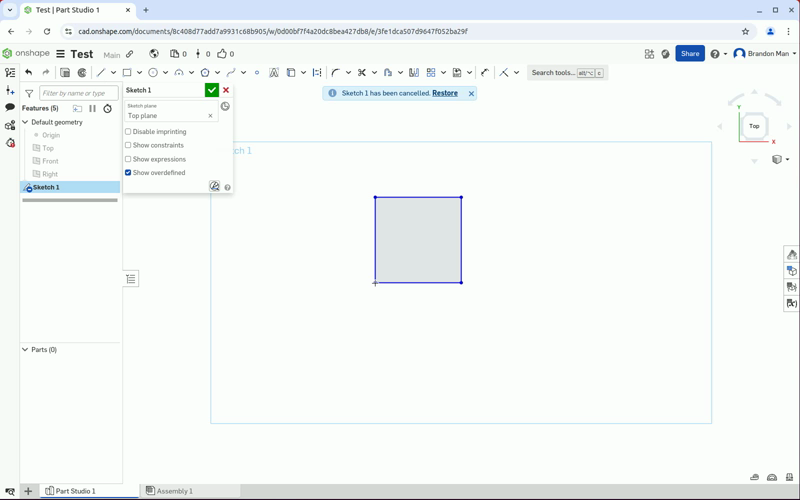
key_down(shift)
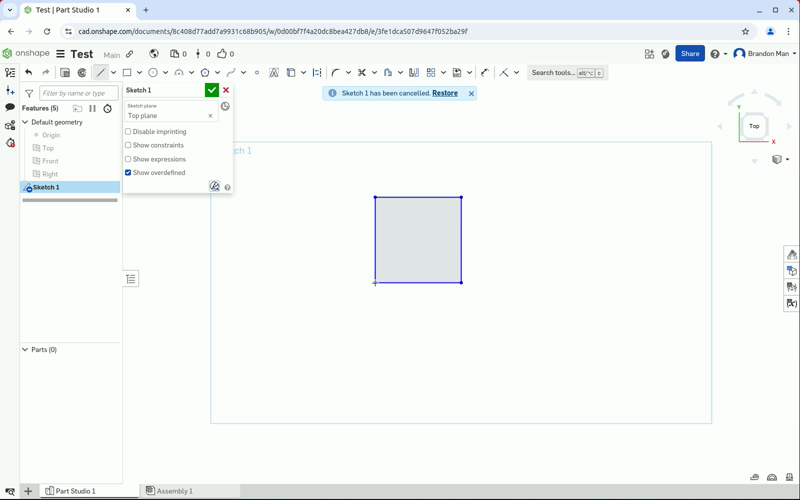
mouse_move(379, 278)
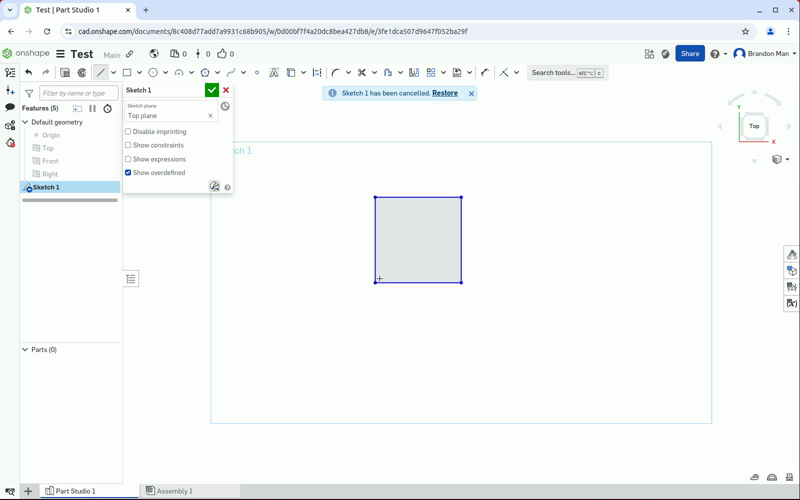
click(379, 278)
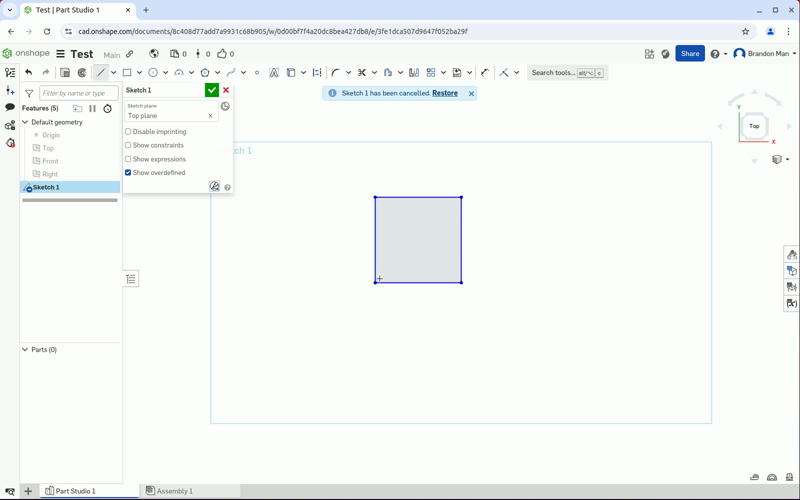
key_up(shift)
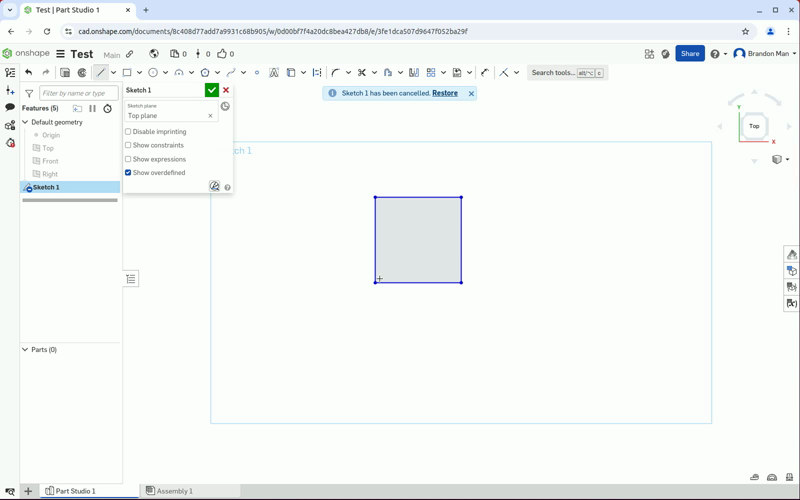
key_down(shift)
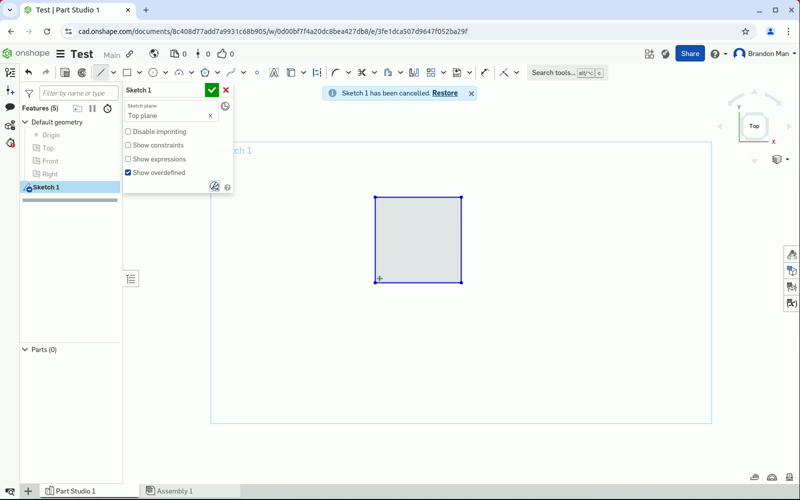
mouse_move(456, 278)
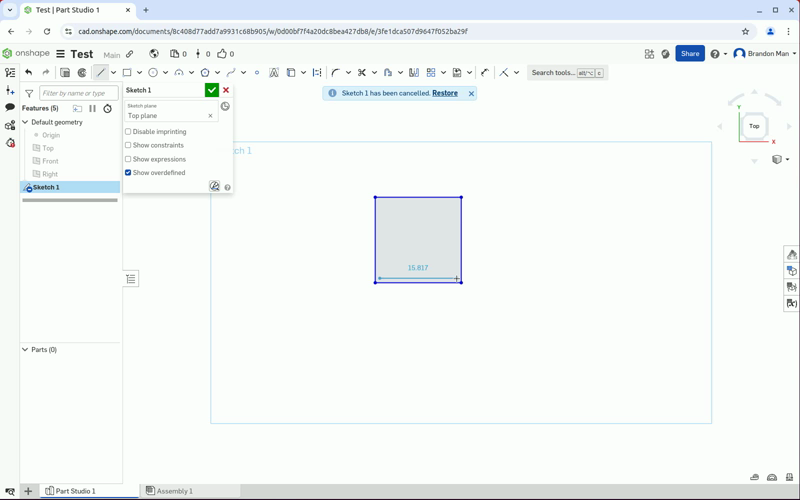
click(456, 278)
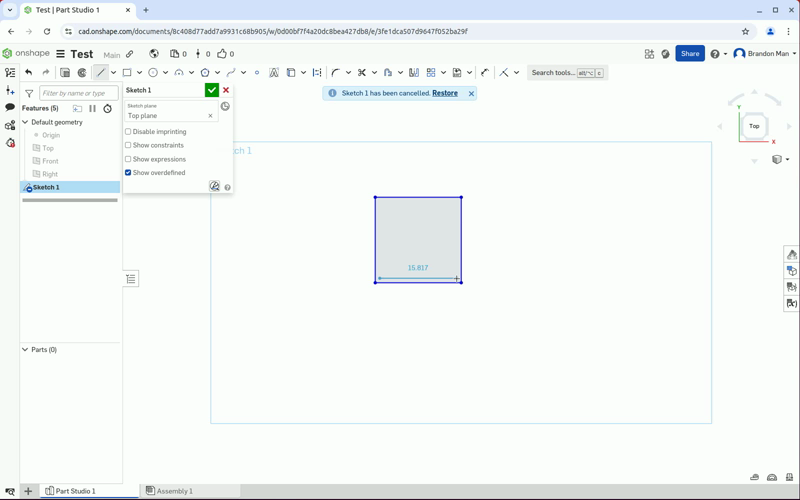
key_up(shift)
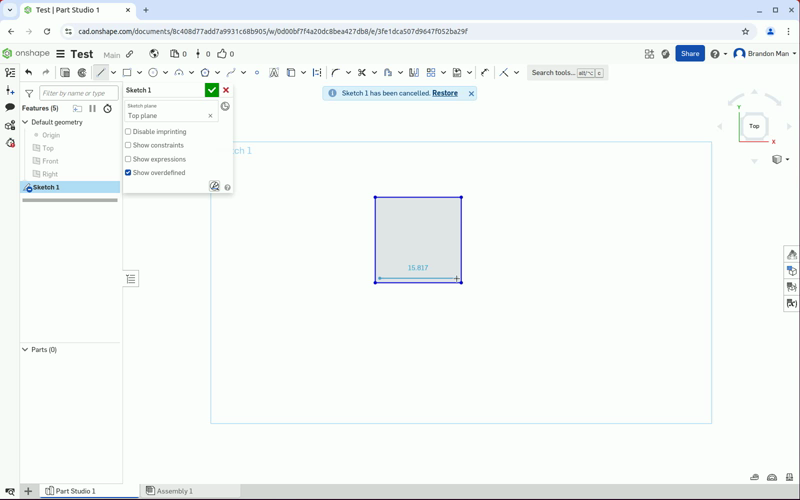
key_down(shift)
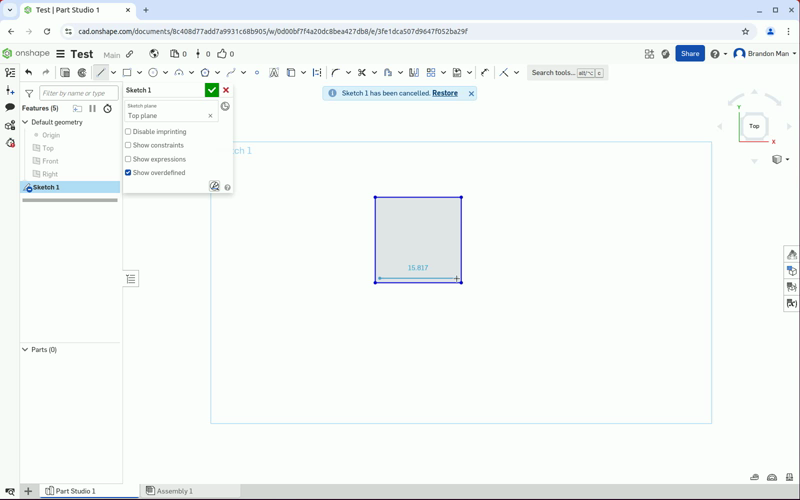
mouse_move(456, 201)
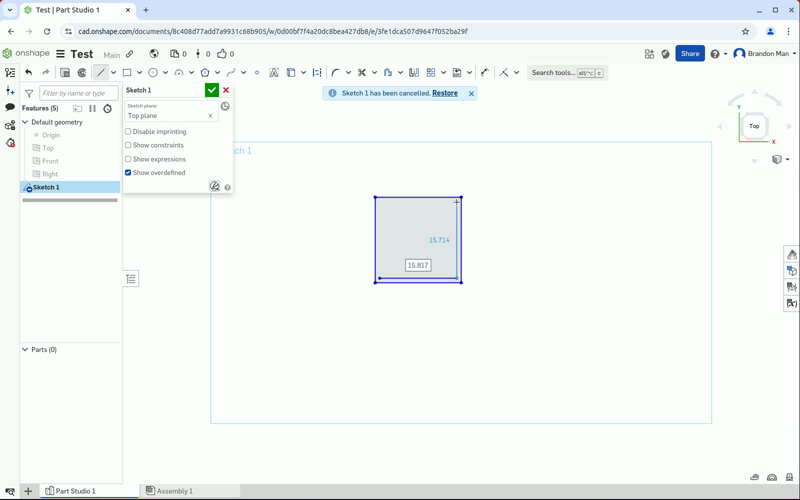
click(456, 201)
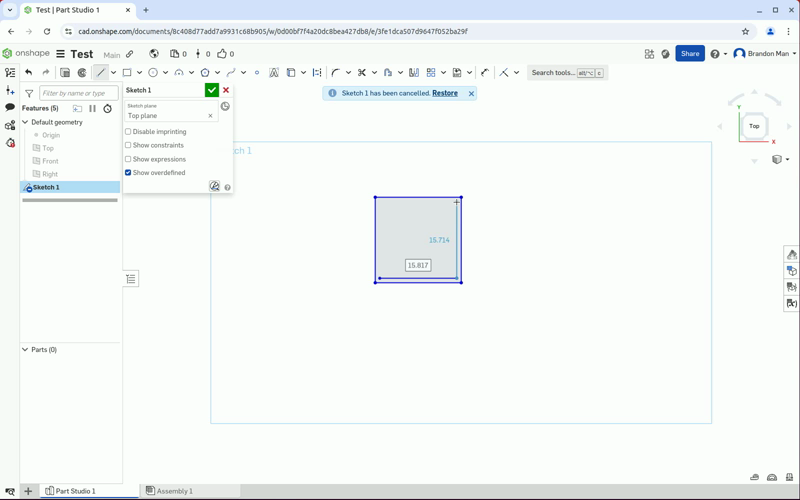
key_up(shift)
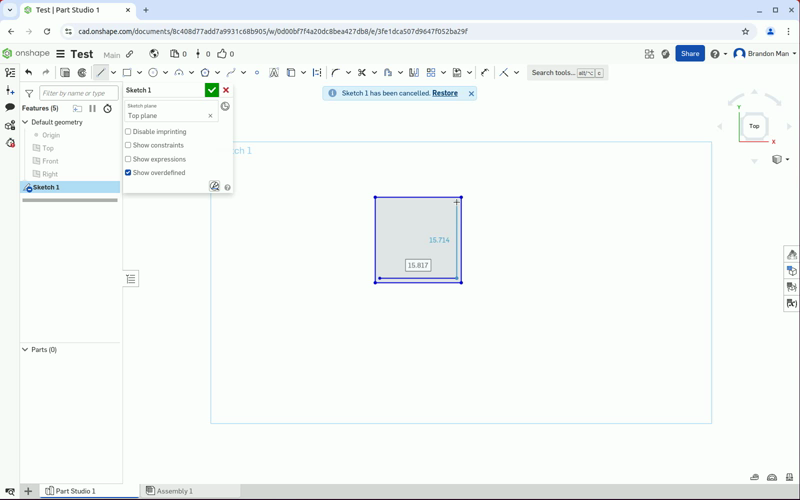
key_down(shift)
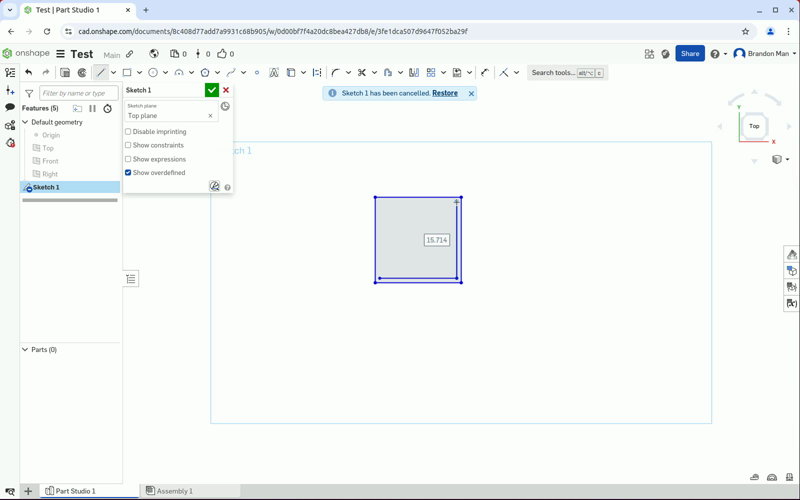
mouse_move(379, 201)
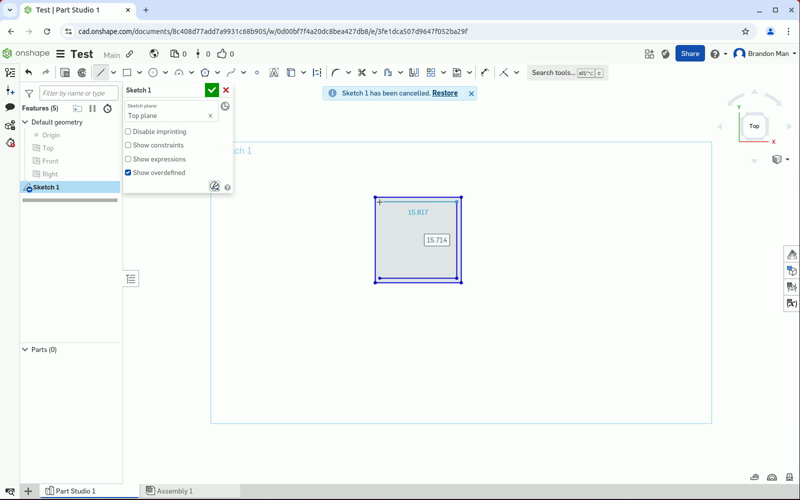
click(379, 201)
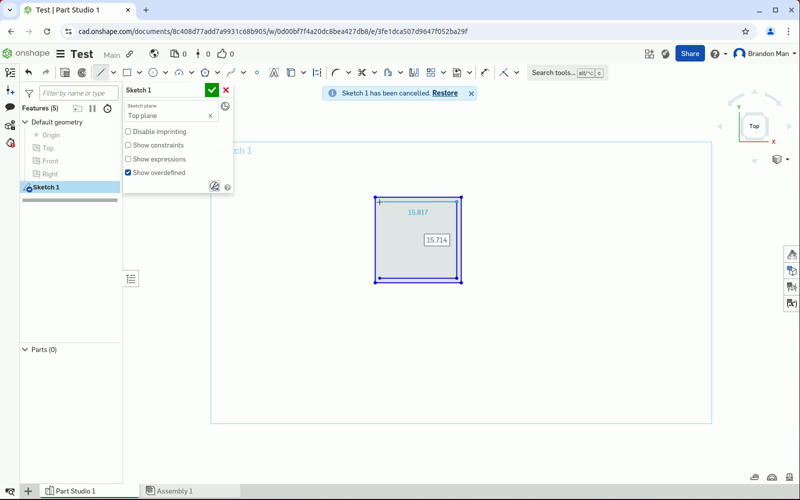
key_up(shift)
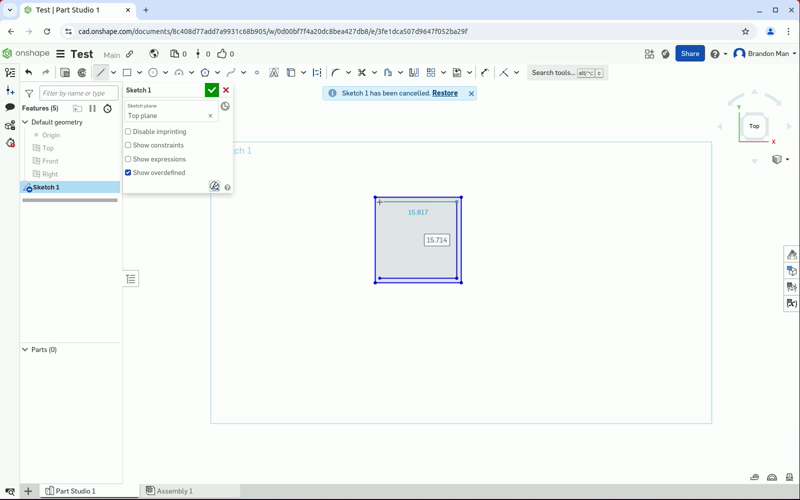
key_down(shift)
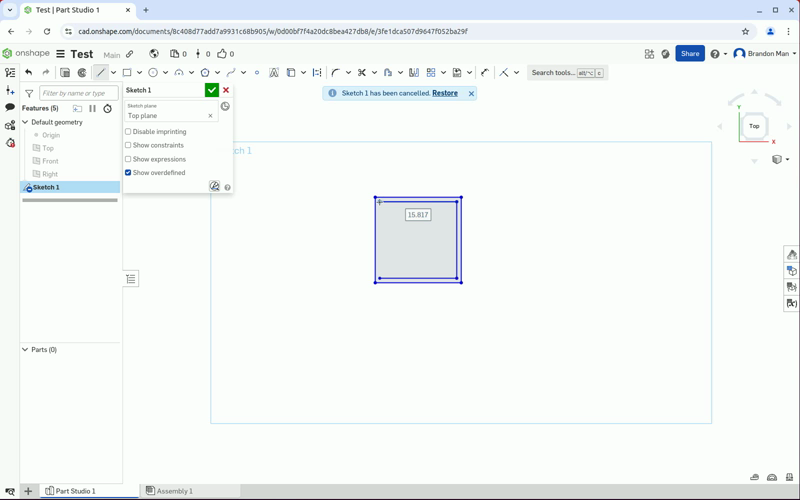
mouse_move(379, 278)
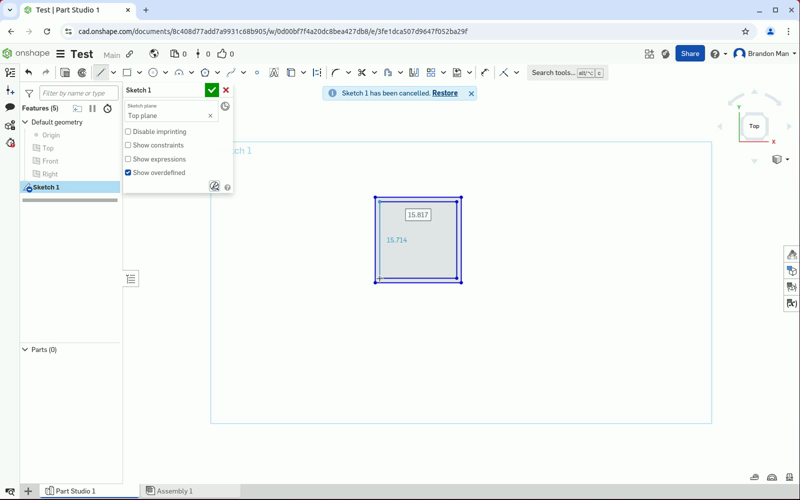
key_up(shift)
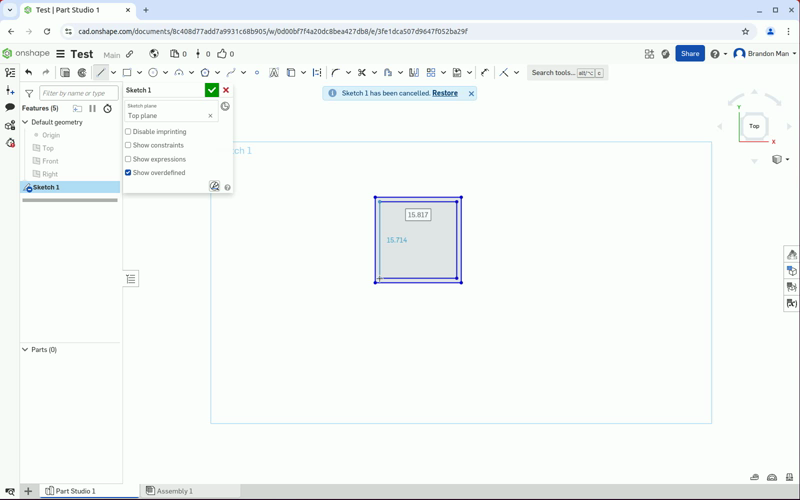
click(379, 278)
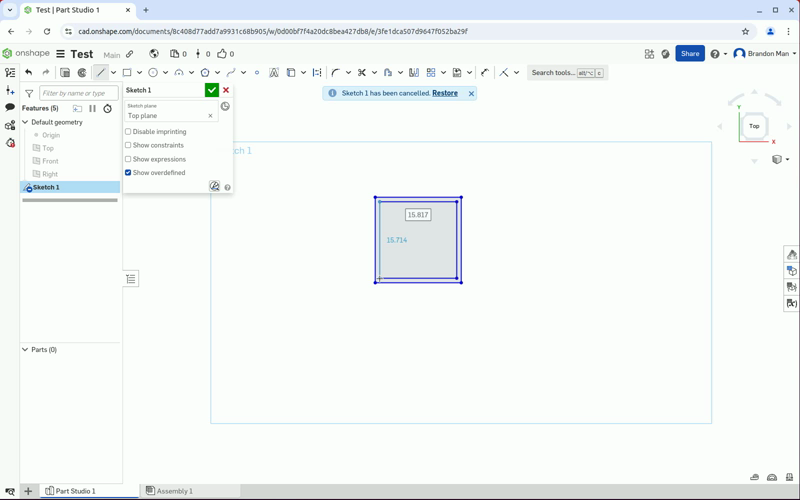
key(esc)
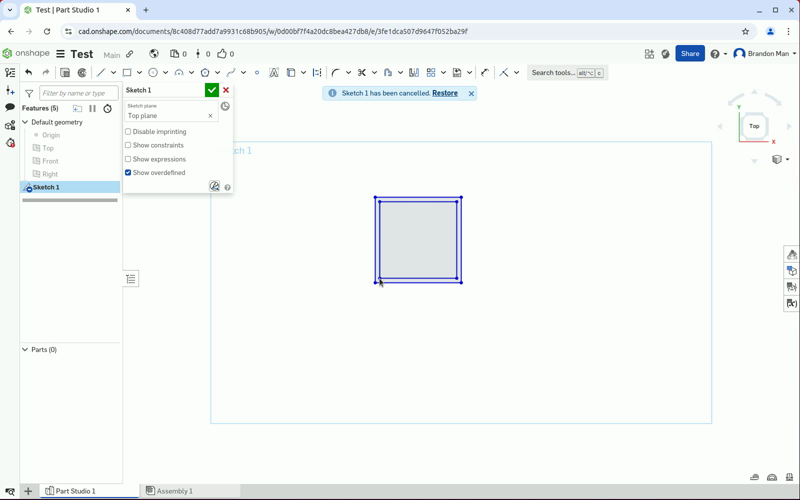
mouse_move(422, 281)
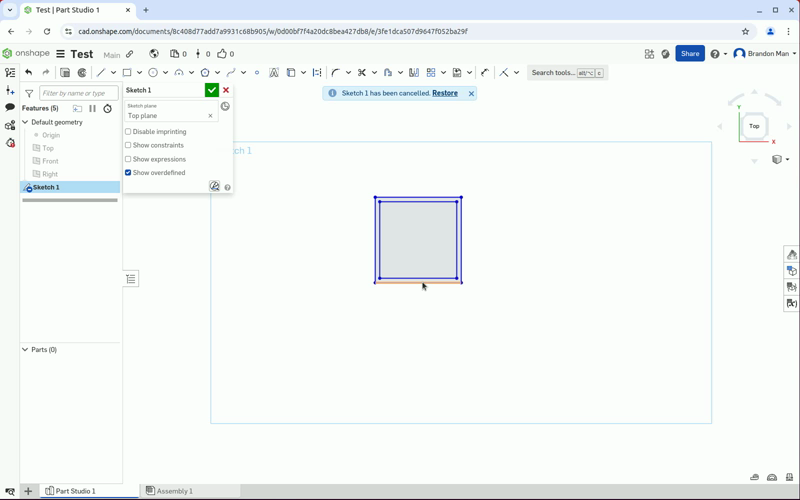
scroll(6)
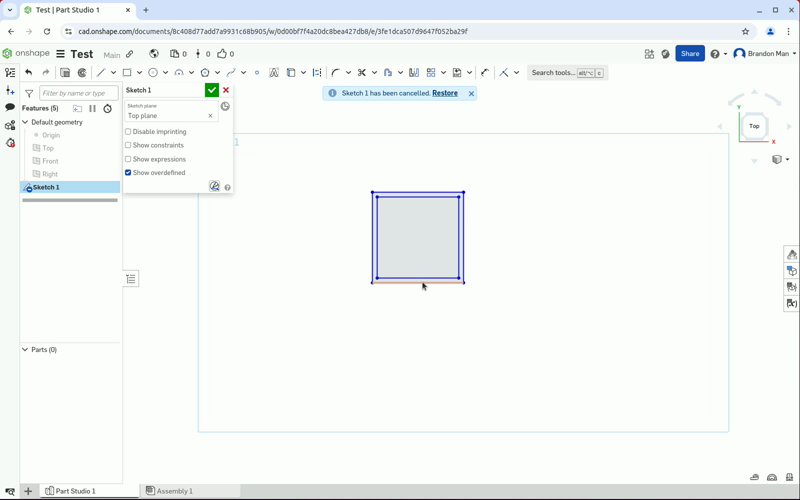
scroll(6)
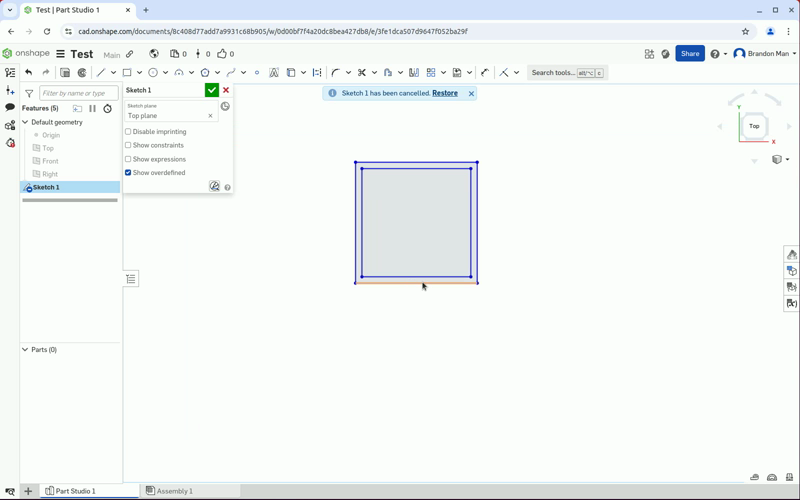
scroll(6)
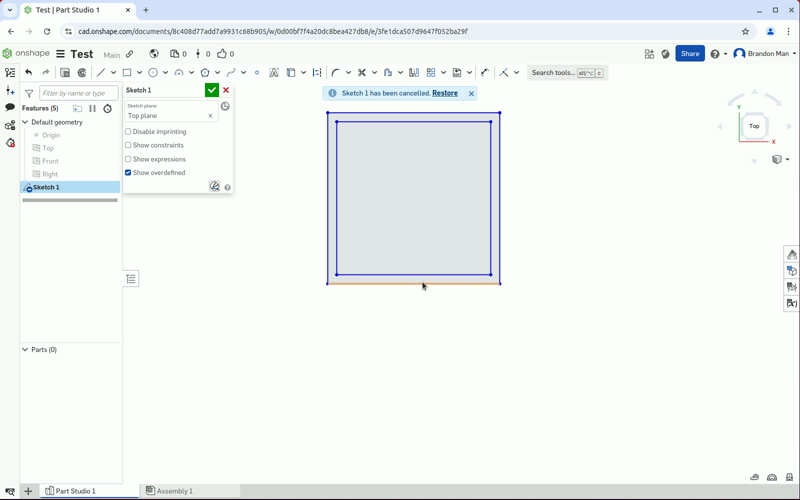
scroll(6)
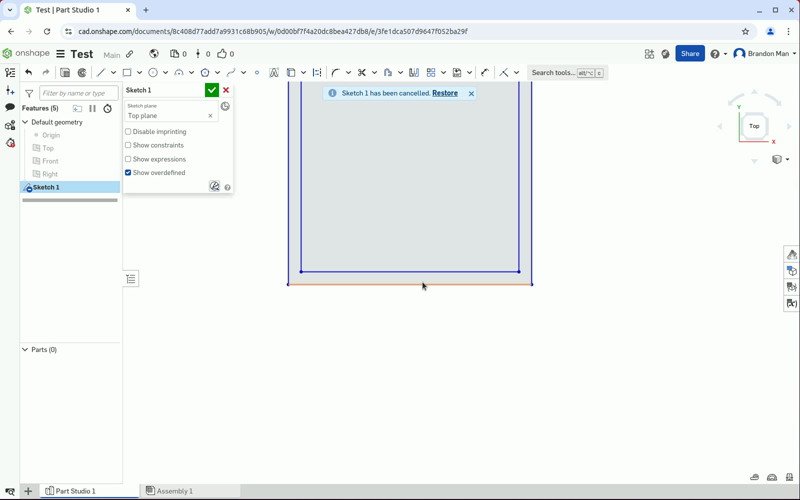
scroll(6)
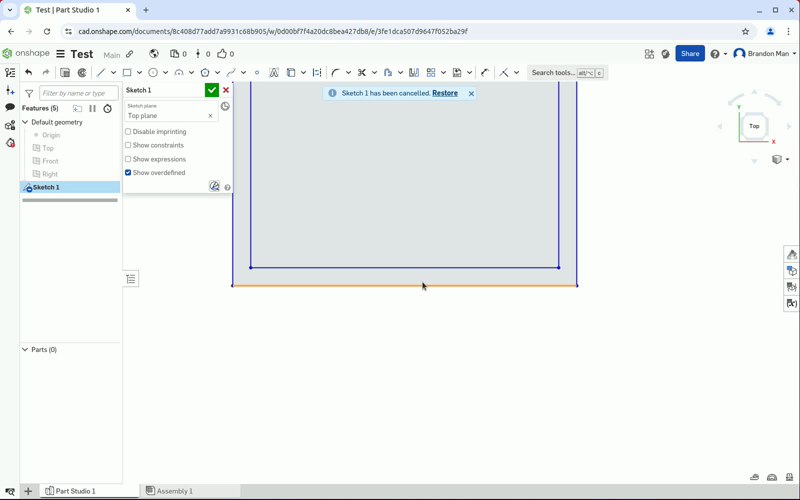
scroll(6)
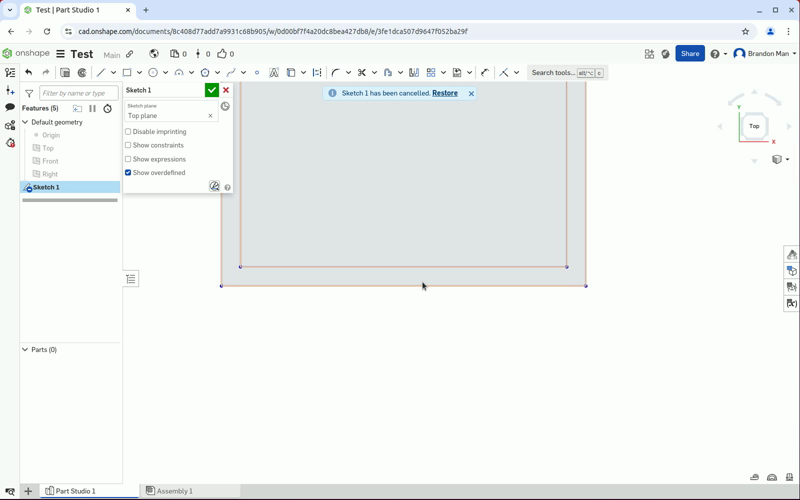
scroll(6)
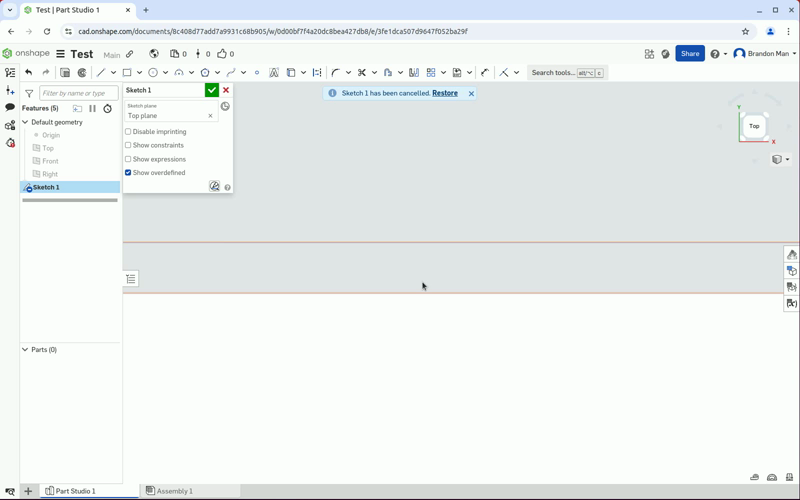
click(422, 281)
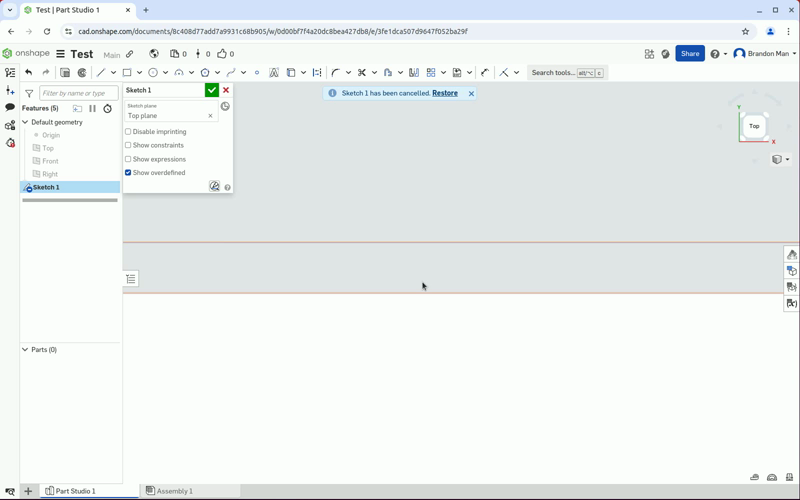
scroll(-6)
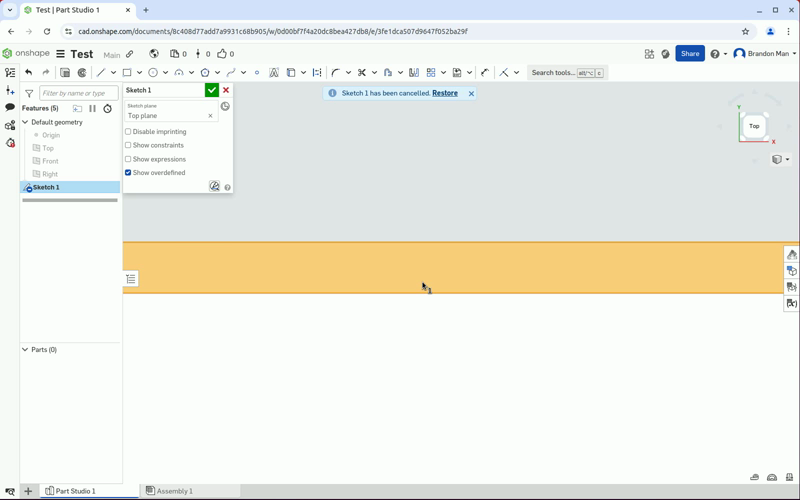
scroll(-6)
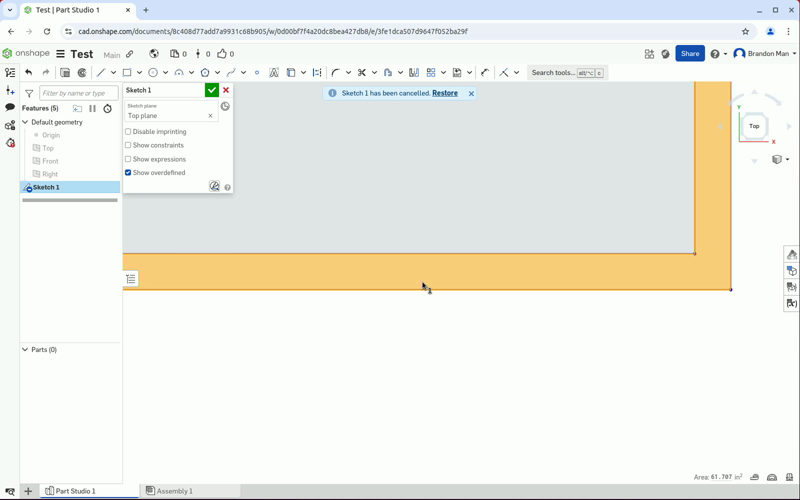
scroll(-6)
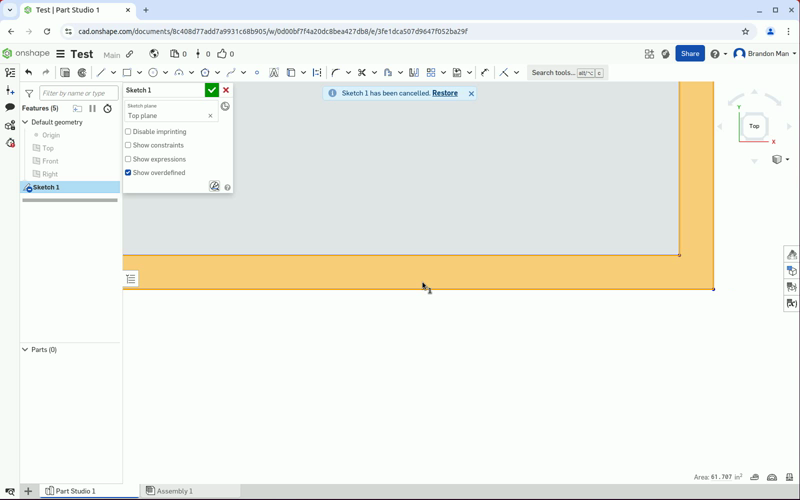
scroll(-6)
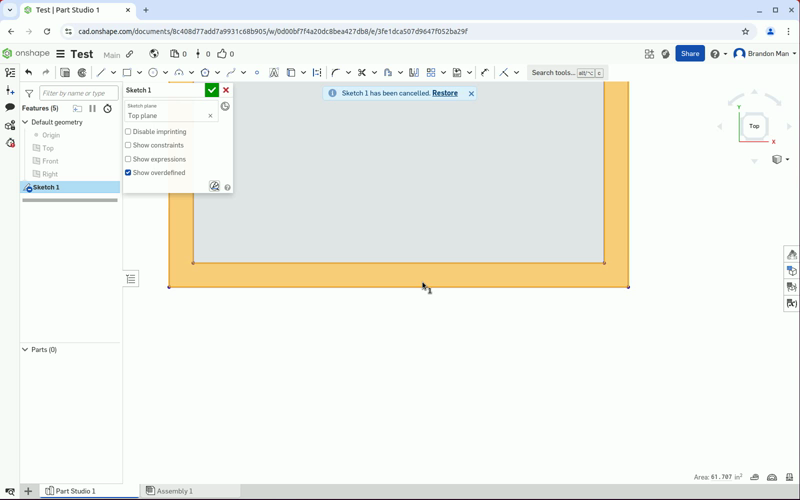
scroll(-6)
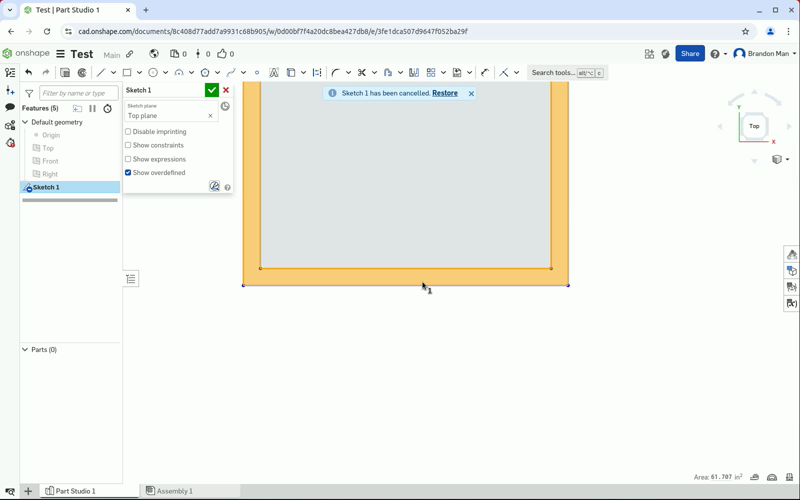
scroll(-6)
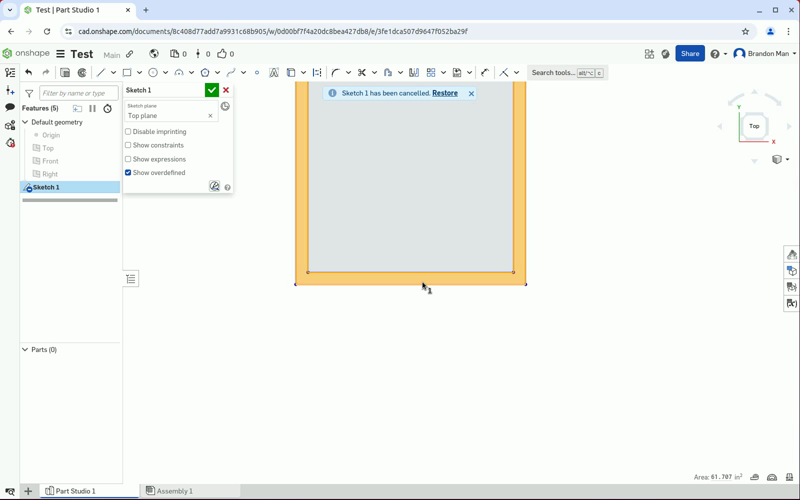
scroll(-6)
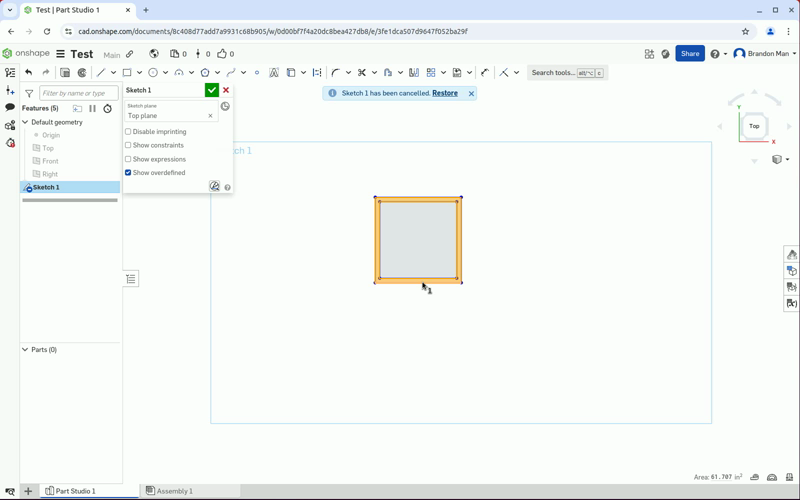
mouse_move(73, 352)
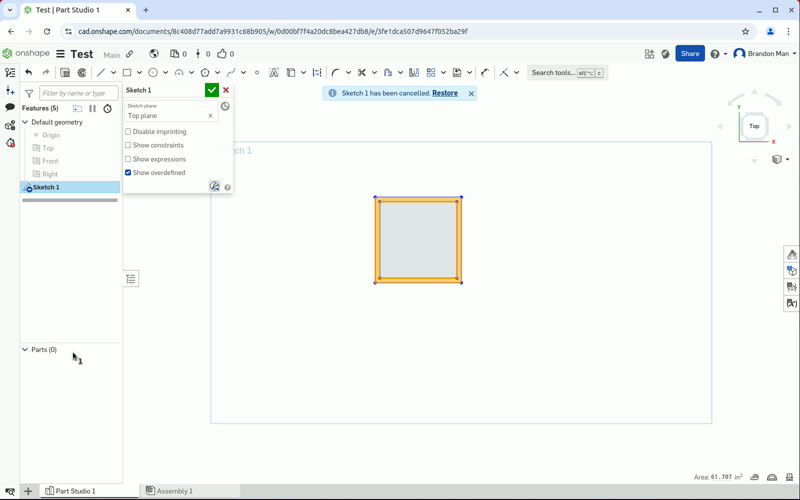
key(shift+y)
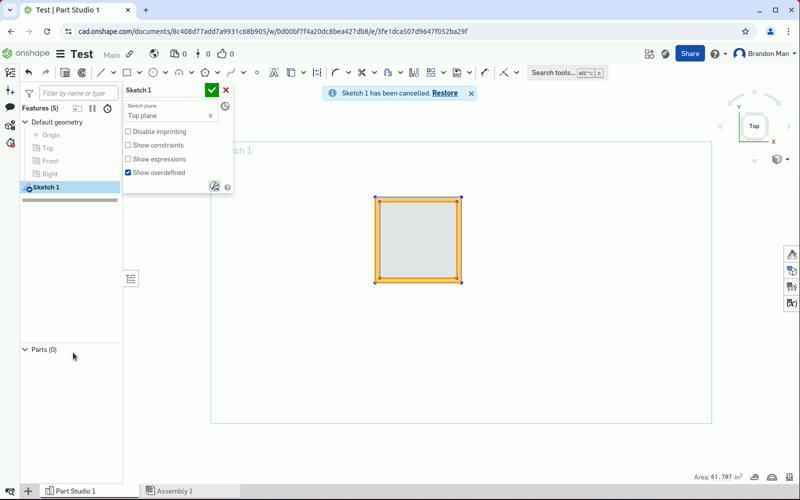
key(shift+e)
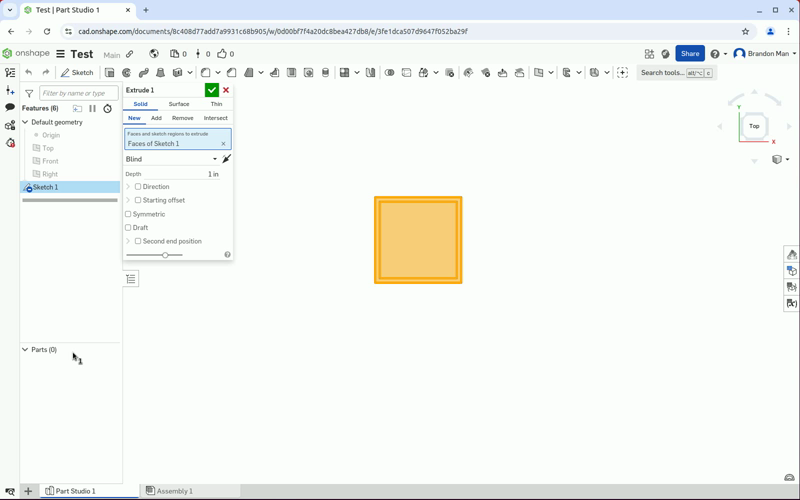
mouse_move(143, 106)
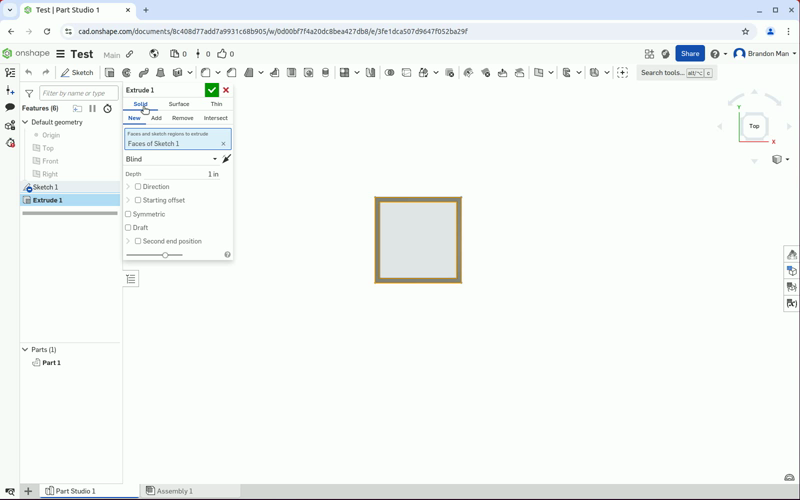
click(143, 106)
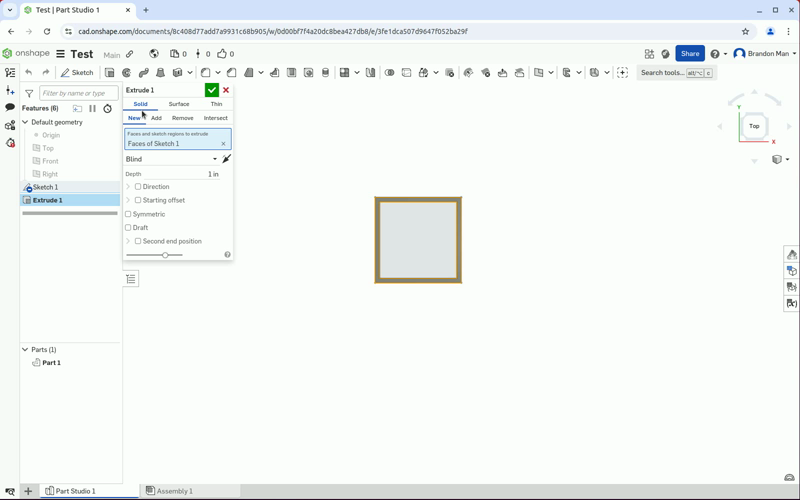
mouse_move(137, 120)
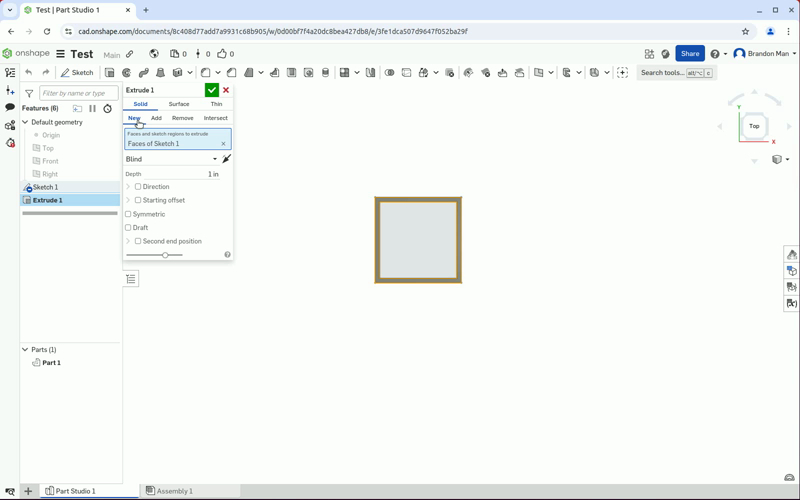
click(137, 120)
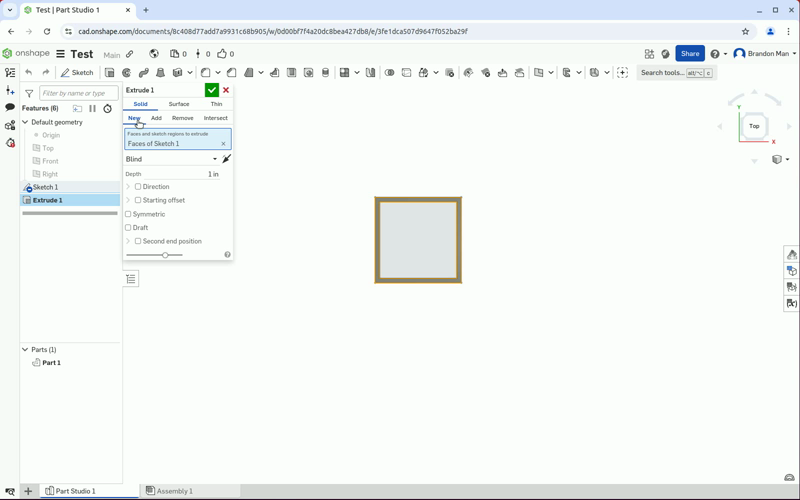
key(tab, 4)
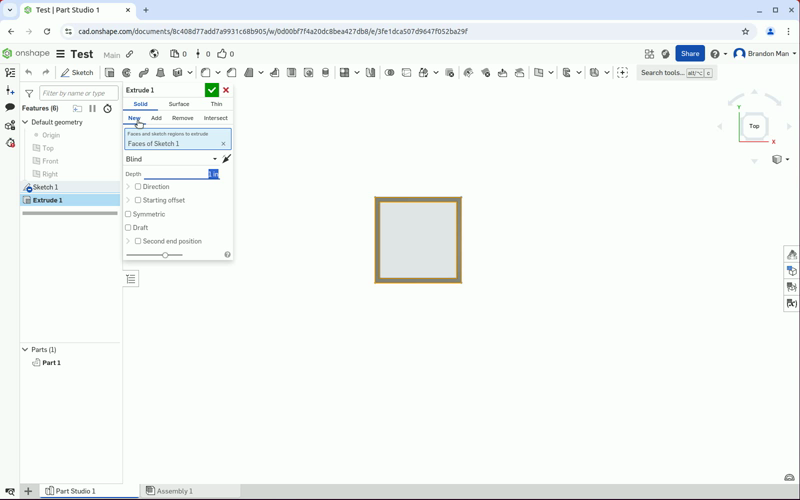
text(23.108)
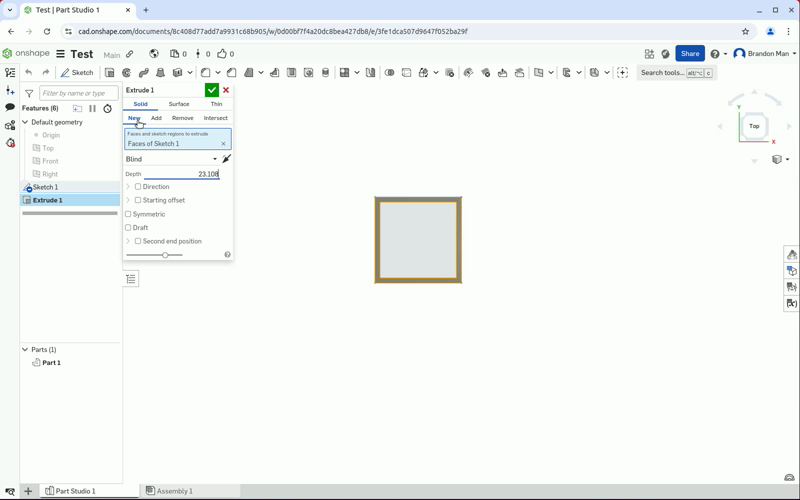
key(enter)
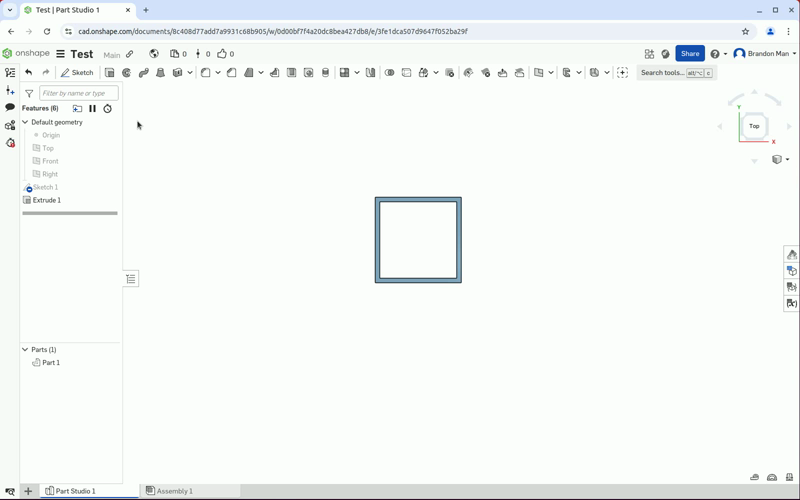
key(shift+h)
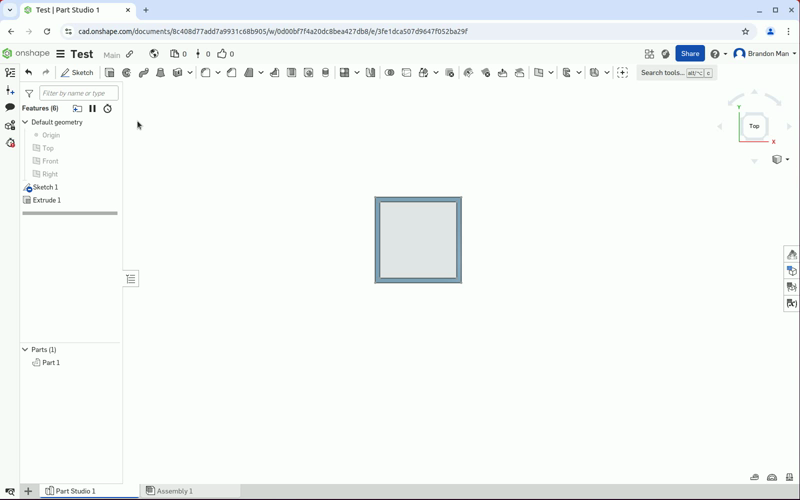
key(shift+h)
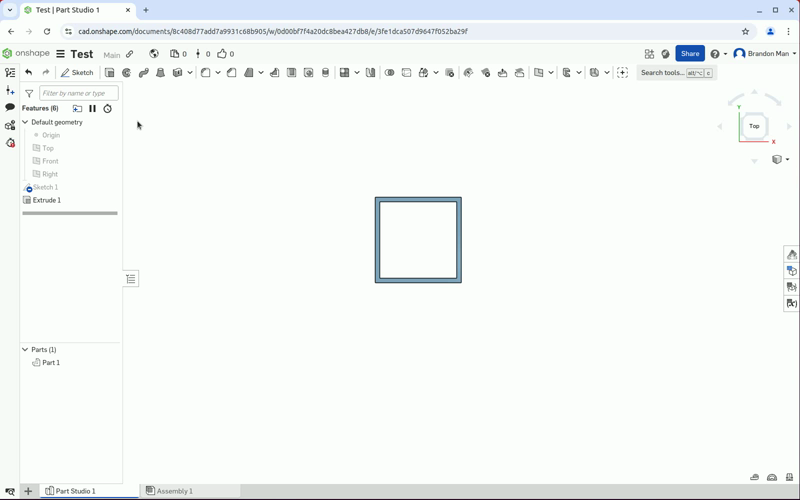
mouse_move(73, 189)
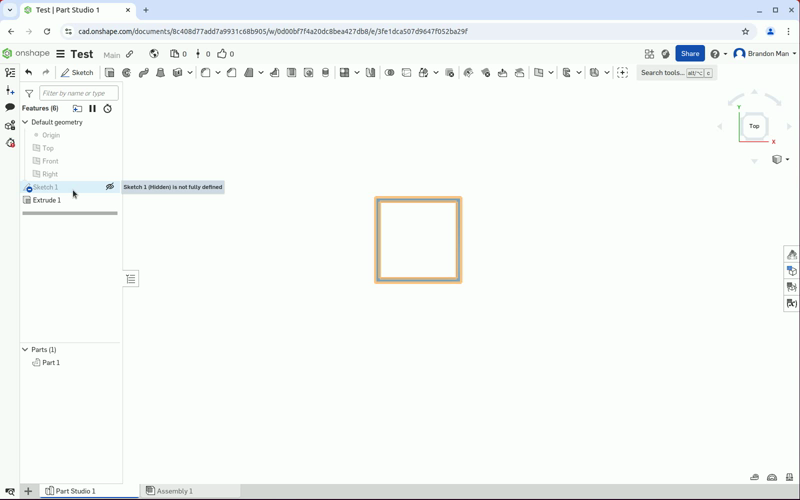
click(73, 189)
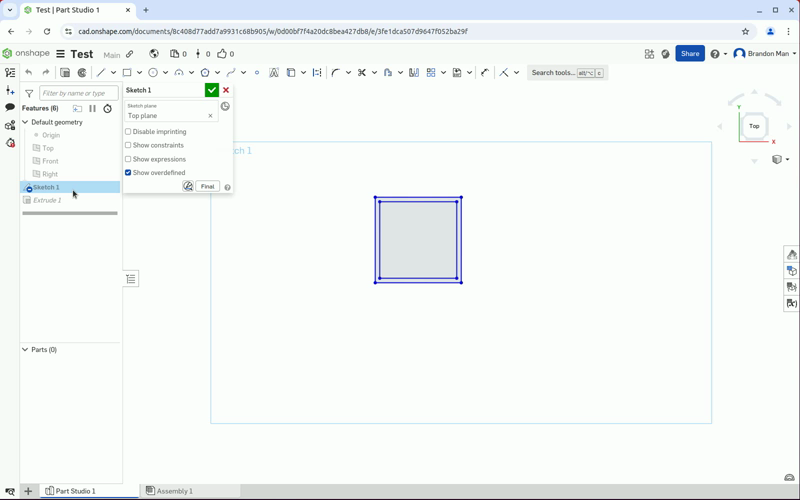
mouse_move(229, 92)
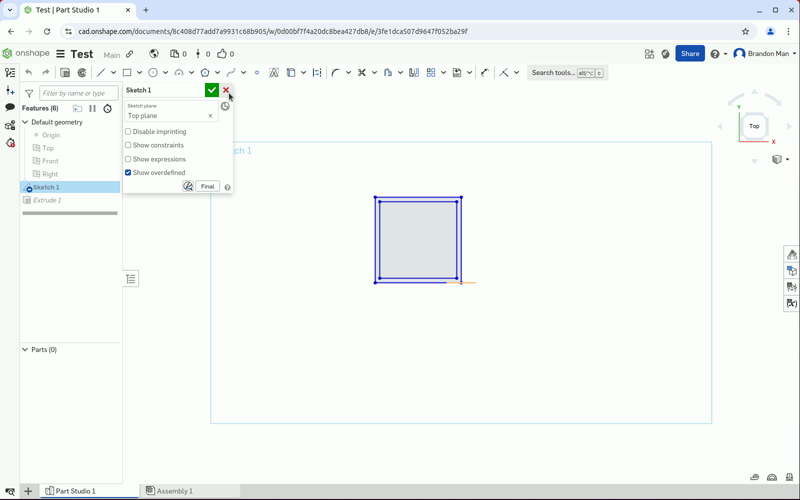
click(229, 92)
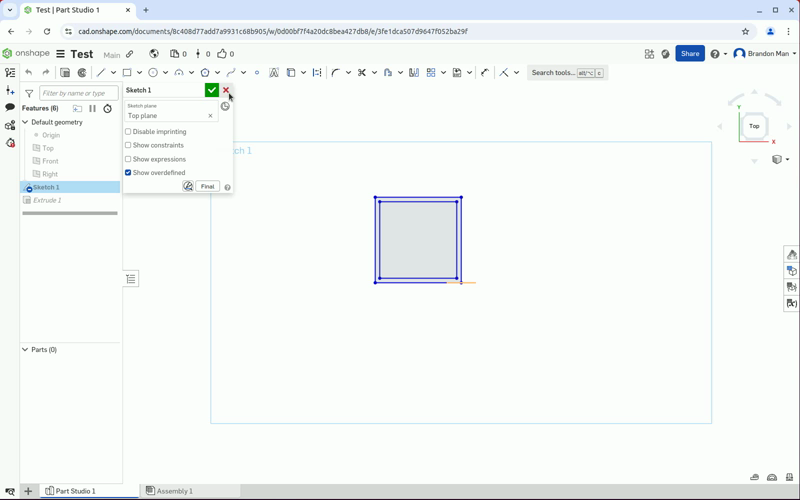
key(shift+s)
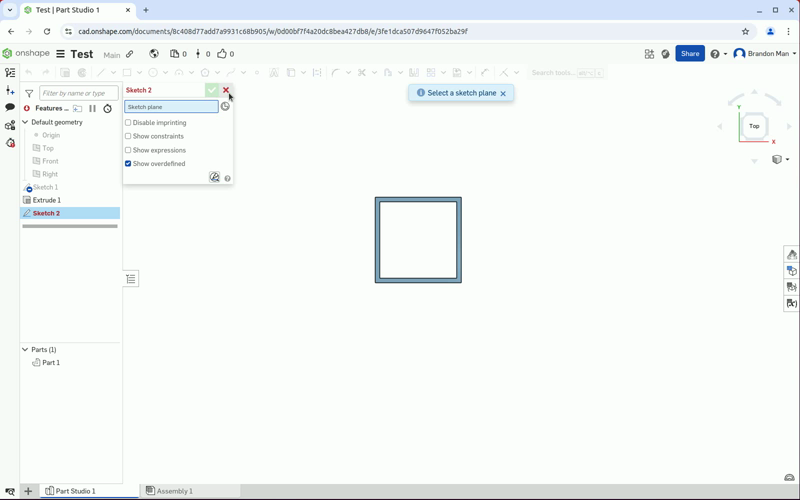
mouse_move(73, 150)
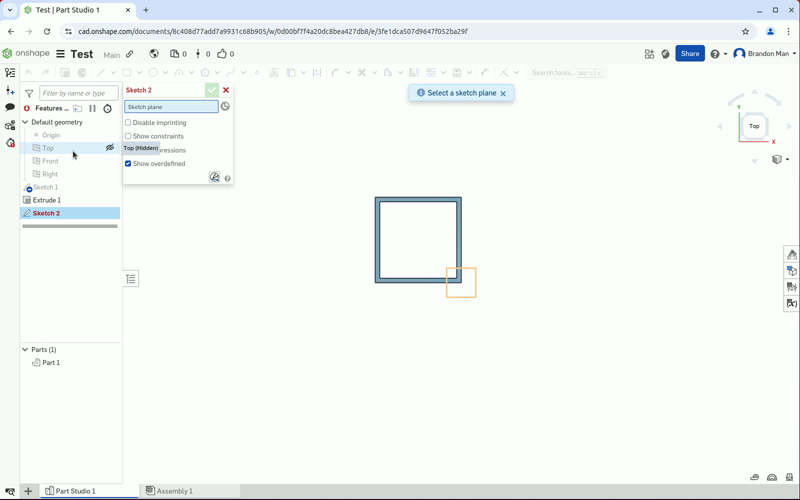
click(73, 150)
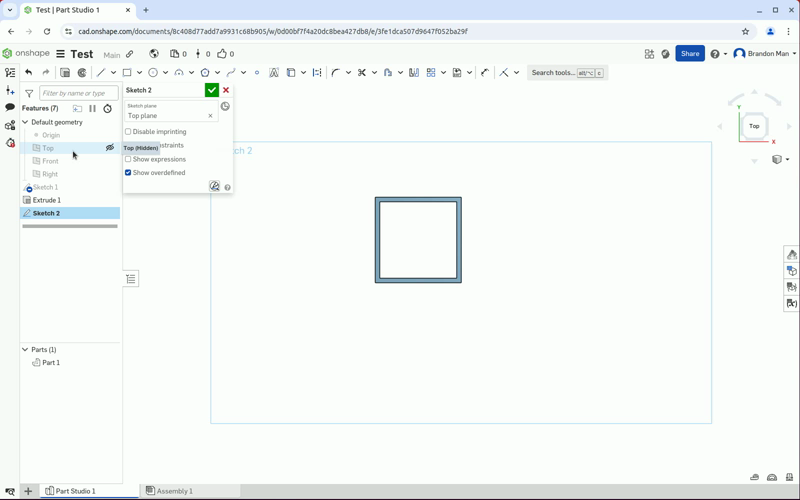
mouse_move(73, 352)
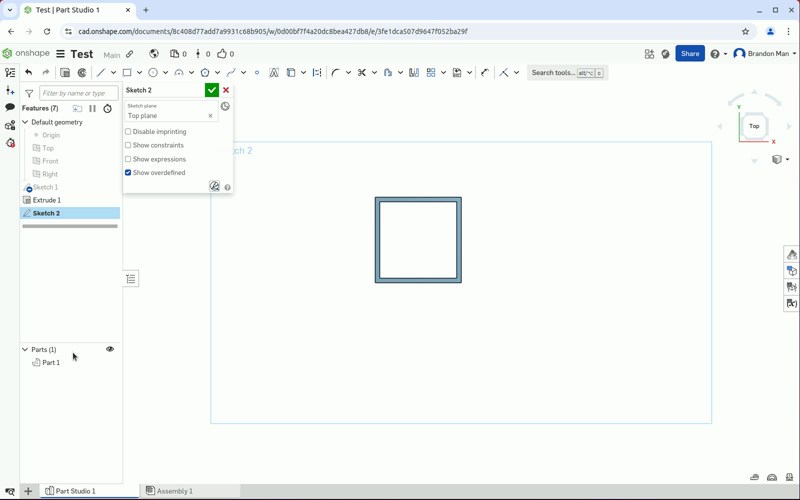
key(y)
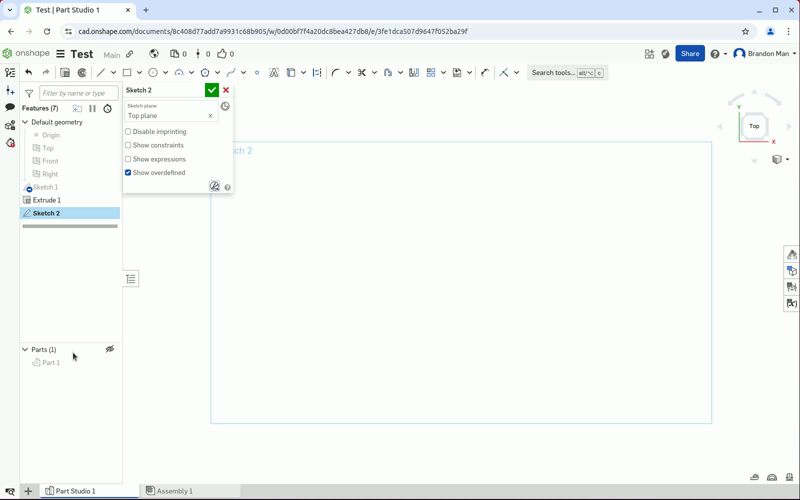
key(l)
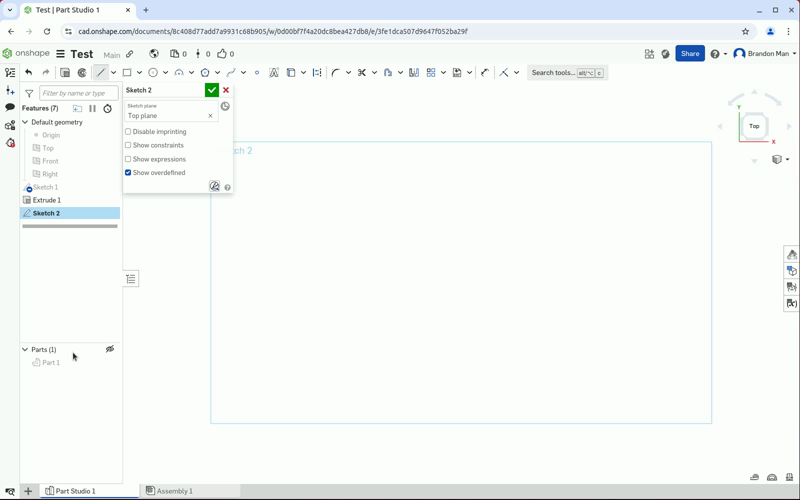
key_down(shift)
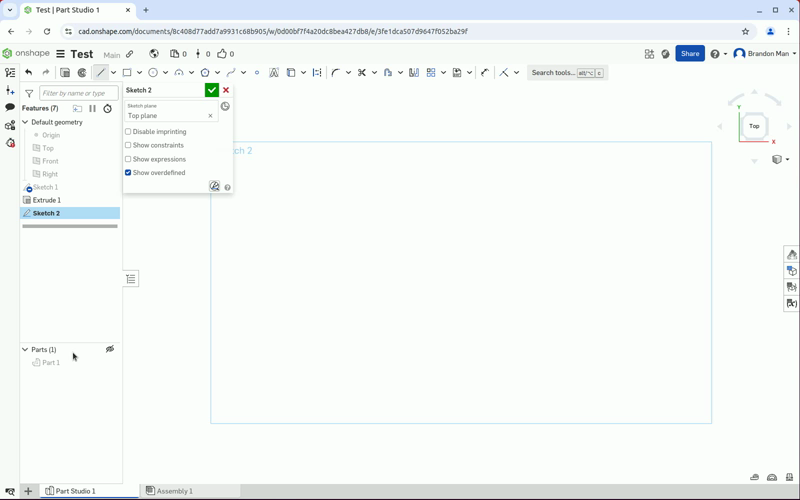
mouse_move(375, 282)
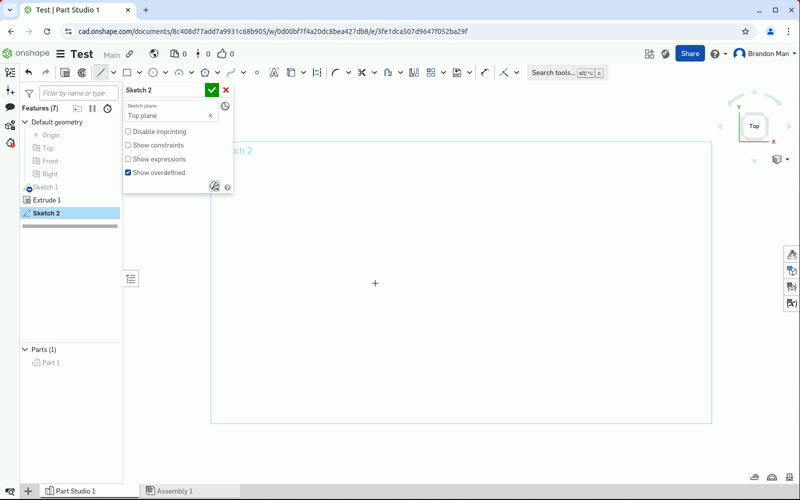
click(375, 282)
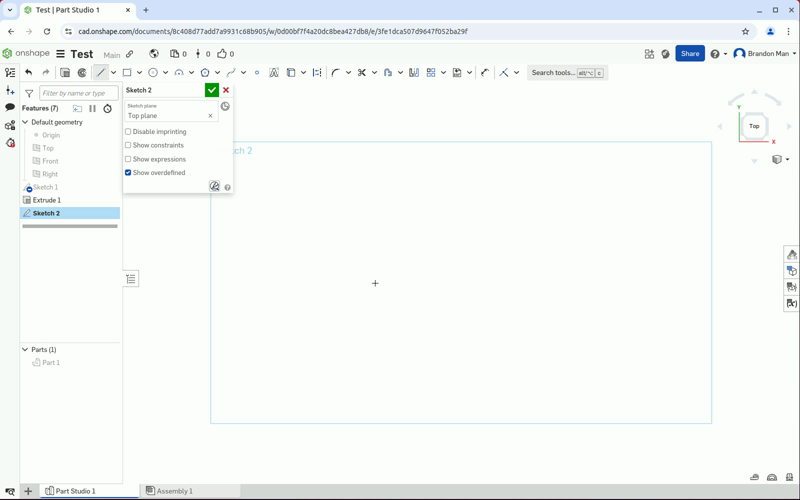
key_up(shift)
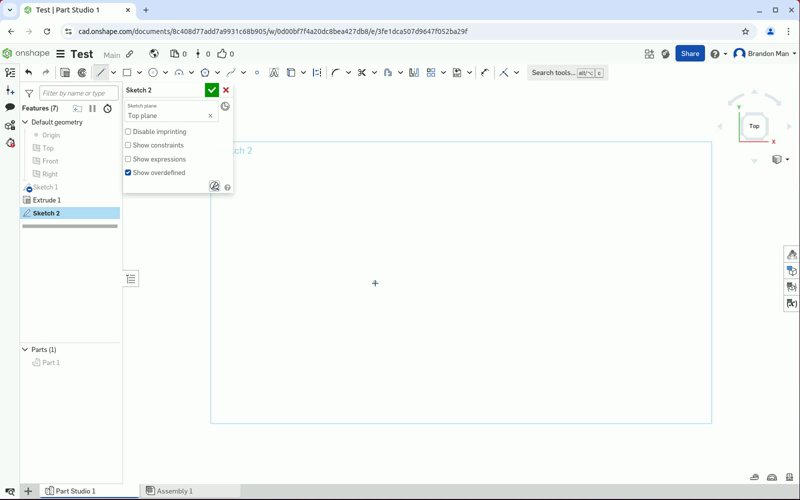
key_down(shift)
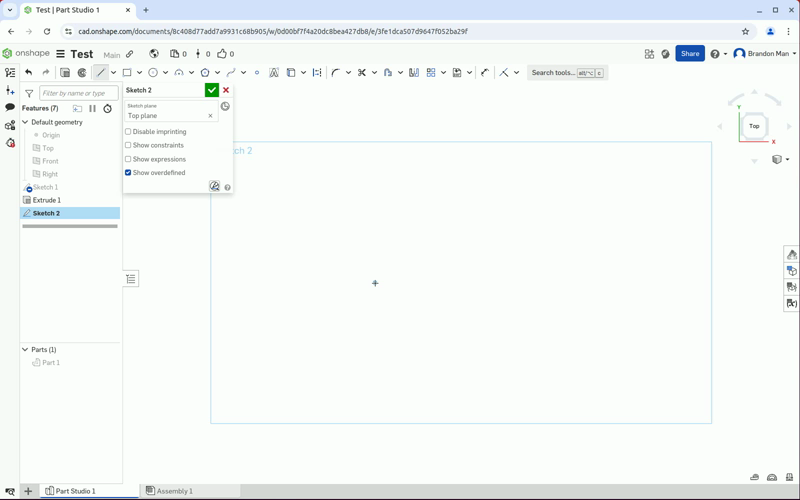
mouse_move(405, 282)
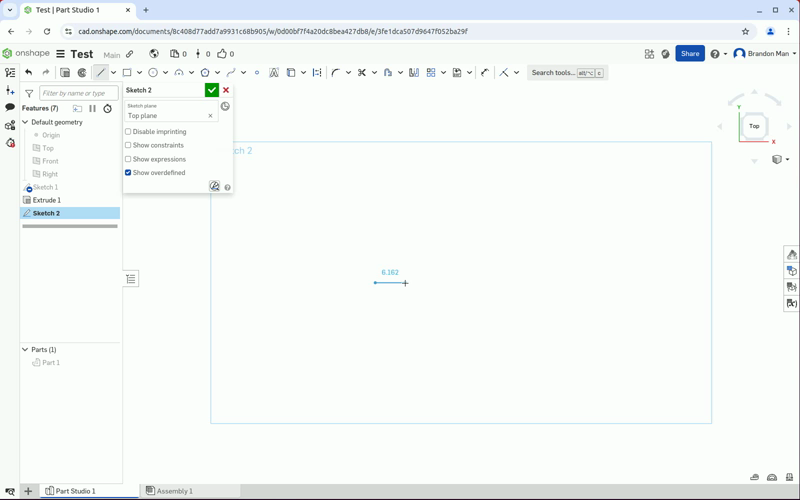
mouse_move(379, 282)
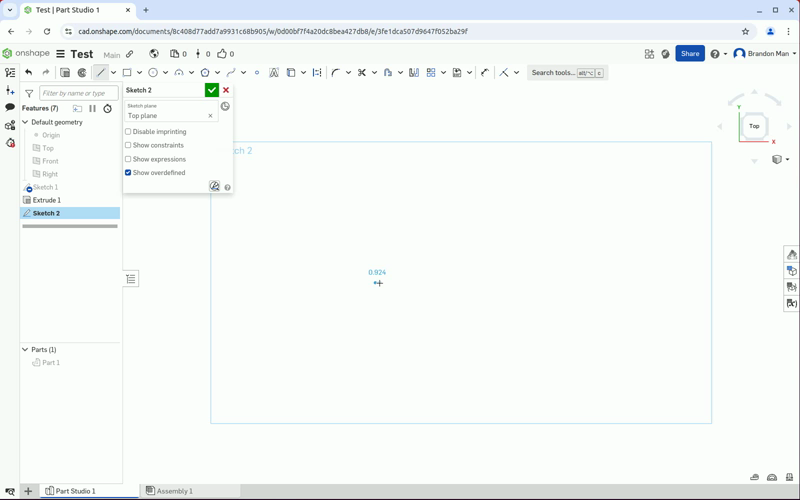
scroll(6)
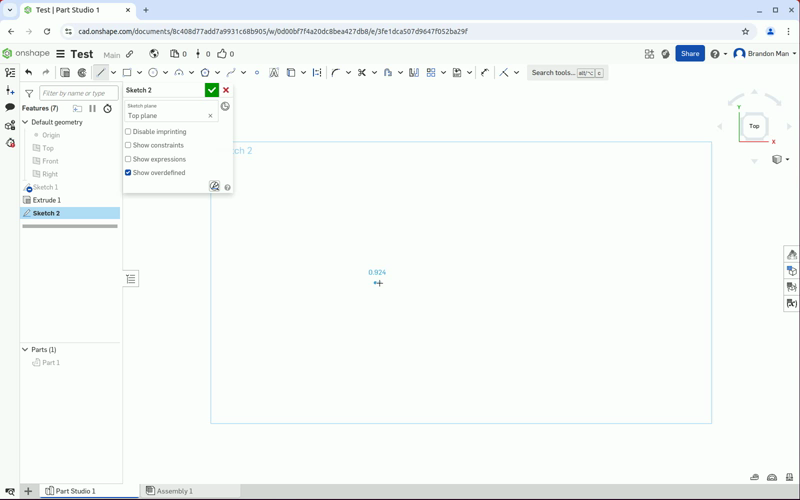
scroll(6)
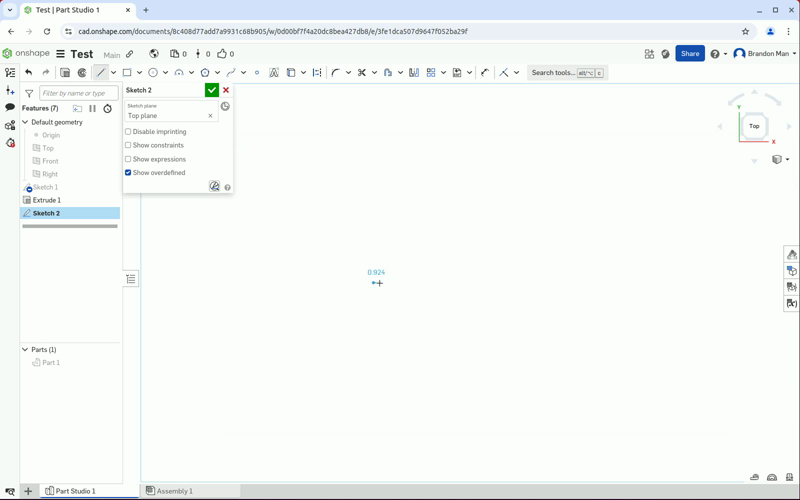
scroll(6)
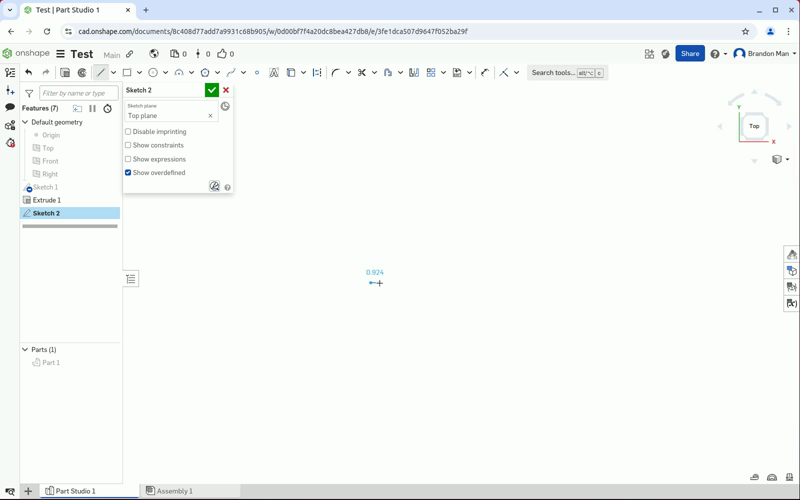
scroll(6)
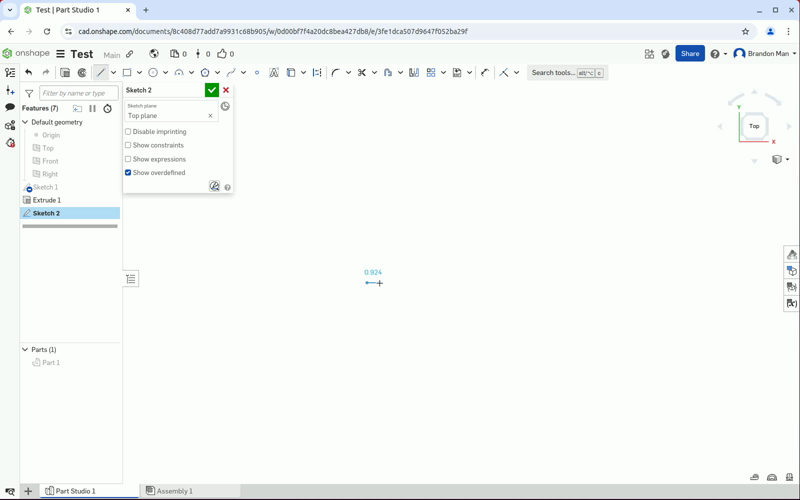
scroll(6)
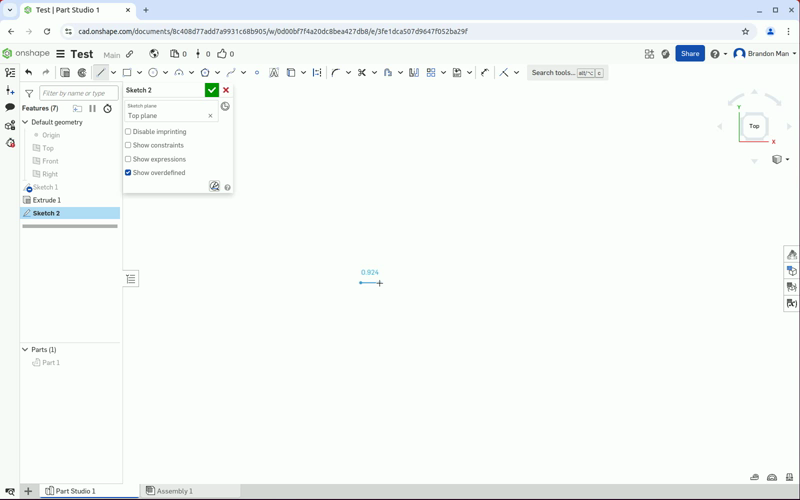
scroll(6)
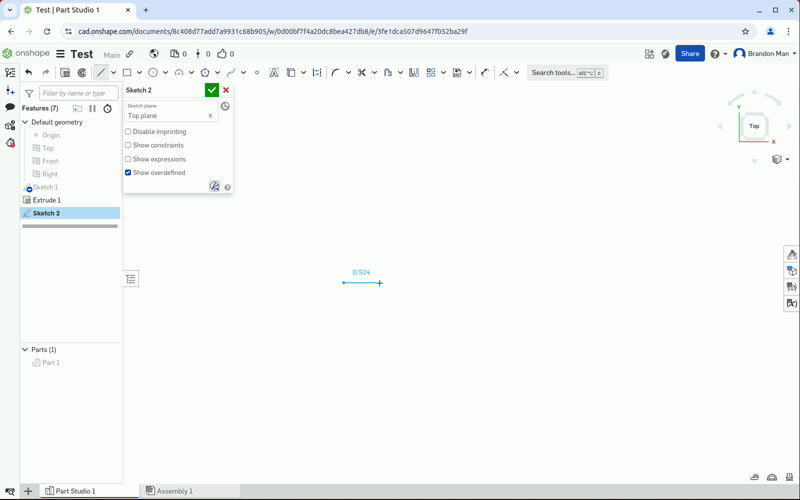
scroll(6)
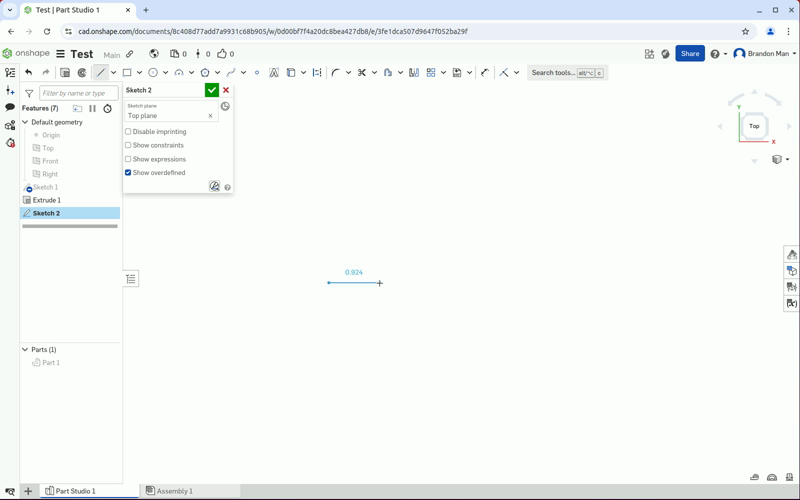
click(379, 282)
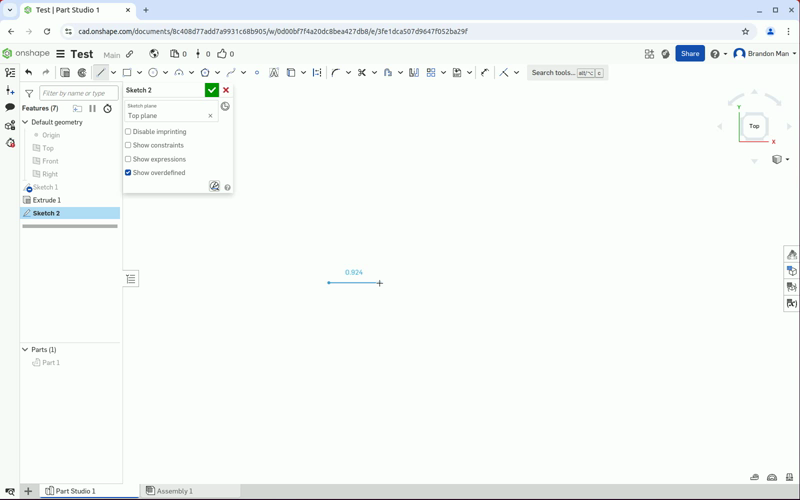
scroll(-6)
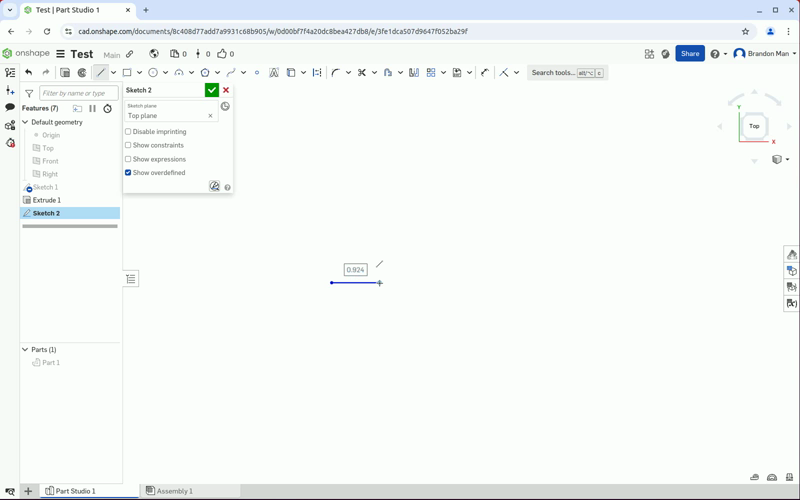
scroll(-6)
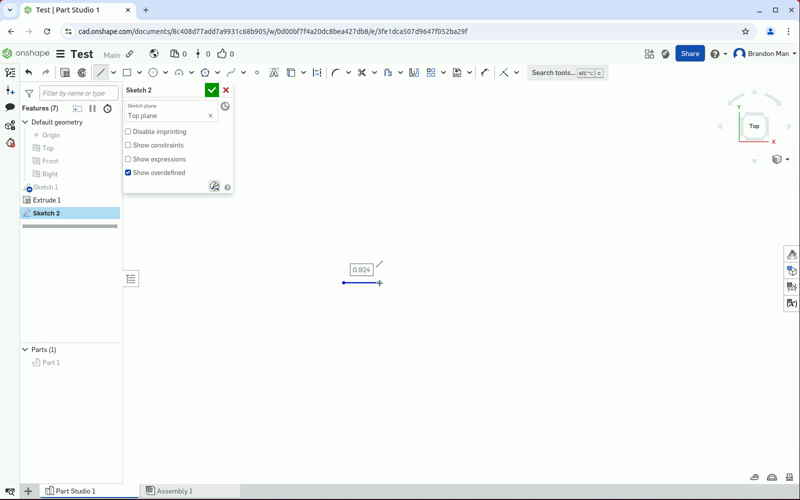
scroll(-6)
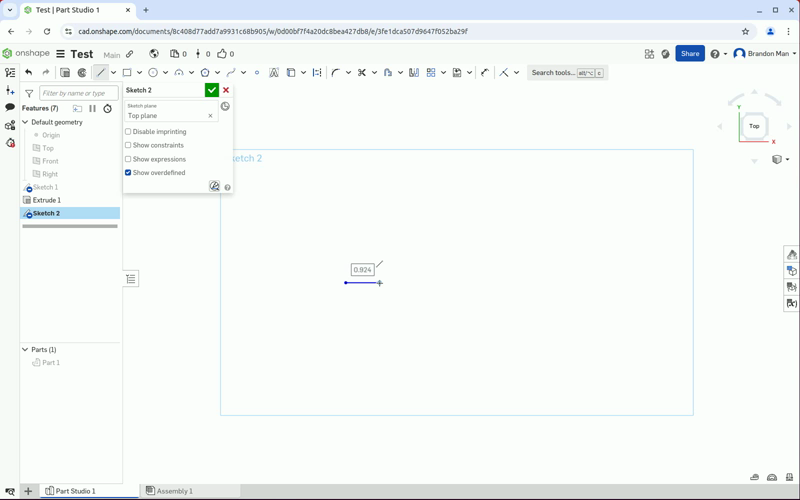
scroll(-6)
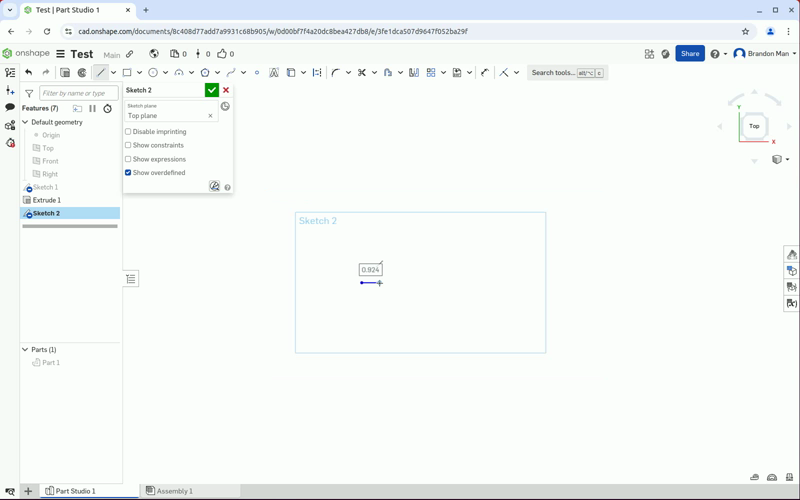
scroll(-6)
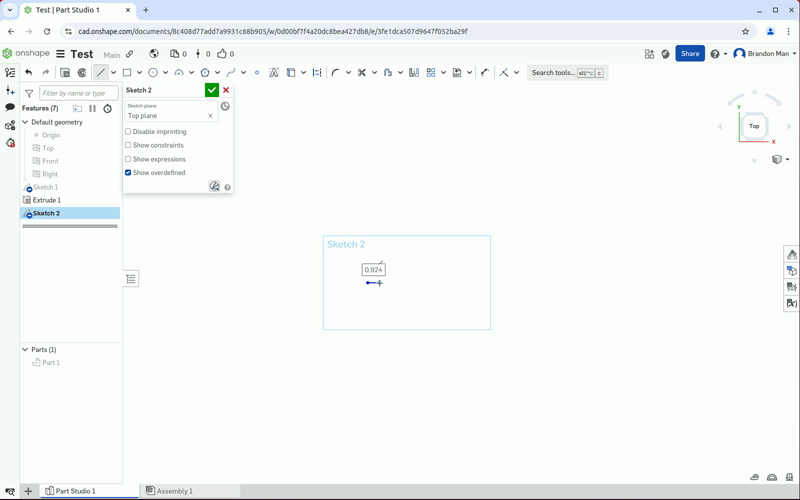
scroll(-6)
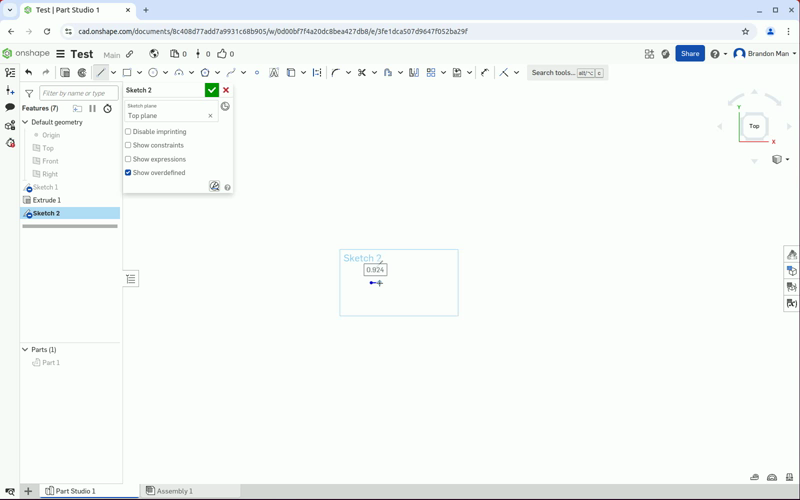
scroll(-6)
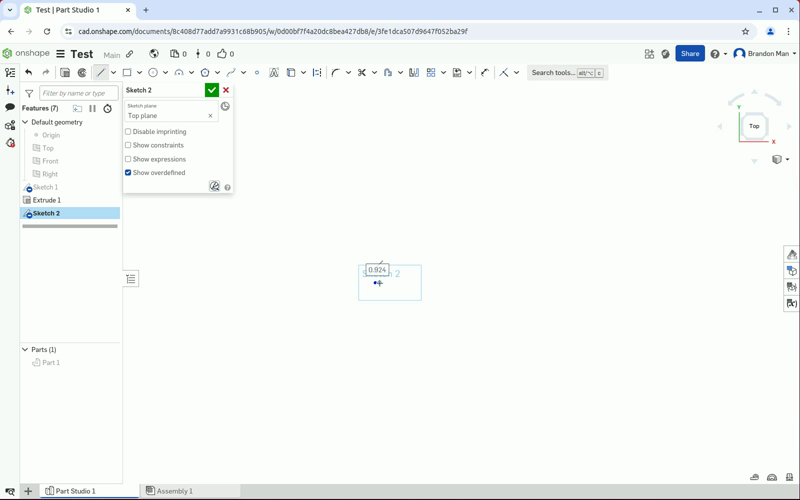
key_up(shift)
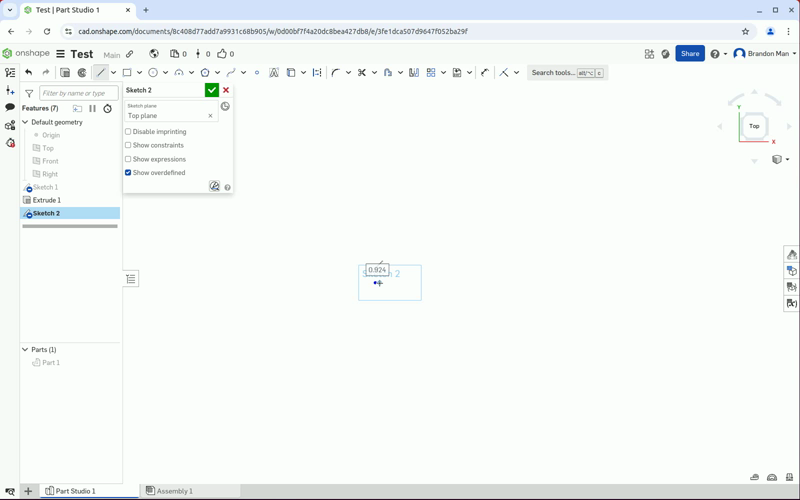
key_down(shift)
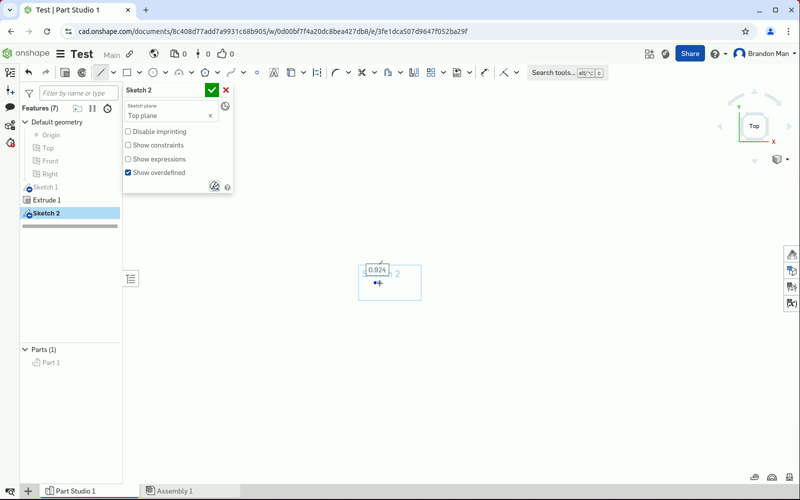
mouse_move(409, 282)
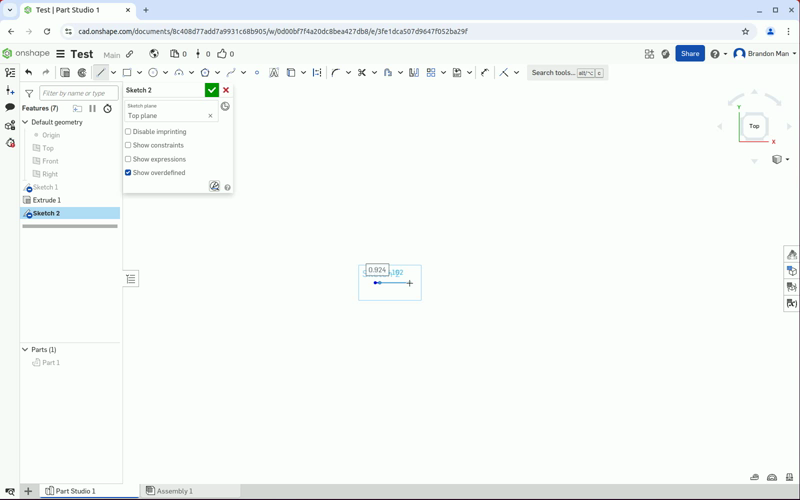
mouse_move(379, 278)
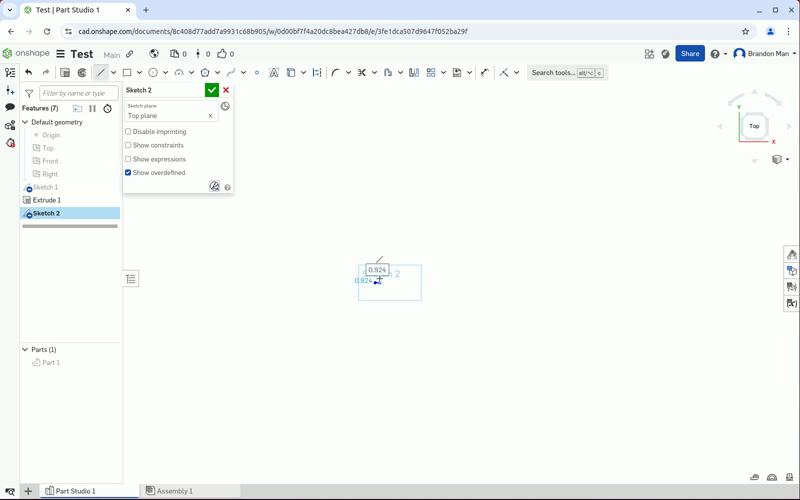
scroll(6)
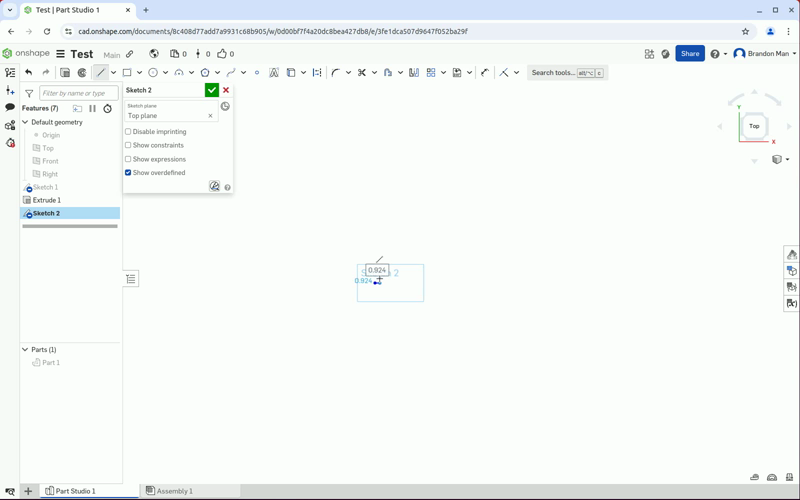
scroll(6)
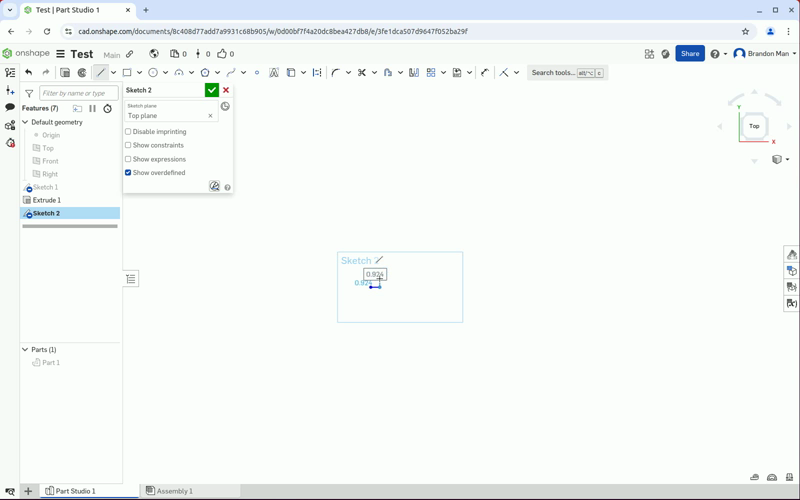
scroll(6)
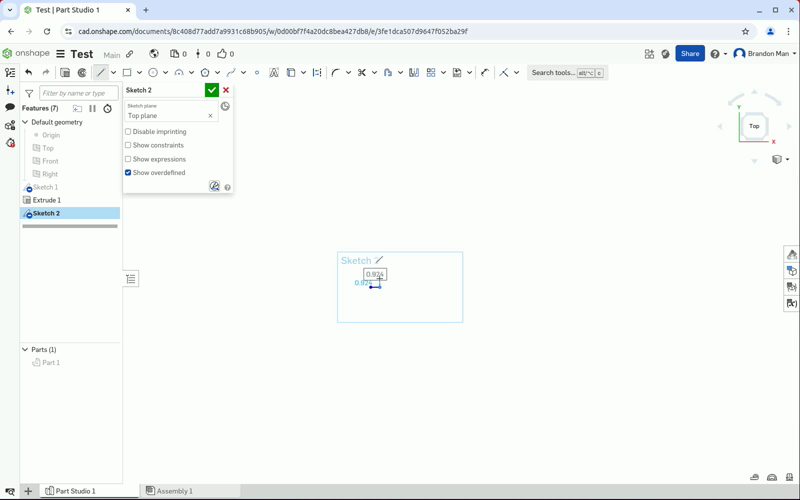
scroll(6)
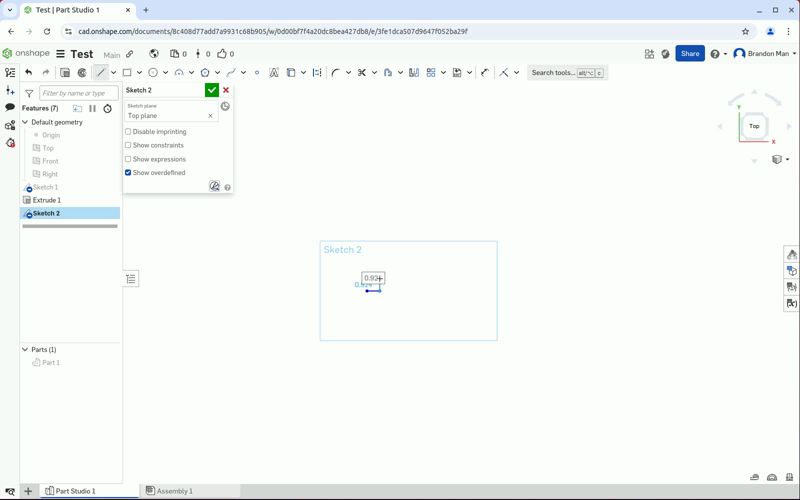
scroll(6)
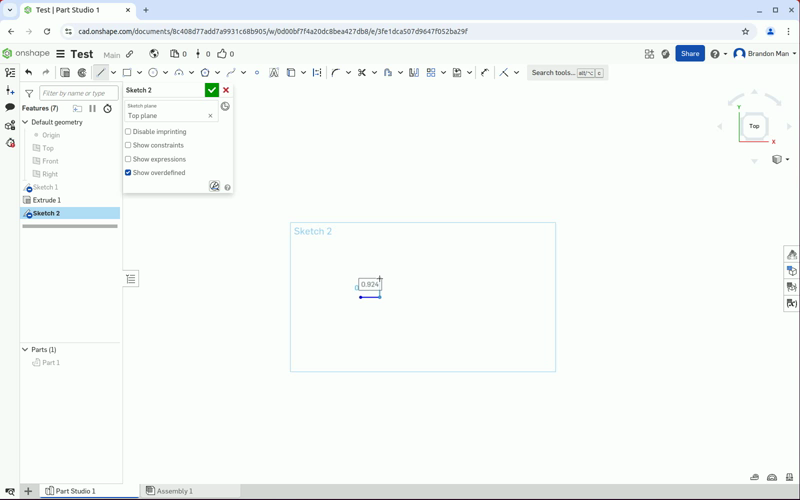
scroll(6)
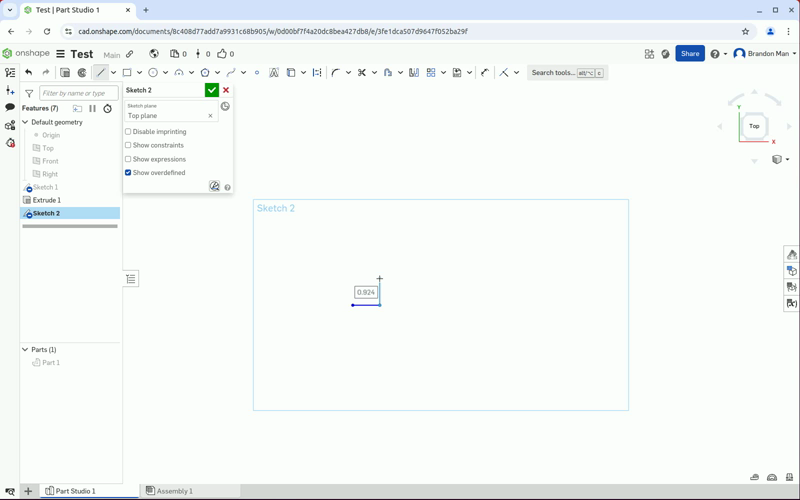
scroll(6)
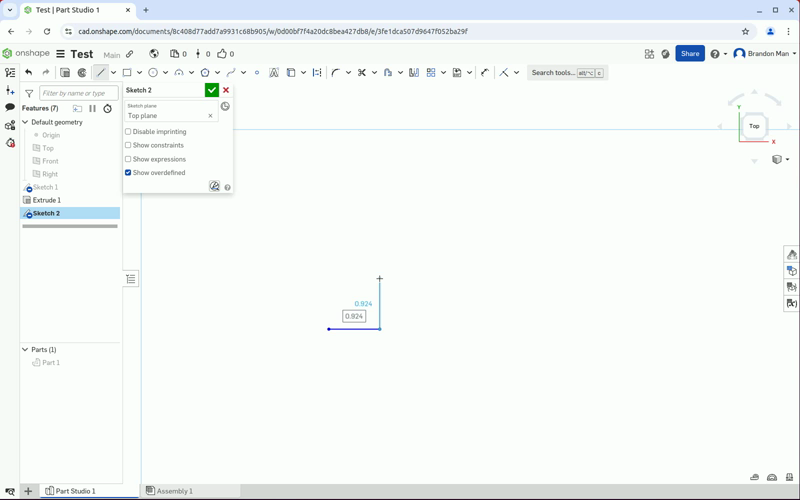
click(379, 278)
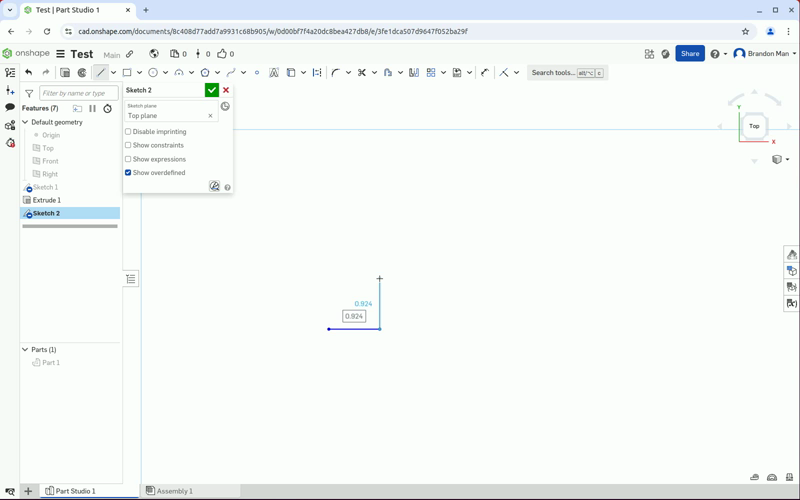
scroll(-6)
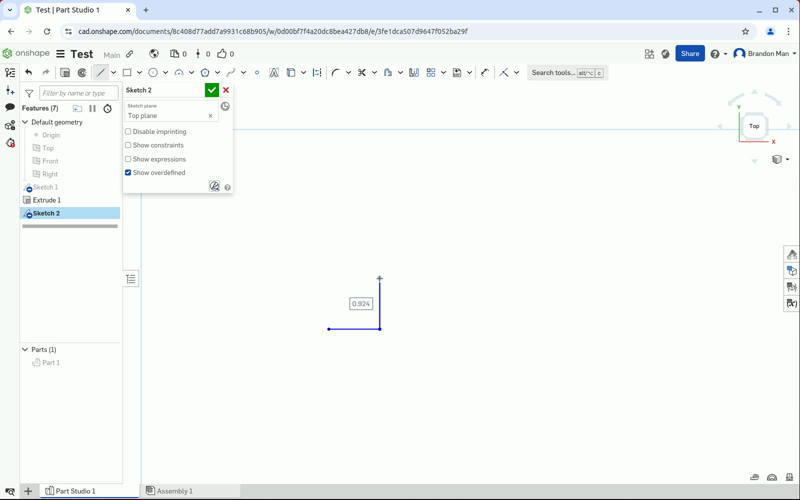
scroll(-6)
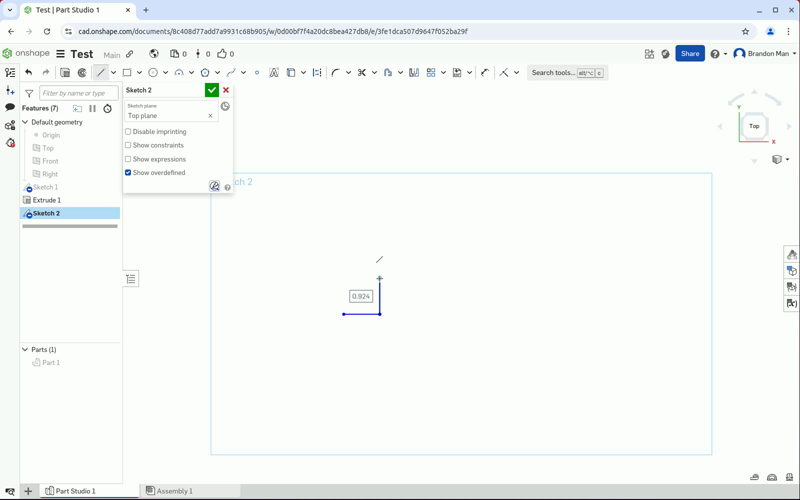
scroll(-6)
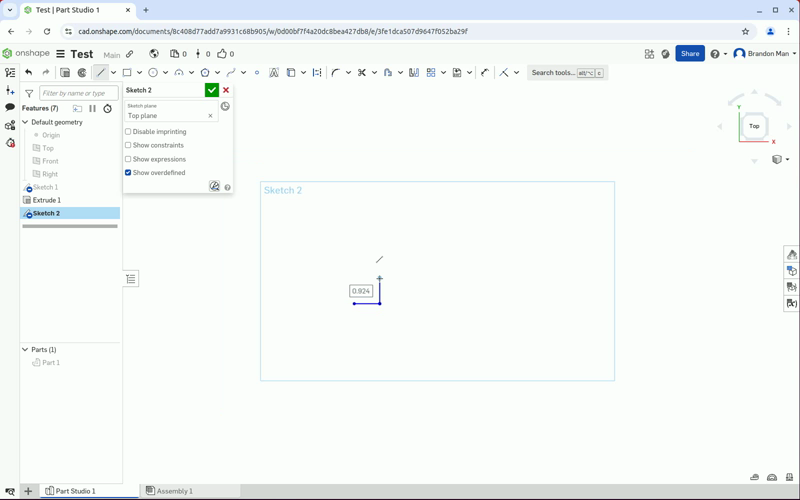
scroll(-6)
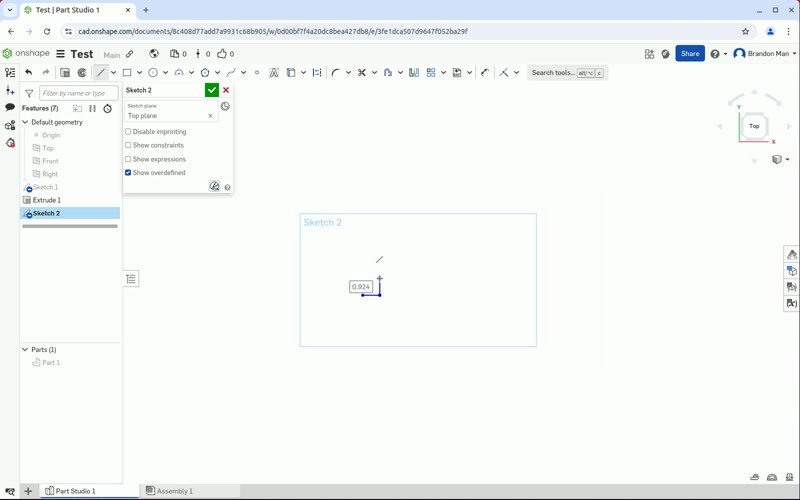
scroll(-6)
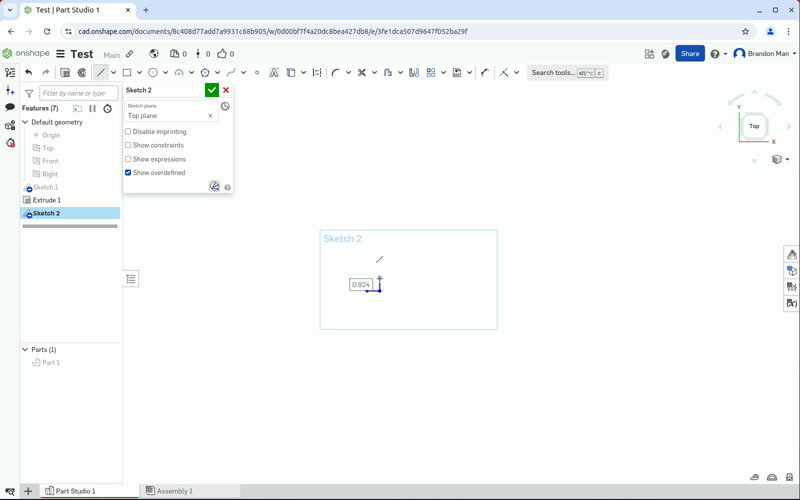
scroll(-6)
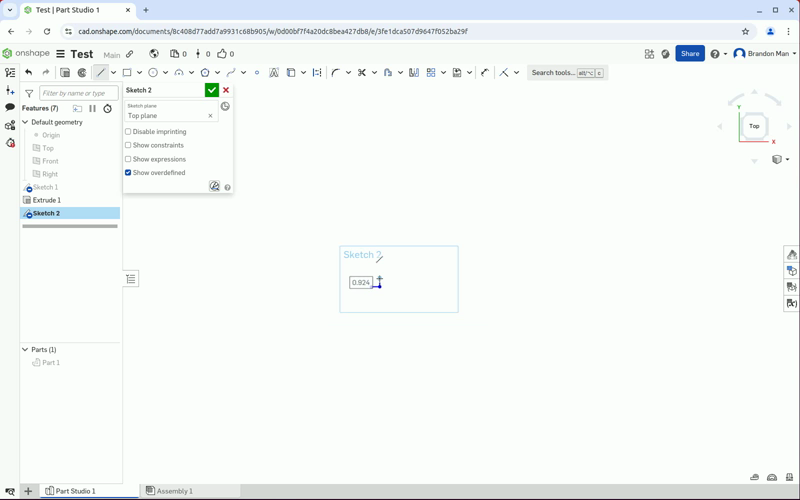
scroll(-6)
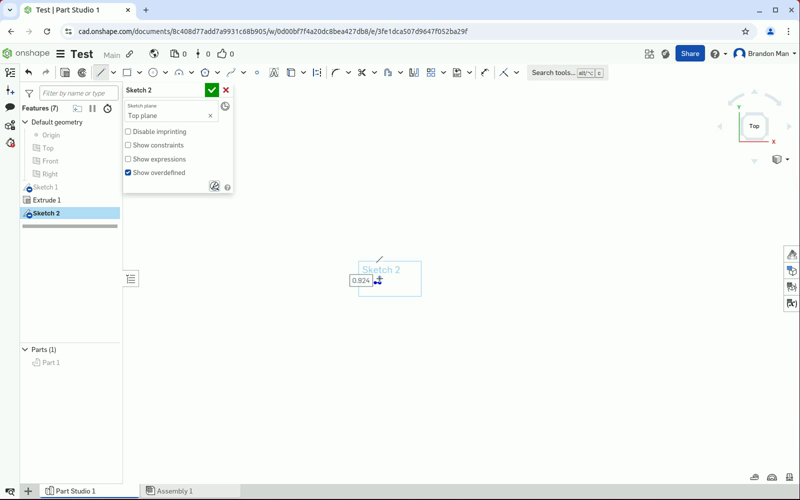
key_up(shift)
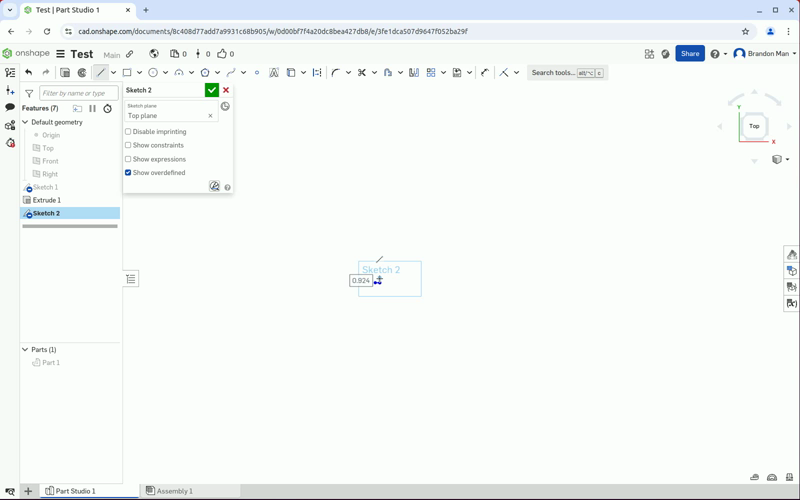
key_down(shift)
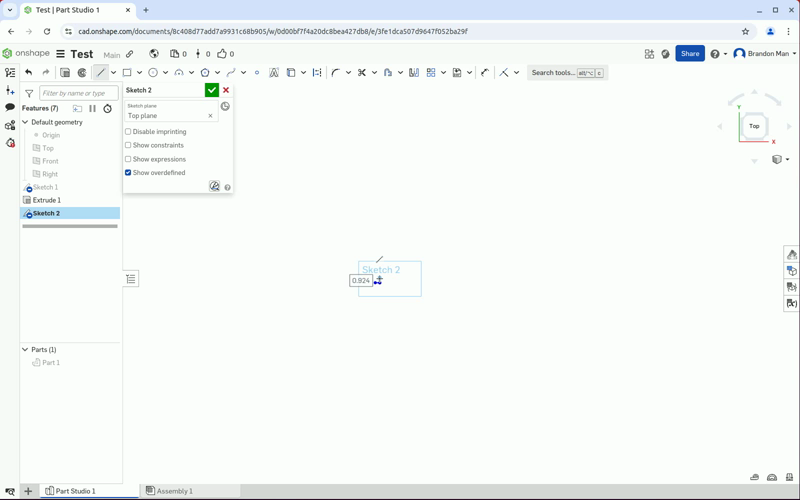
mouse_move(379, 201)
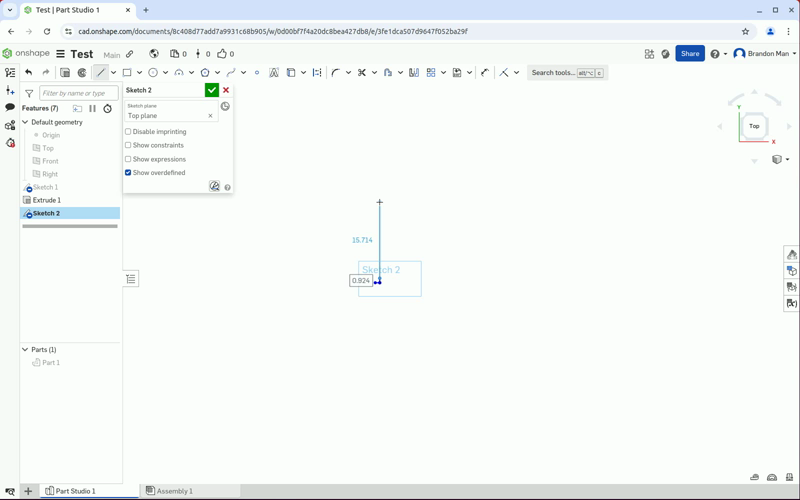
click(379, 201)
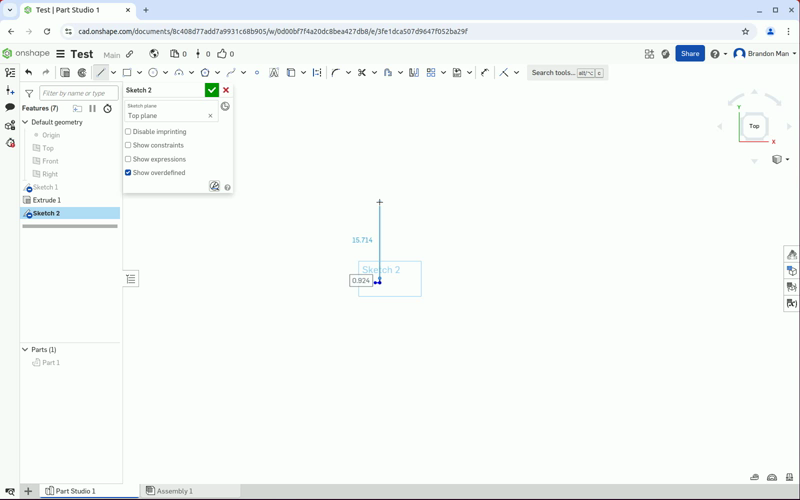
key_up(shift)
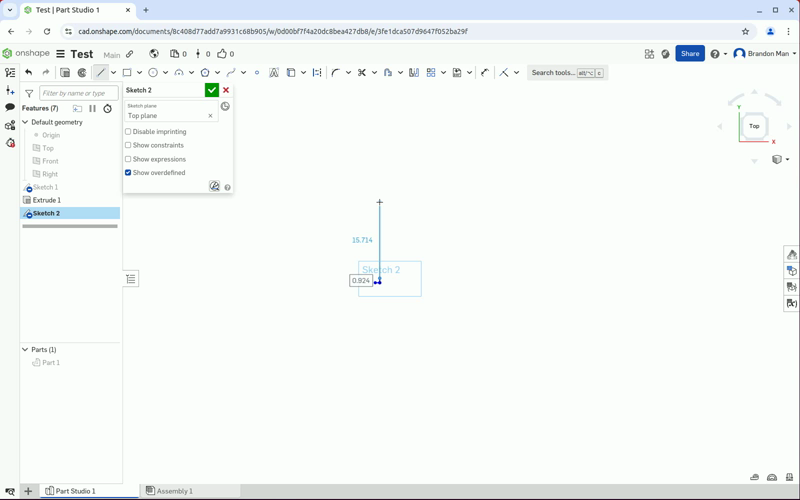
key_down(shift)
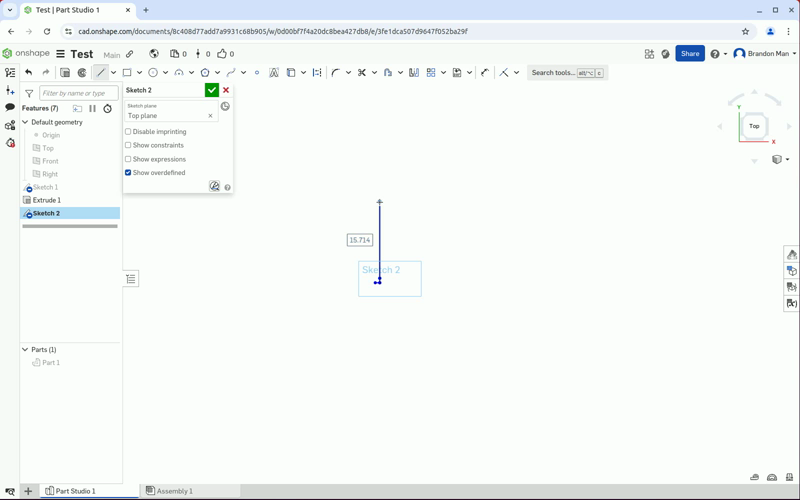
mouse_move(409, 201)
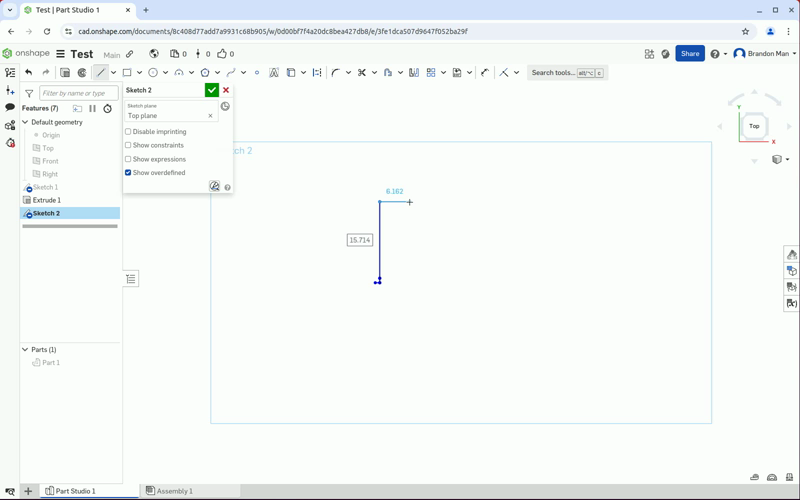
mouse_move(379, 197)
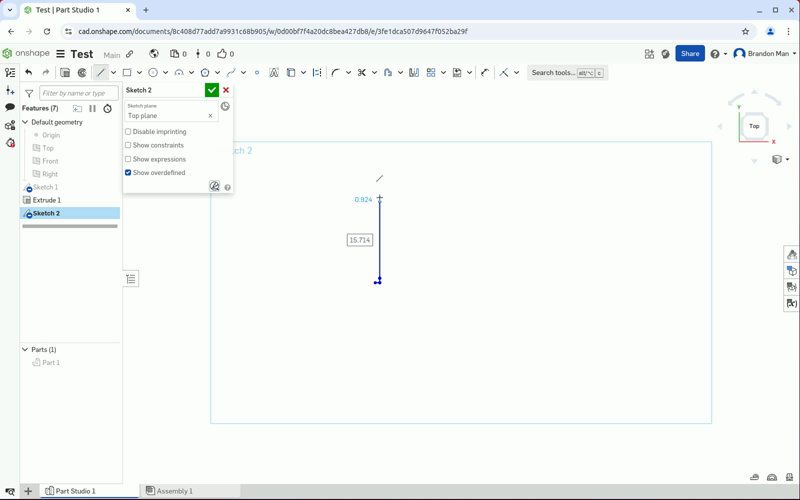
scroll(6)
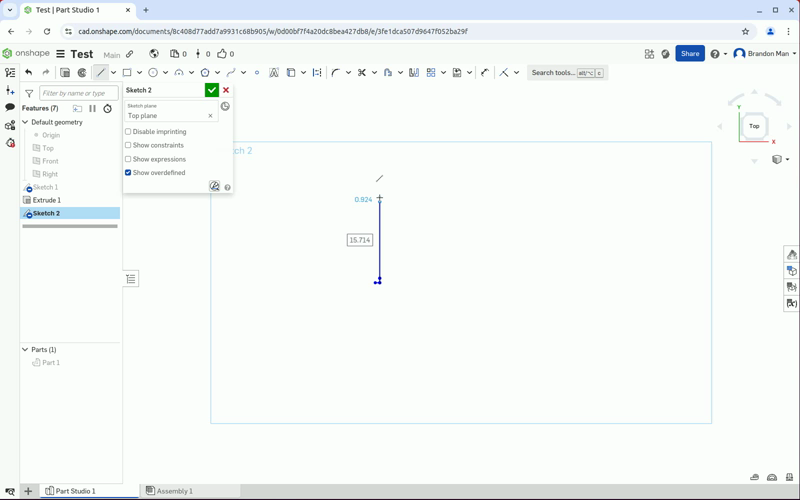
scroll(6)
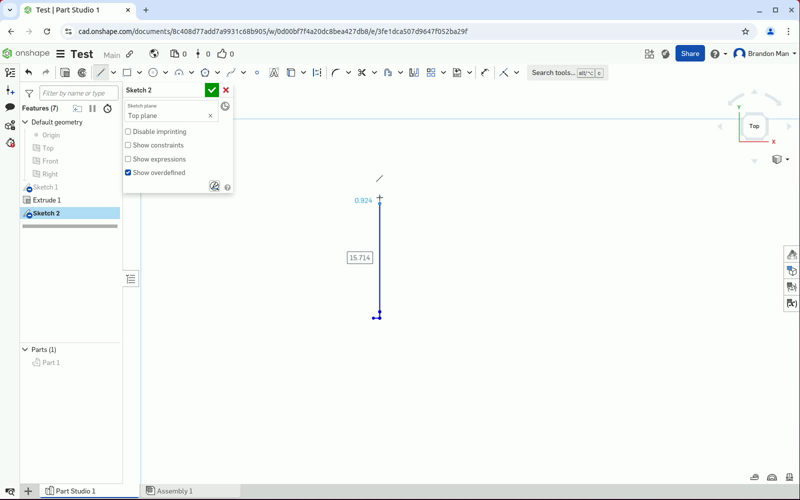
scroll(6)
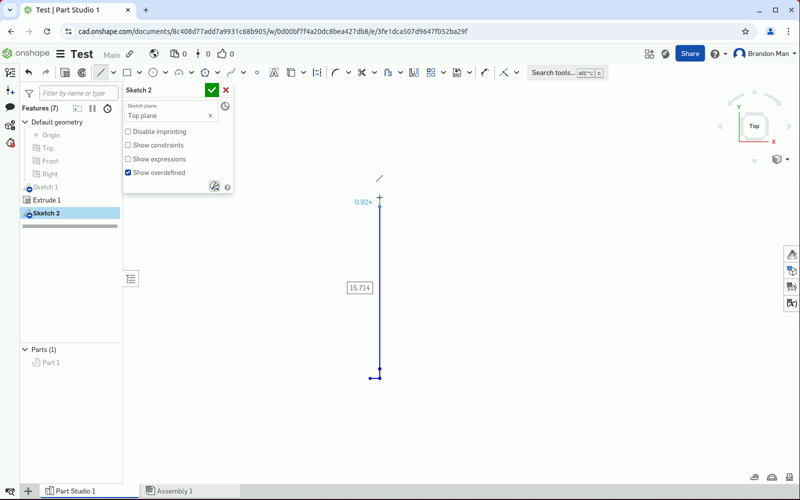
scroll(6)
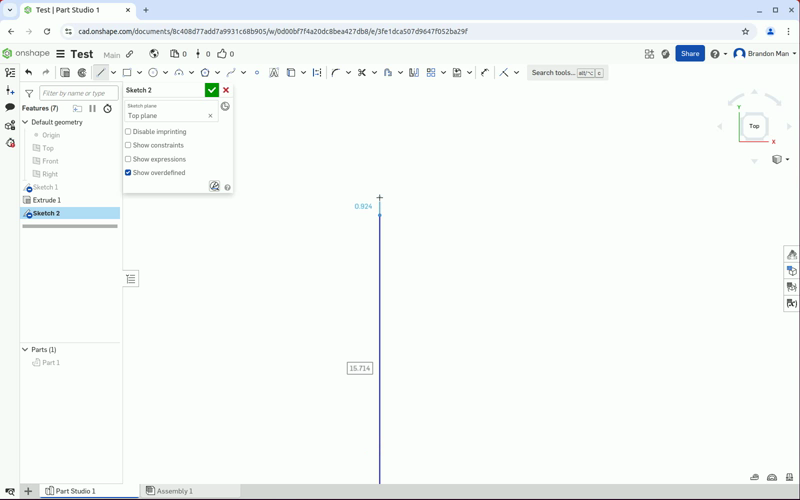
scroll(6)
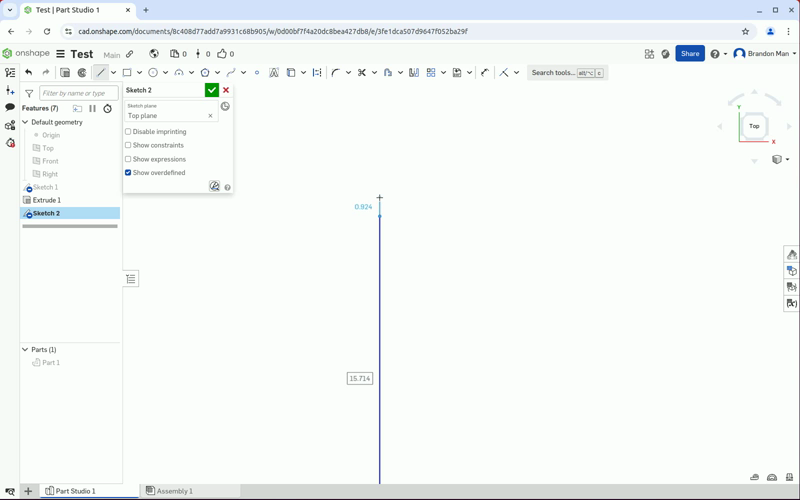
scroll(6)
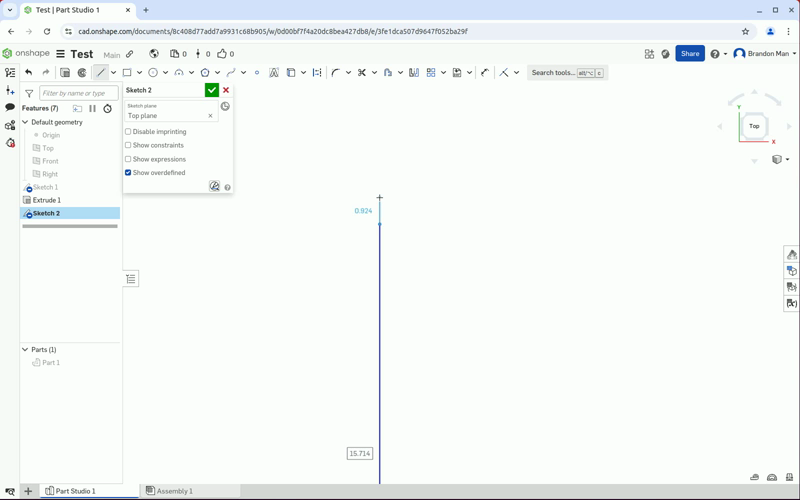
scroll(6)
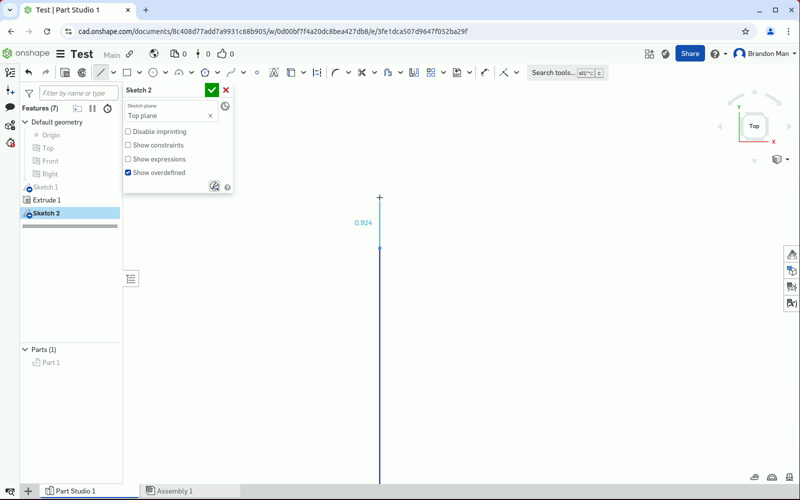
click(379, 197)
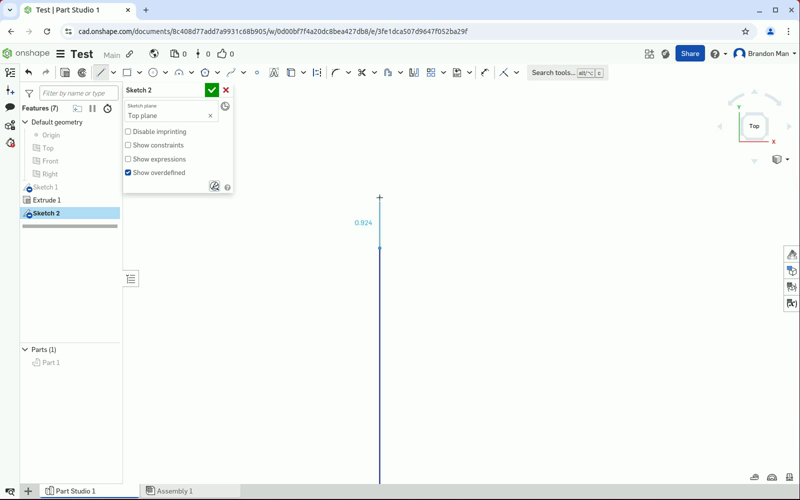
scroll(-6)
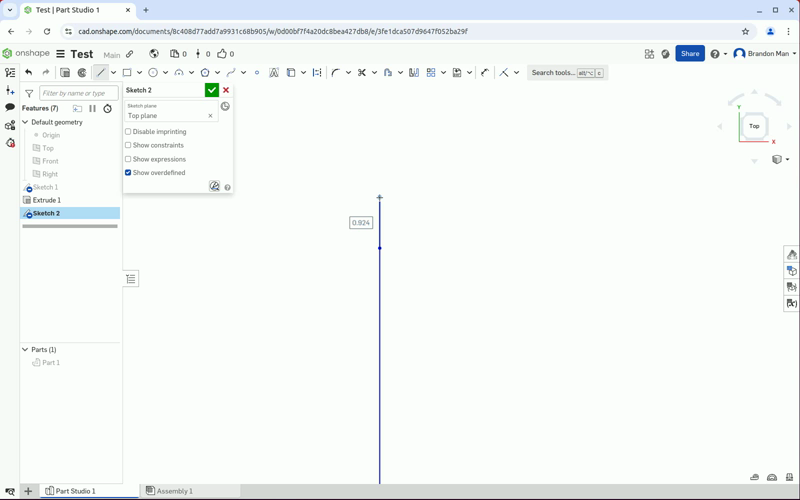
scroll(-6)
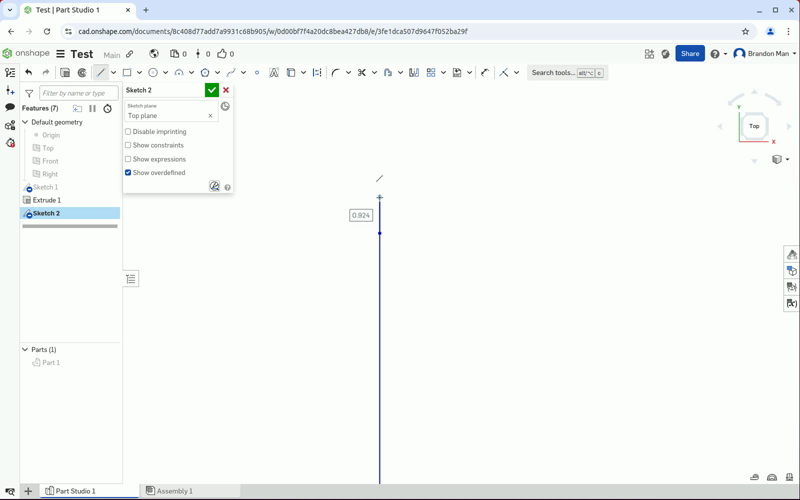
scroll(-6)
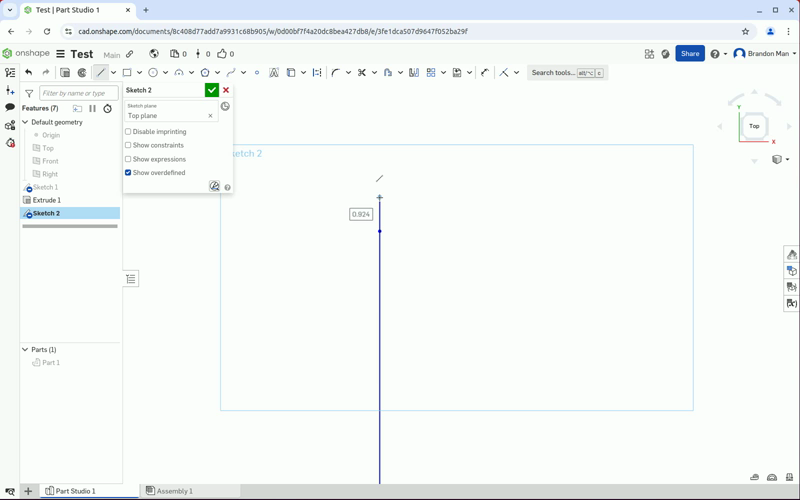
scroll(-6)
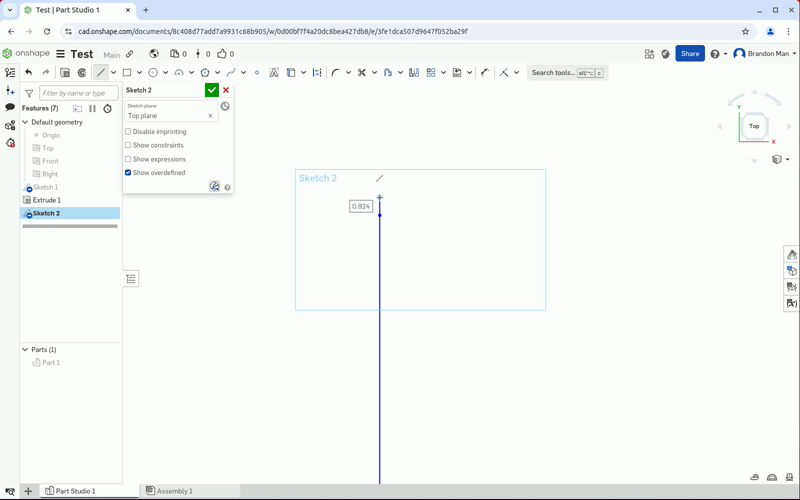
scroll(-6)
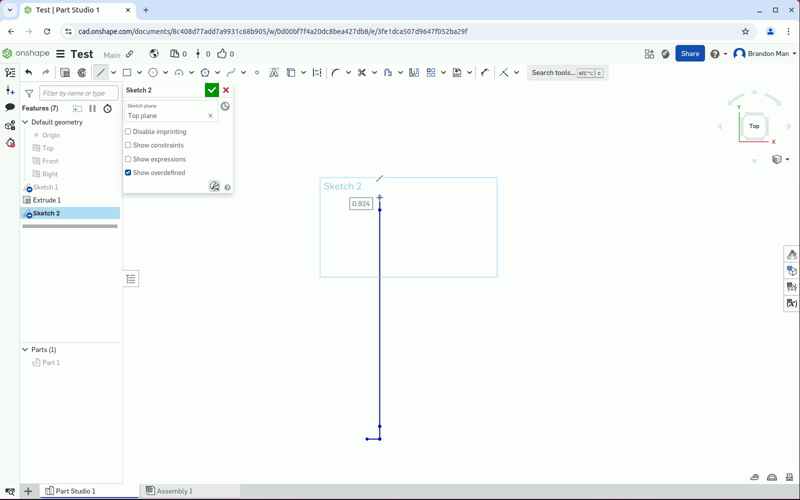
scroll(-6)
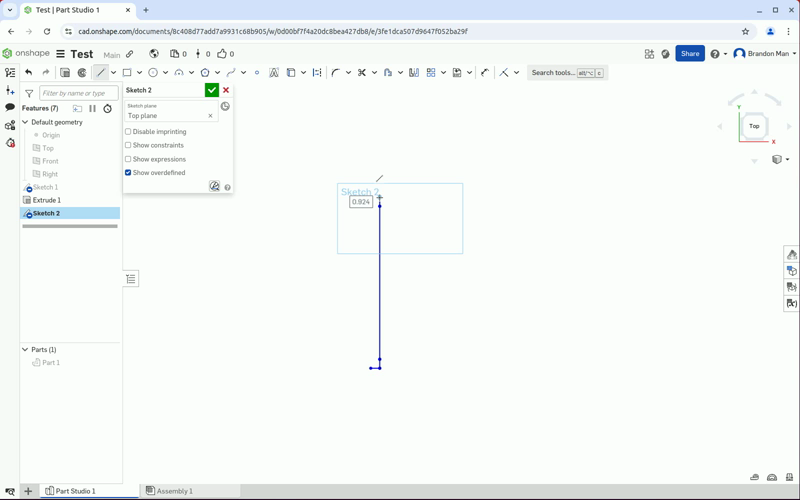
scroll(-6)
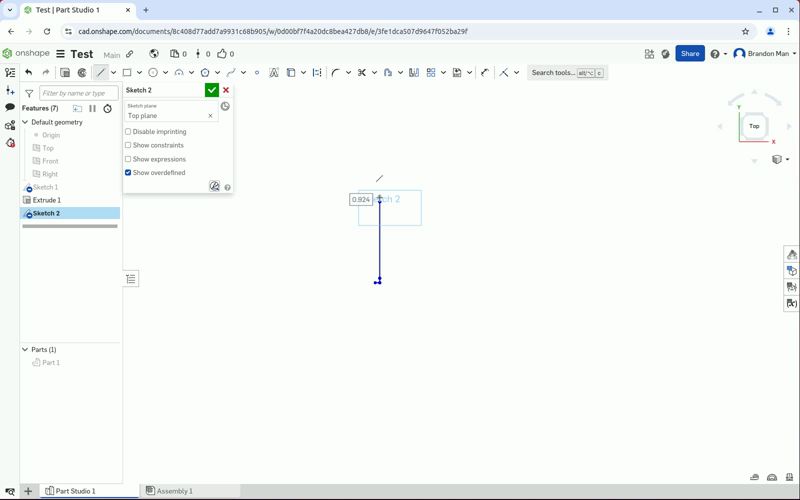
key_up(shift)
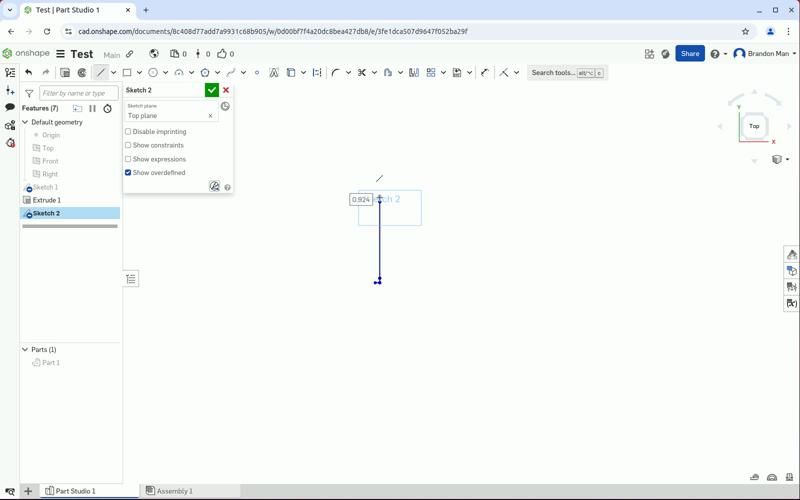
key_down(shift)
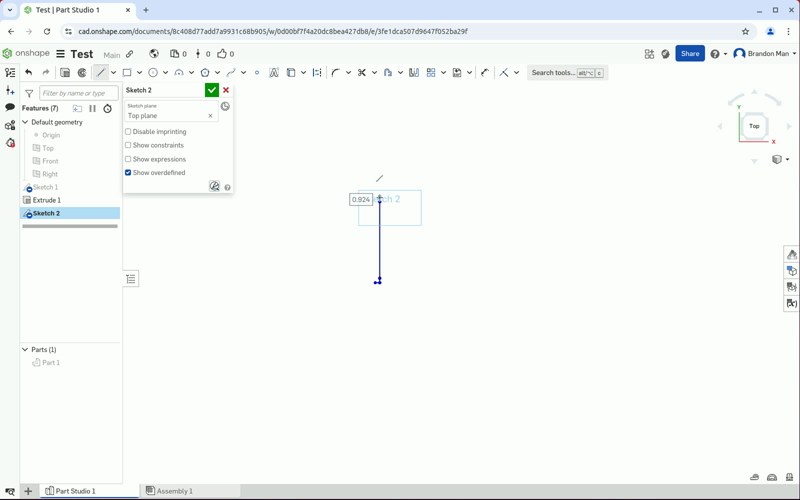
mouse_move(409, 197)
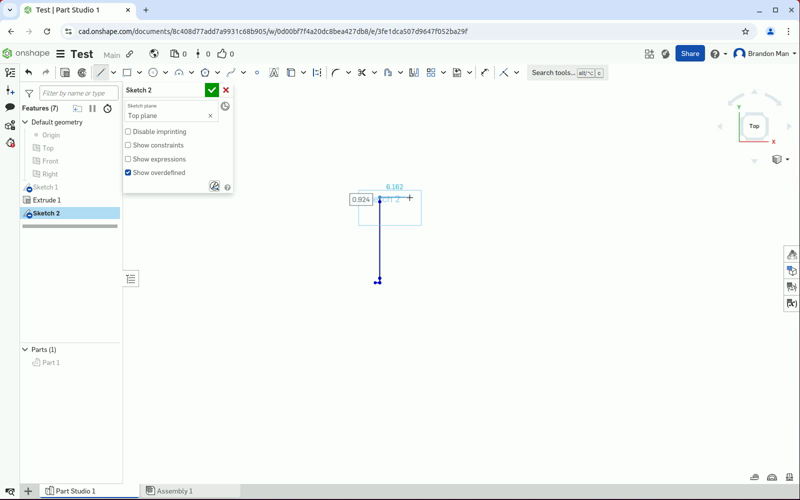
mouse_move(375, 197)
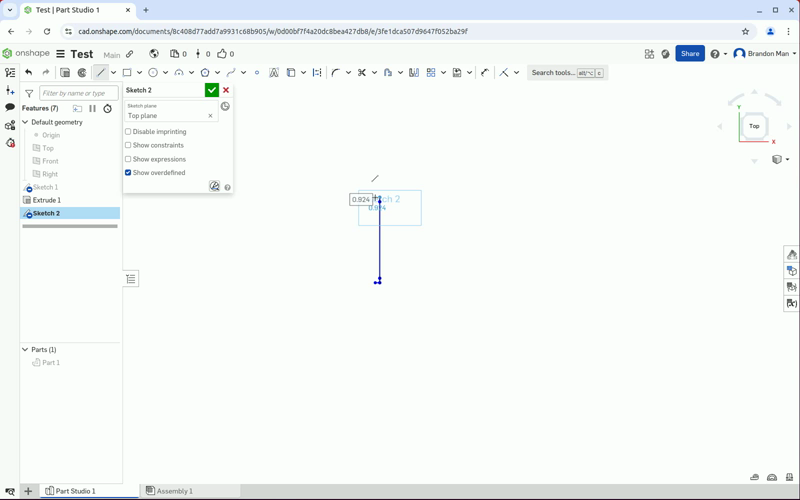
scroll(6)
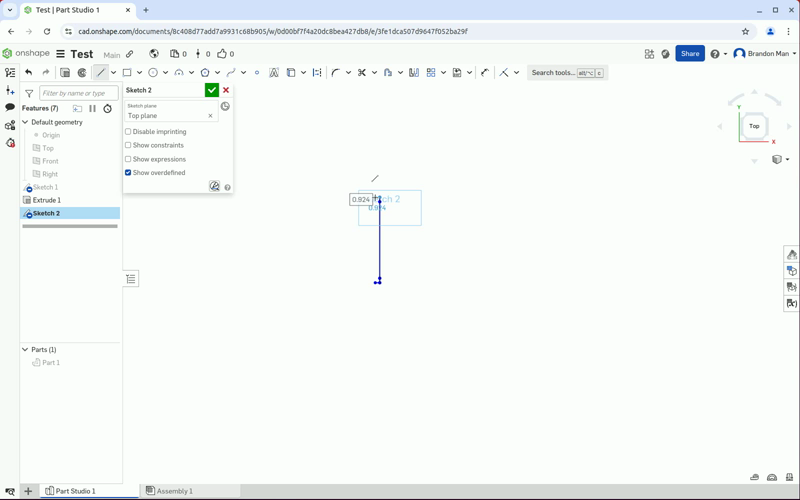
scroll(6)
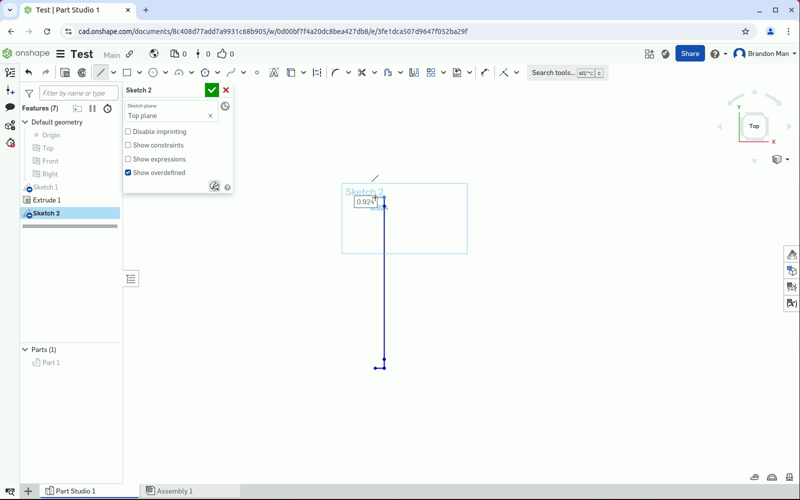
scroll(6)
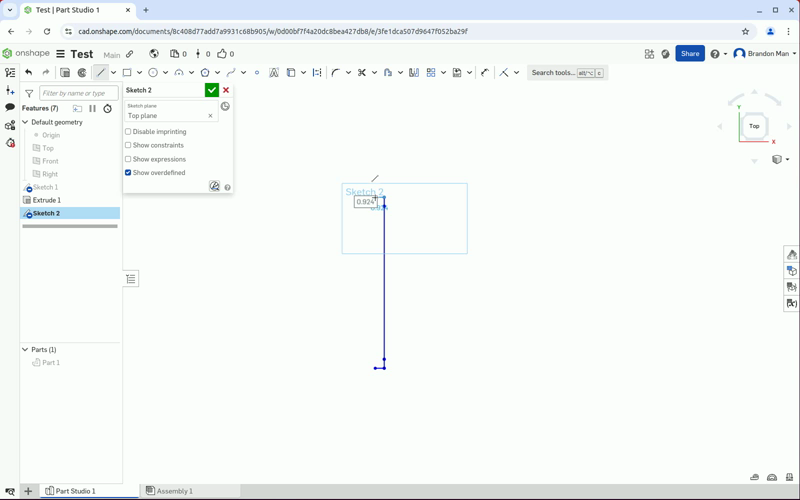
scroll(6)
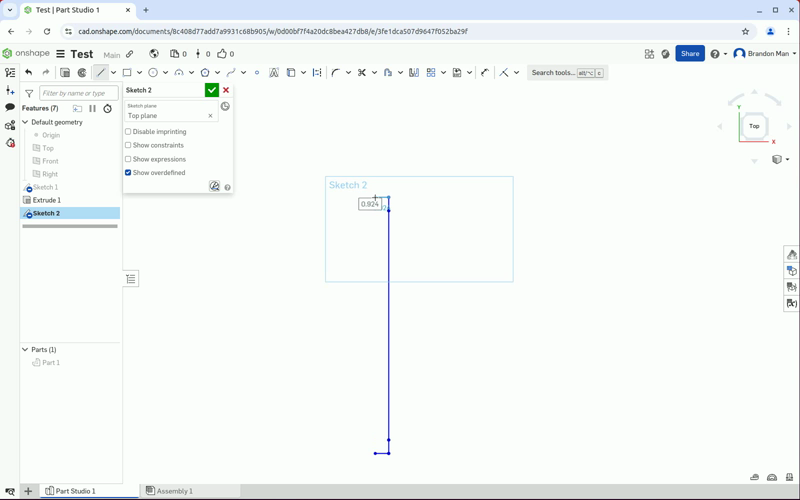
scroll(6)
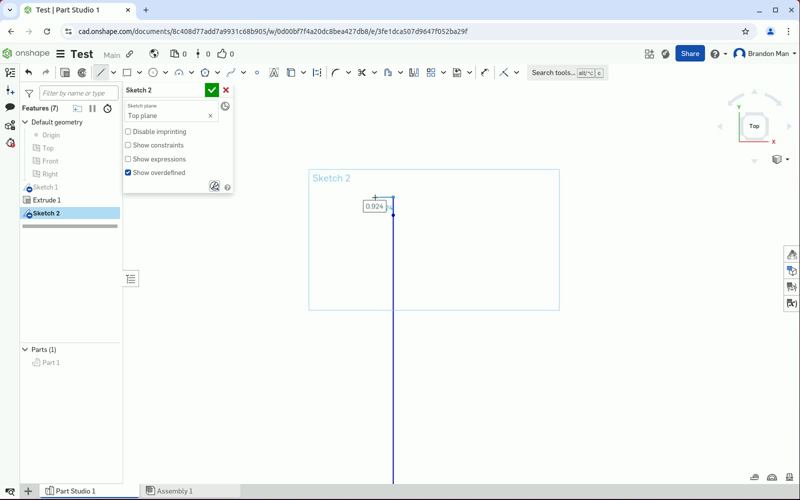
scroll(6)
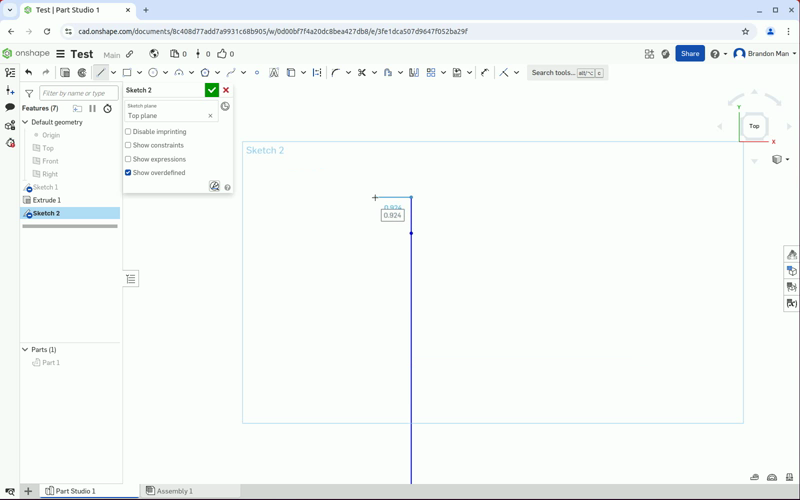
scroll(6)
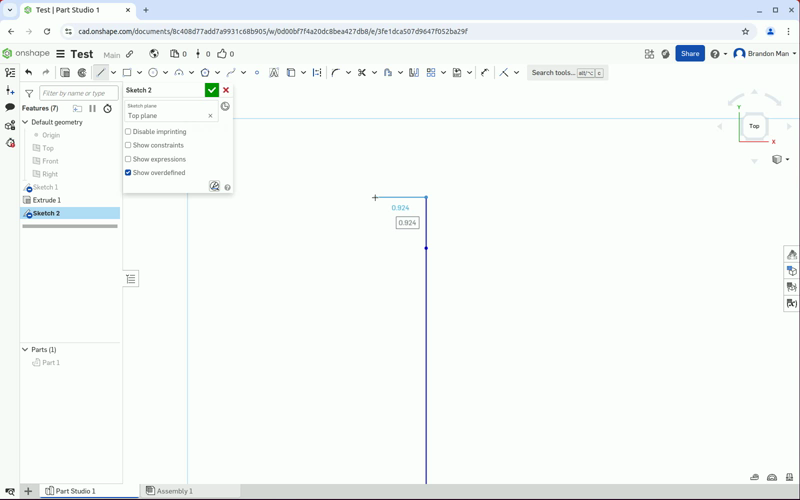
click(375, 197)
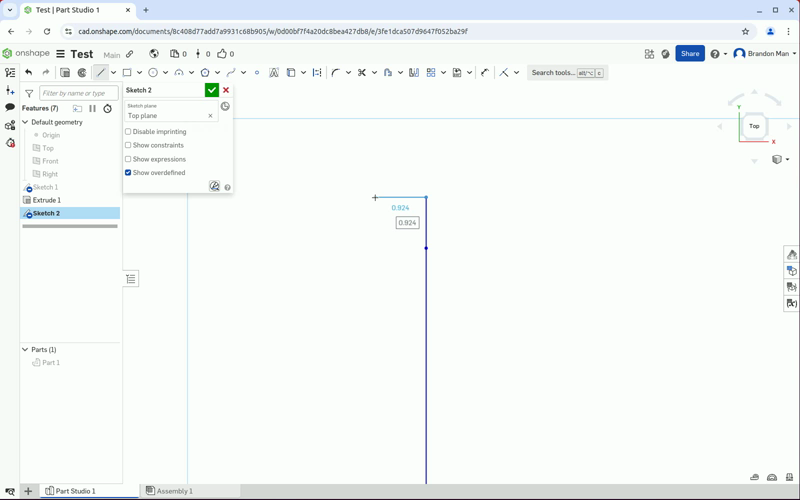
scroll(-6)
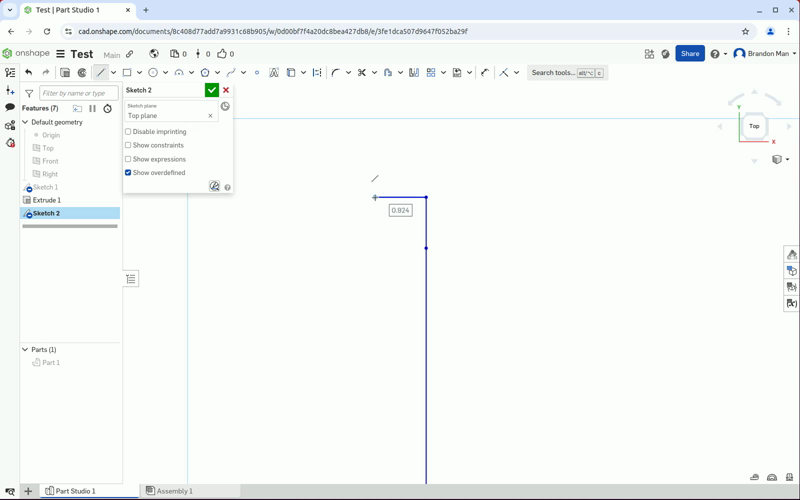
scroll(-6)
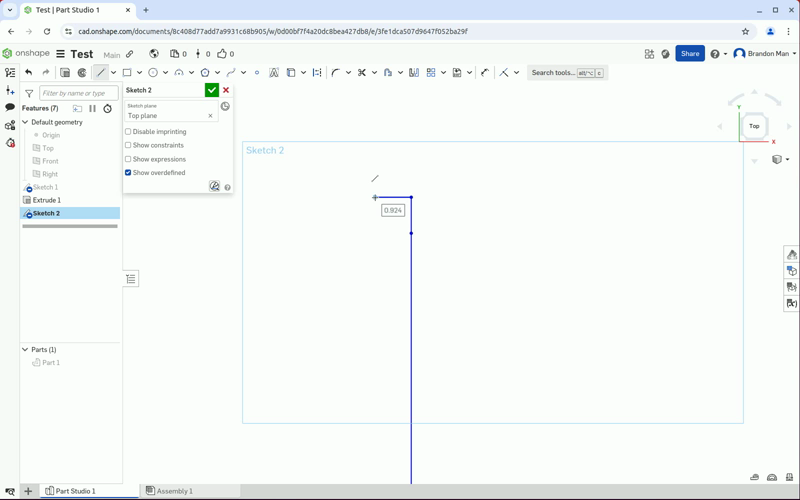
scroll(-6)
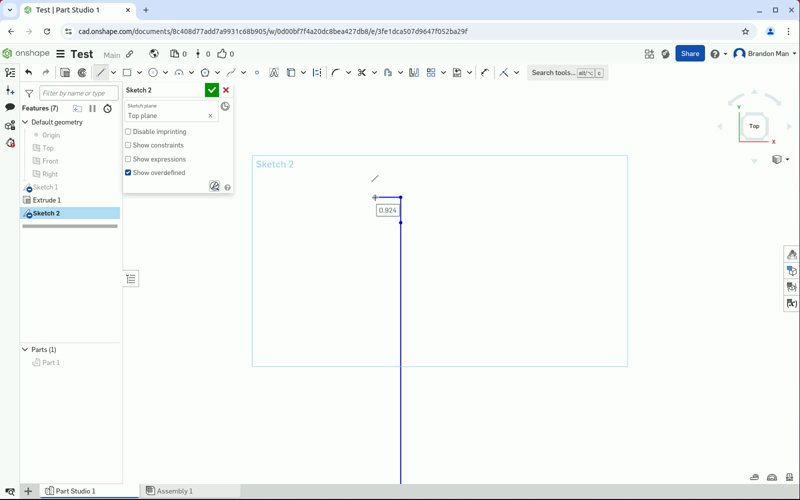
scroll(-6)
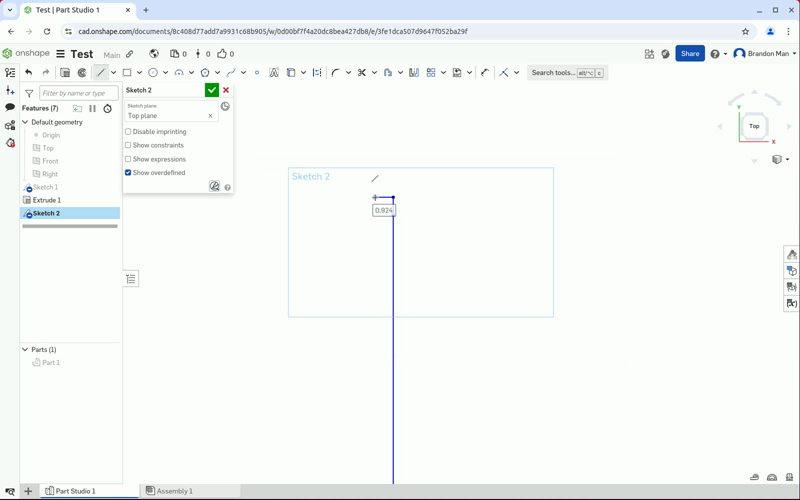
scroll(-6)
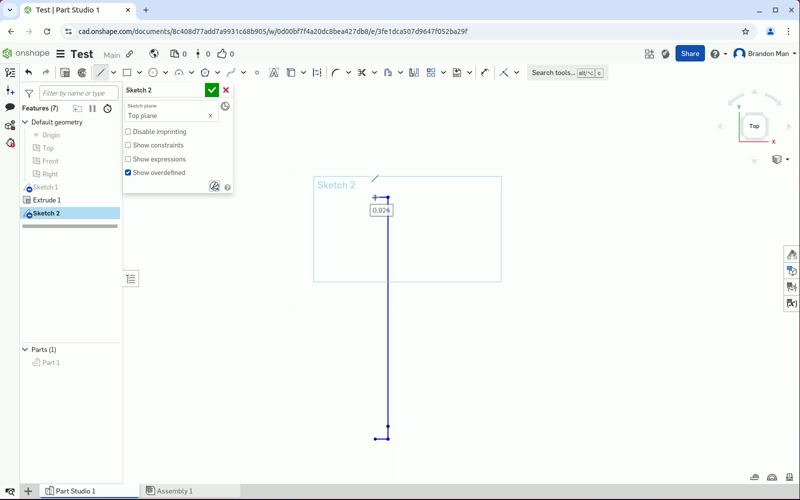
scroll(-6)
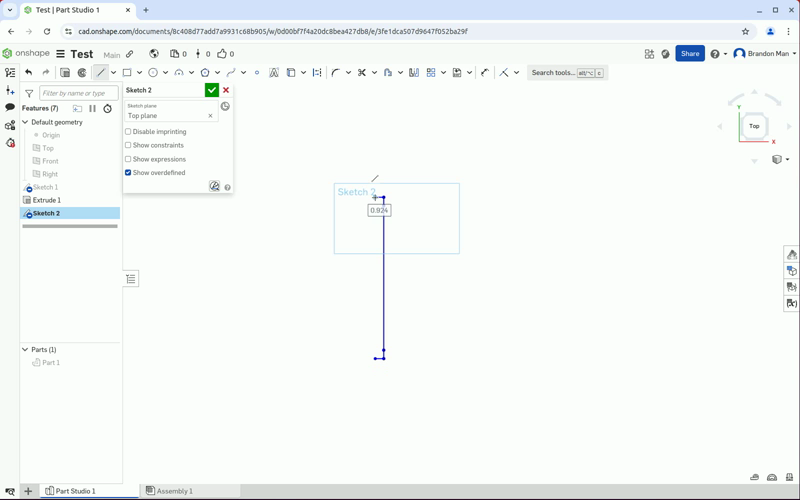
scroll(-6)
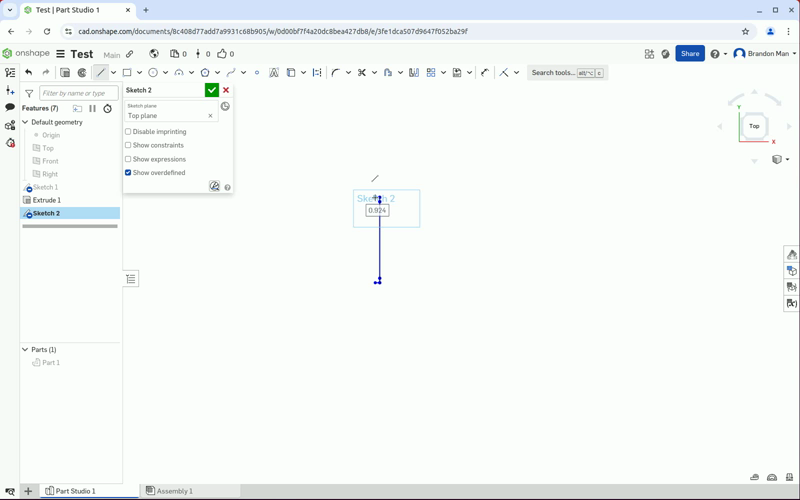
key_up(shift)
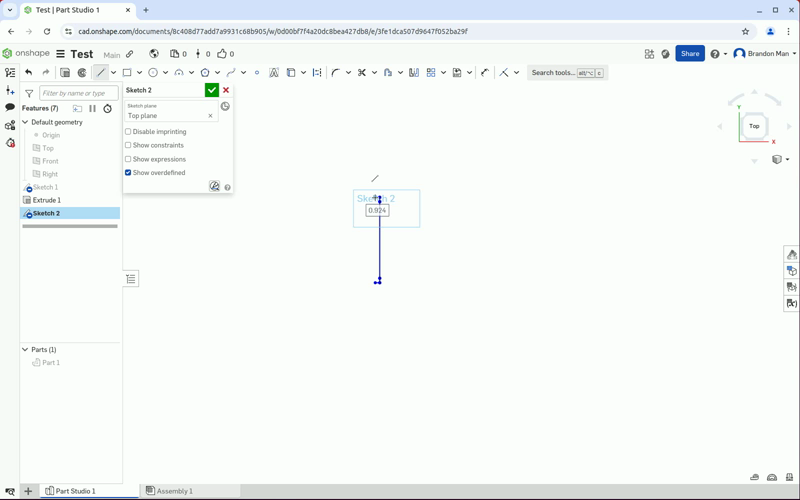
key_down(shift)
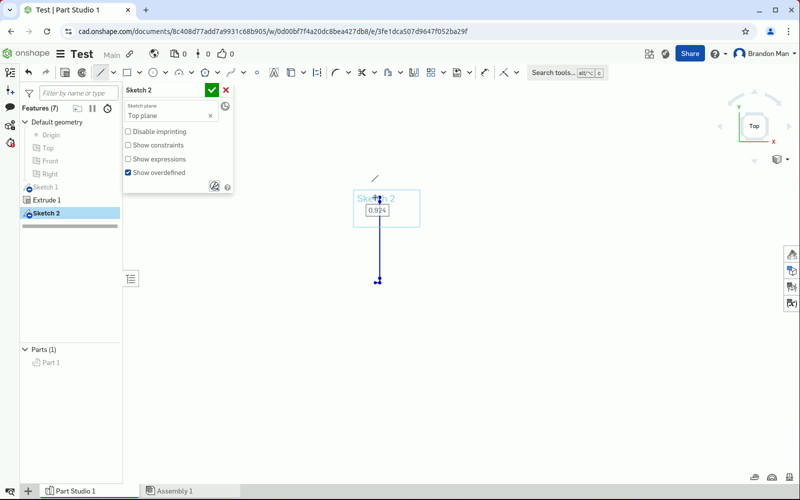
mouse_move(375, 282)
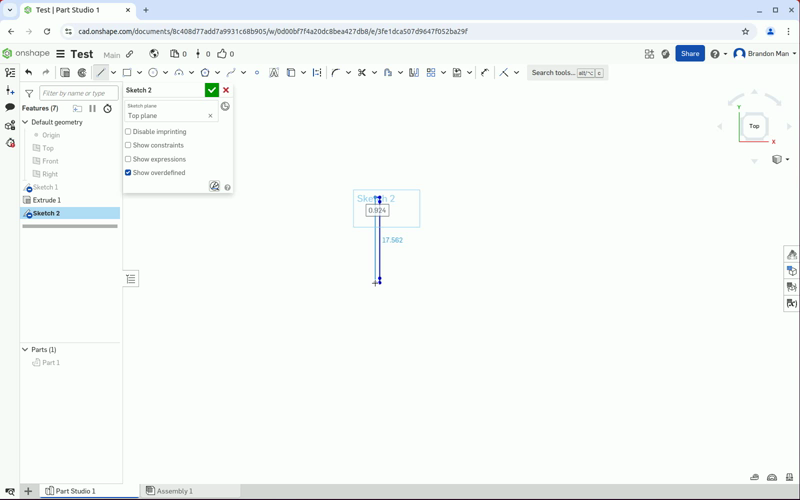
key_up(shift)
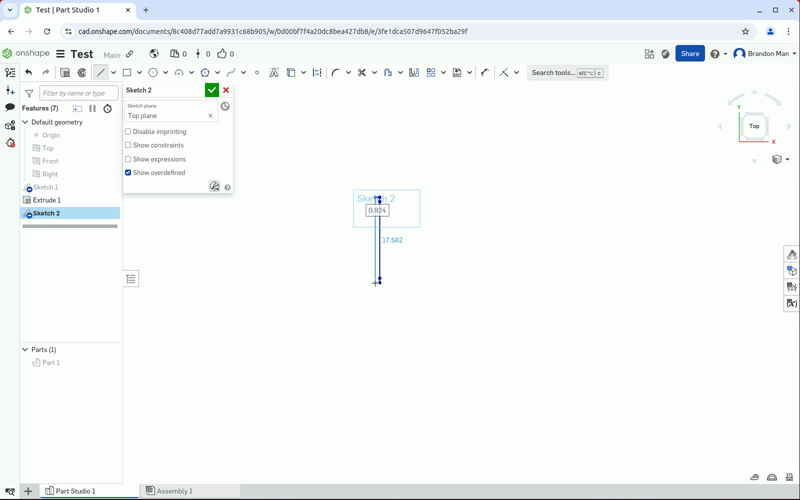
click(375, 282)
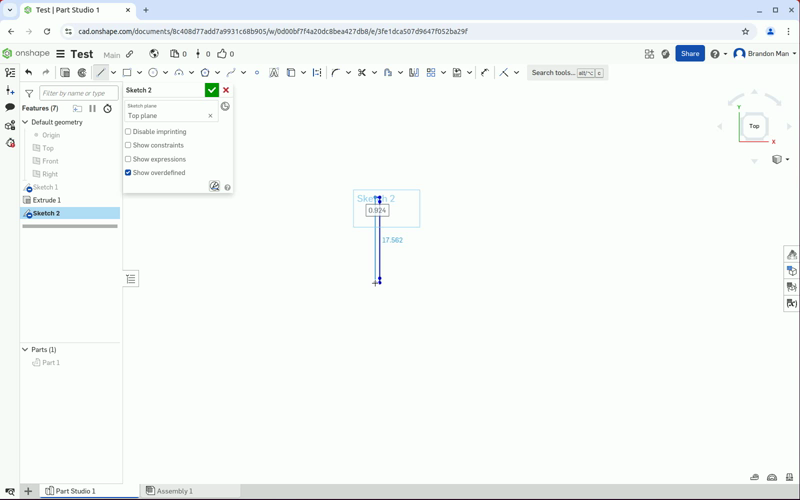
key(esc)
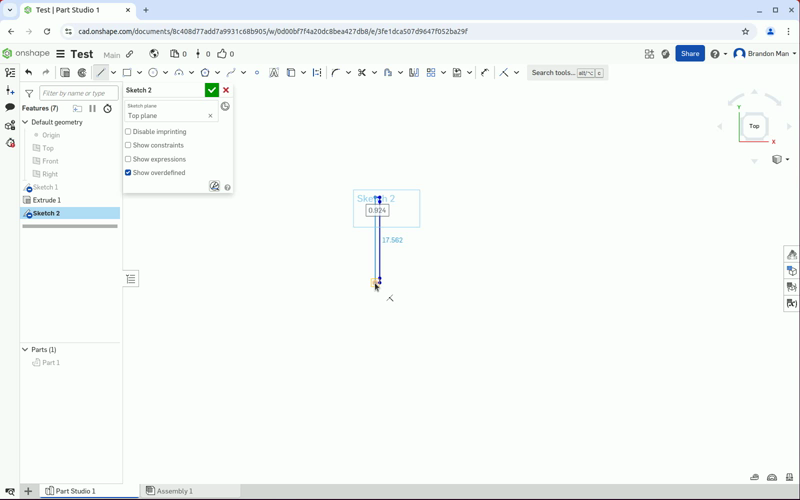
mouse_move(378, 240)
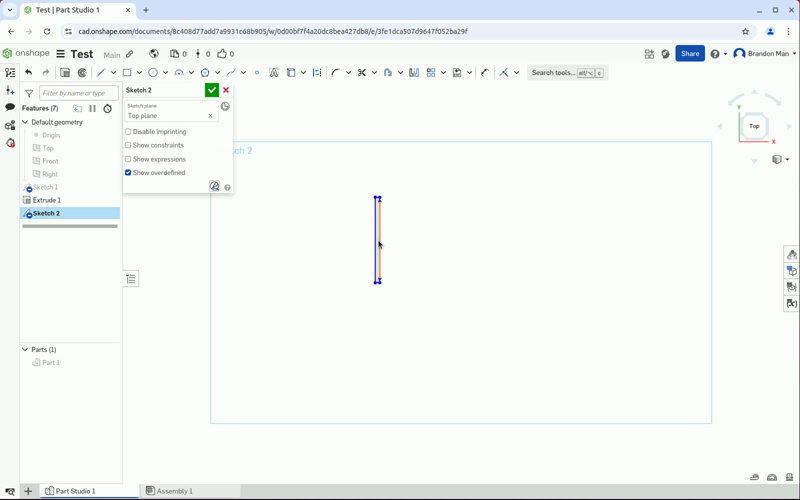
scroll(6)
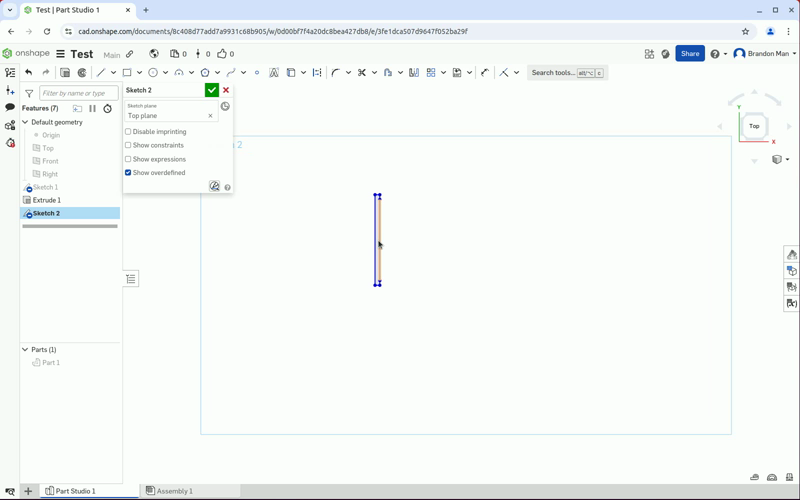
scroll(6)
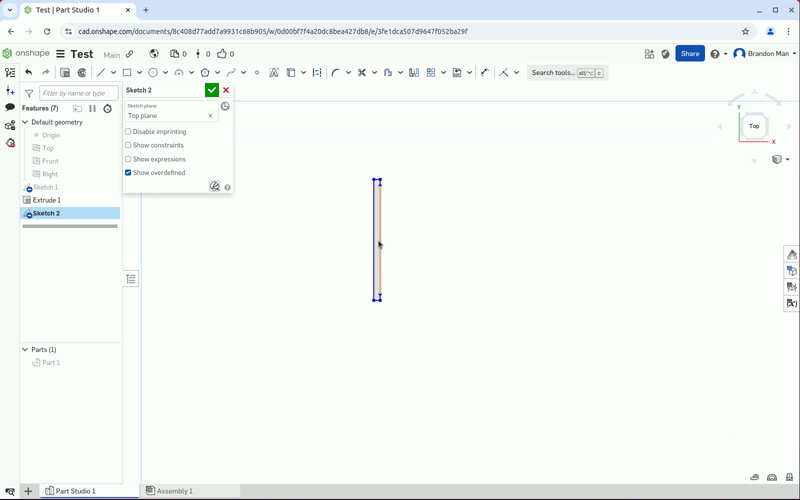
scroll(6)
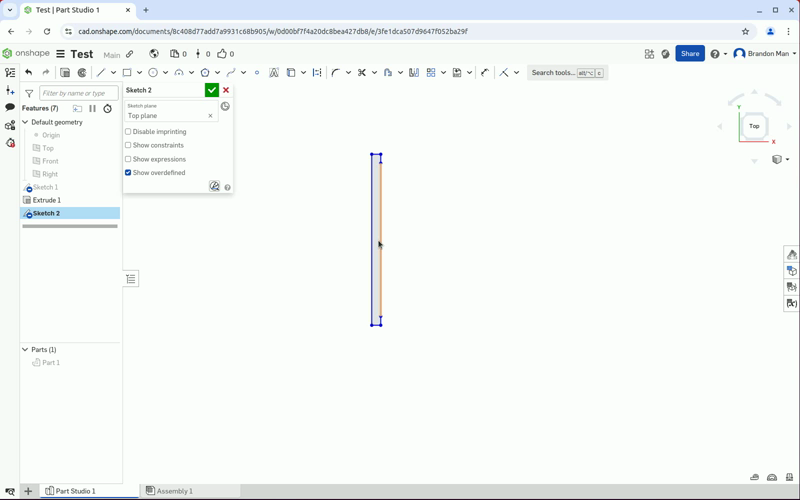
scroll(6)
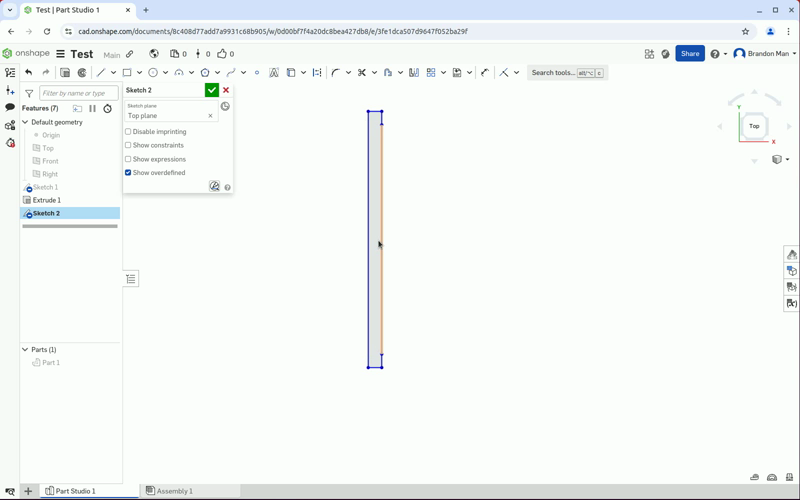
scroll(6)
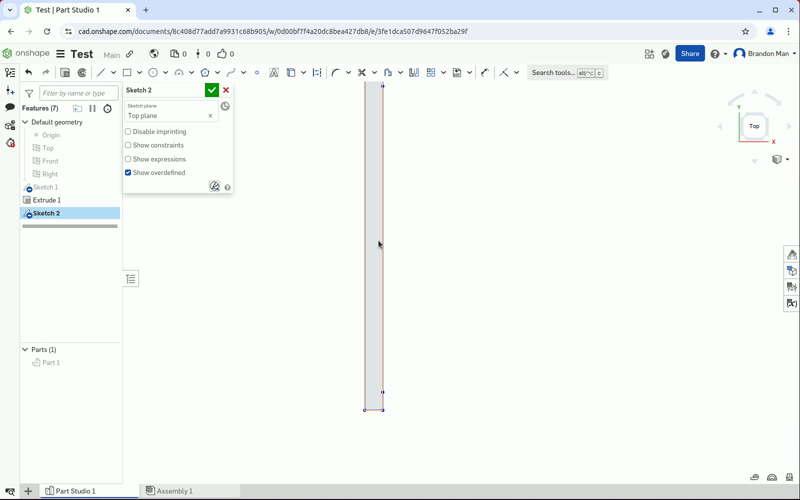
scroll(6)
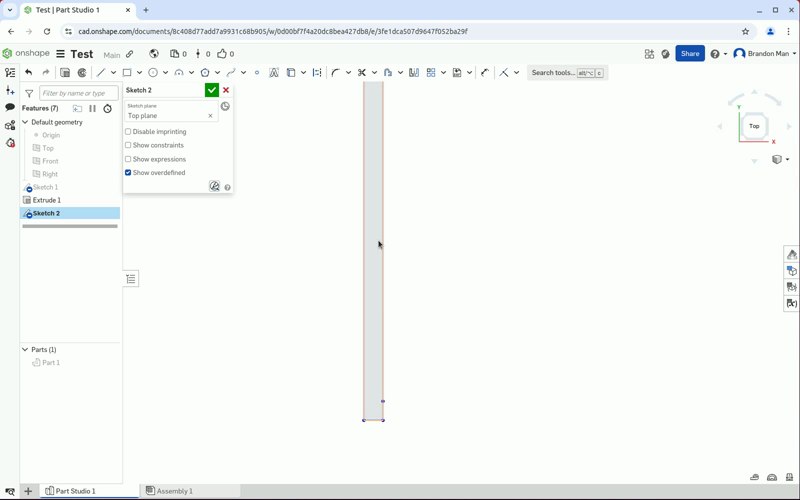
scroll(6)
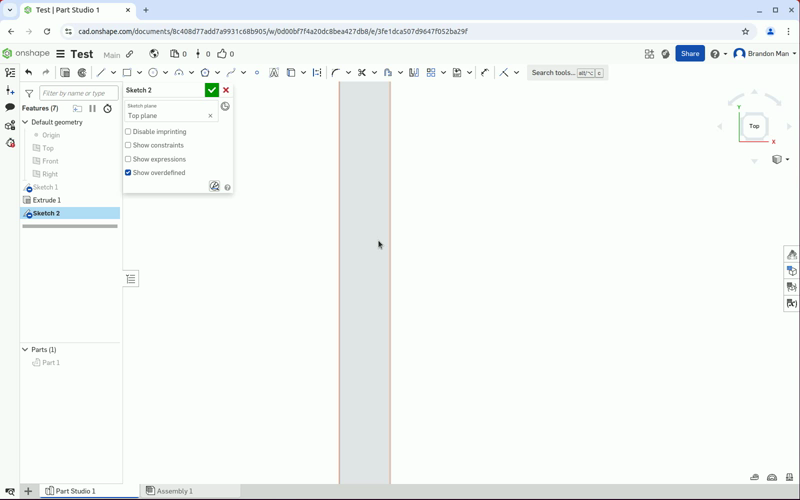
click(378, 240)
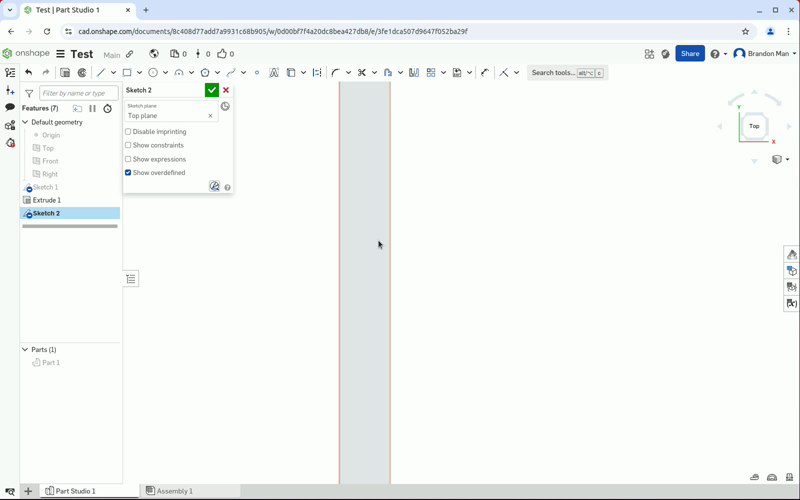
scroll(-6)
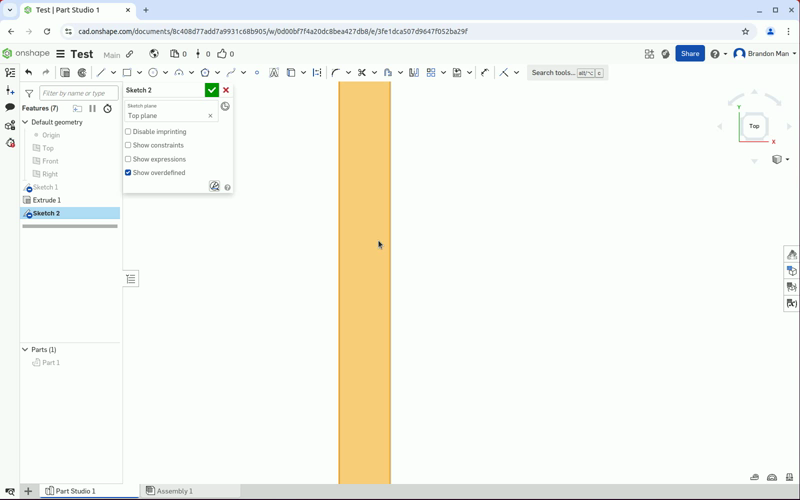
scroll(-6)
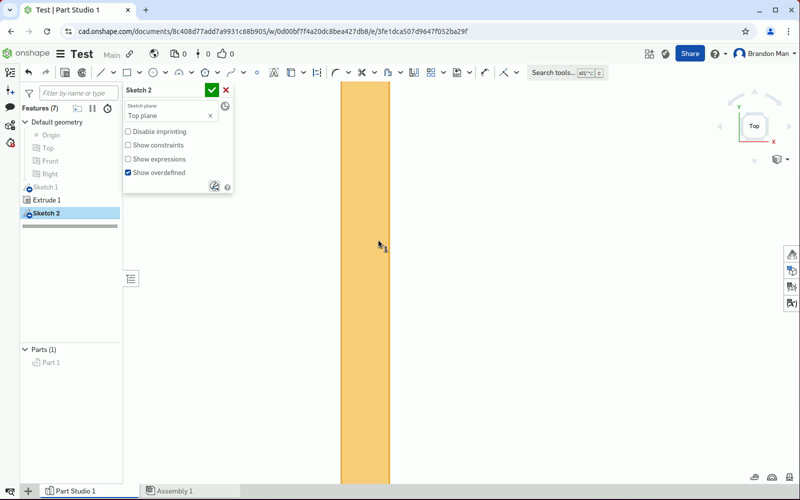
scroll(-6)
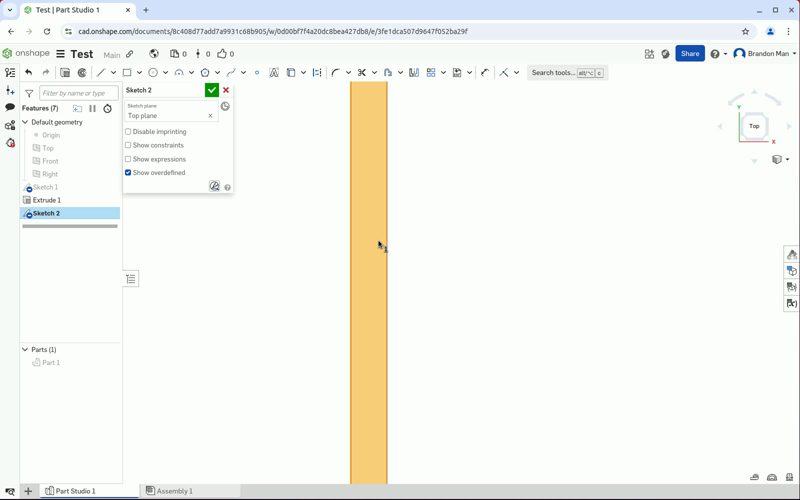
scroll(-6)
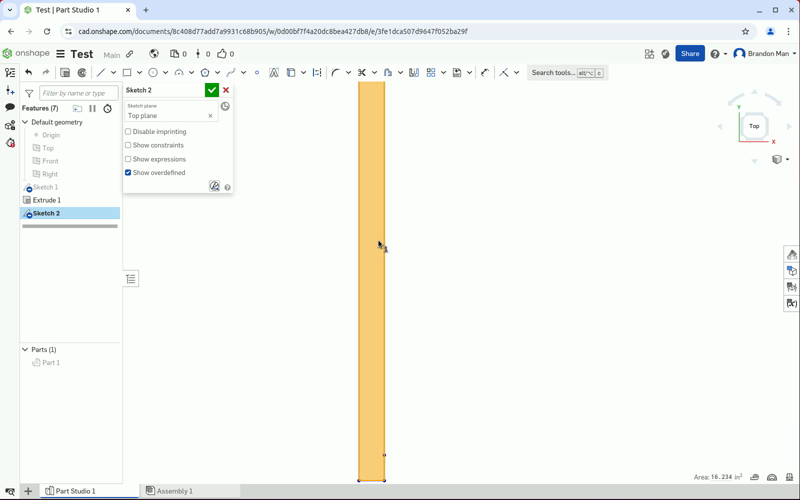
scroll(-6)
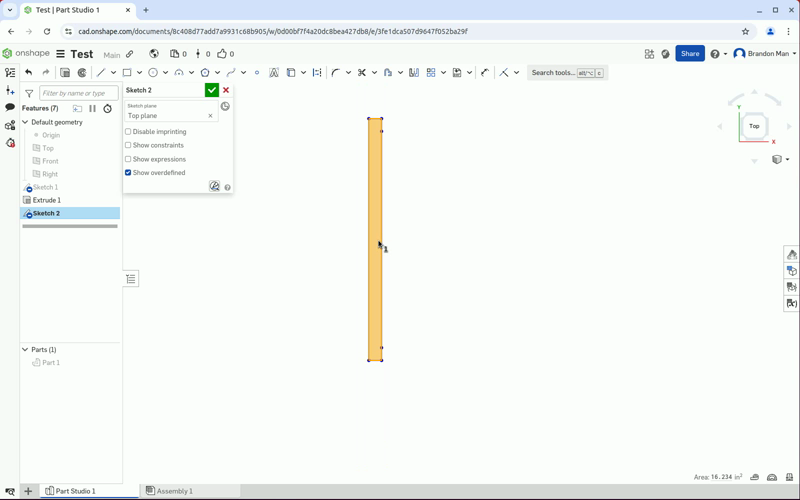
scroll(-6)
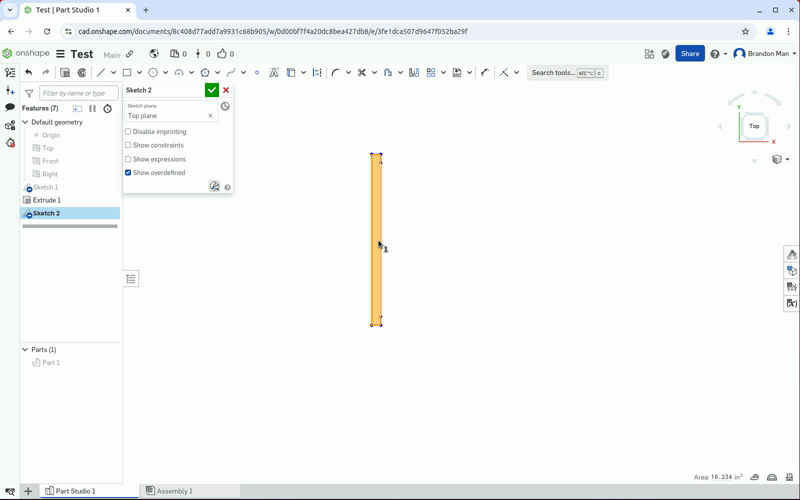
scroll(-6)
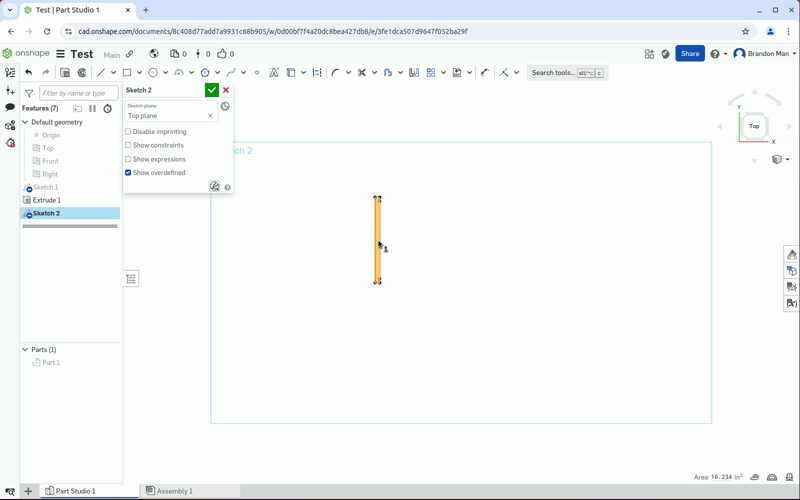
mouse_move(73, 352)
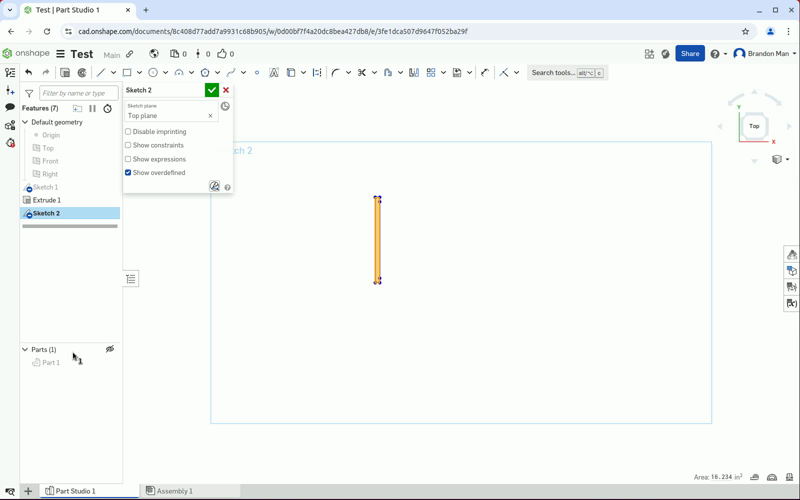
key(shift+y)
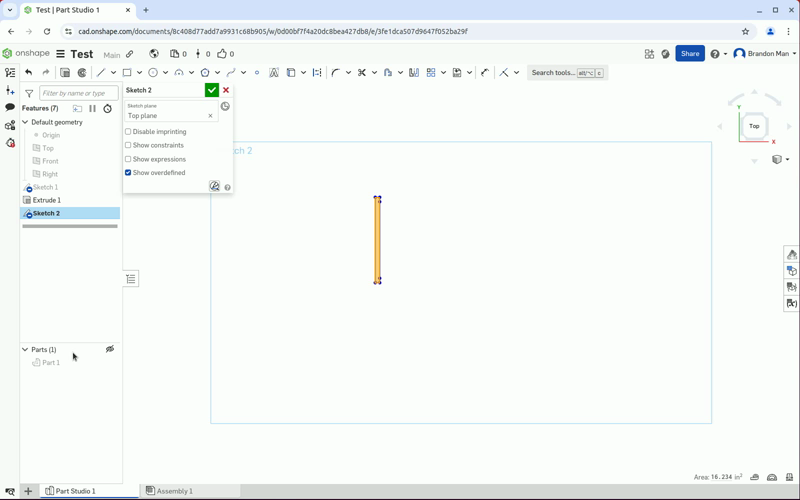
key(shift+e)
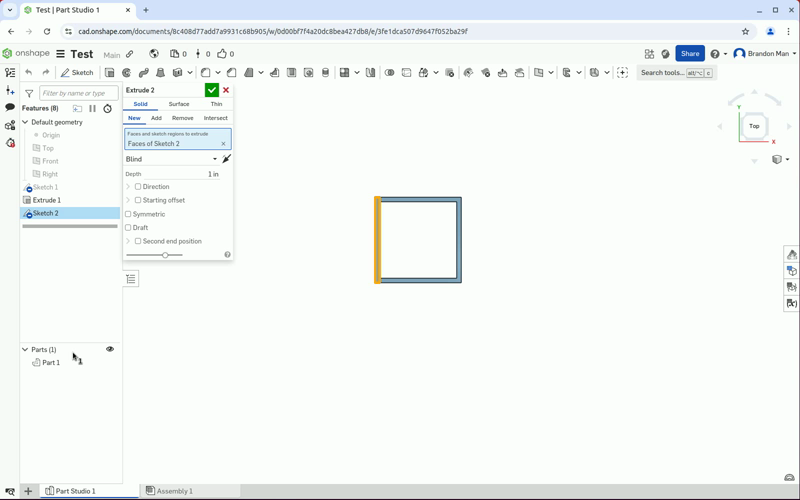
mouse_move(143, 106)
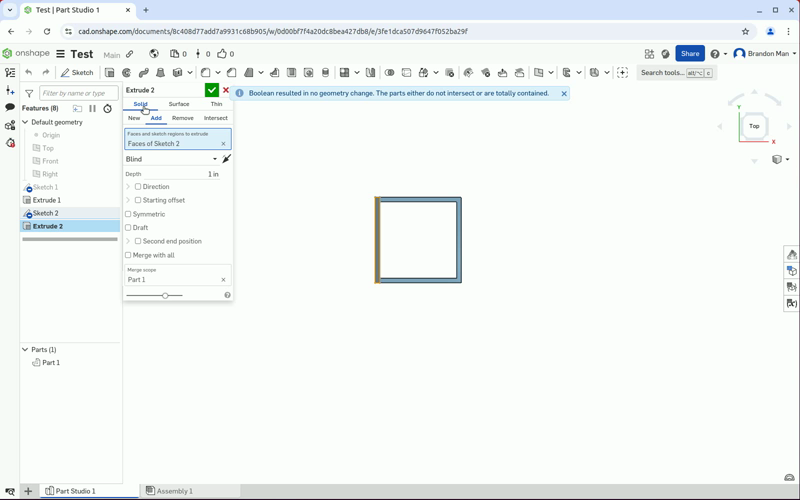
click(143, 106)
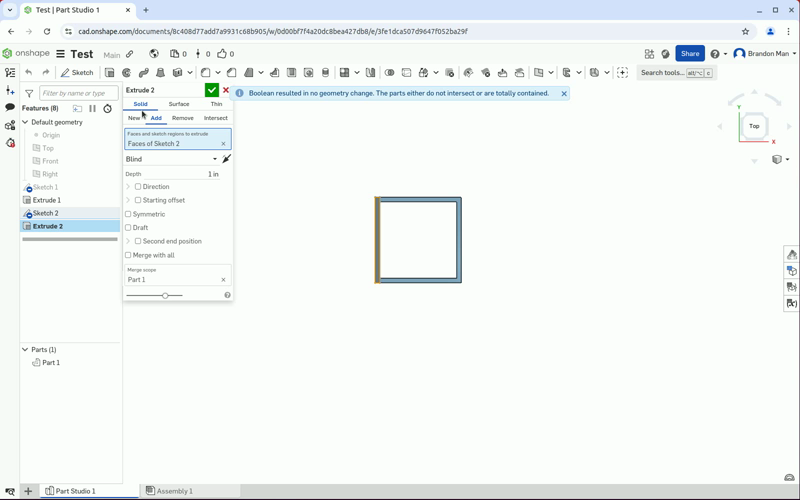
mouse_move(137, 120)
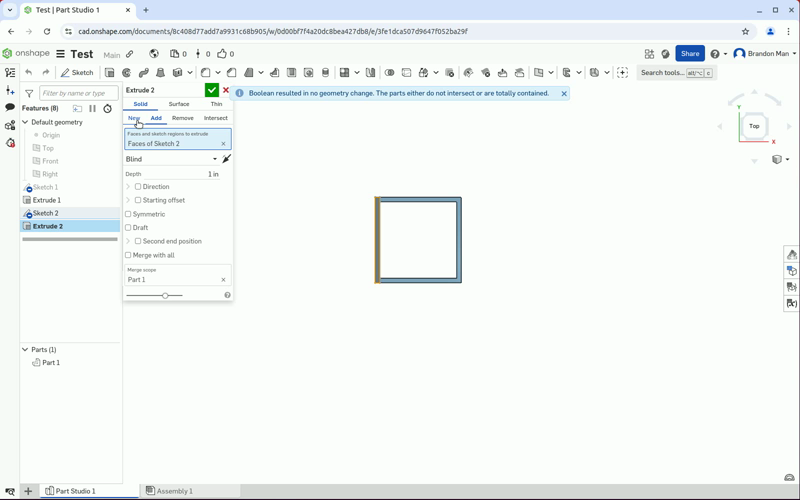
click(137, 120)
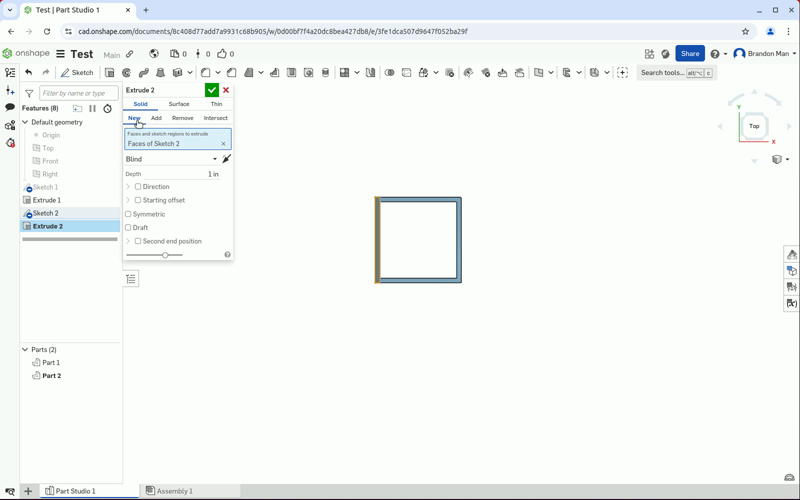
key(tab, 4)
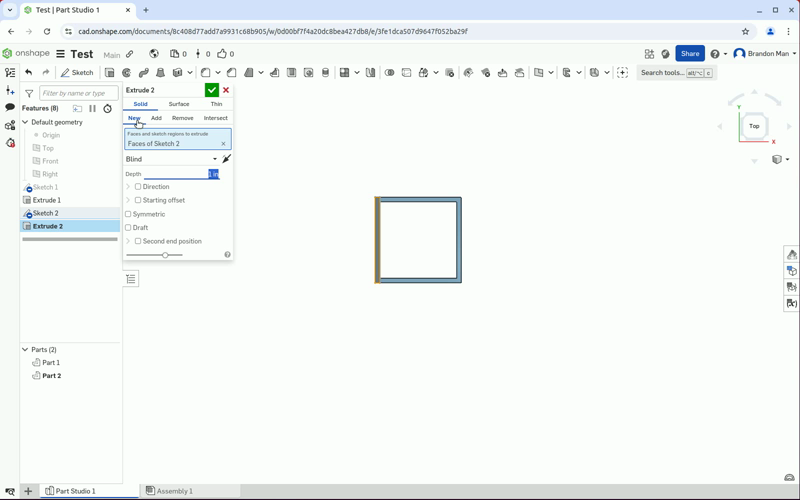
text(-5.777)
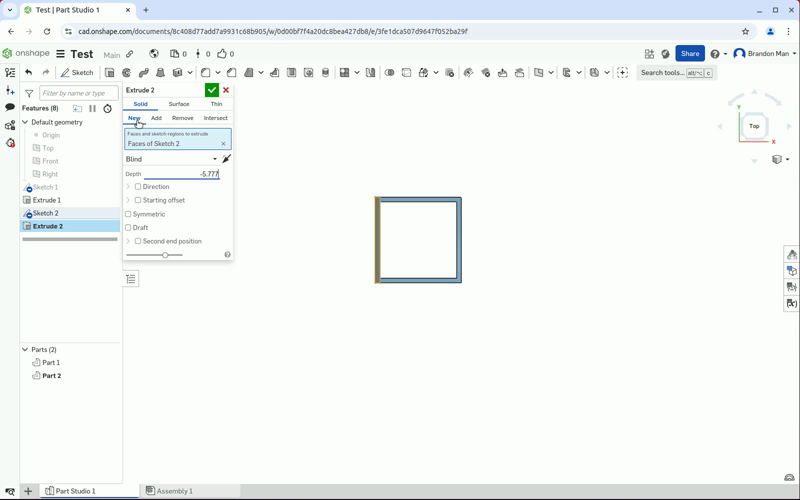
key(enter)
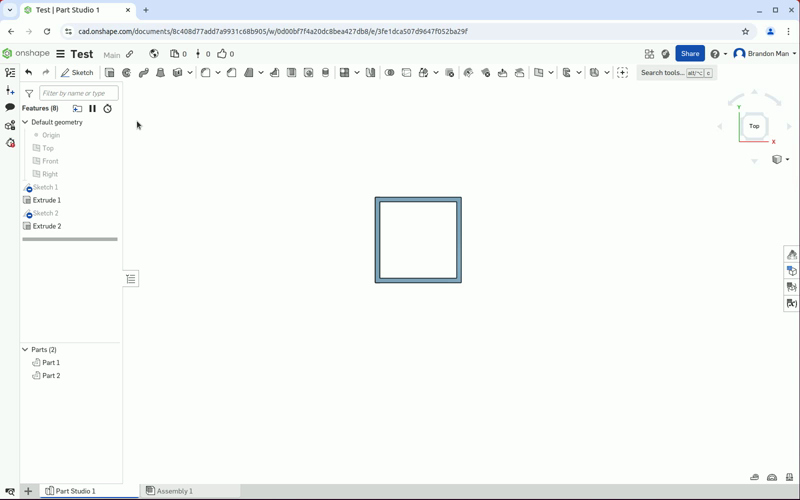
key(shift+h)
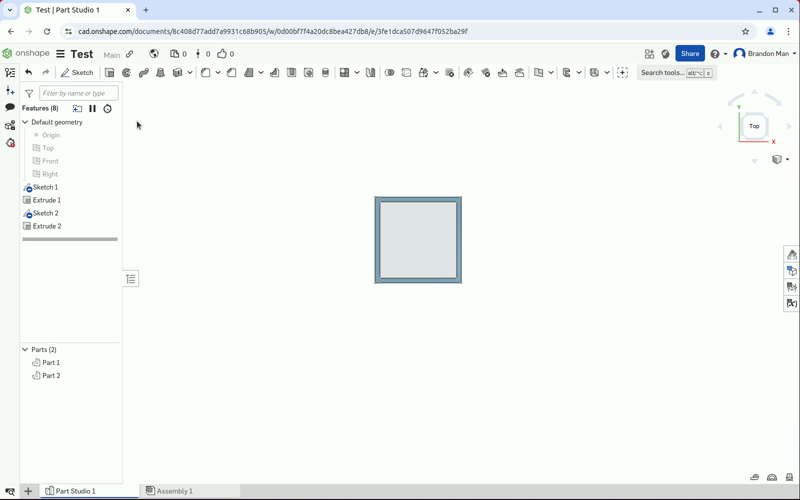
key(shift+h)
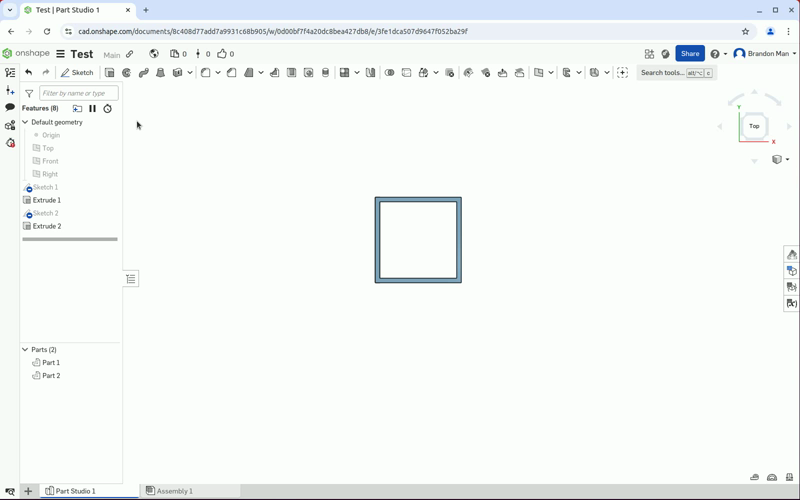
mouse_move(73, 189)
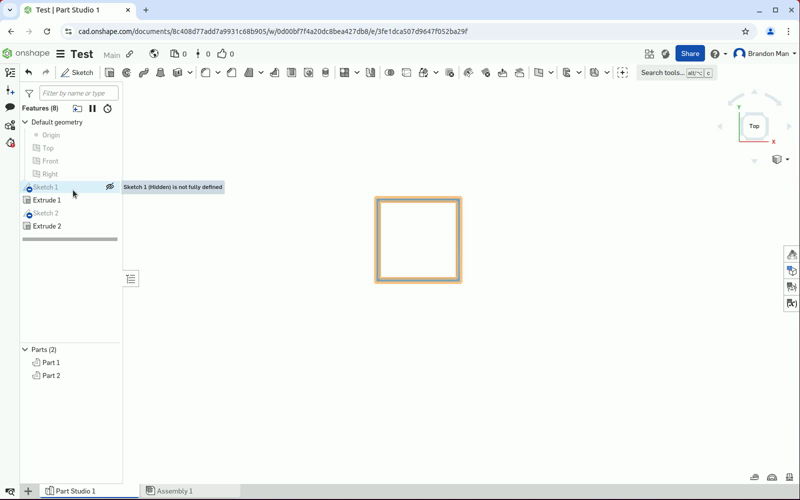
click(73, 189)
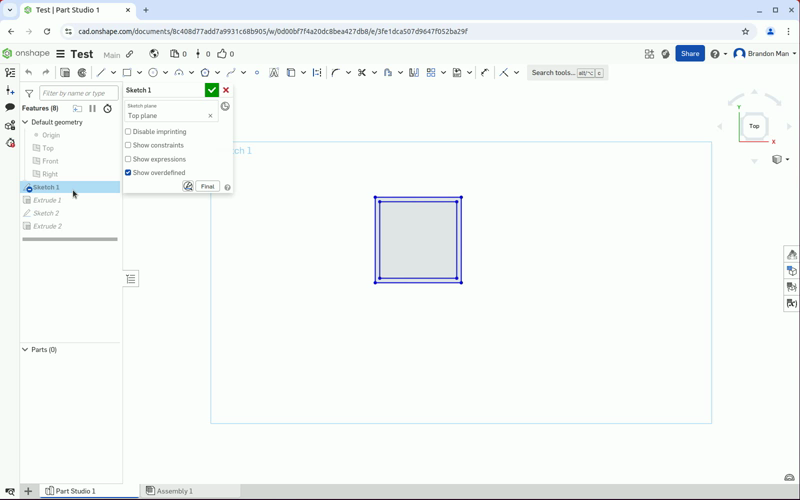
mouse_move(229, 92)
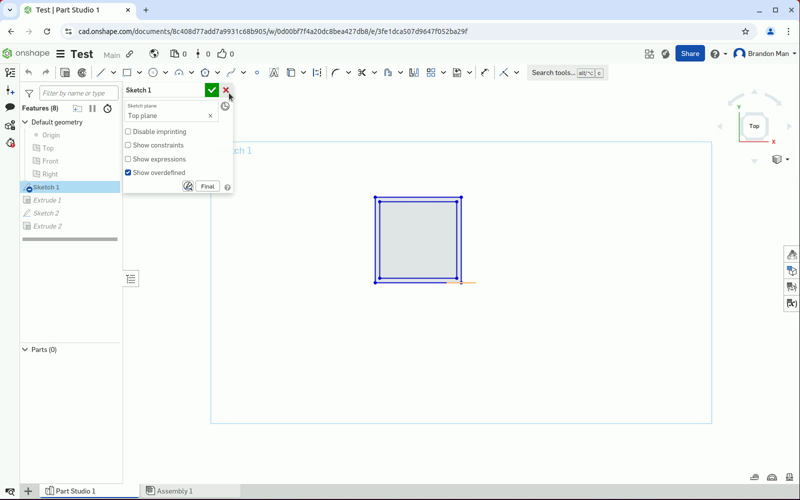
click(229, 92)
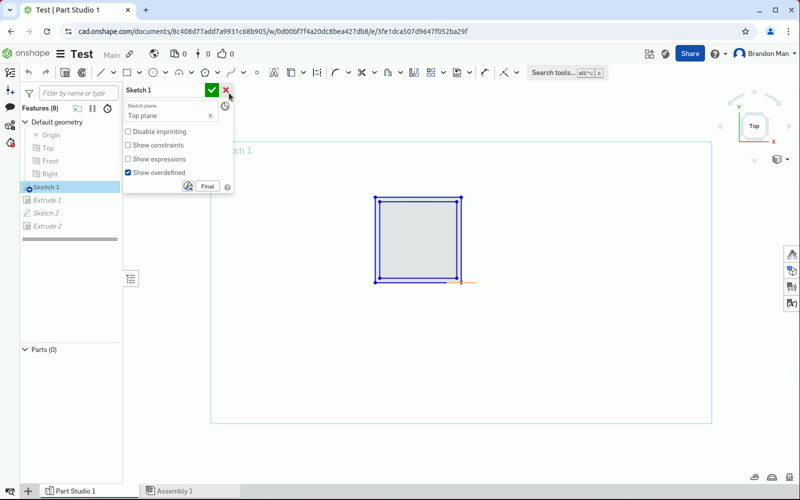
key(shift+s)
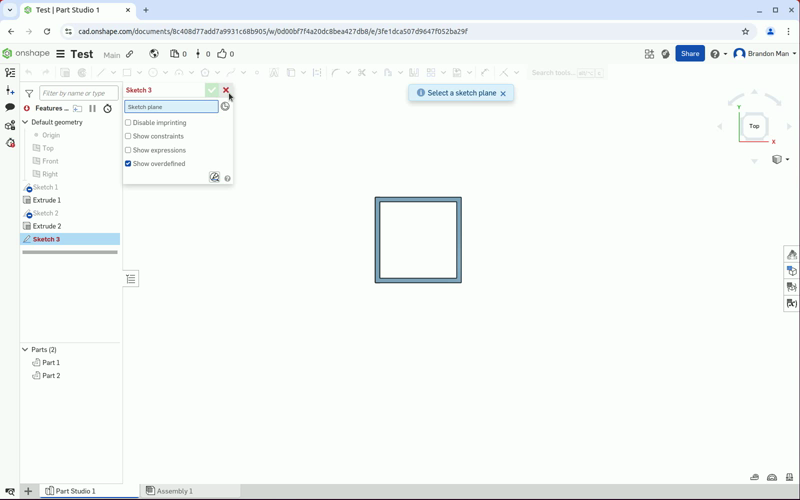
mouse_move(73, 150)
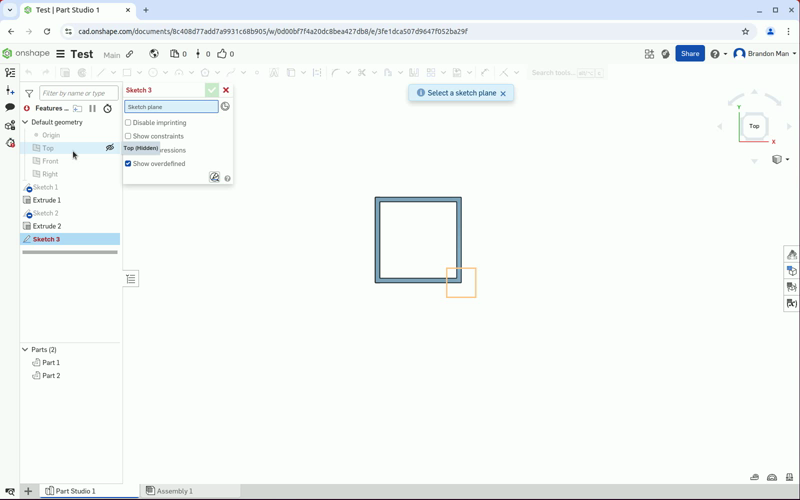
click(73, 150)
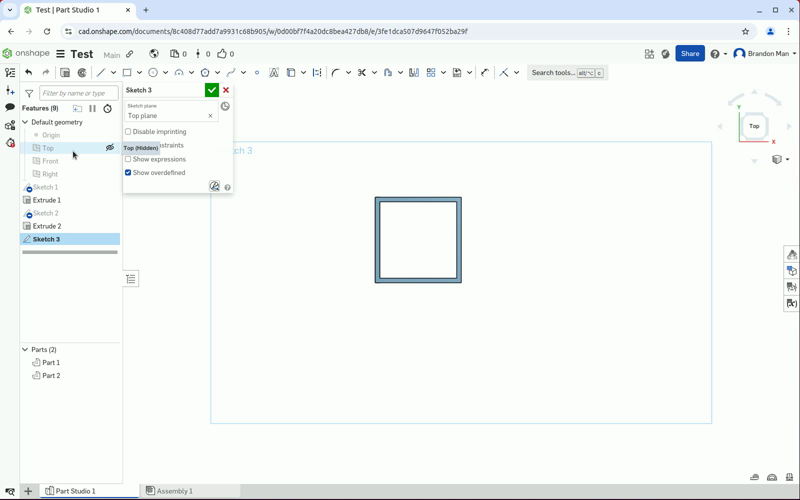
mouse_move(73, 352)
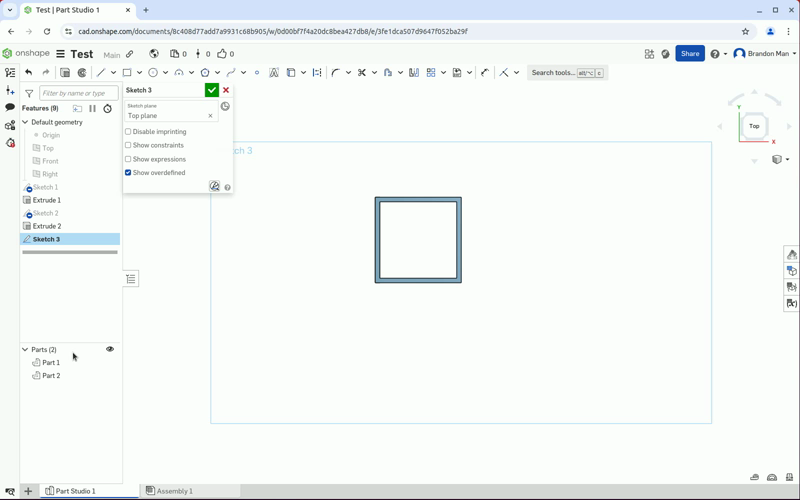
key(y)
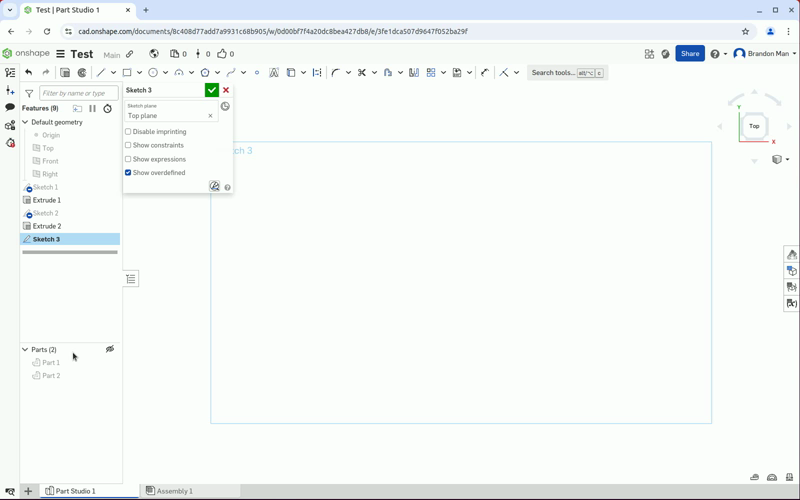
key(l)
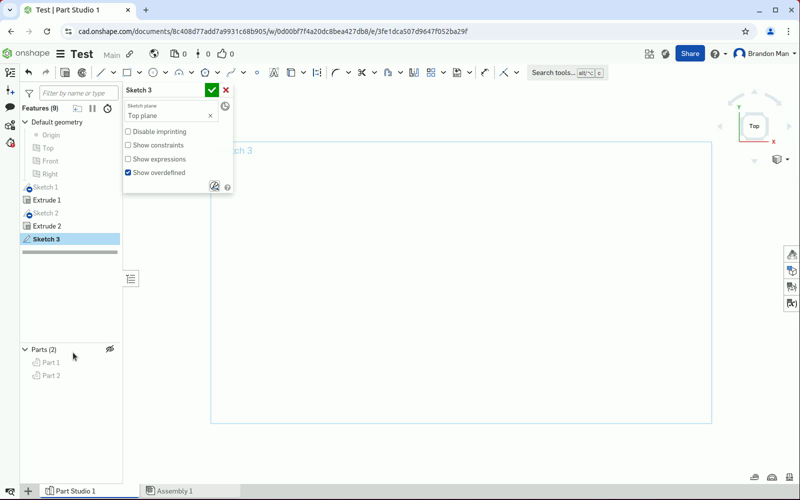
key_down(shift)
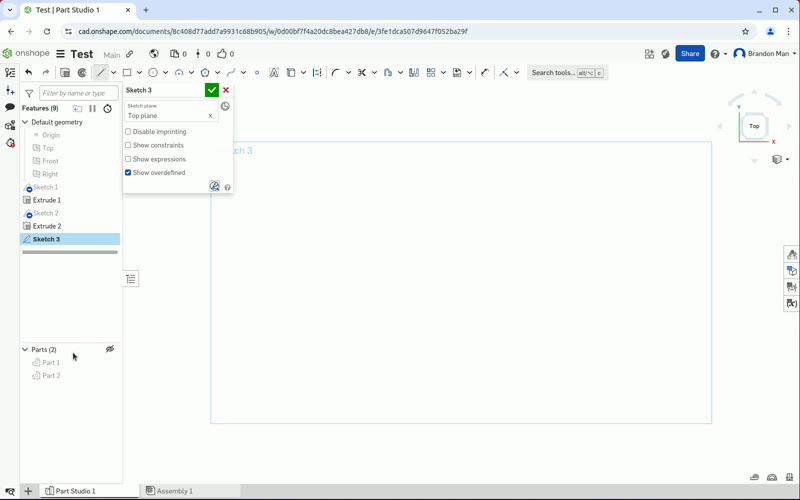
mouse_move(456, 282)
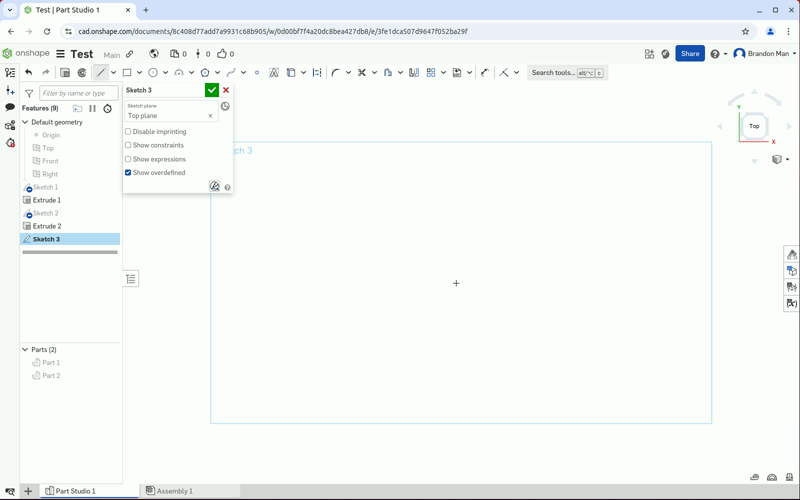
click(456, 282)
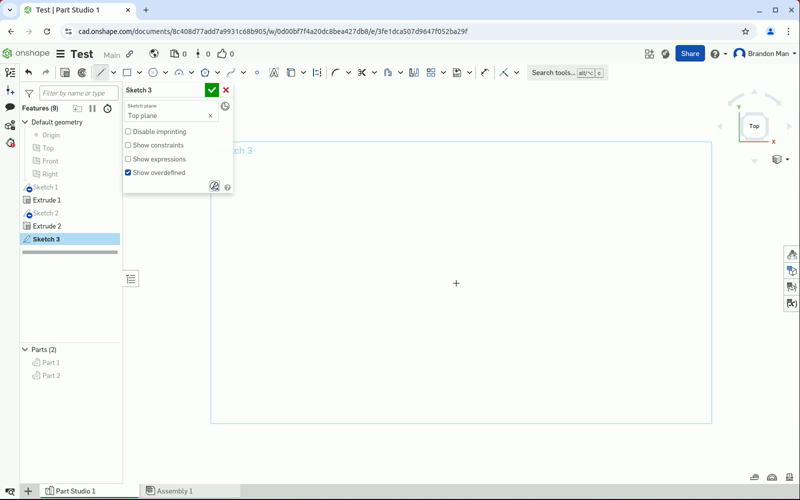
key_up(shift)
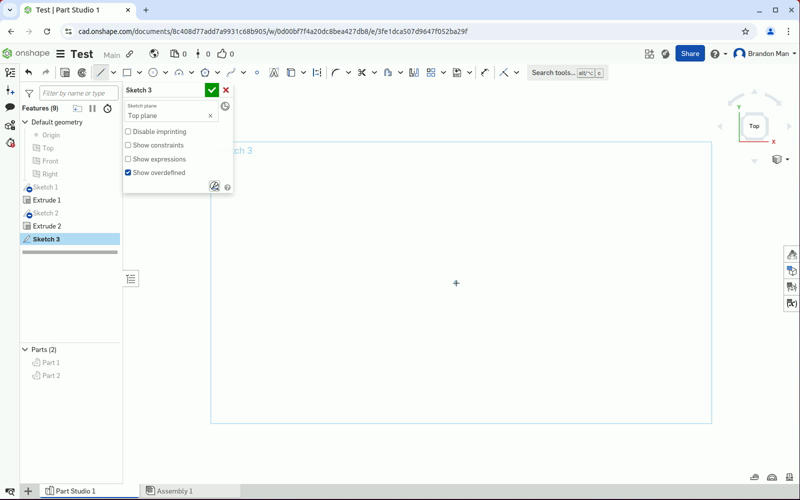
key_down(shift)
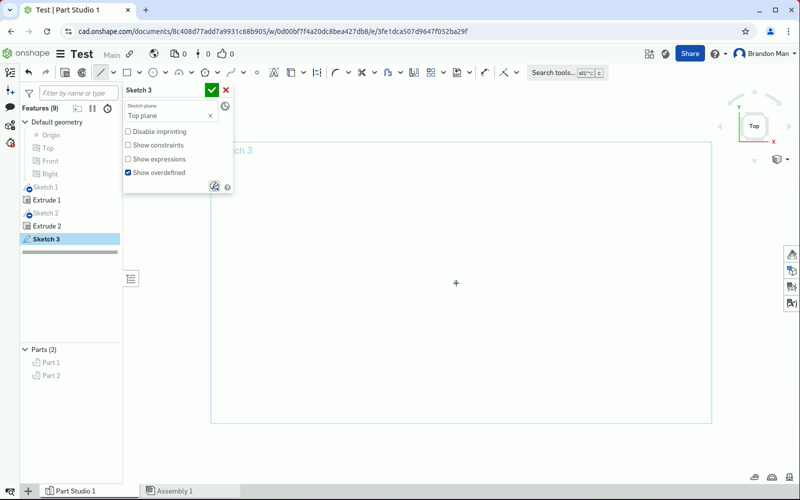
mouse_move(486, 282)
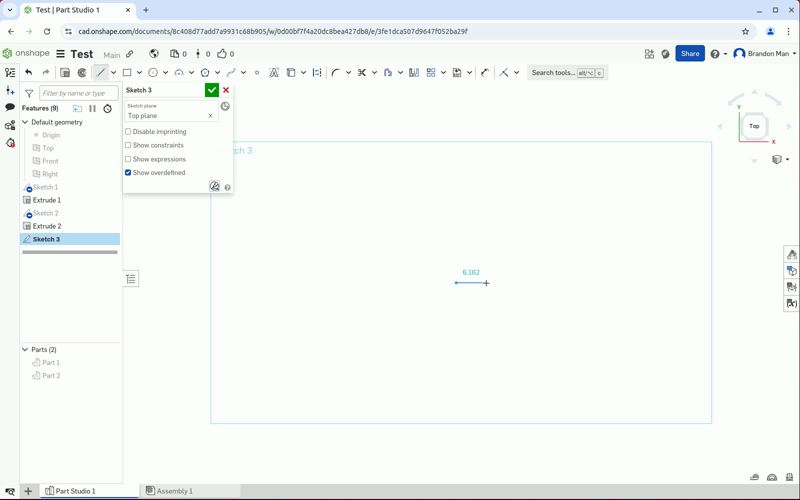
mouse_move(460, 282)
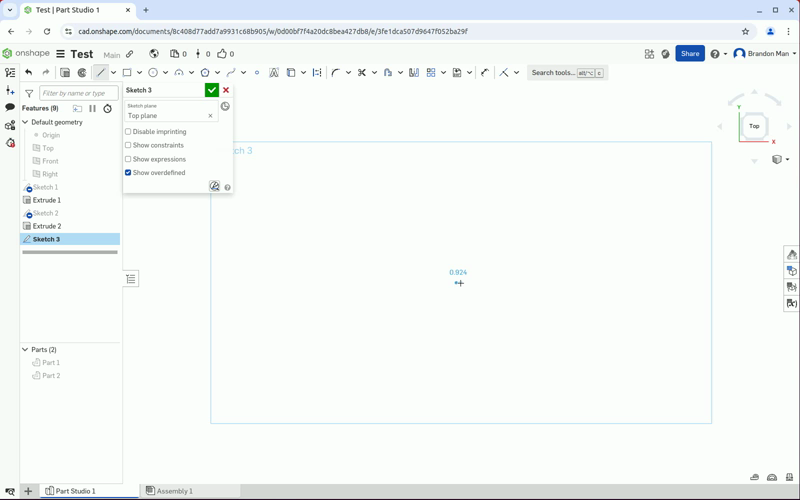
scroll(6)
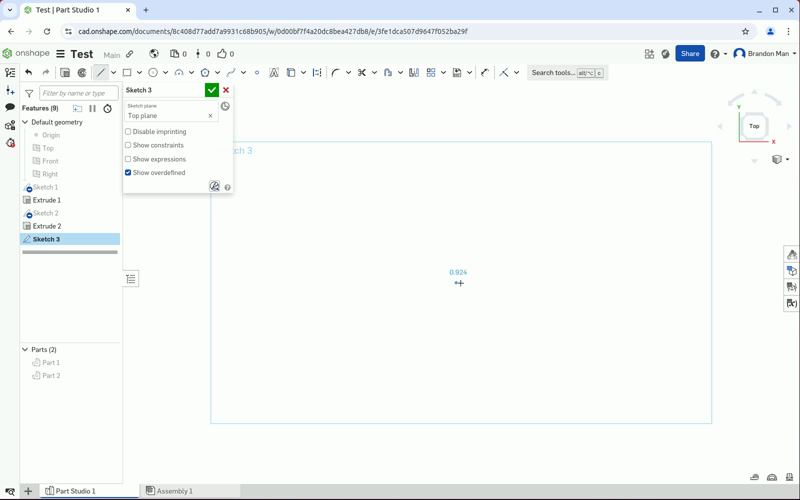
scroll(6)
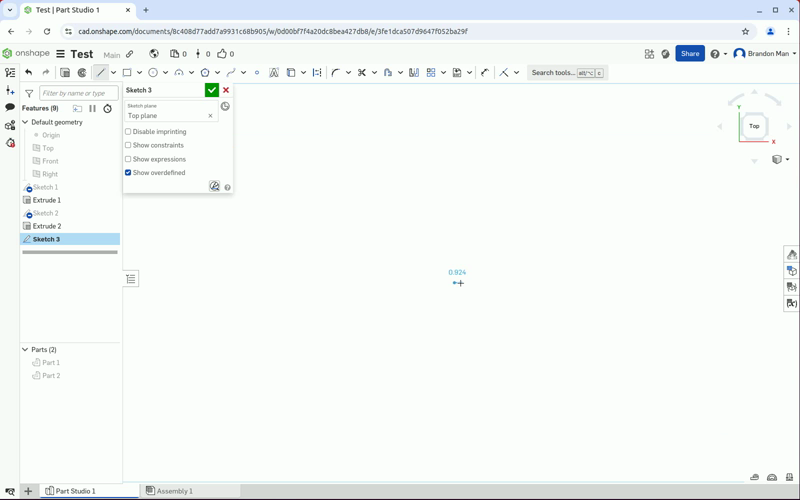
scroll(6)
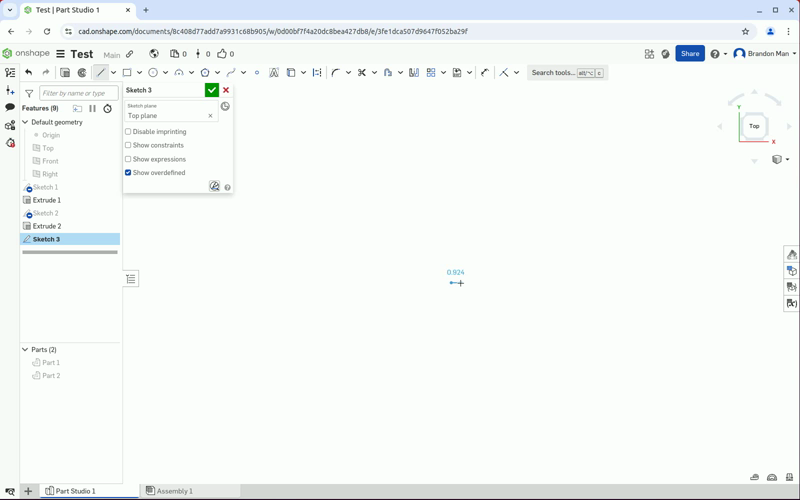
scroll(6)
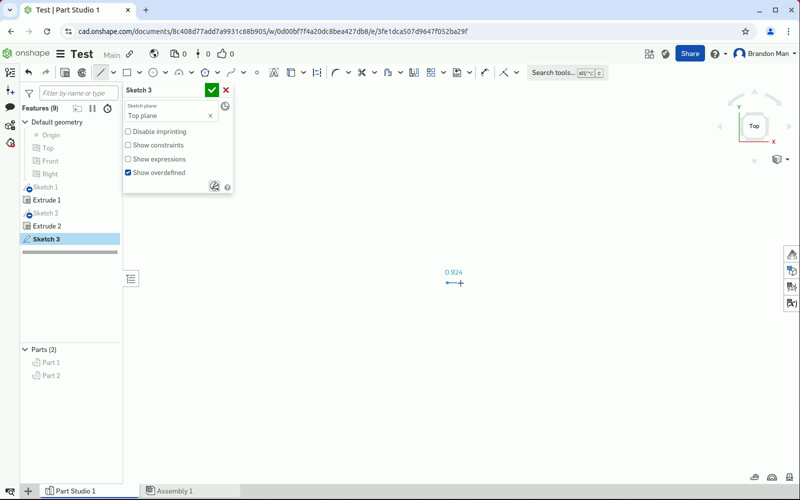
scroll(6)
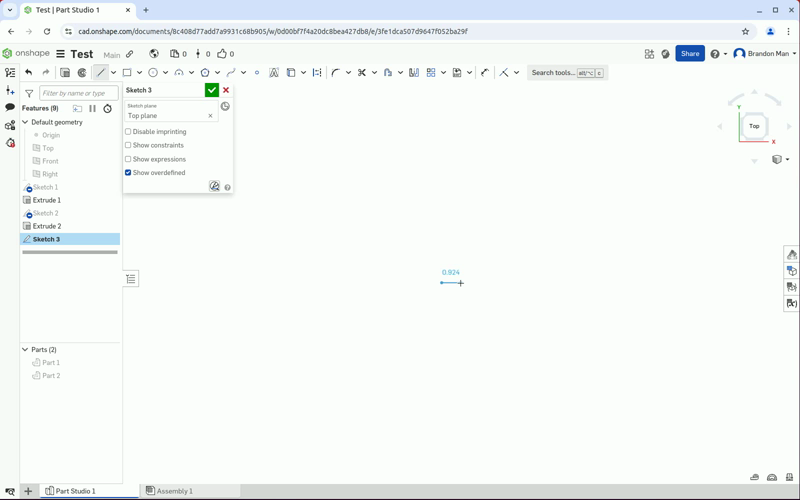
scroll(6)
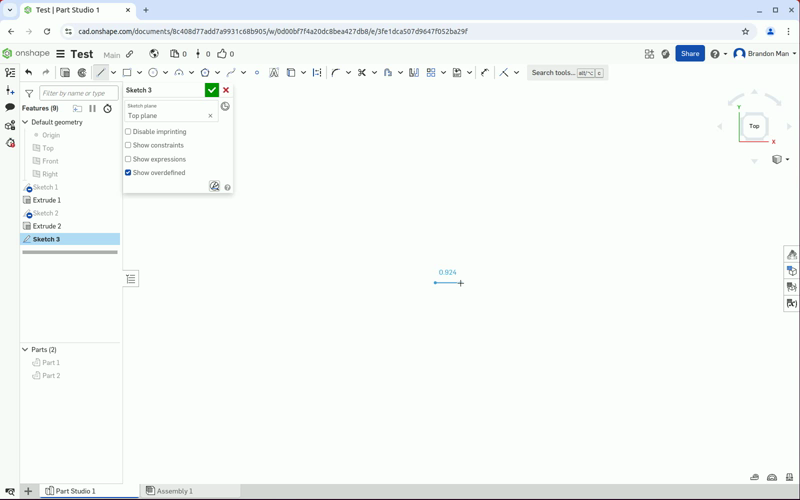
scroll(6)
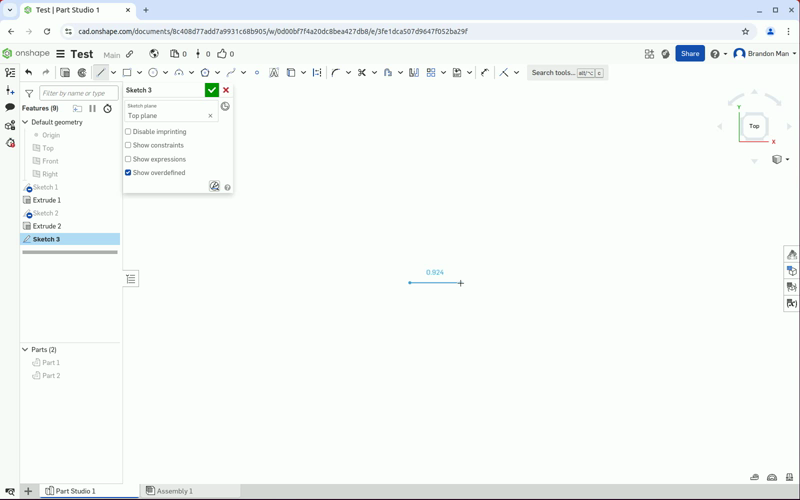
click(460, 282)
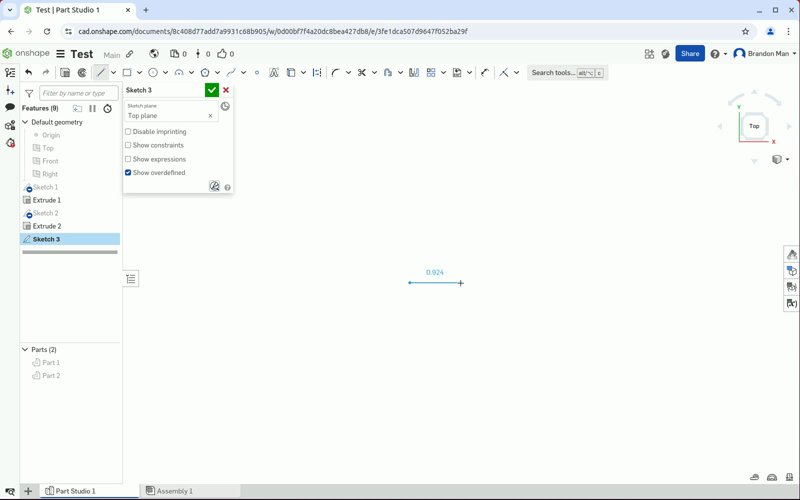
scroll(-6)
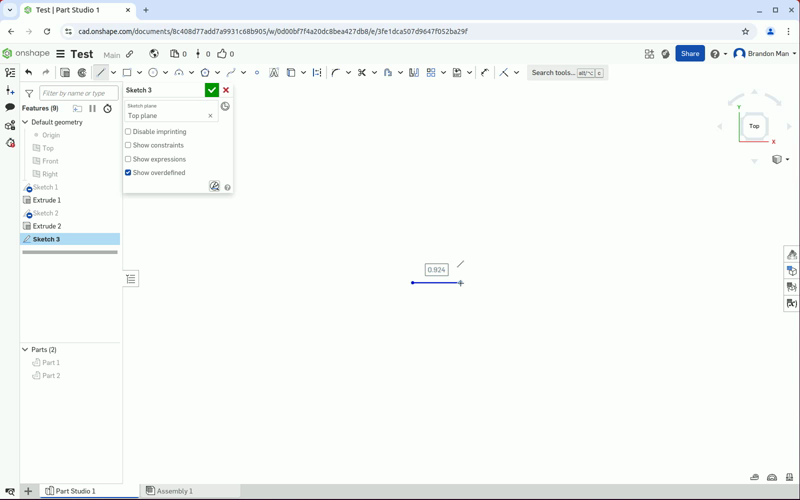
scroll(-6)
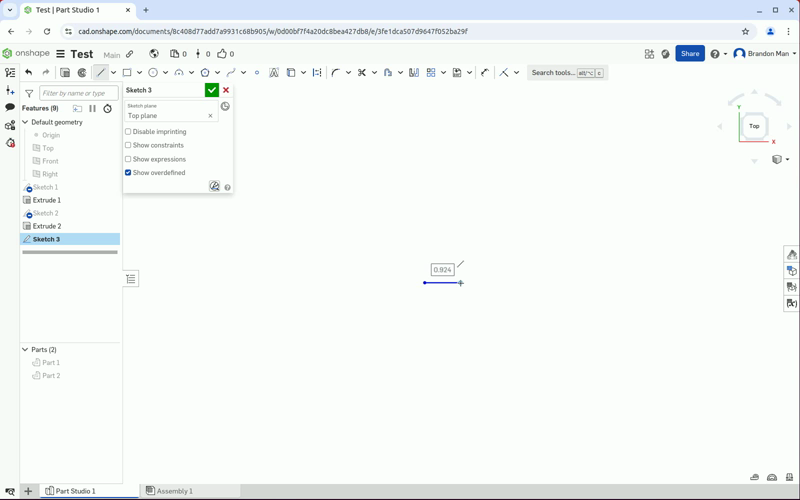
scroll(-6)
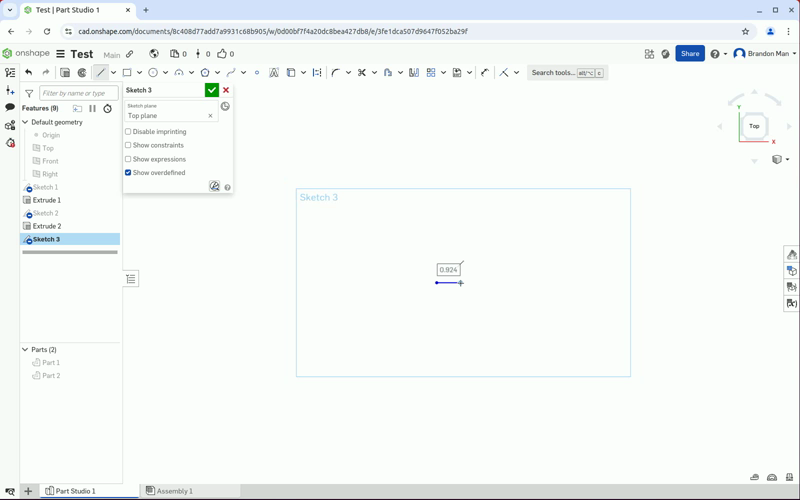
scroll(-6)
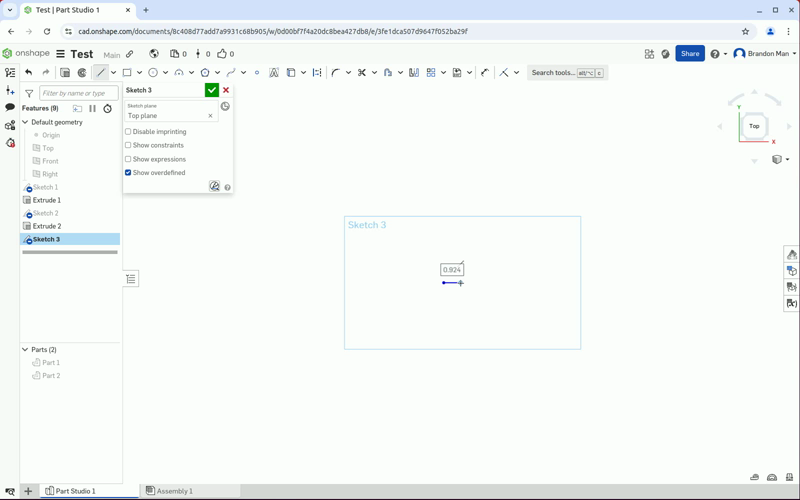
scroll(-6)
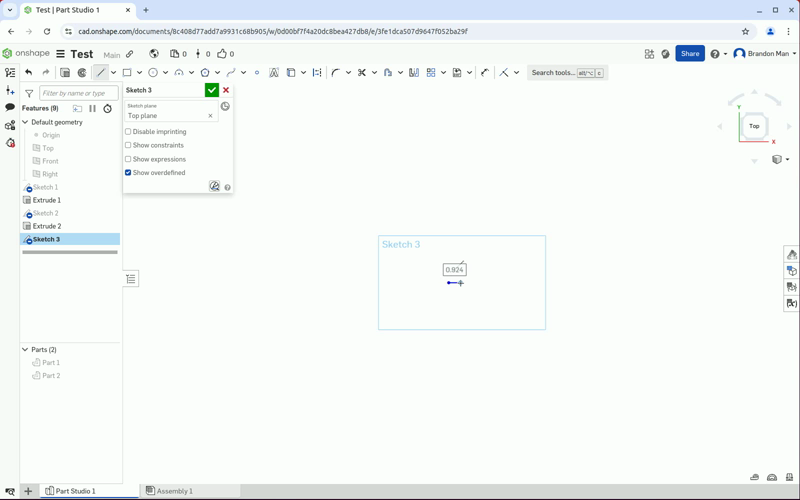
scroll(-6)
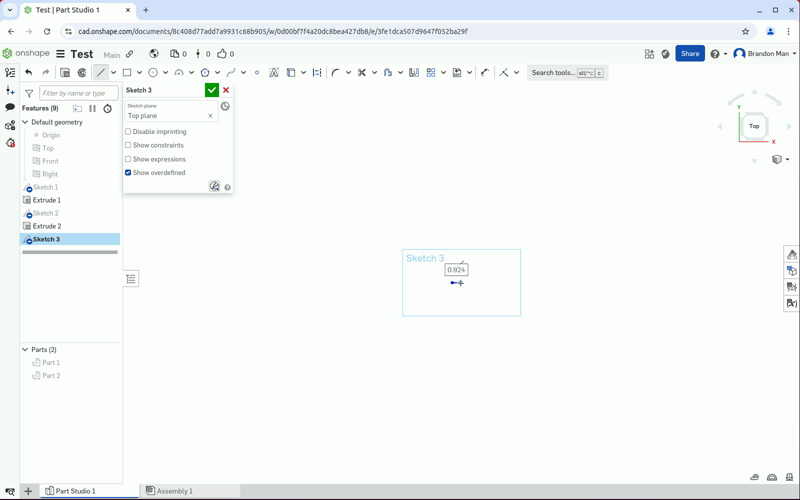
scroll(-6)
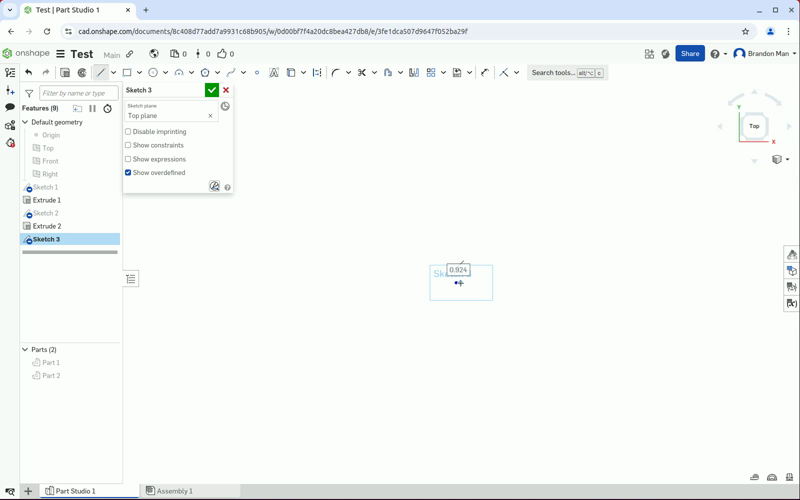
key_up(shift)
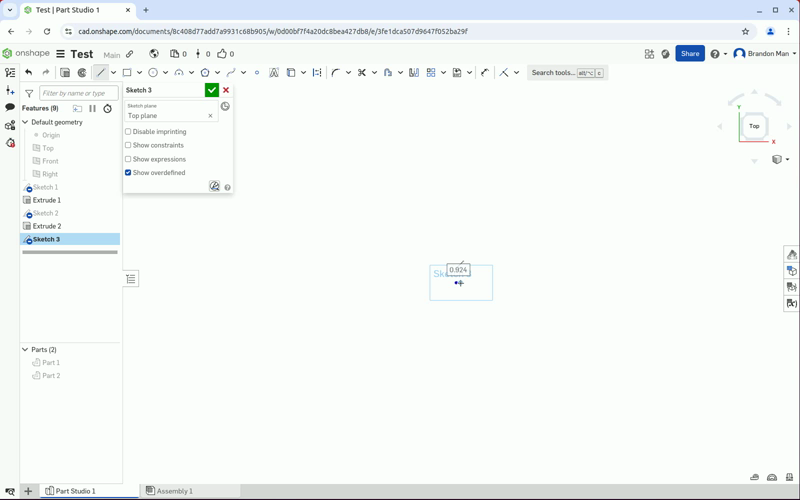
key_down(shift)
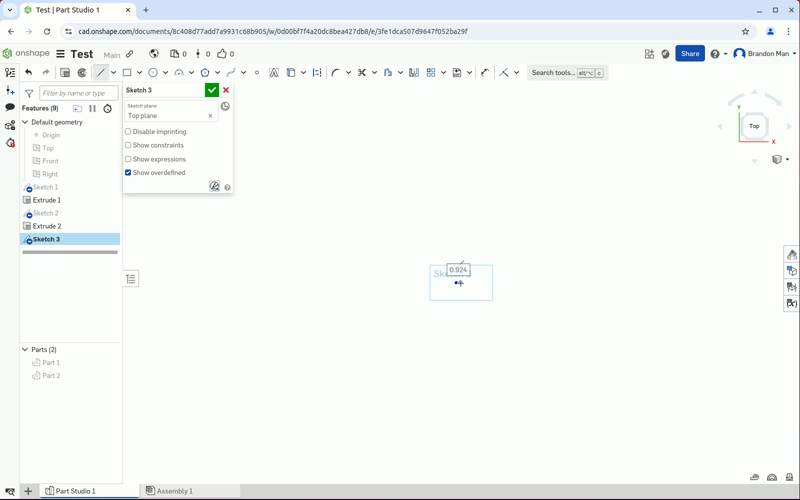
mouse_move(460, 197)
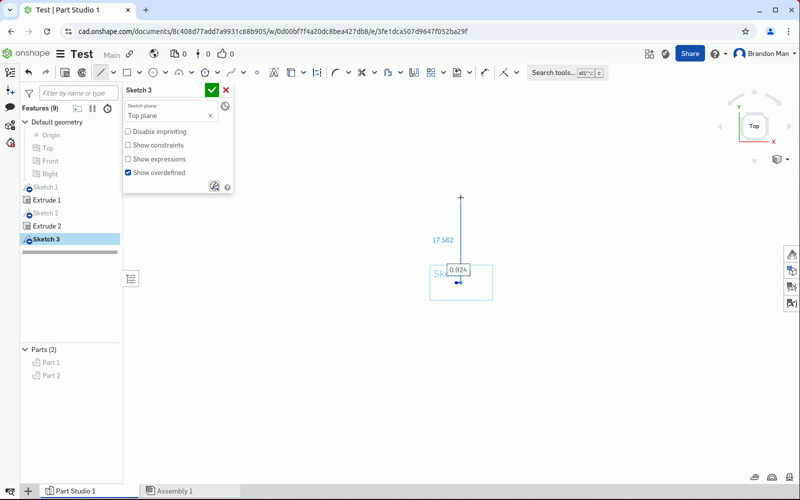
click(460, 197)
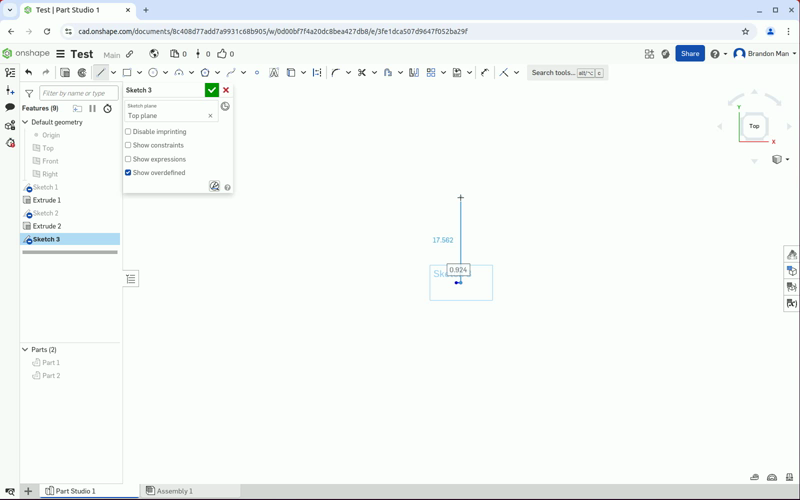
key_up(shift)
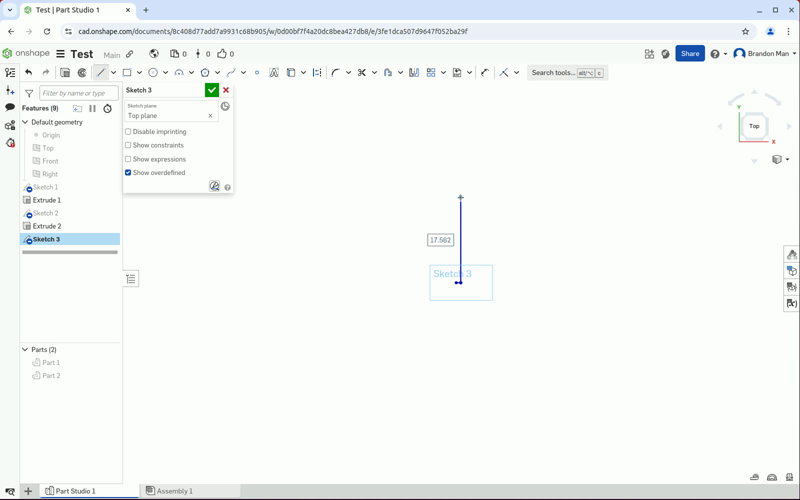
key_down(shift)
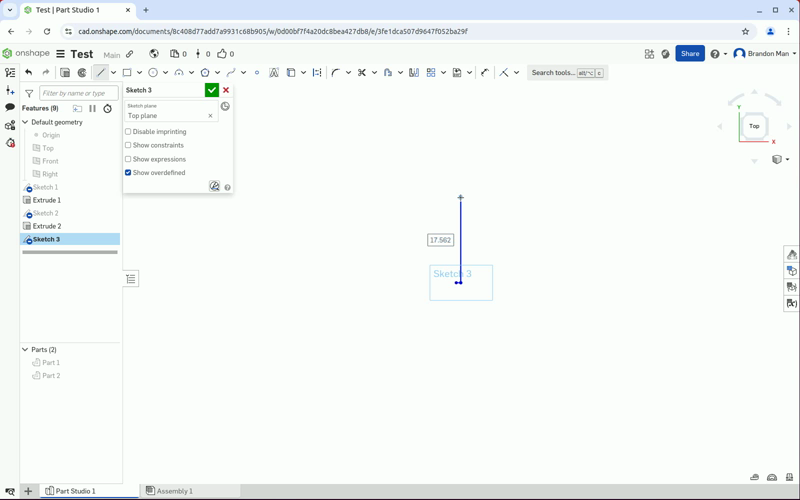
mouse_move(490, 197)
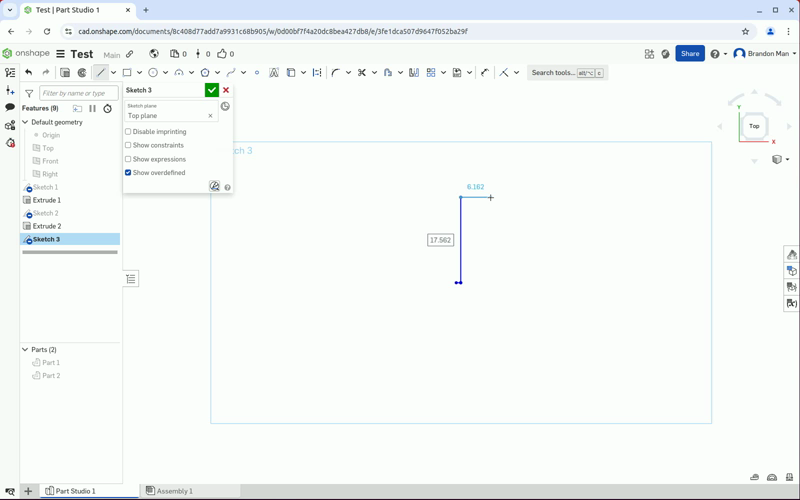
mouse_move(456, 197)
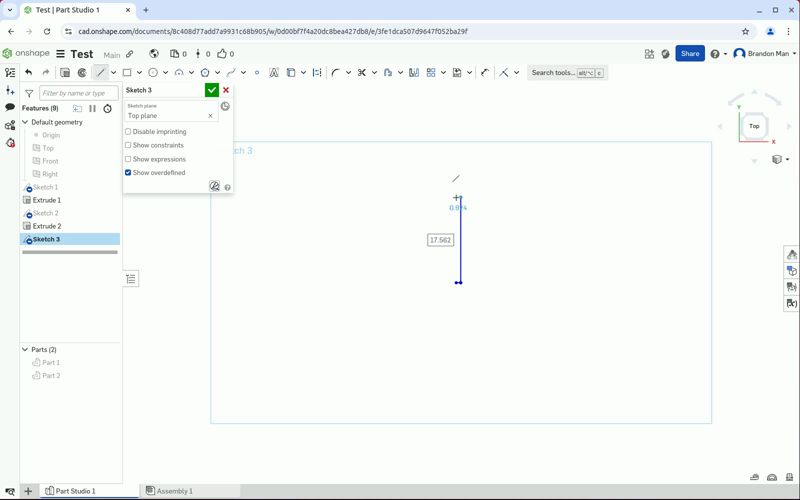
scroll(6)
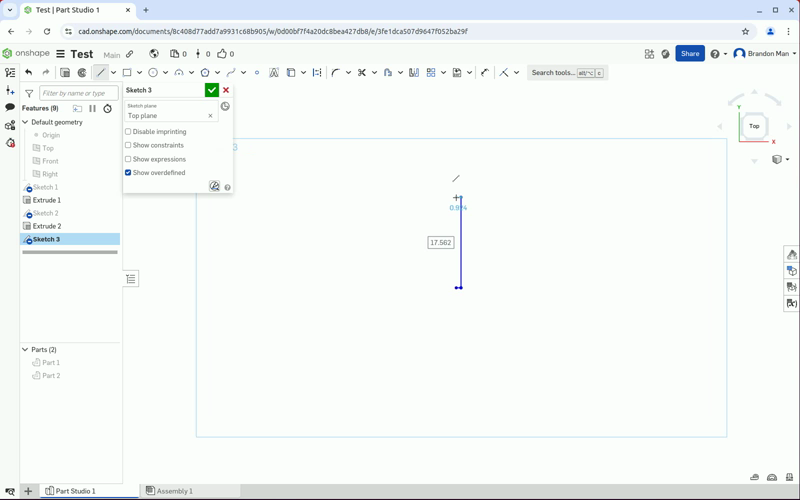
scroll(6)
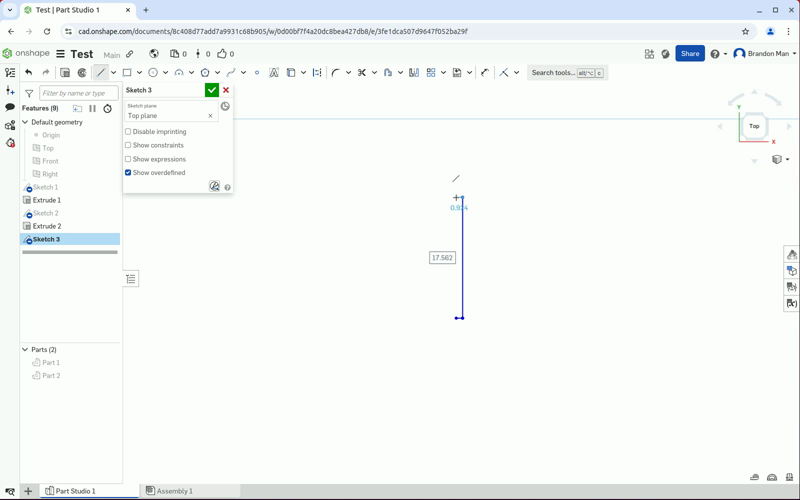
scroll(6)
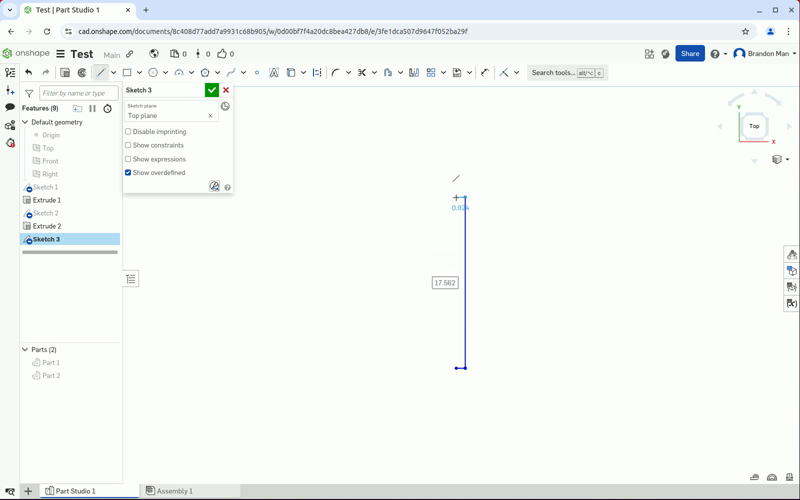
scroll(6)
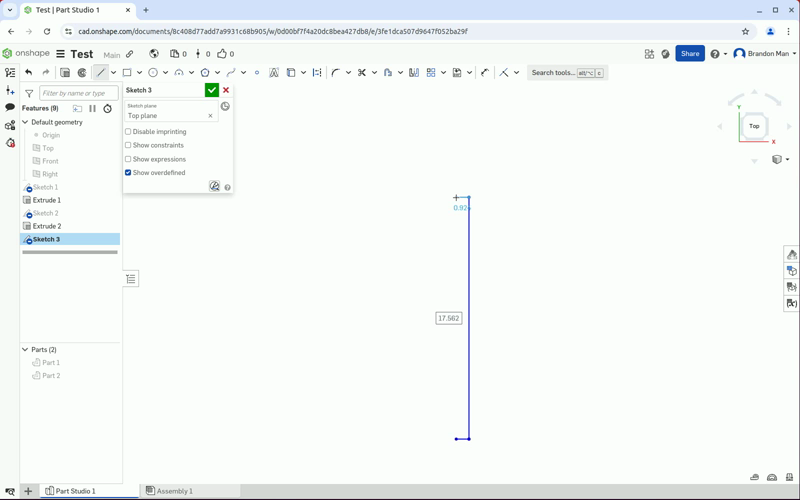
scroll(6)
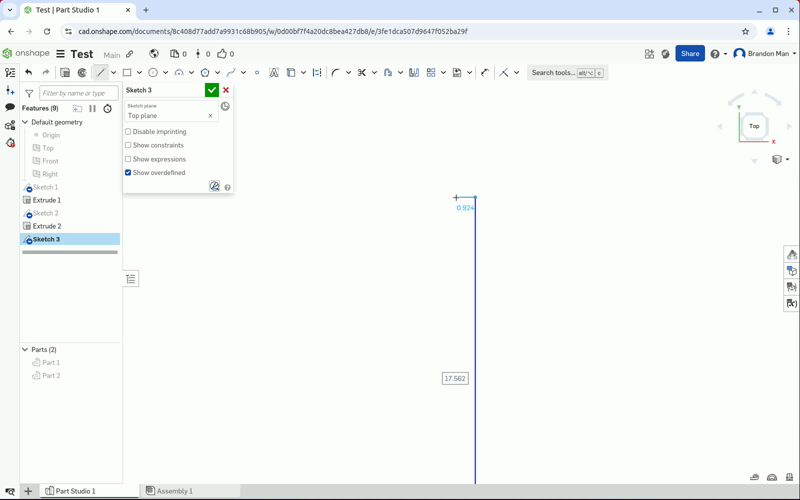
scroll(6)
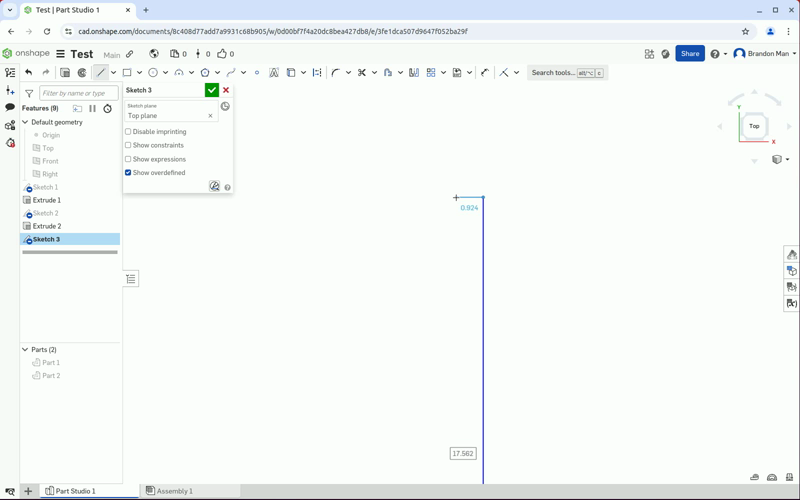
scroll(6)
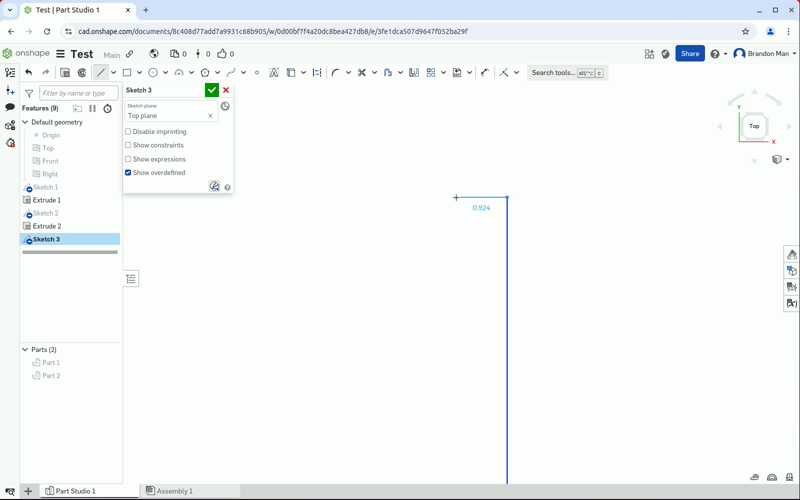
click(456, 197)
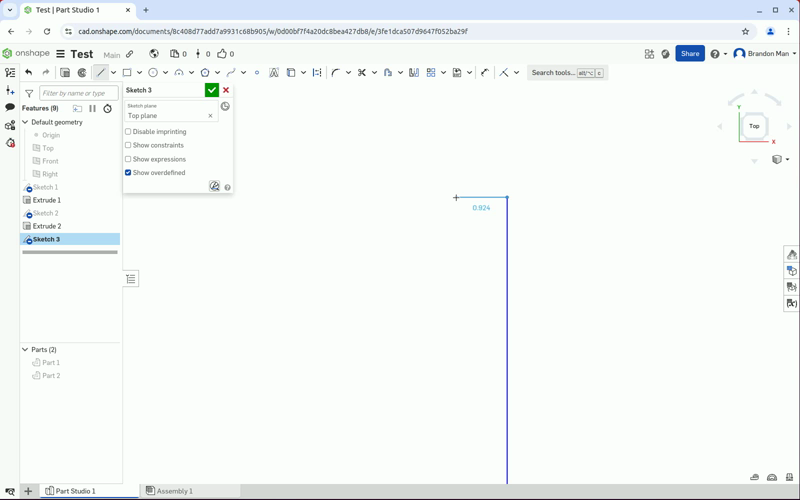
scroll(-6)
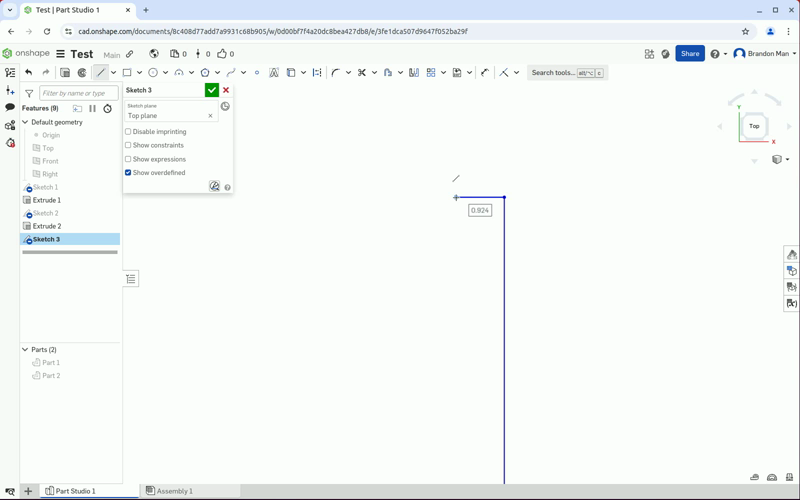
scroll(-6)
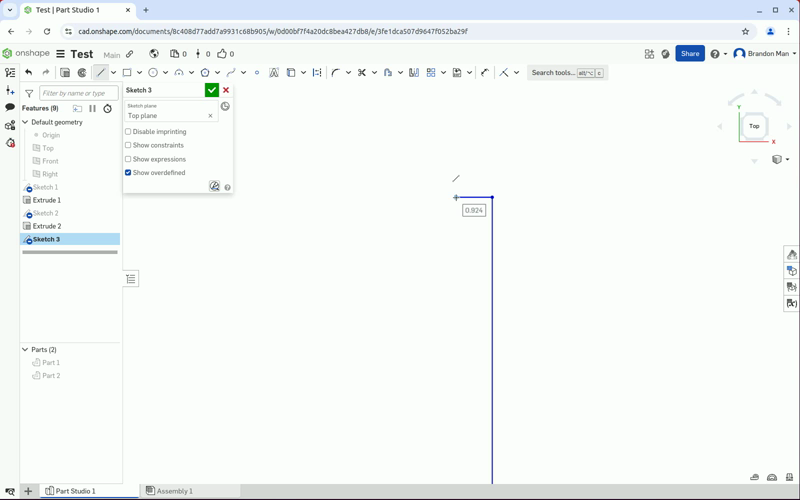
scroll(-6)
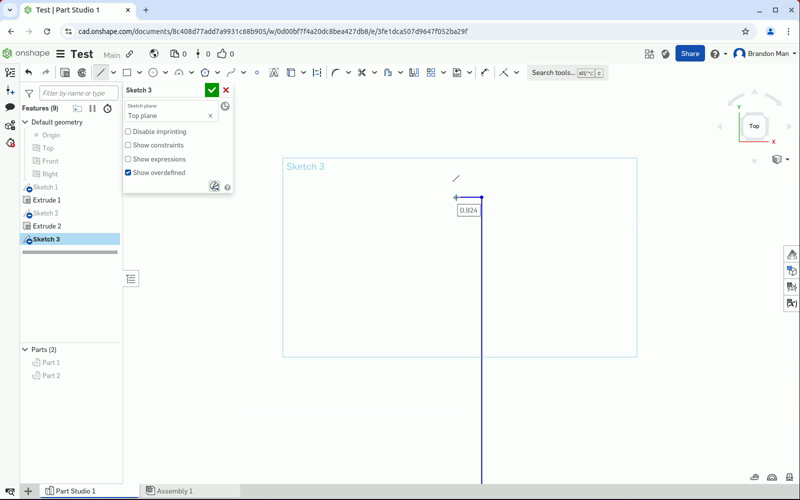
scroll(-6)
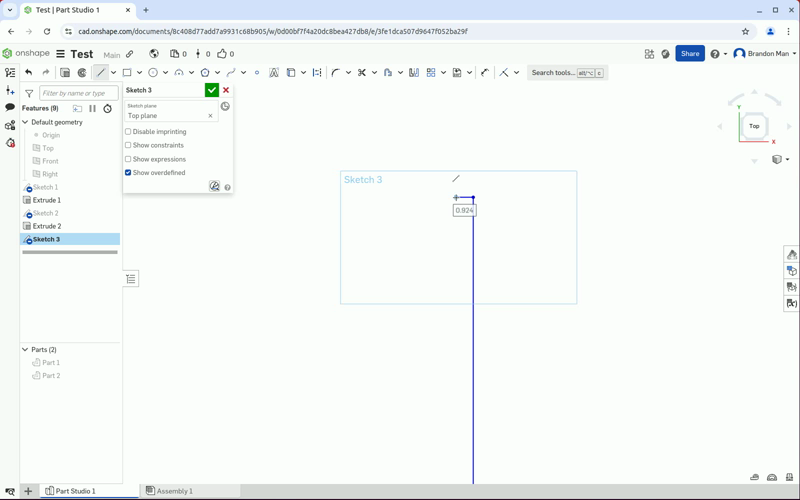
scroll(-6)
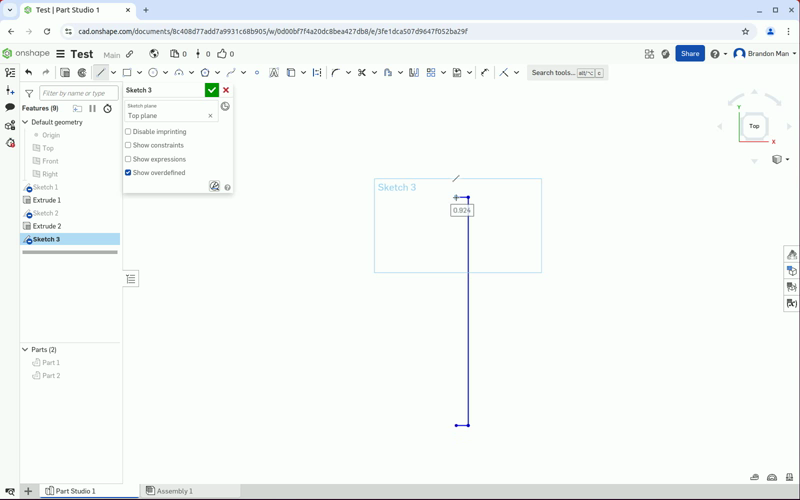
scroll(-6)
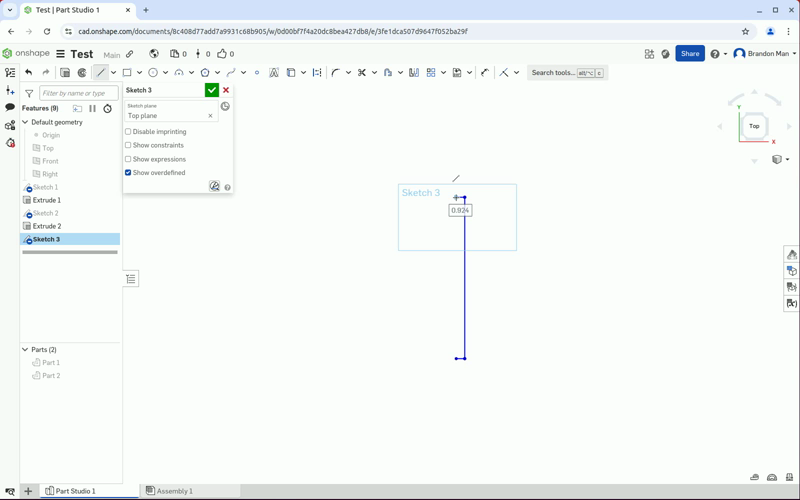
scroll(-6)
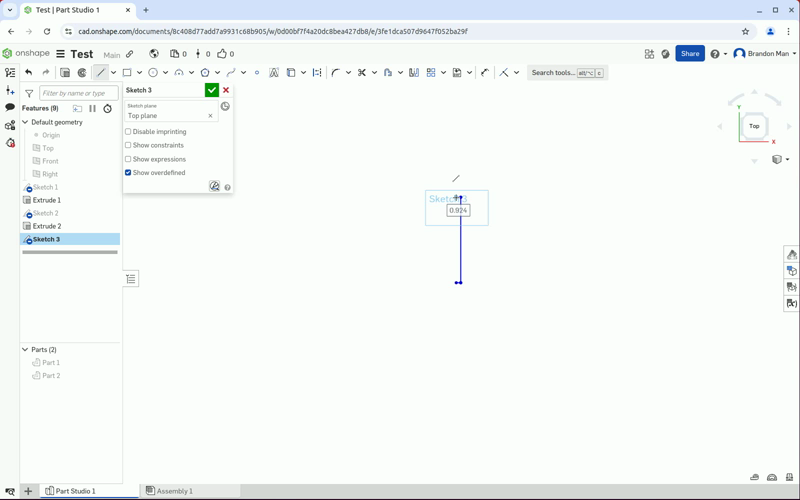
key_up(shift)
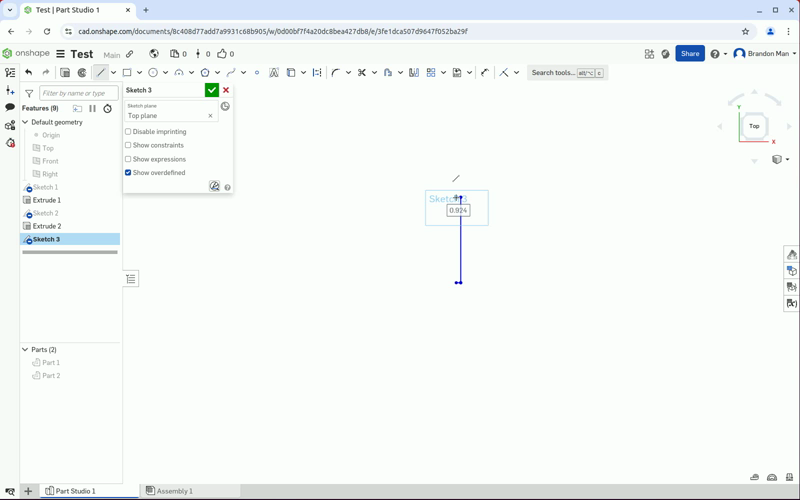
key_down(shift)
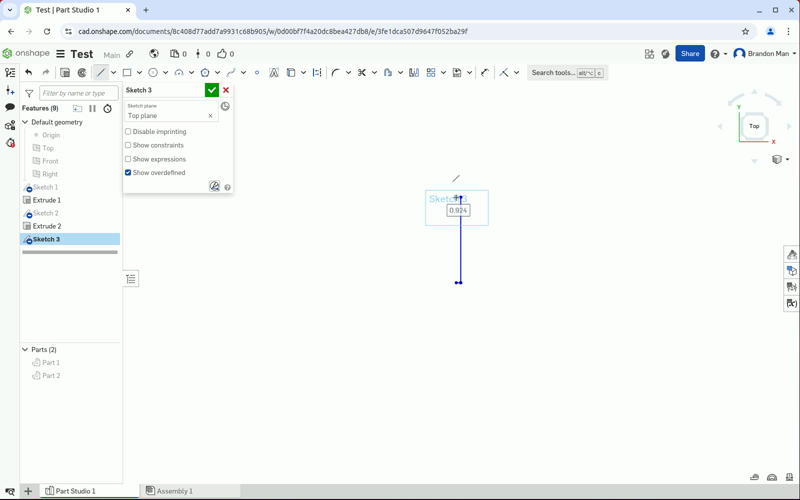
mouse_move(486, 197)
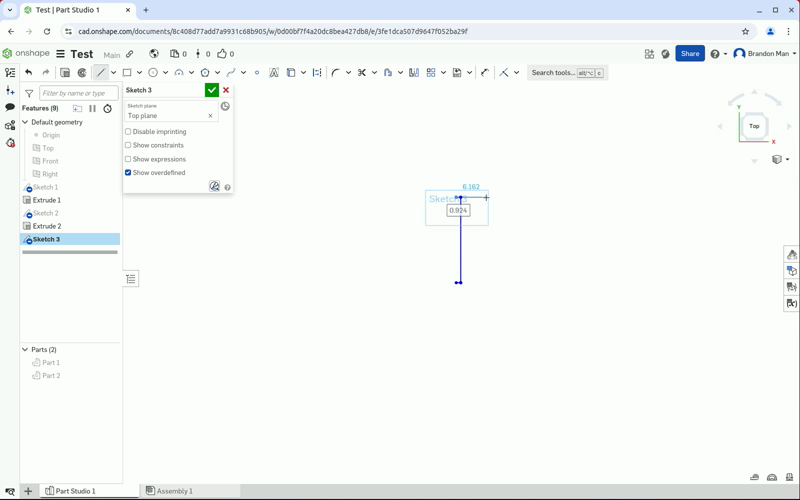
mouse_move(456, 201)
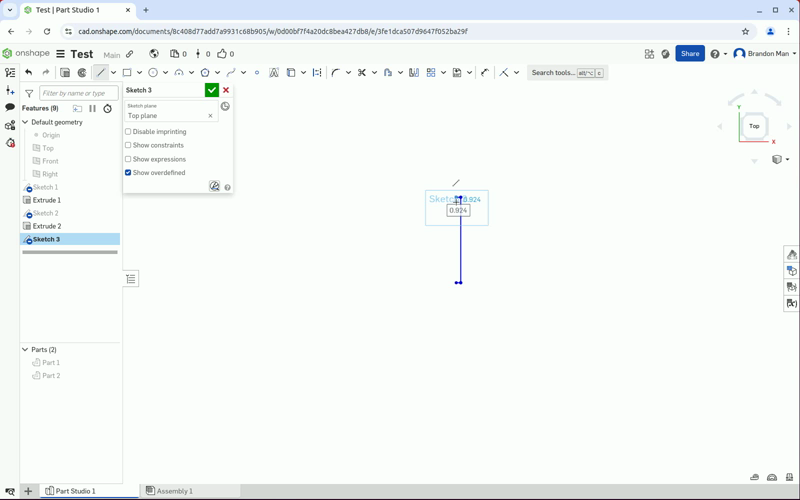
scroll(6)
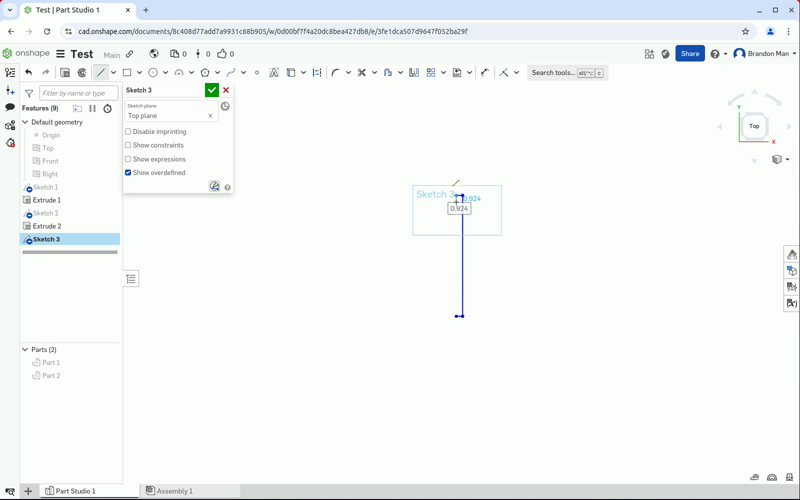
scroll(6)
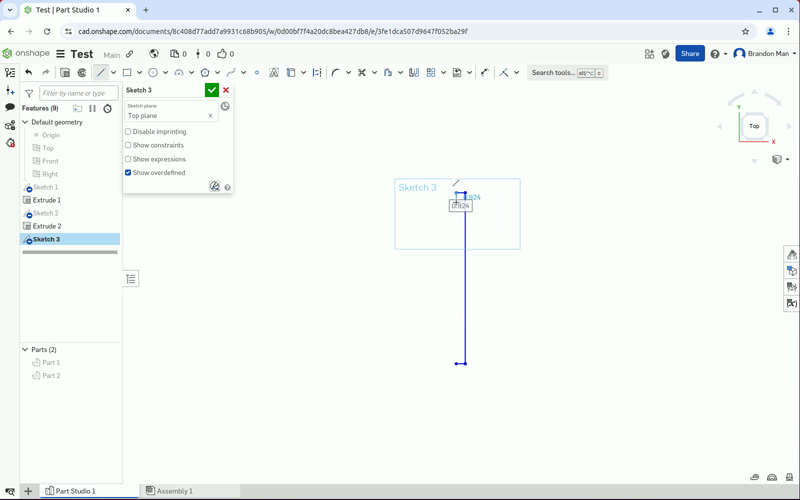
scroll(6)
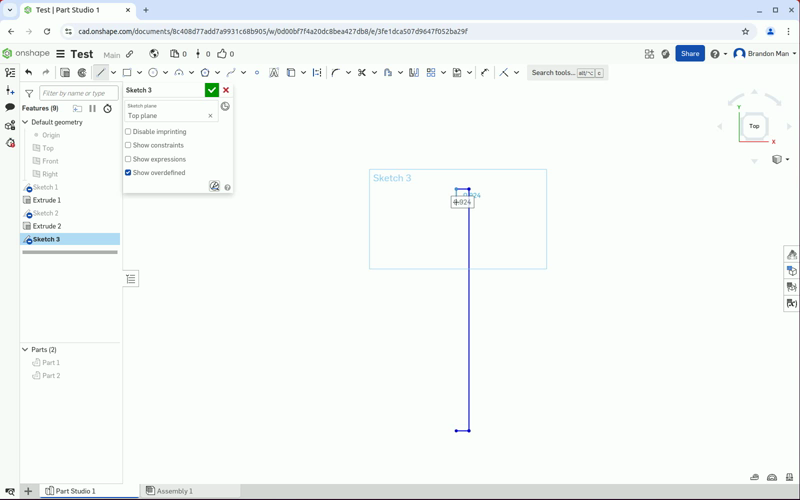
scroll(6)
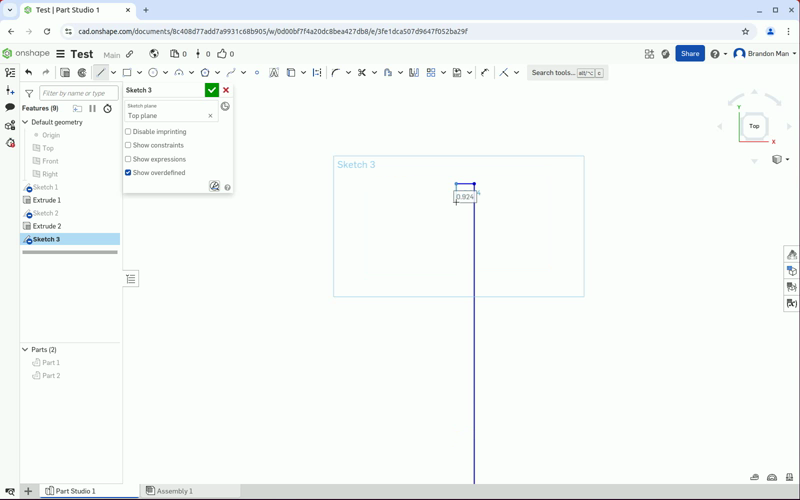
scroll(6)
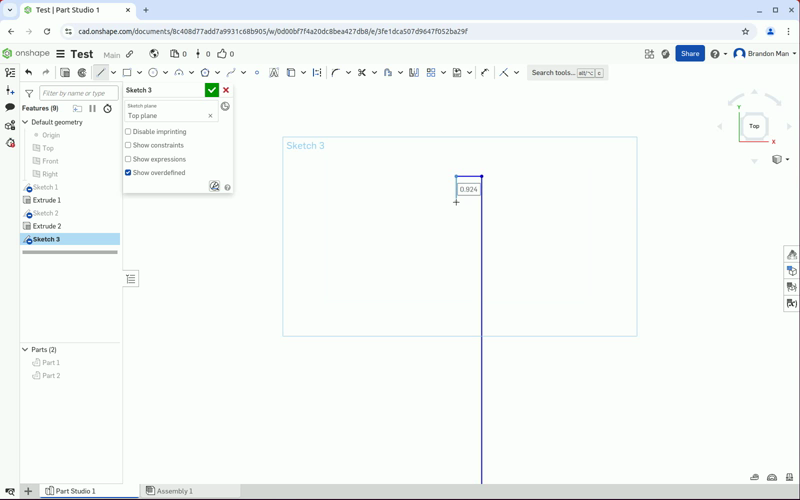
scroll(6)
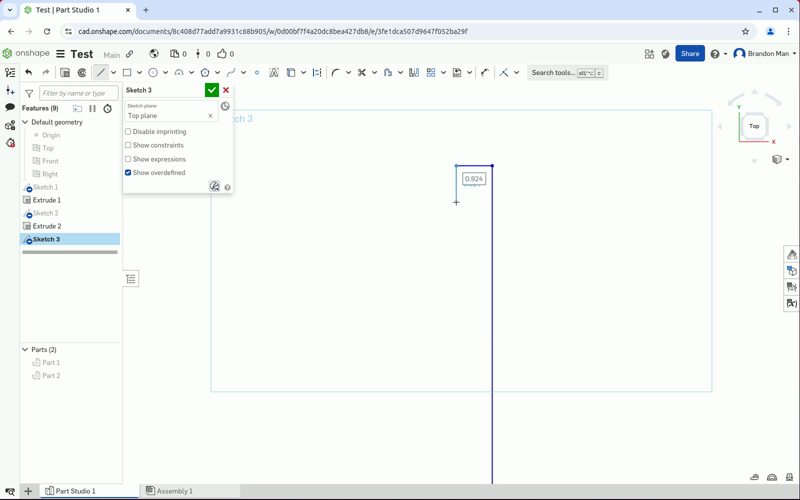
scroll(6)
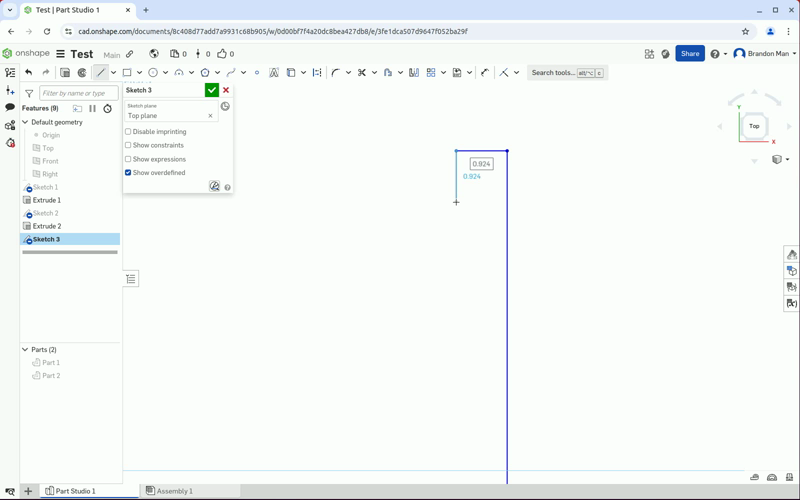
click(456, 201)
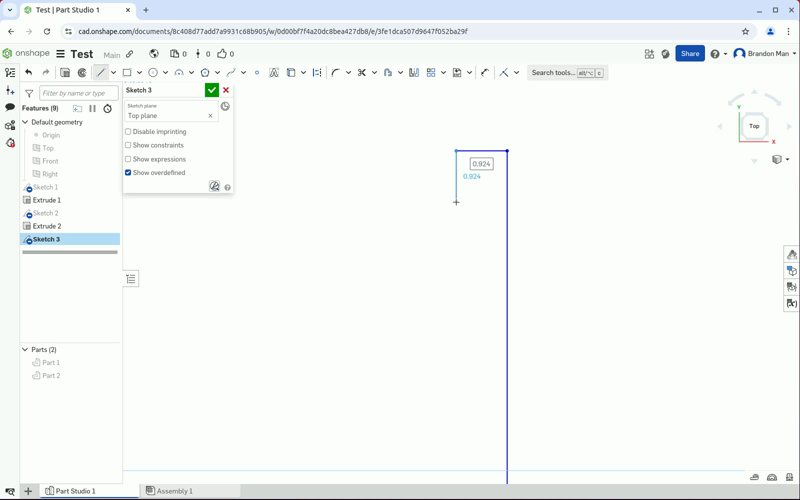
scroll(-6)
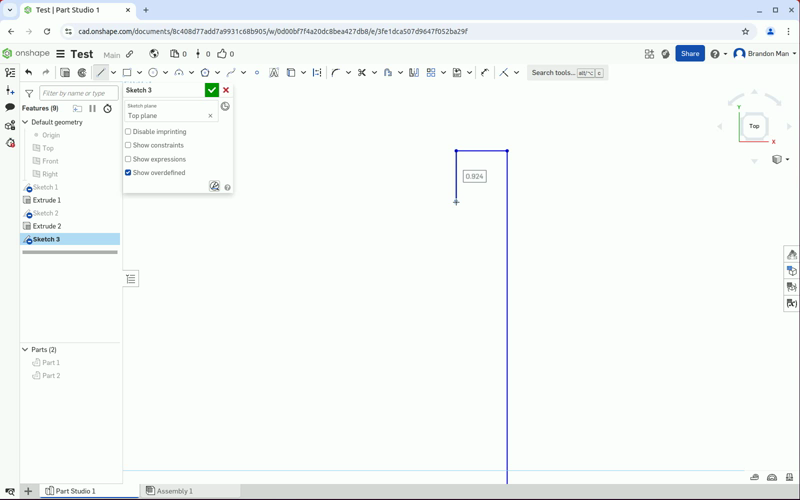
scroll(-6)
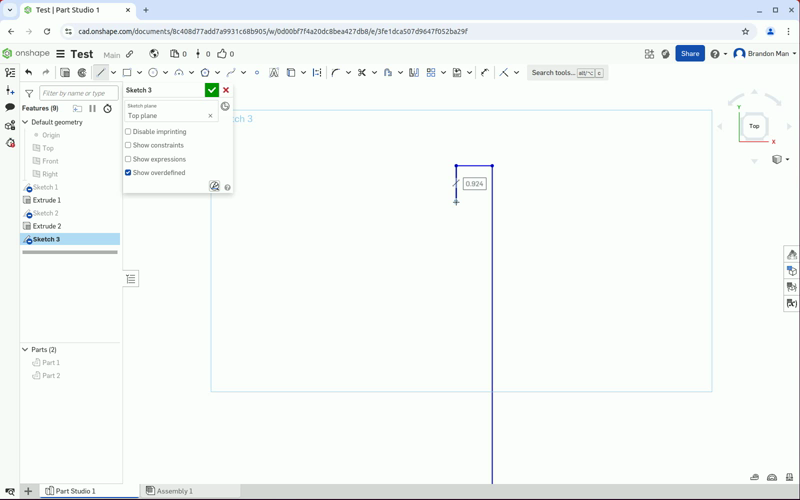
scroll(-6)
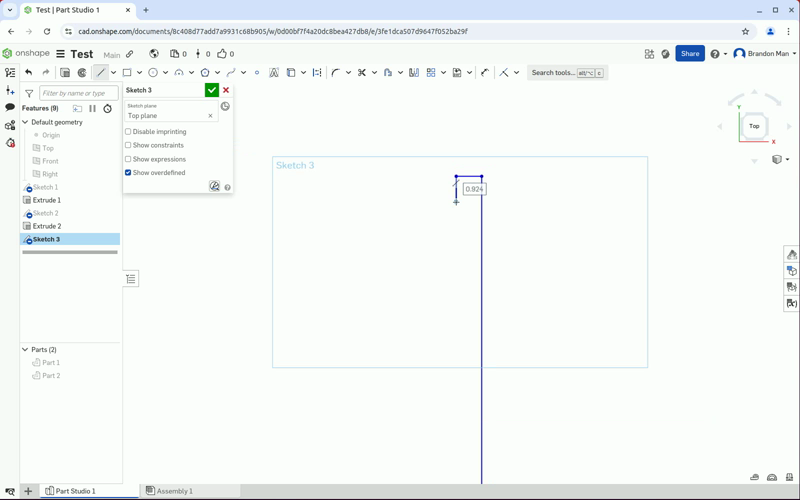
scroll(-6)
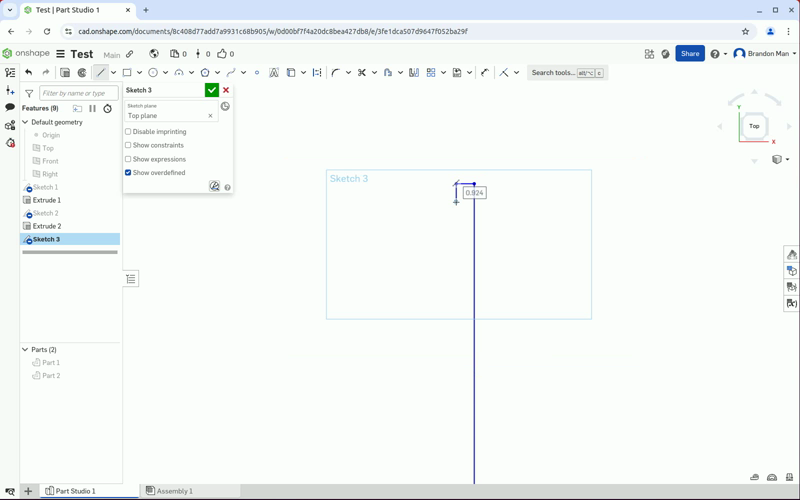
scroll(-6)
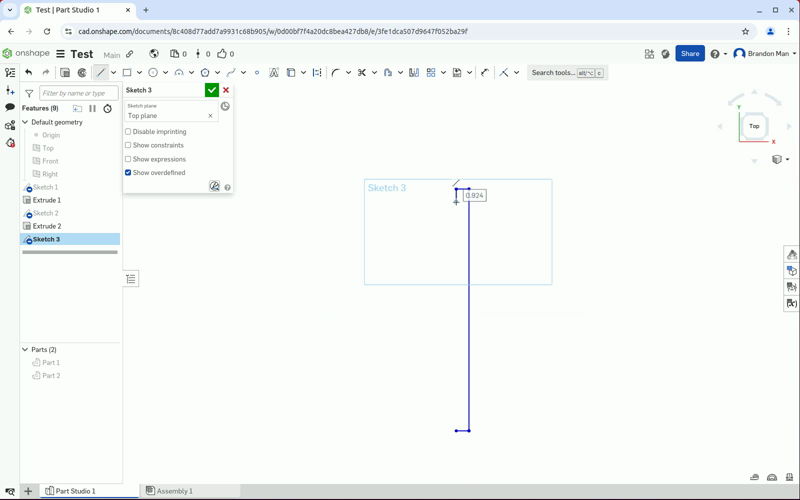
scroll(-6)
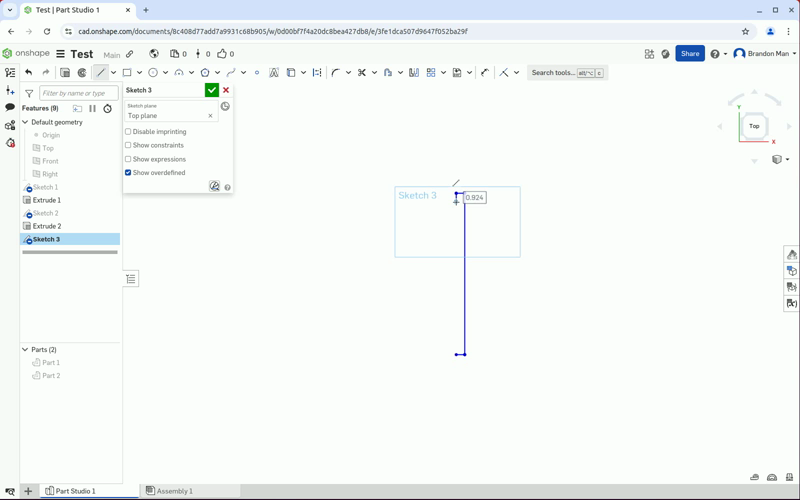
scroll(-6)
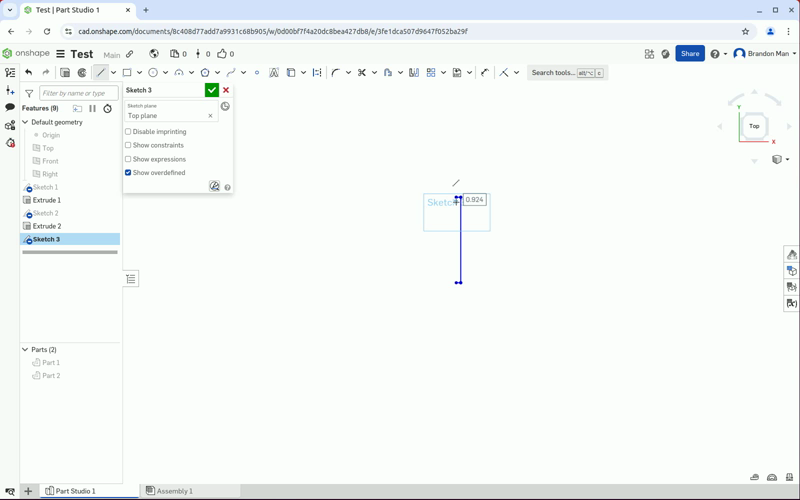
key_up(shift)
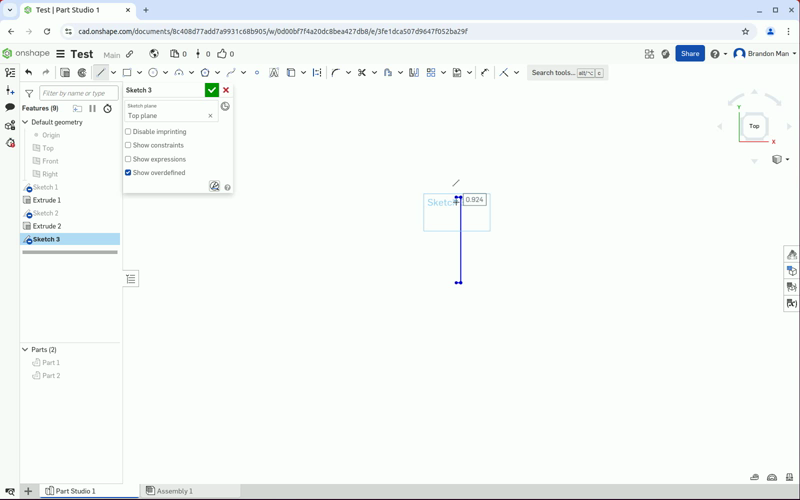
key_down(shift)
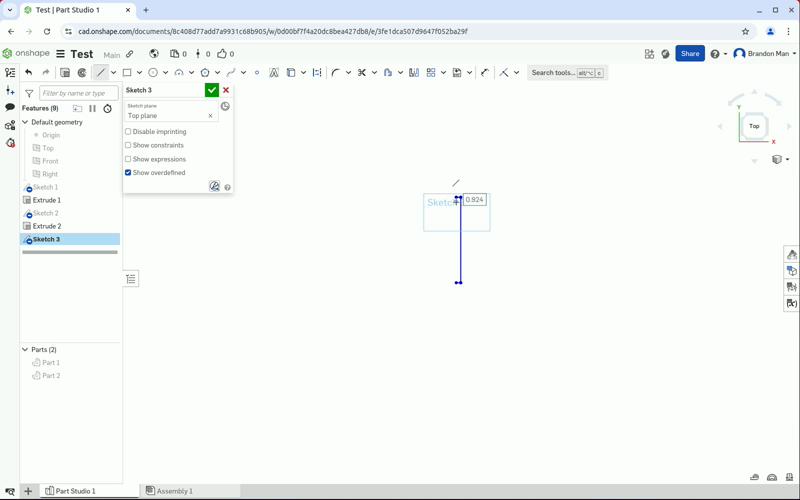
mouse_move(456, 278)
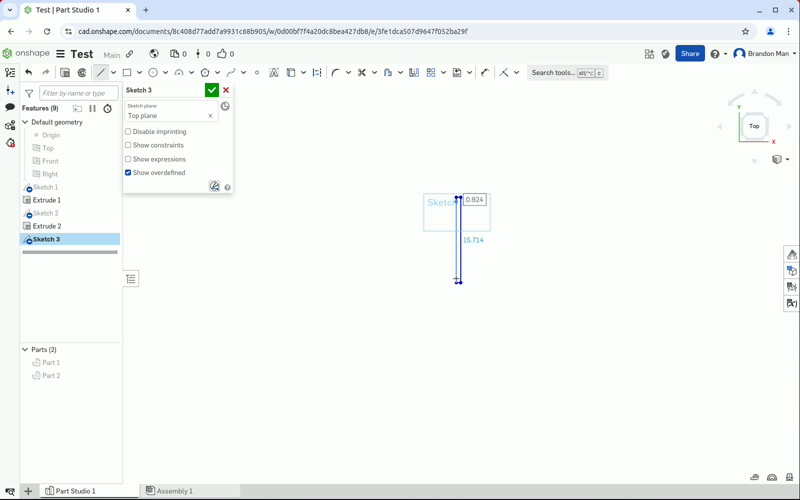
click(456, 278)
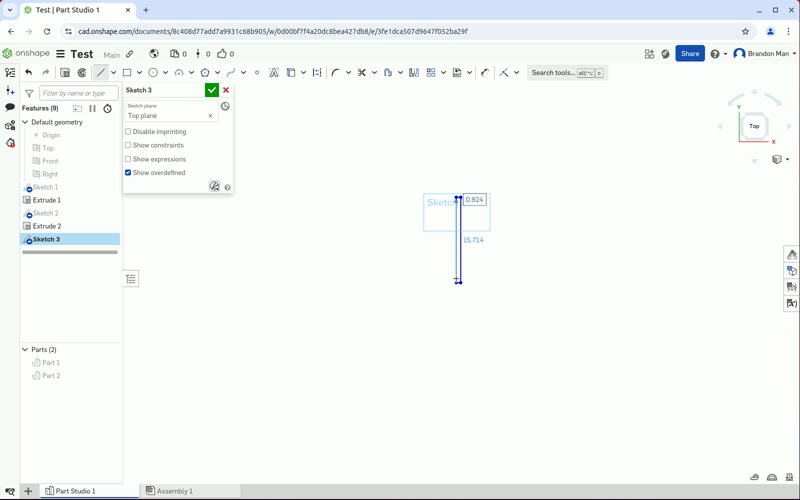
key_up(shift)
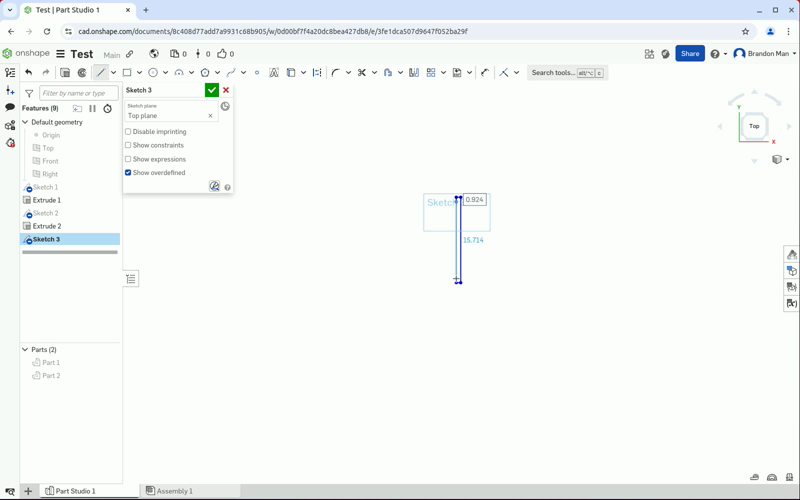
mouse_move(486, 278)
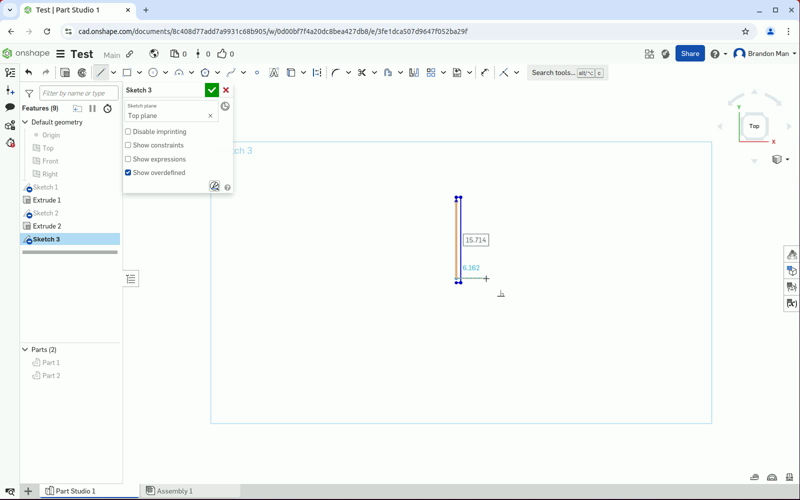
key_down(shift)
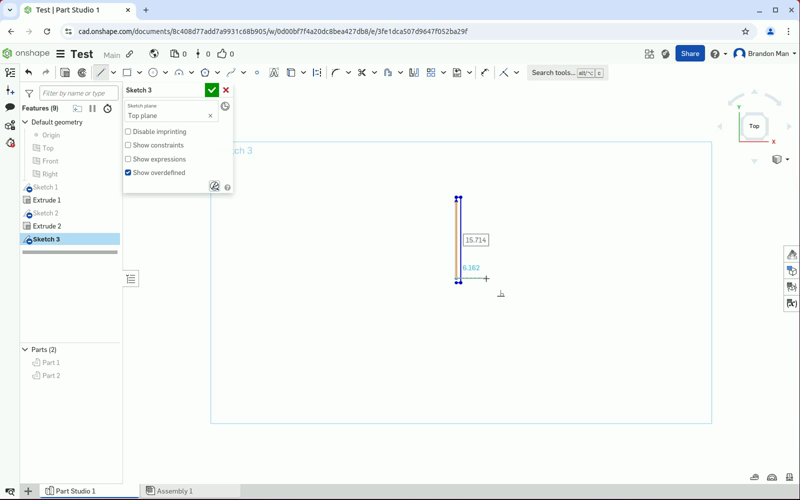
mouse_move(456, 282)
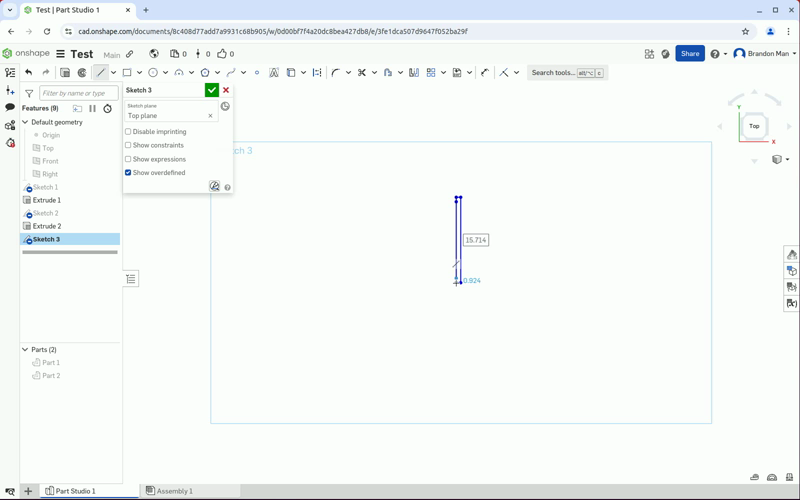
scroll(6)
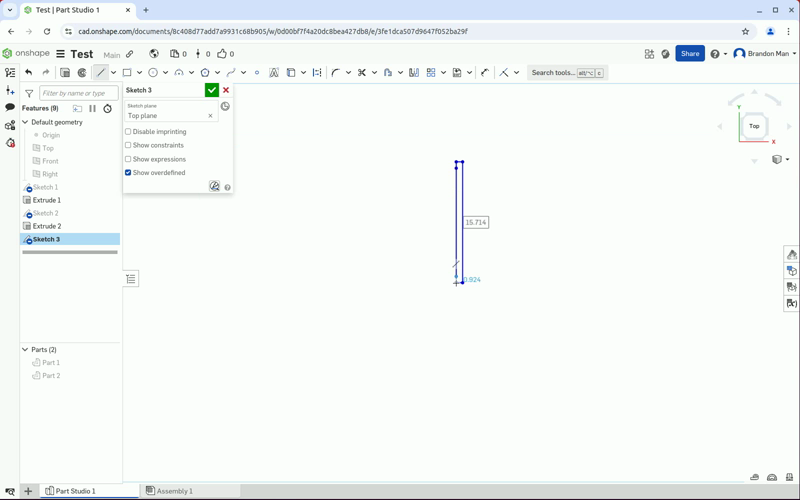
scroll(6)
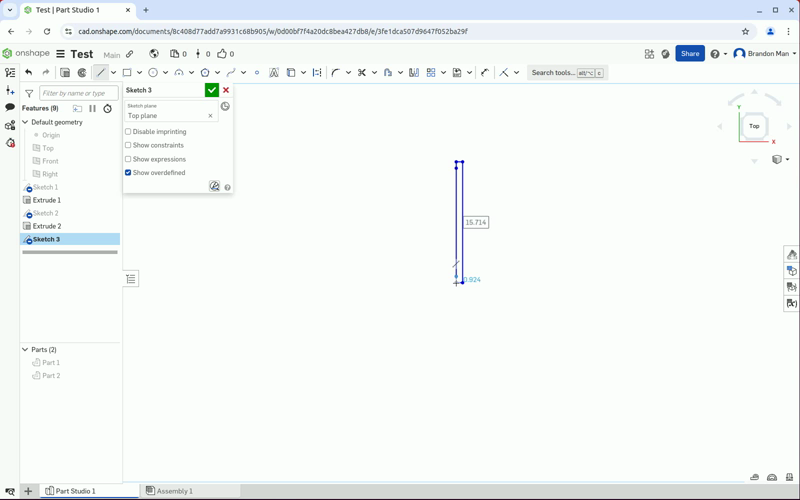
scroll(6)
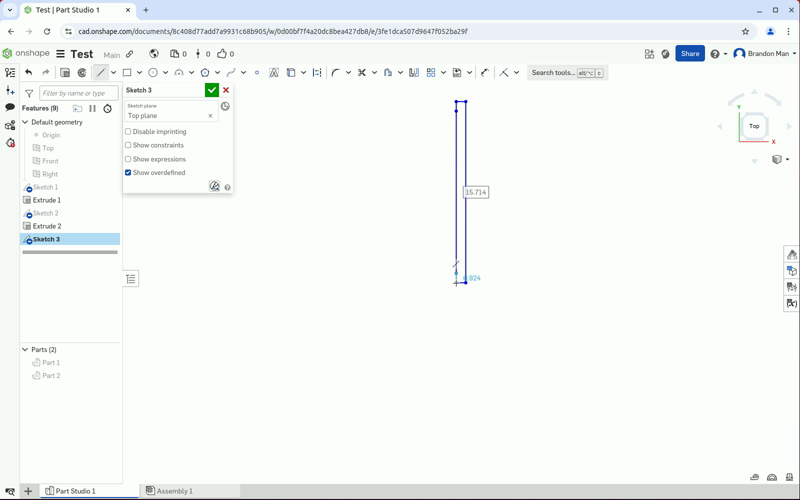
scroll(6)
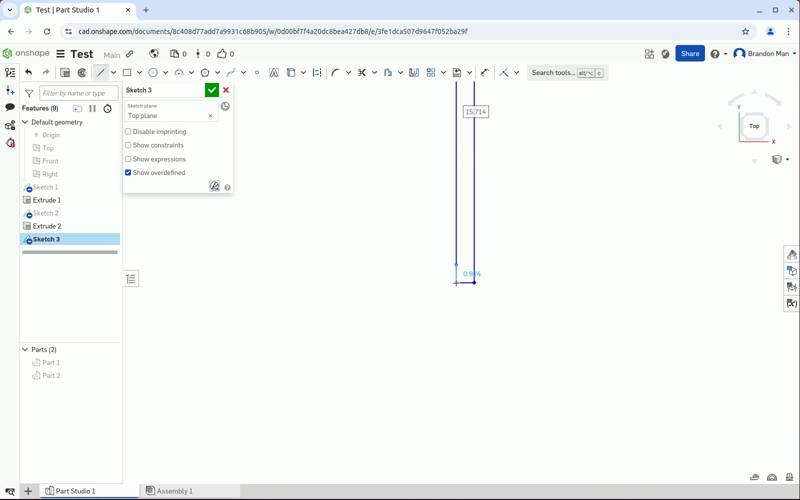
scroll(6)
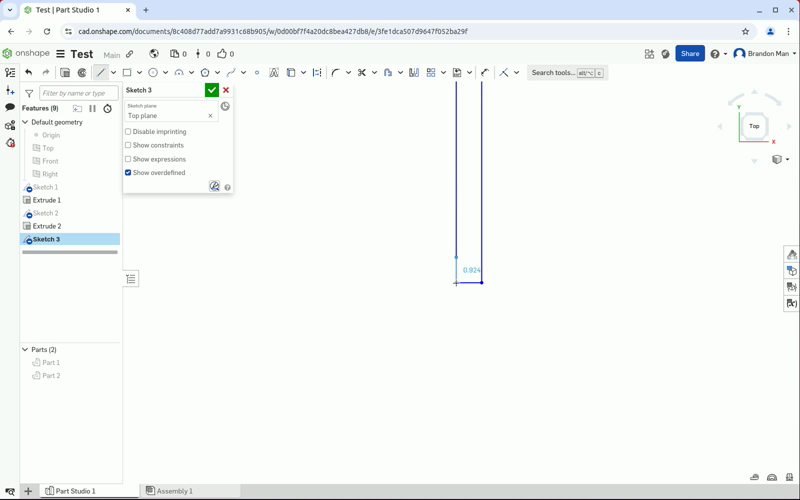
scroll(6)
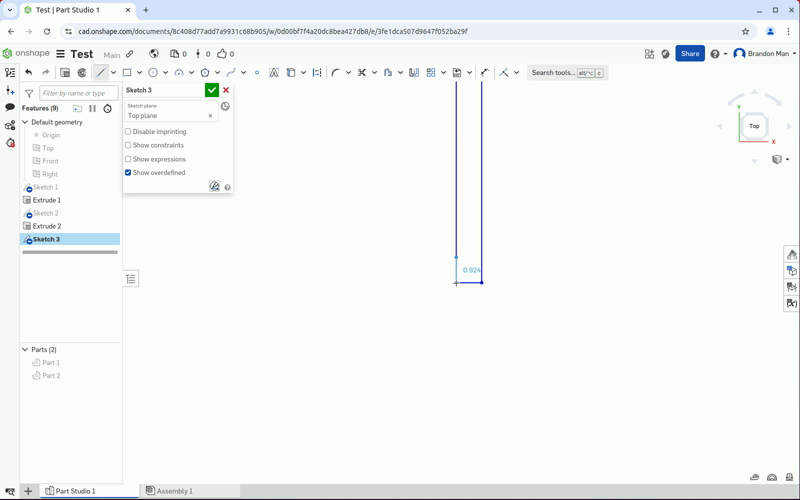
scroll(6)
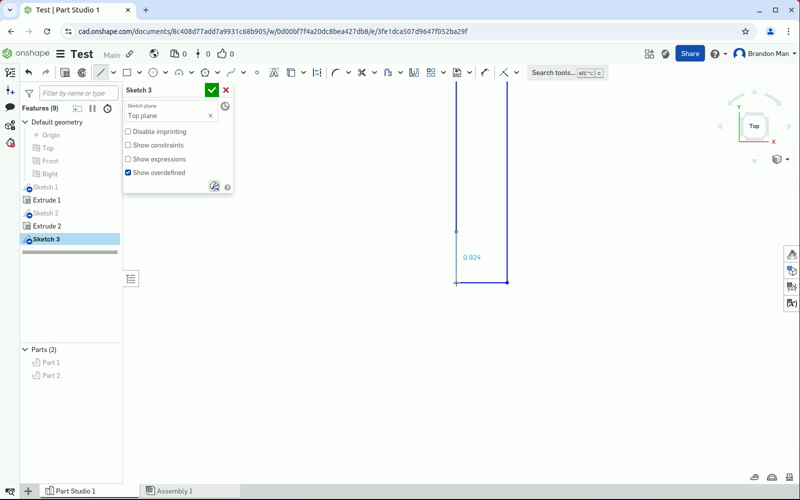
key_up(shift)
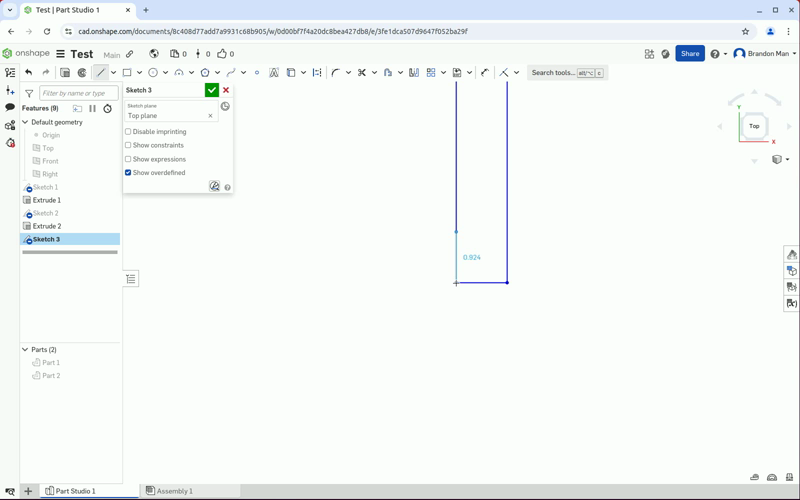
click(456, 282)
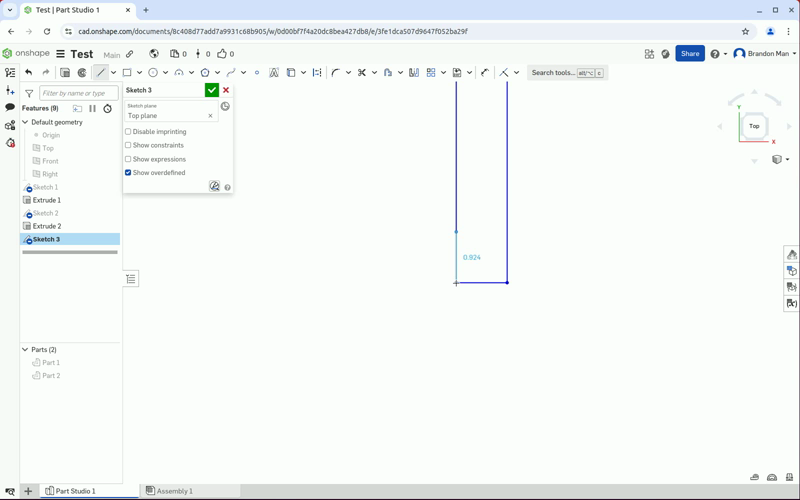
scroll(-6)
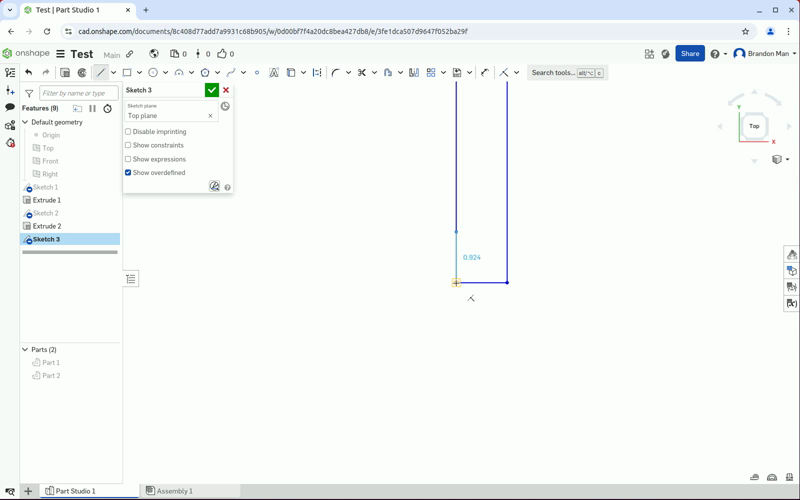
scroll(-6)
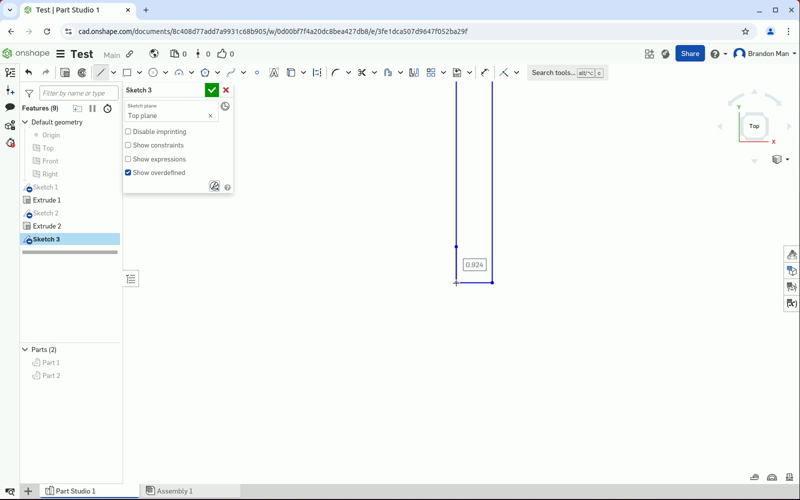
scroll(-6)
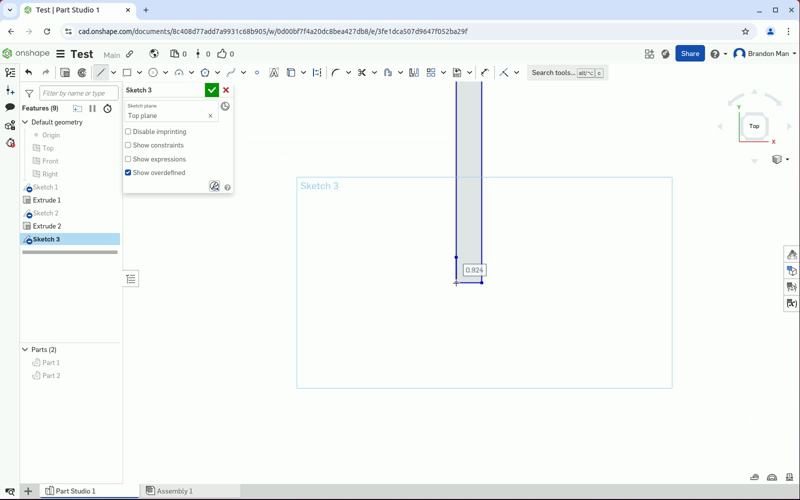
scroll(-6)
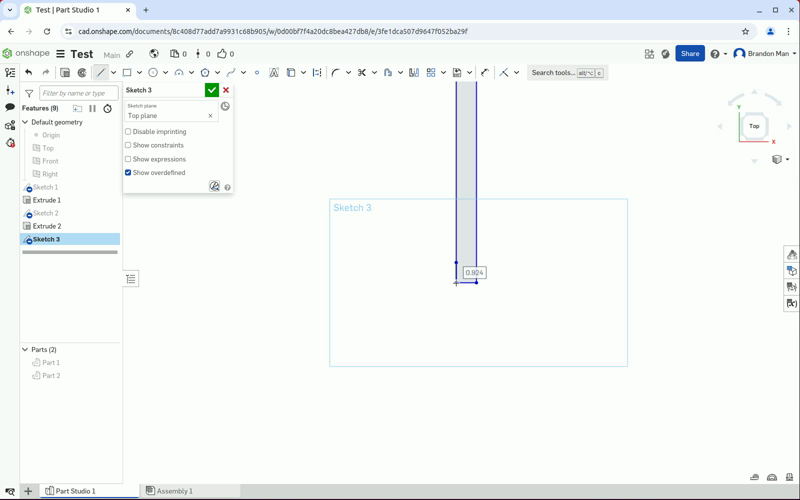
scroll(-6)
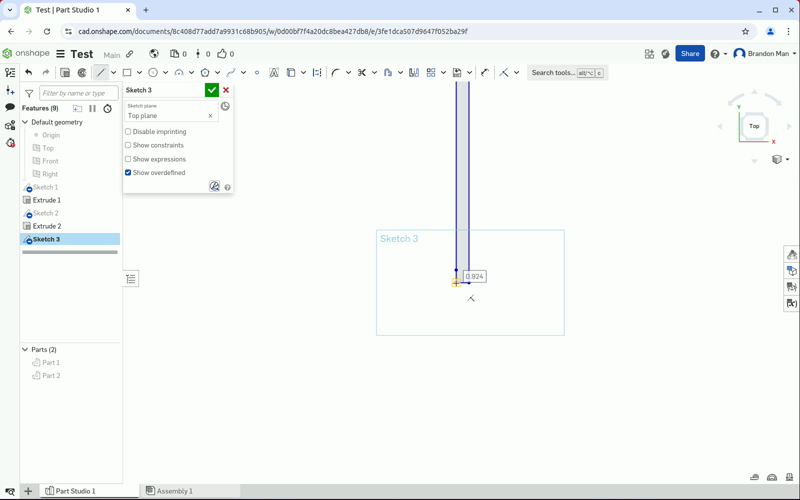
scroll(-6)
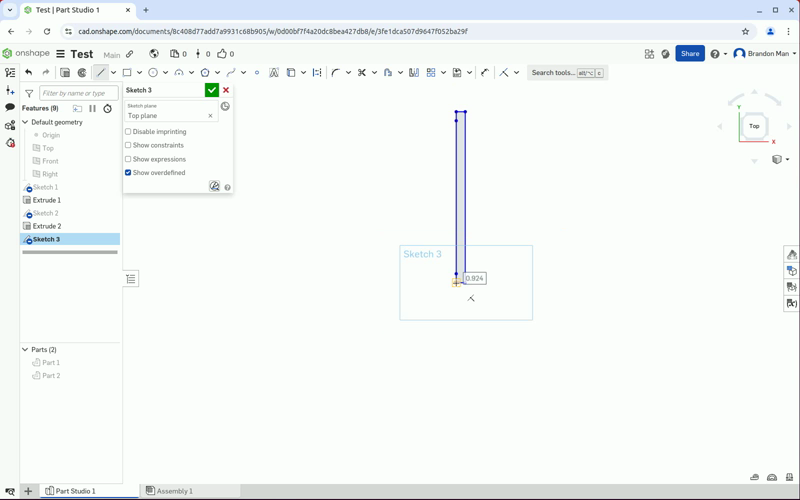
scroll(-6)
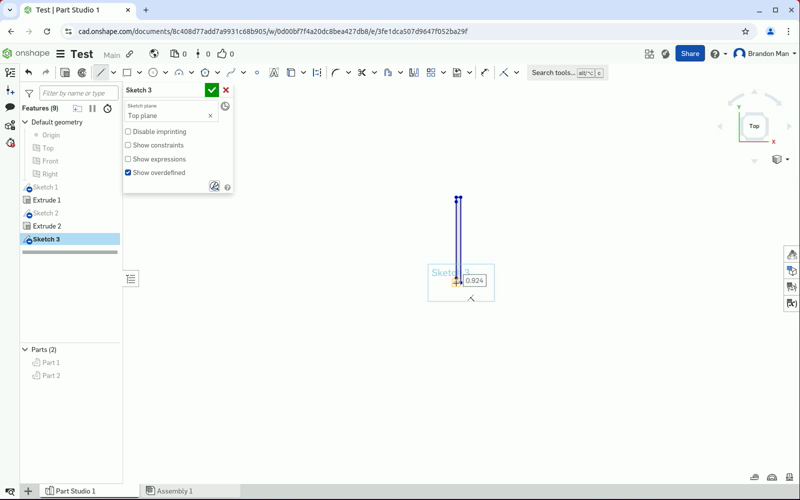
key(esc)
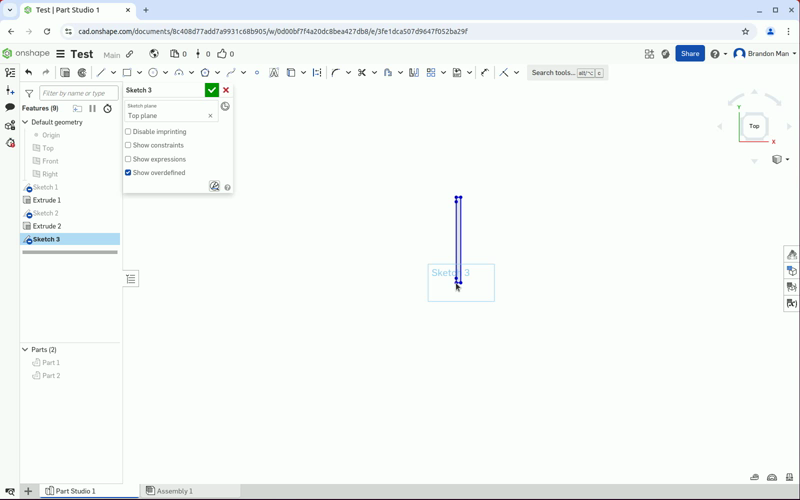
mouse_move(459, 224)
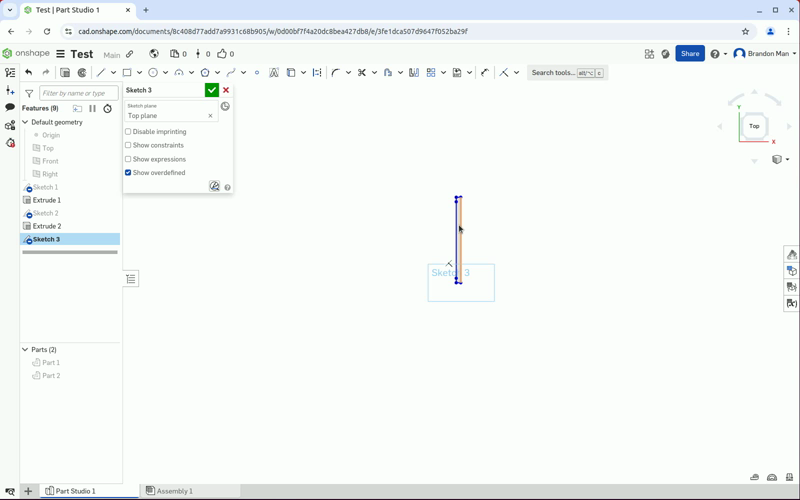
scroll(6)
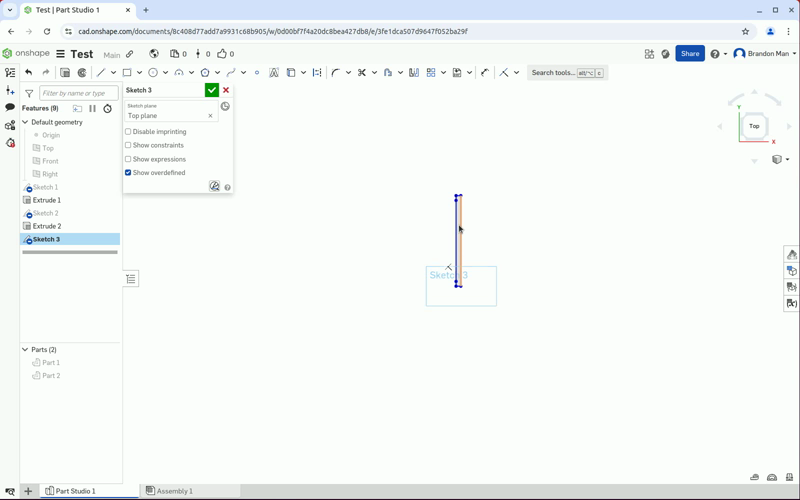
scroll(6)
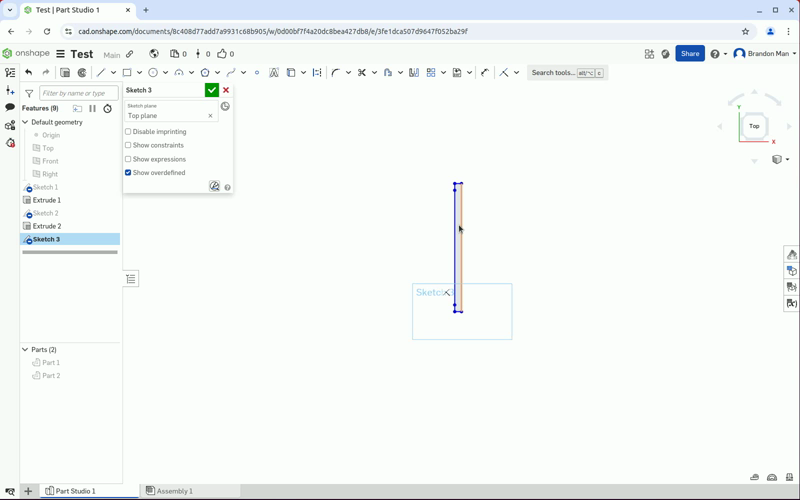
scroll(6)
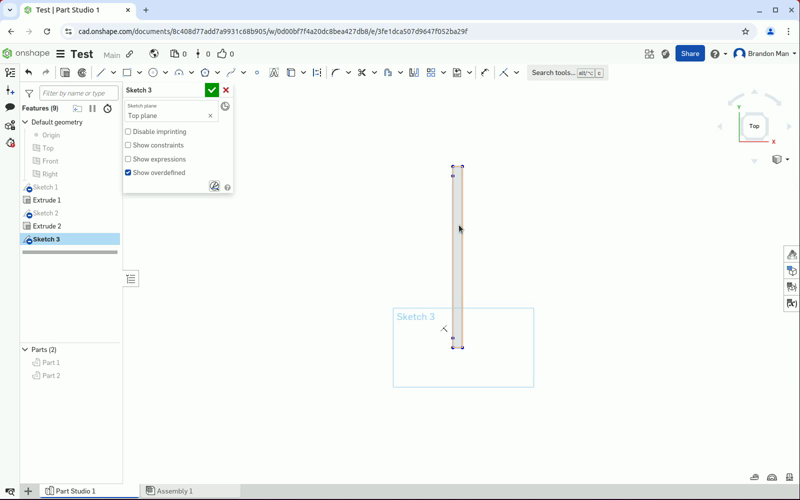
scroll(6)
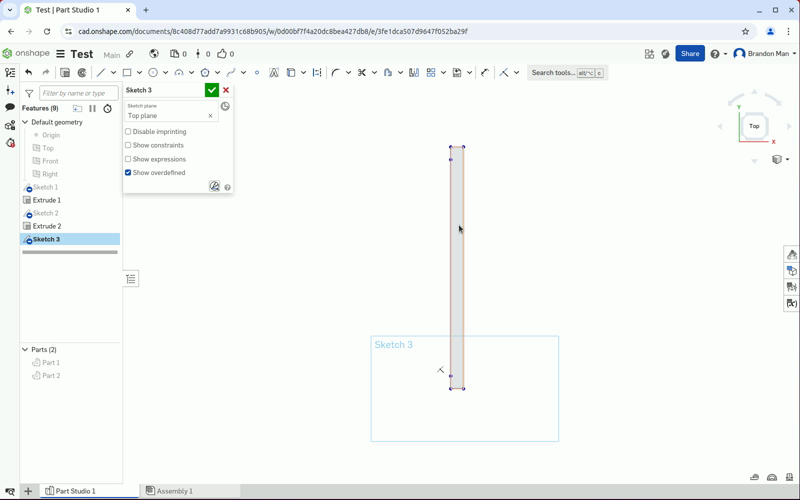
scroll(6)
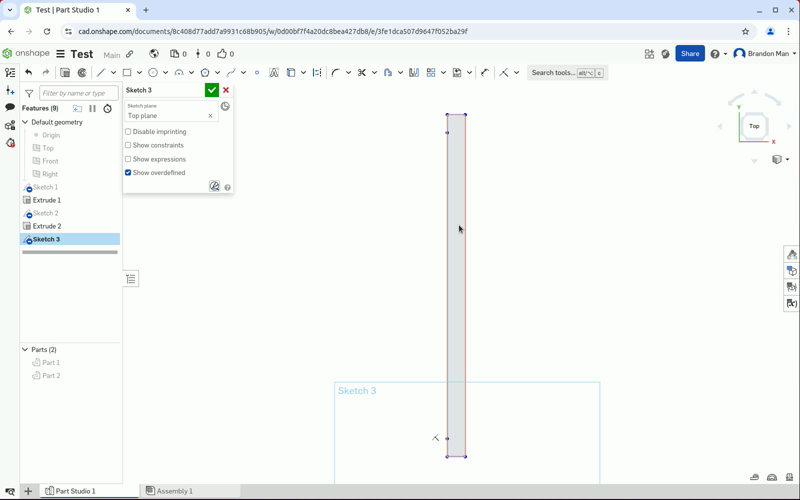
scroll(6)
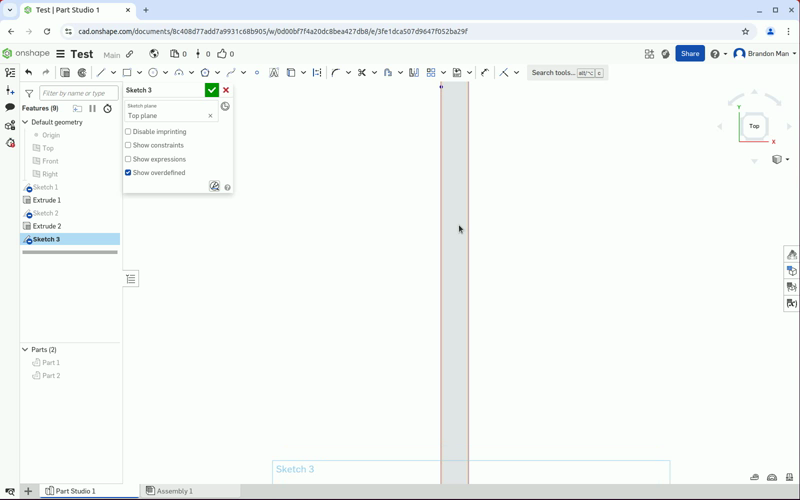
scroll(6)
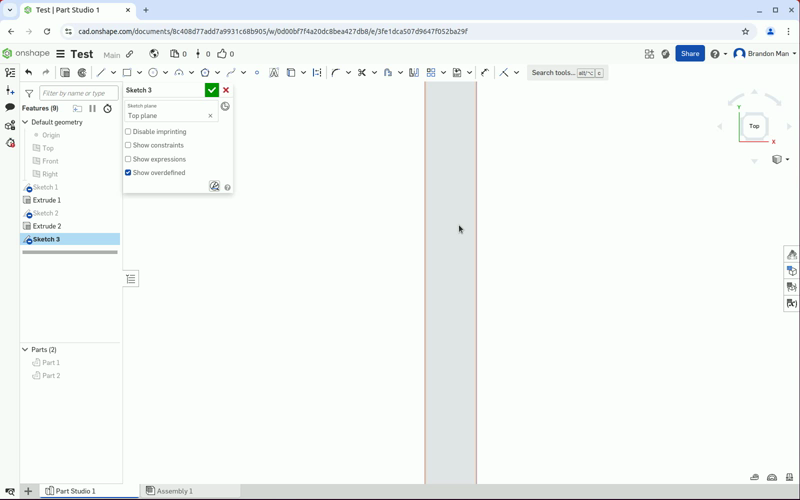
click(459, 224)
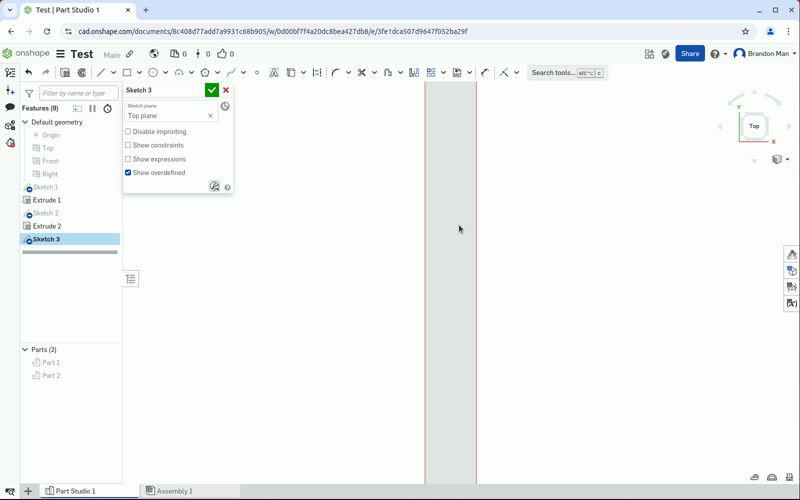
scroll(-6)
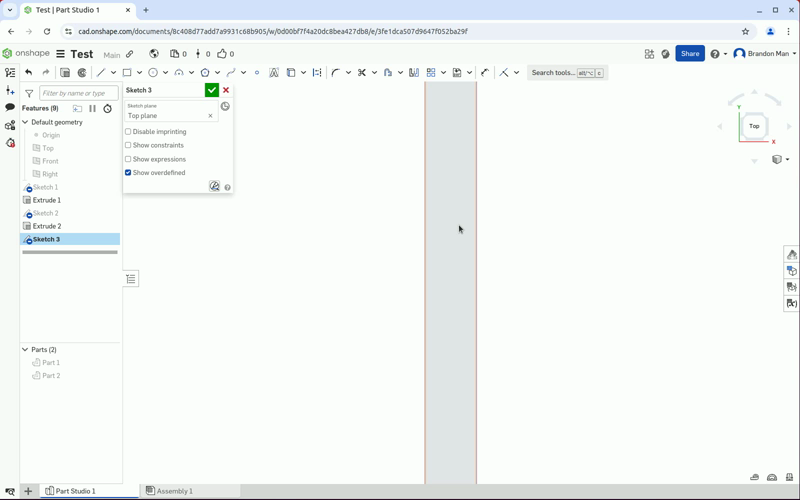
scroll(-6)
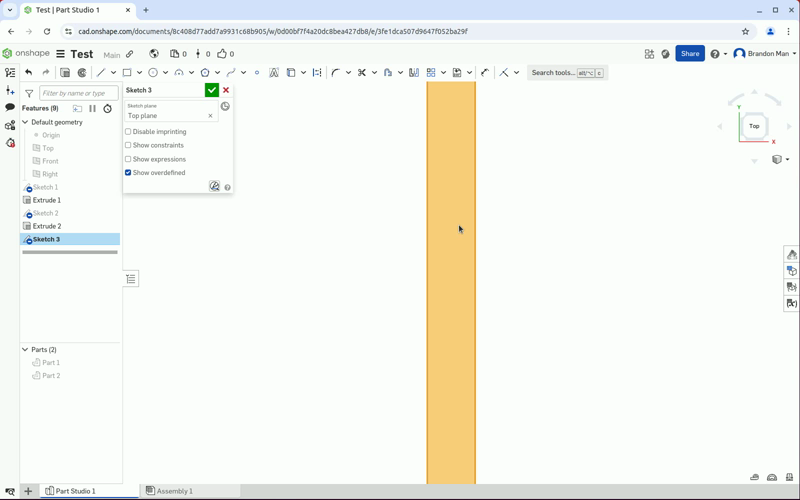
scroll(-6)
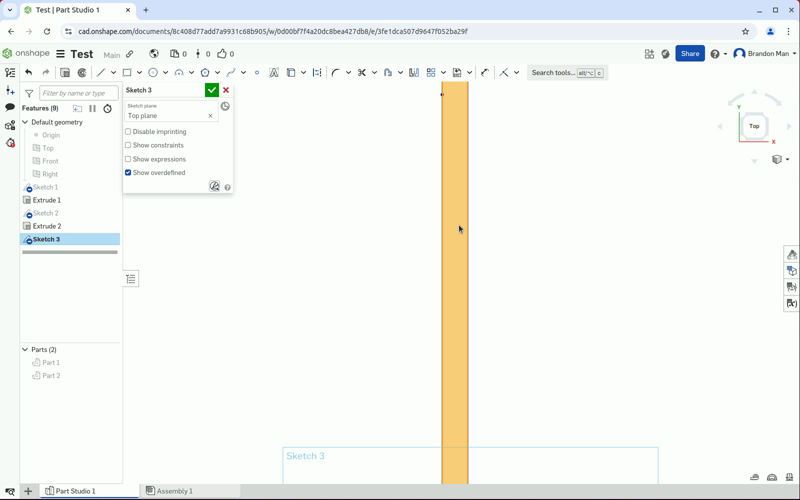
scroll(-6)
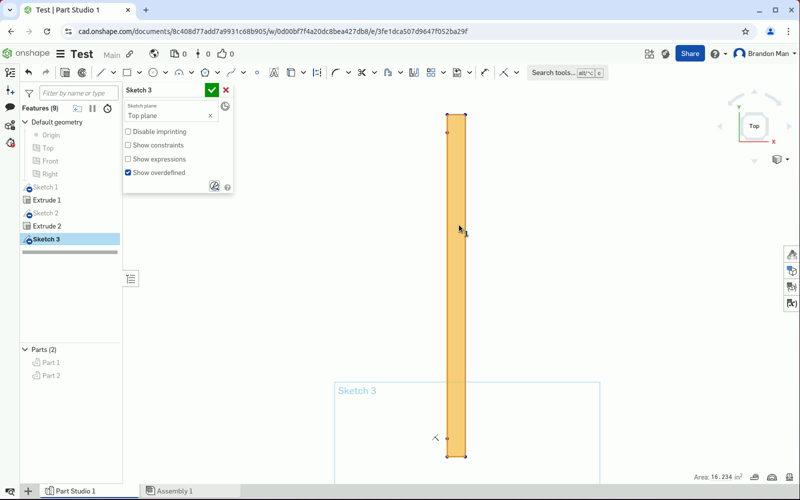
scroll(-6)
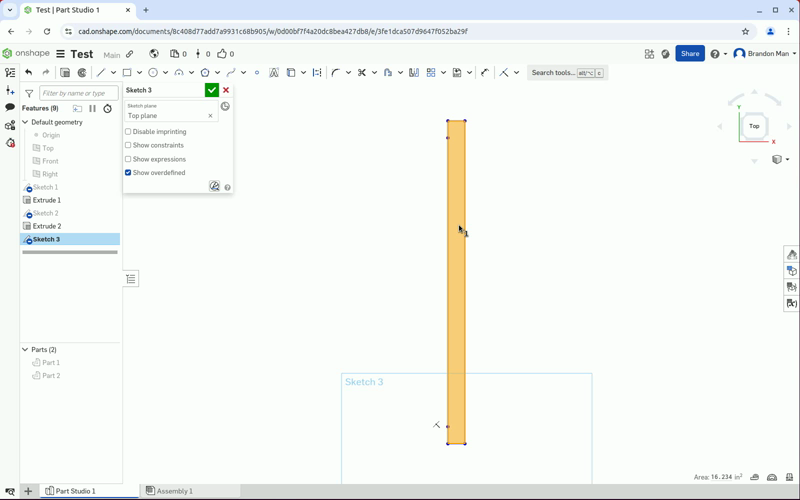
scroll(-6)
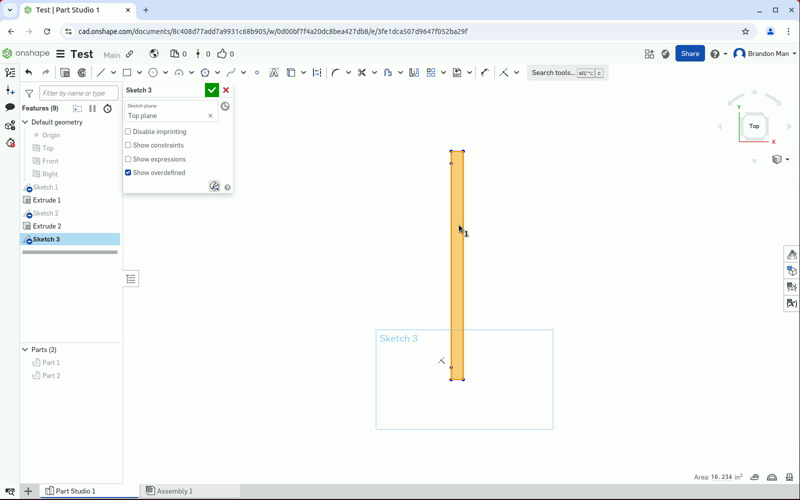
scroll(-6)
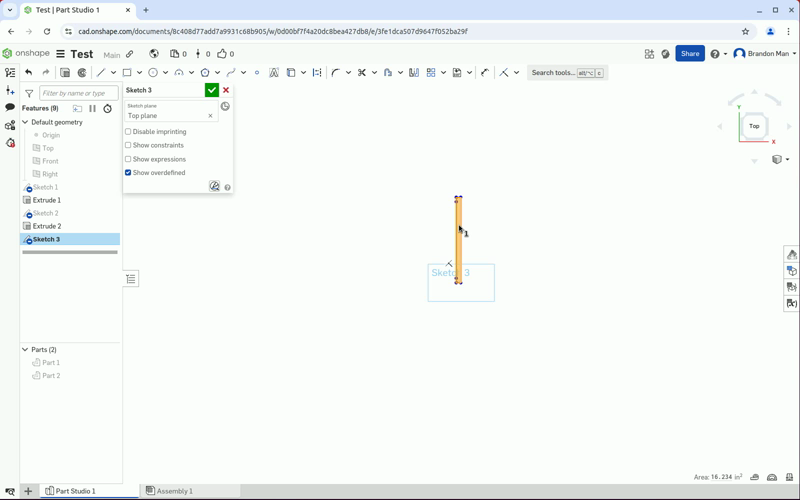
mouse_move(73, 352)
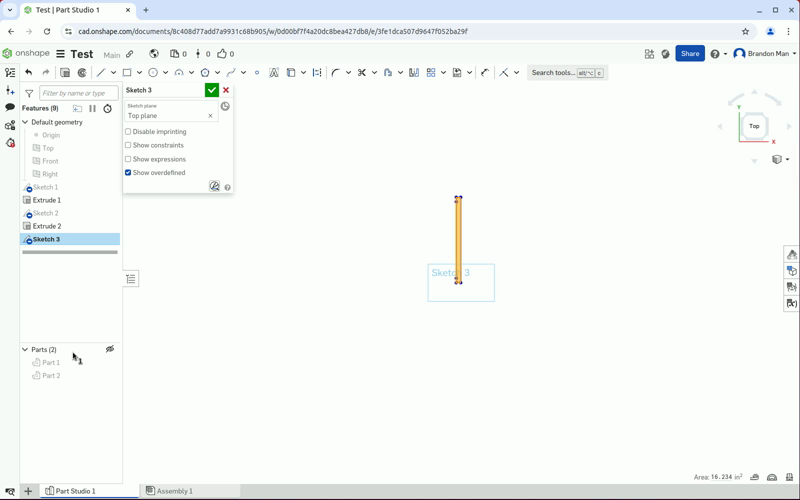
key(shift+y)
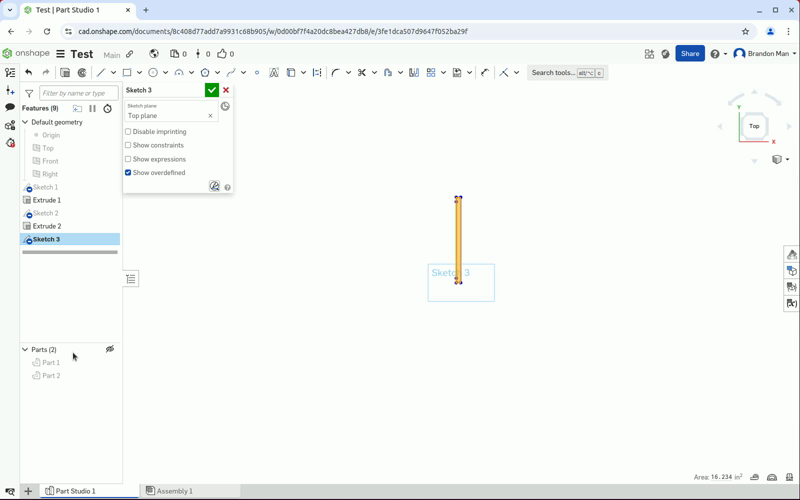
key(shift+e)
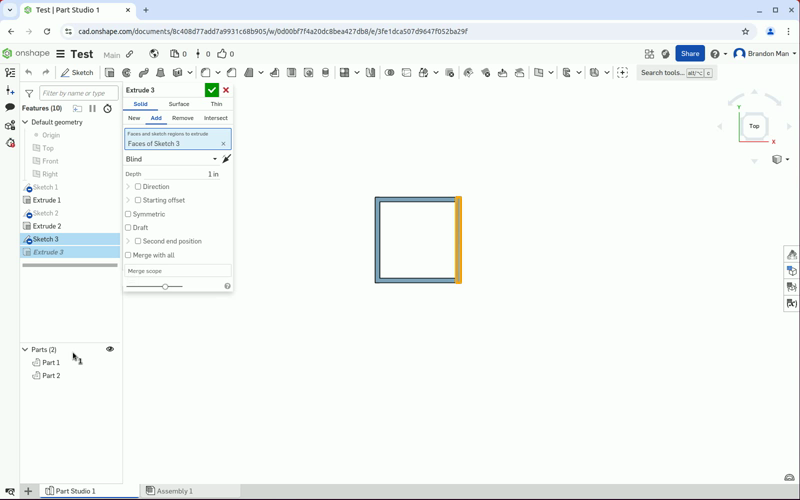
mouse_move(143, 106)
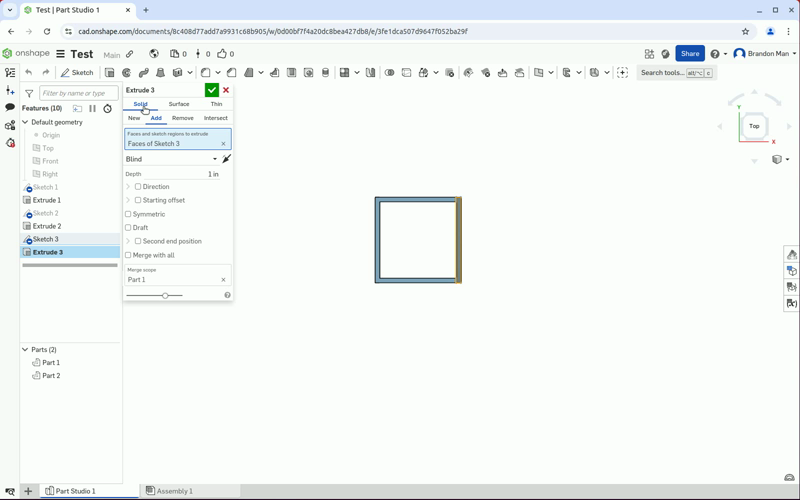
click(143, 106)
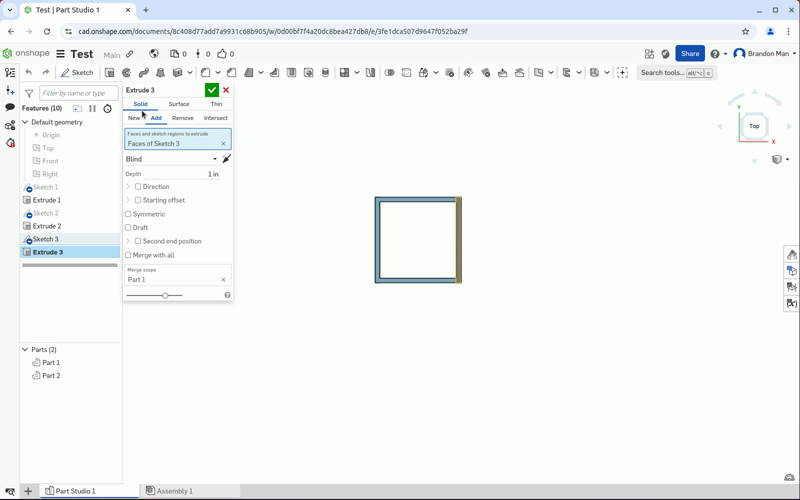
mouse_move(137, 120)
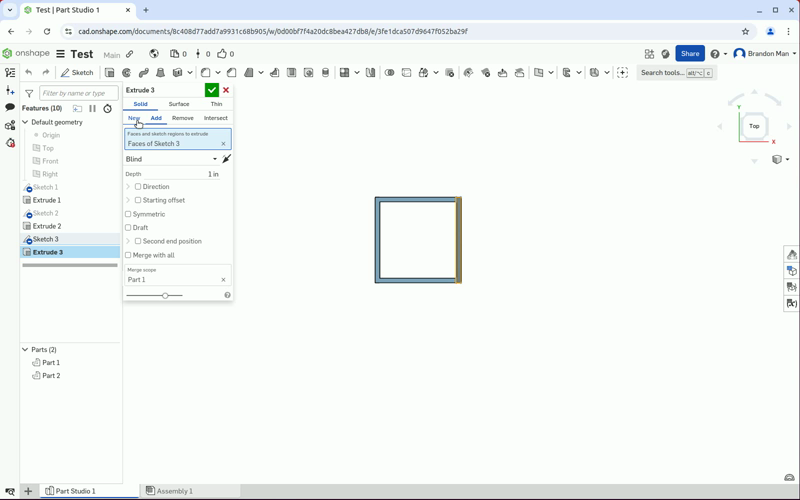
click(137, 120)
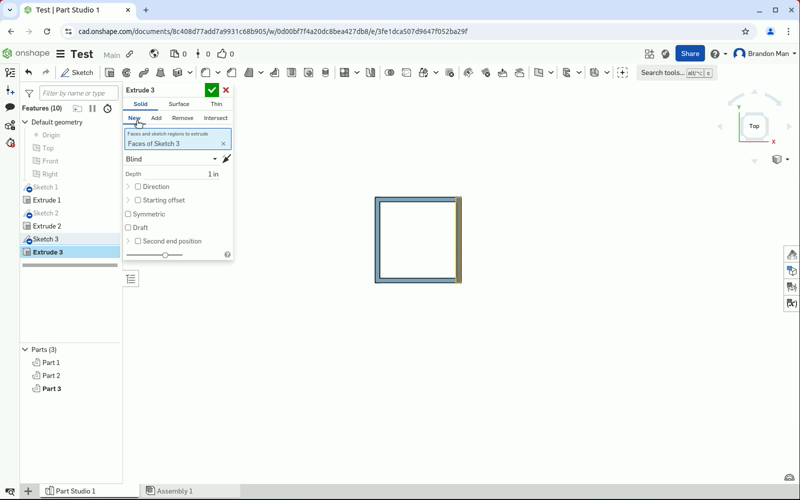
key(tab, 4)
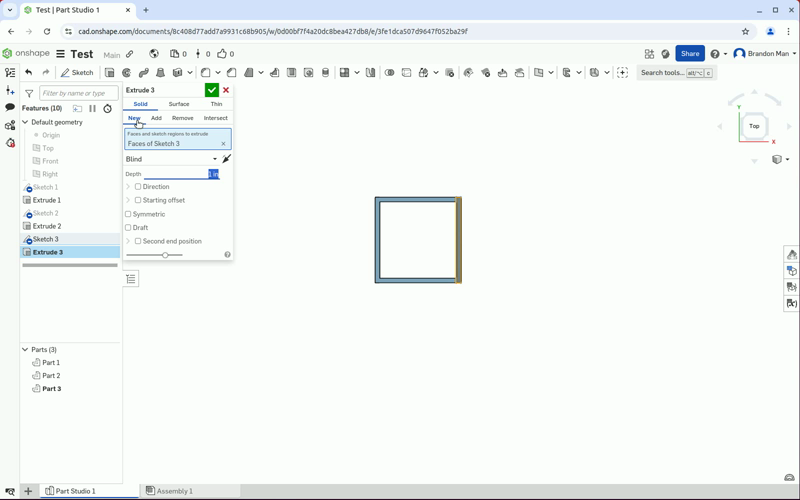
text(-5.777)
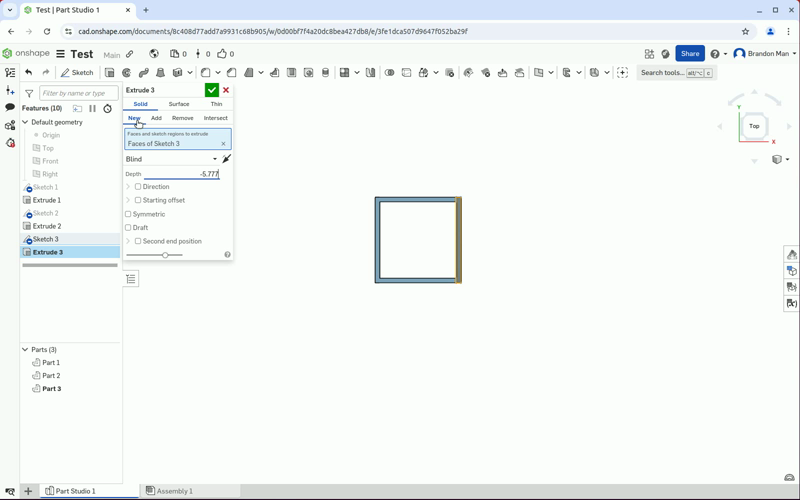
key(enter)
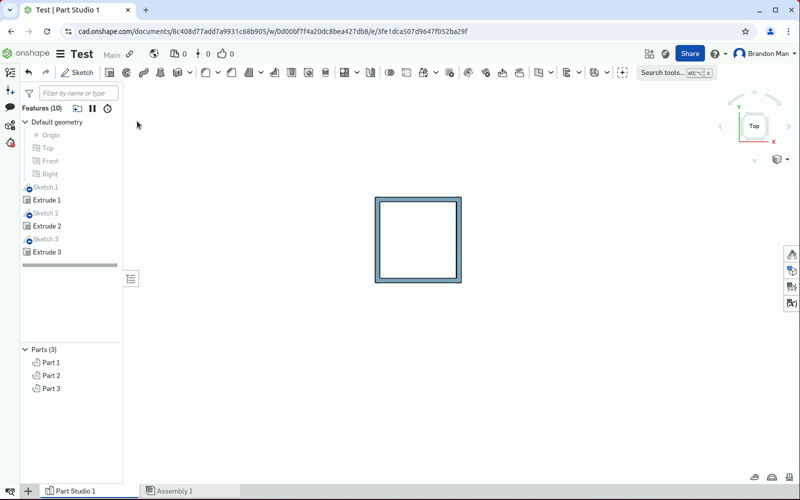
key(shift+h)
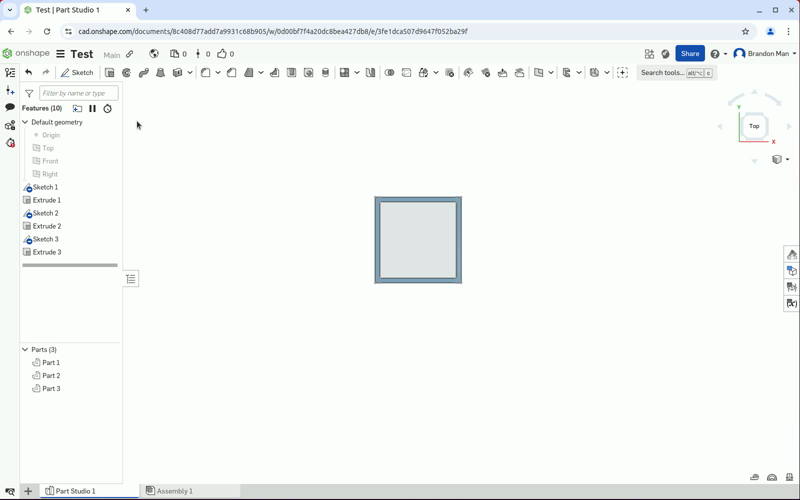
key(shift+h)
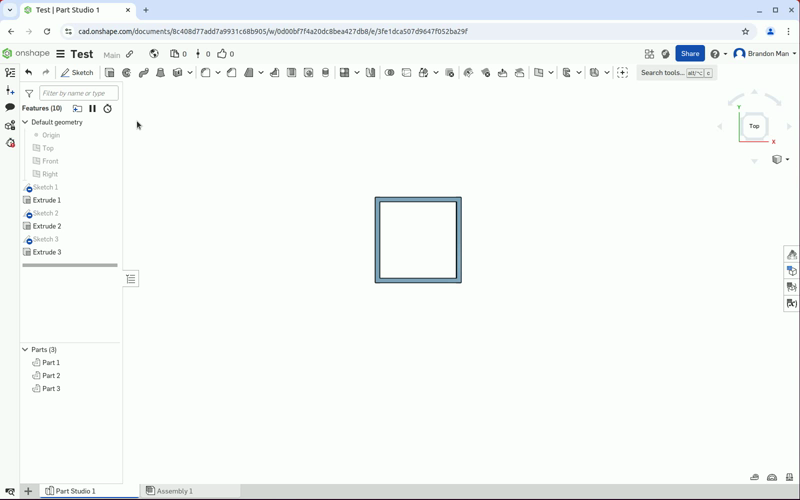
mouse_move(73, 189)
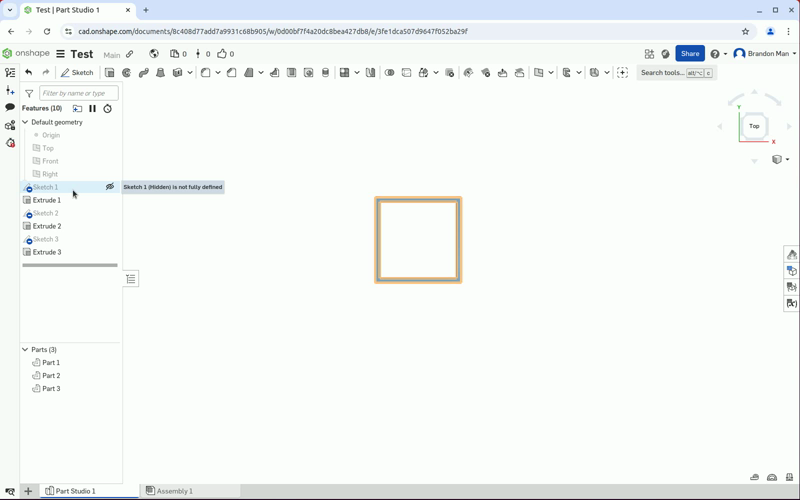
click(73, 189)
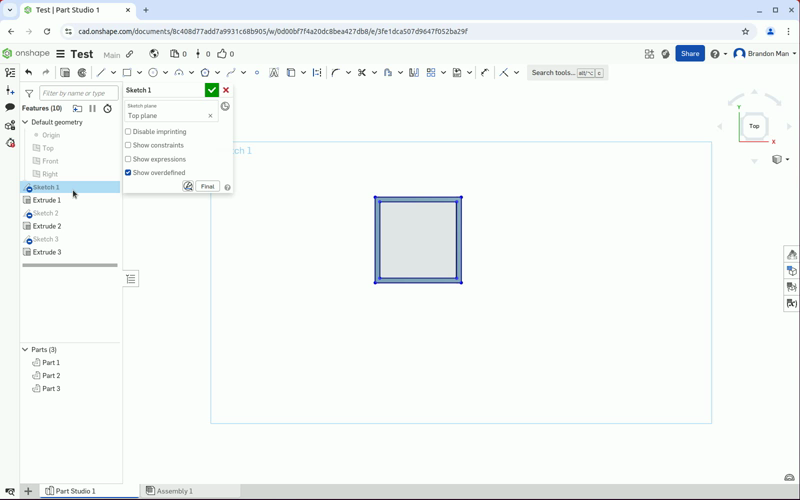
mouse_move(229, 92)
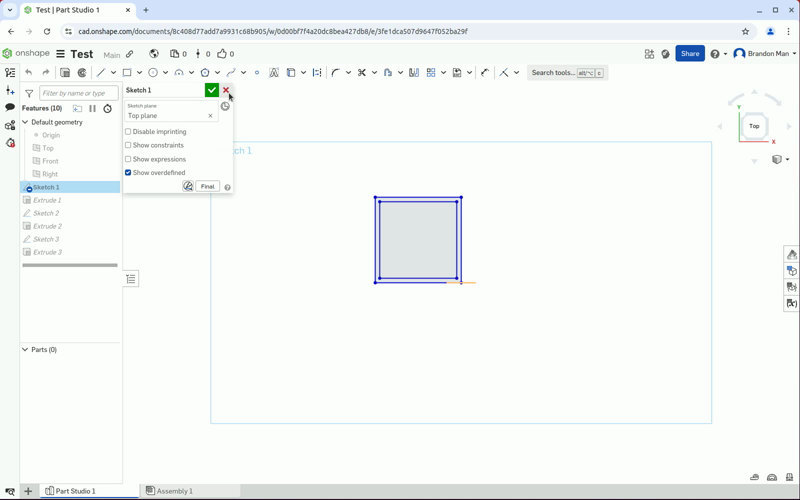
click(229, 92)
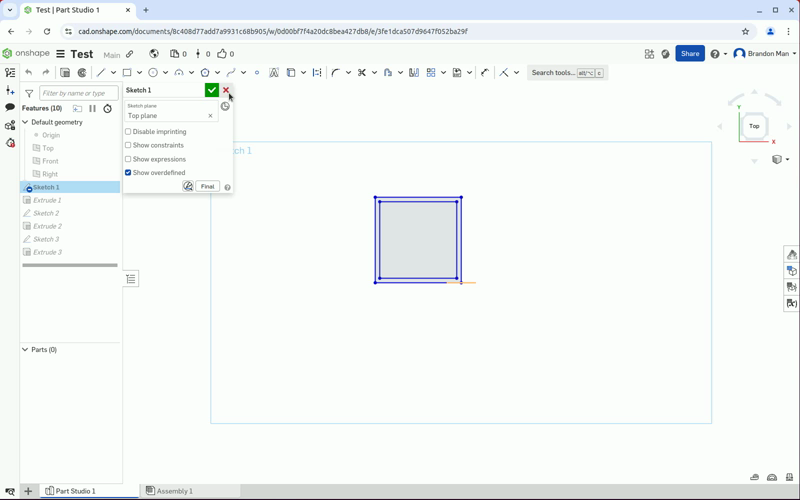
key(shift+s)
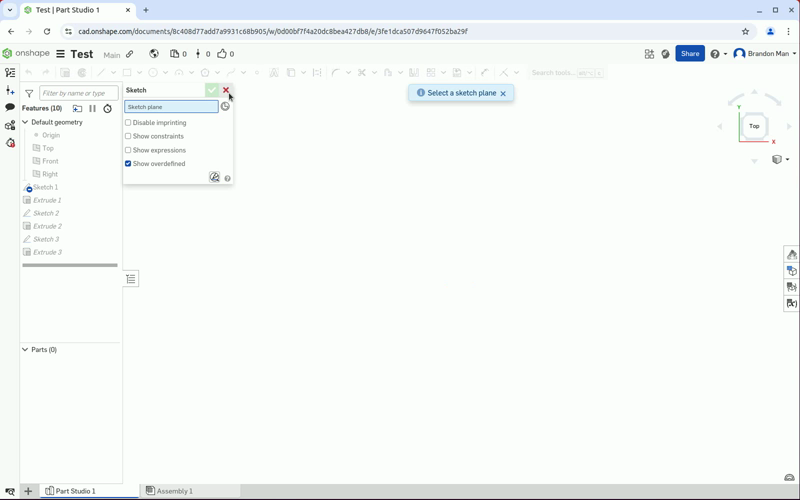
mouse_move(73, 150)
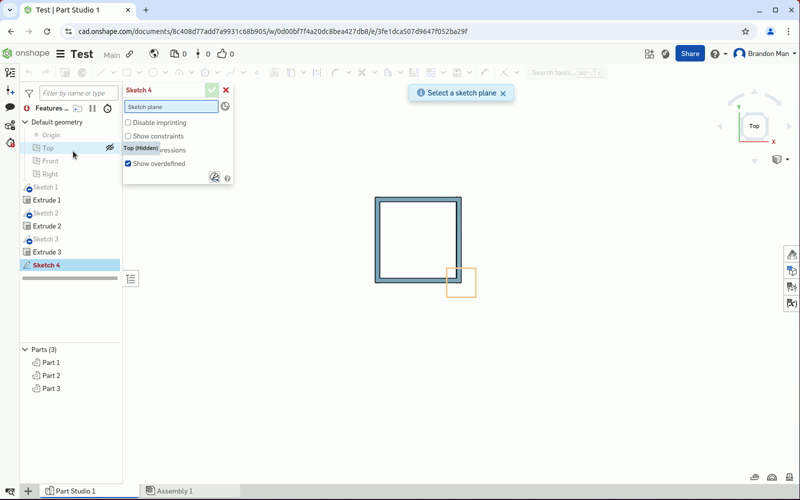
click(73, 150)
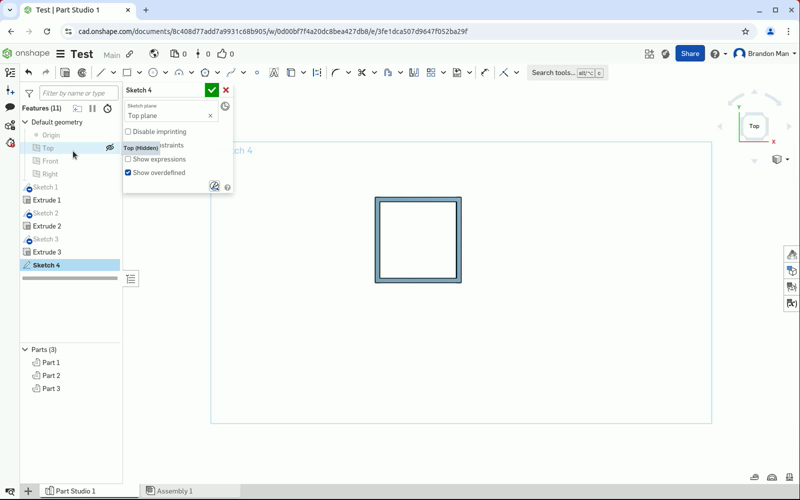
mouse_move(73, 352)
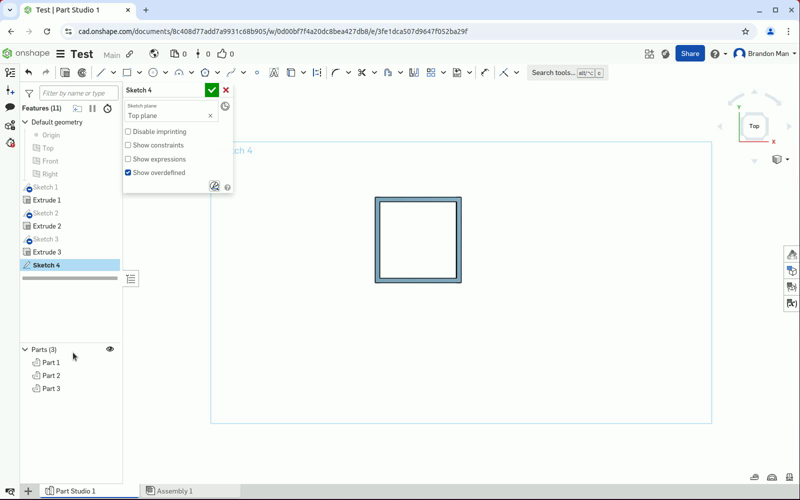
key(y)
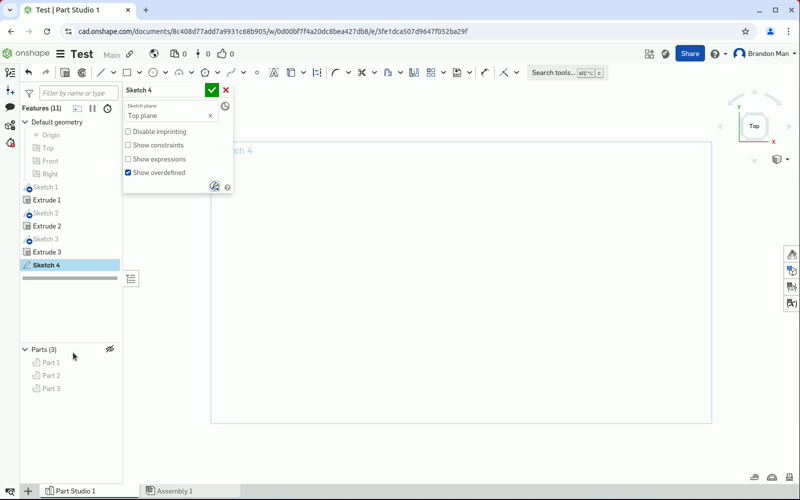
key(l)
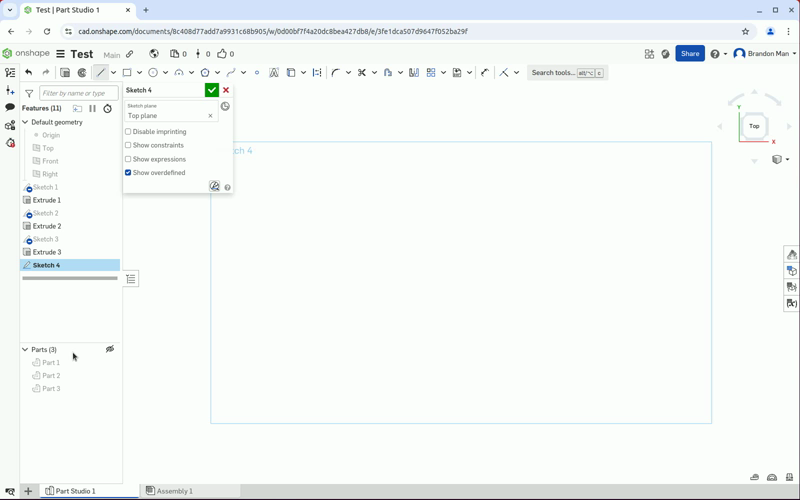
key_down(shift)
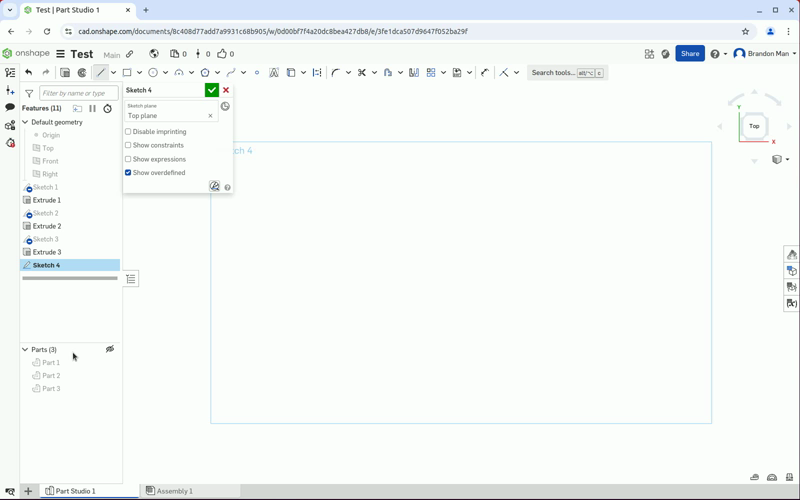
mouse_move(379, 201)
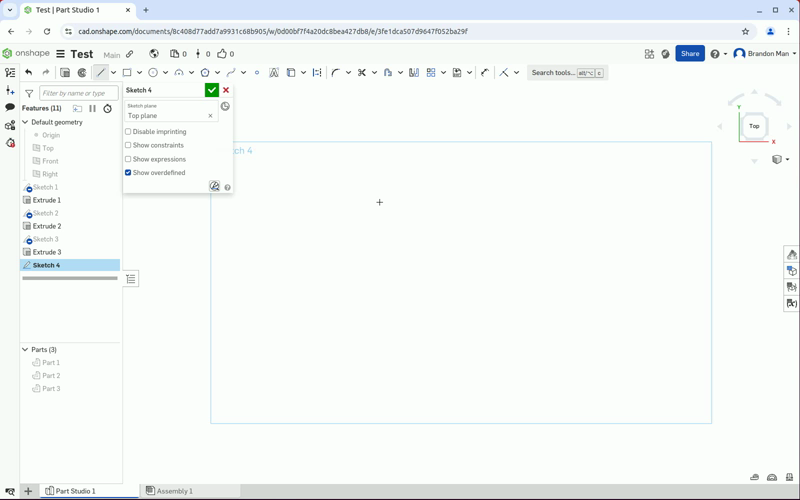
click(379, 201)
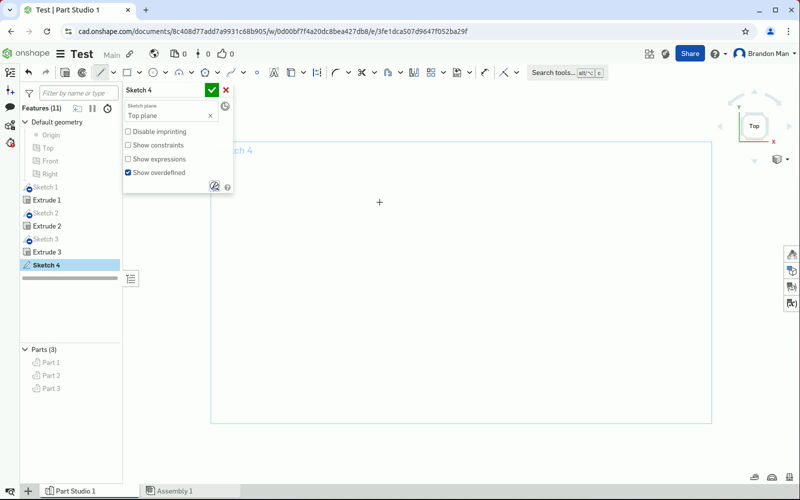
key_up(shift)
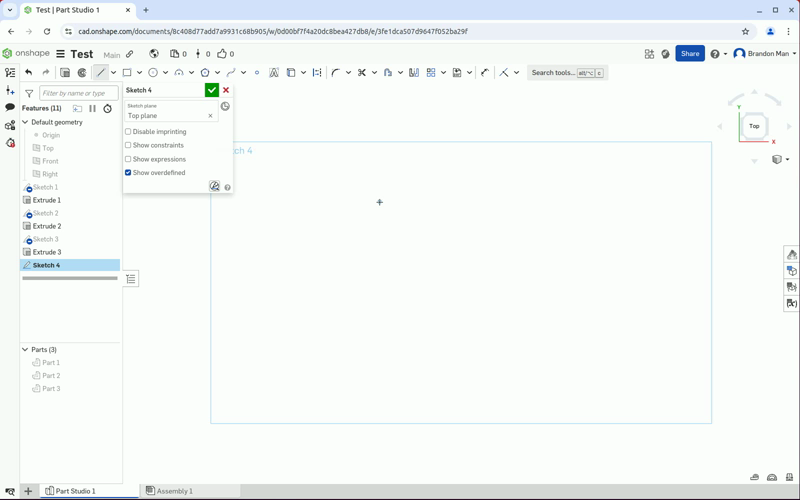
key_down(shift)
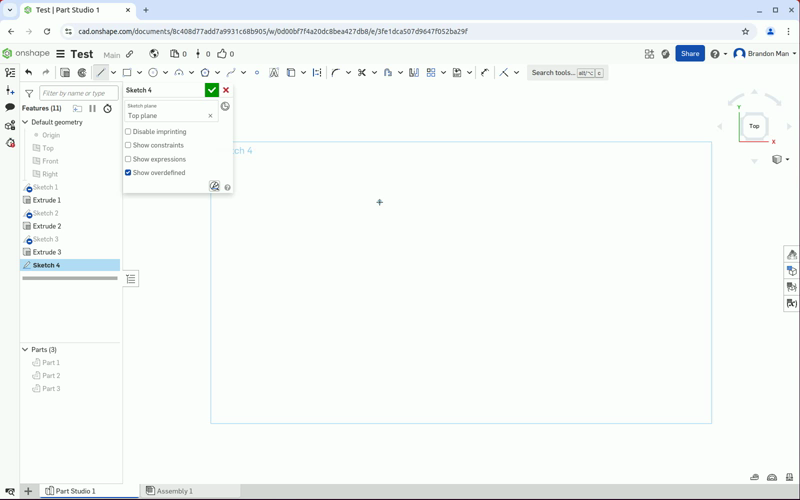
mouse_move(456, 201)
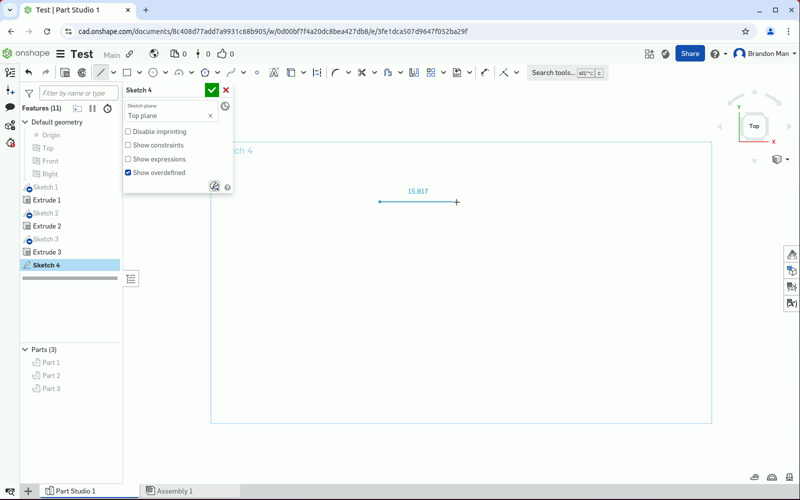
click(456, 201)
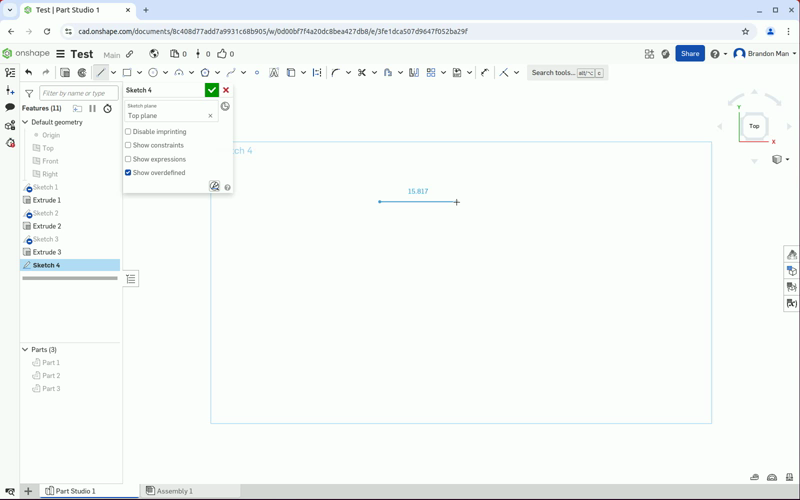
key_up(shift)
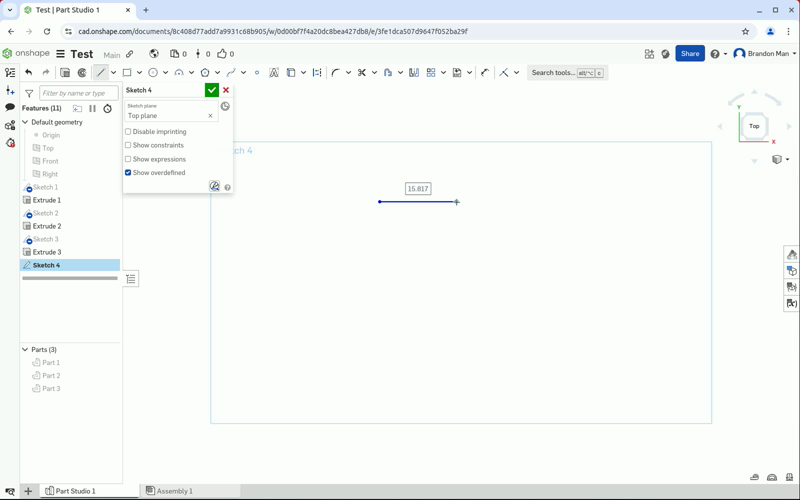
key_down(shift)
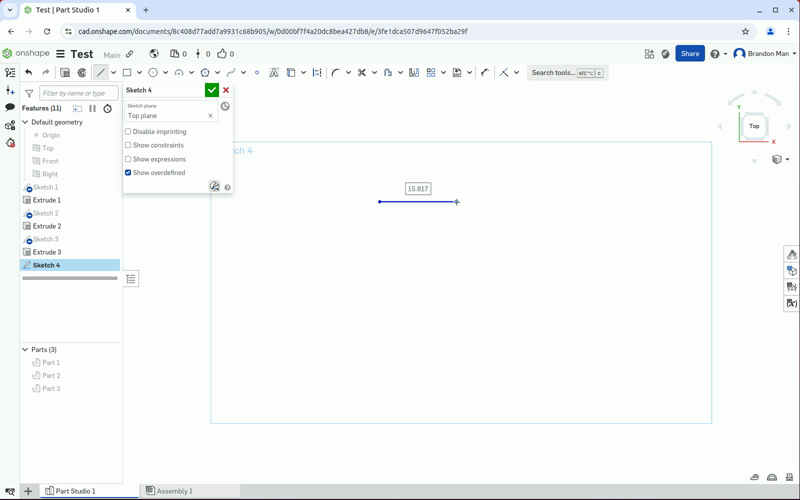
mouse_move(486, 201)
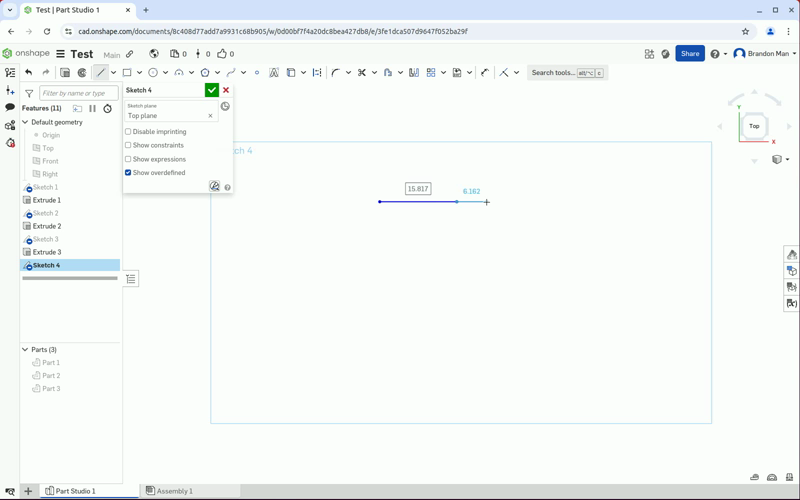
mouse_move(456, 197)
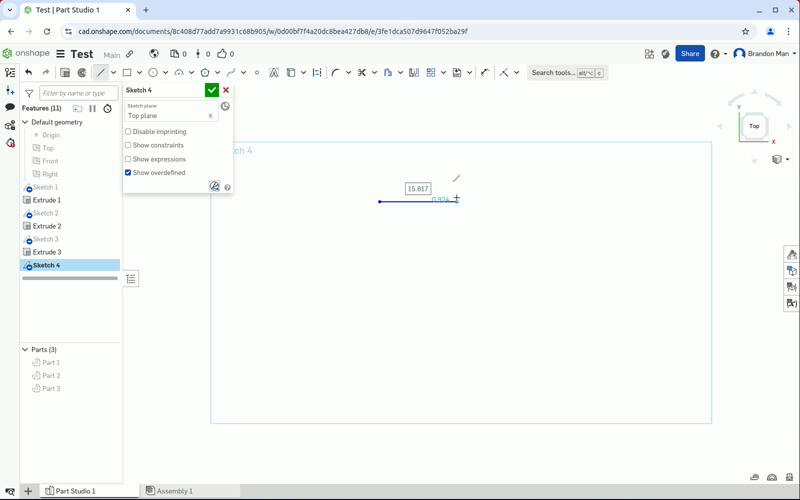
scroll(6)
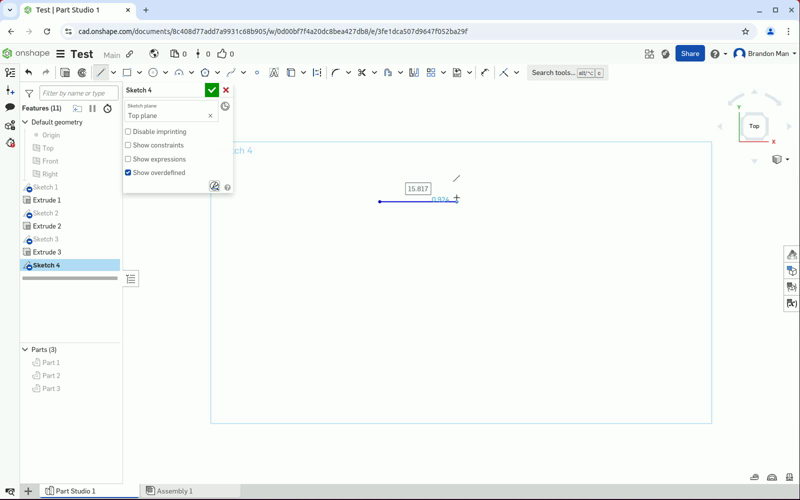
scroll(6)
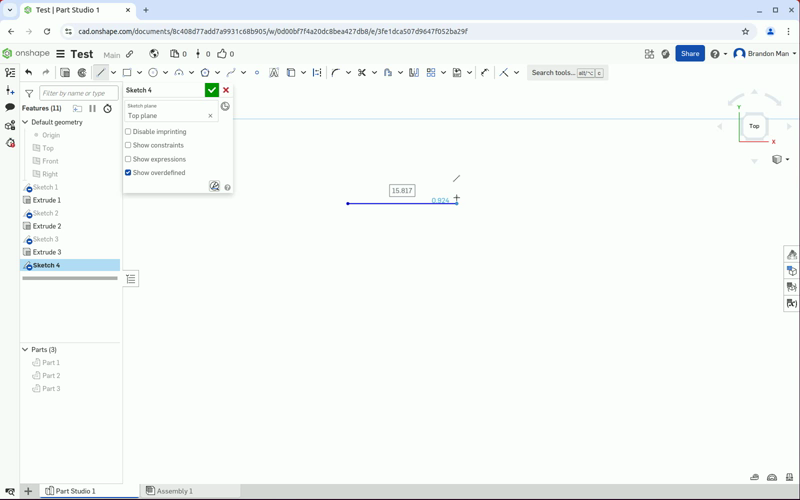
scroll(6)
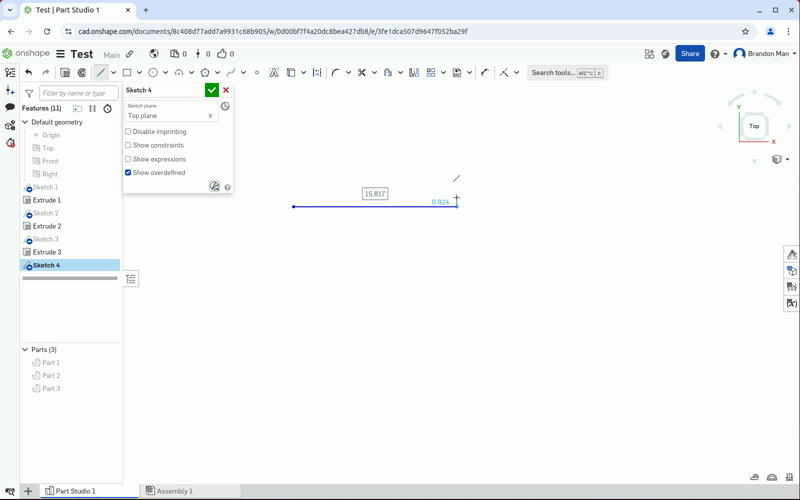
scroll(6)
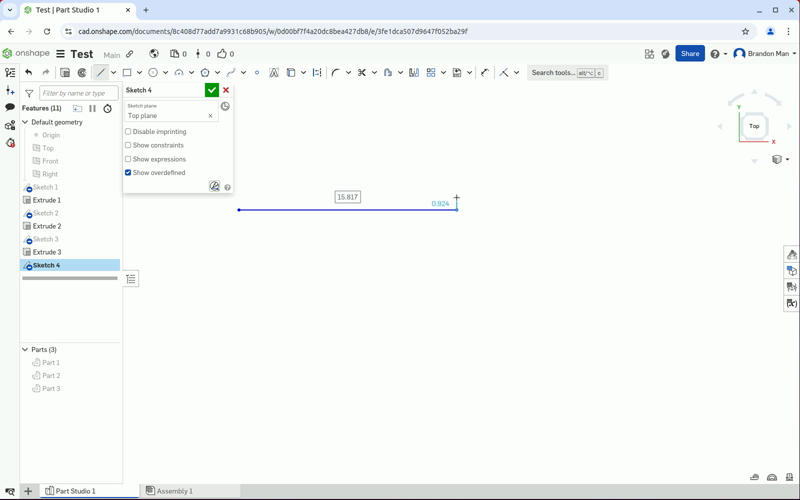
scroll(6)
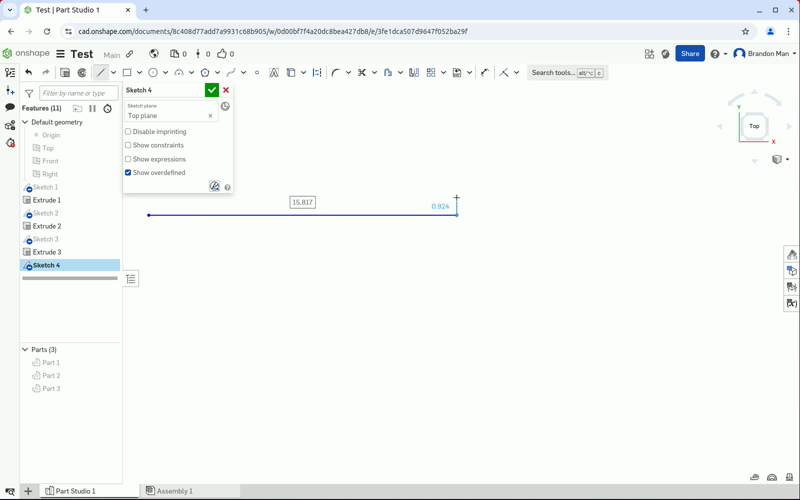
scroll(6)
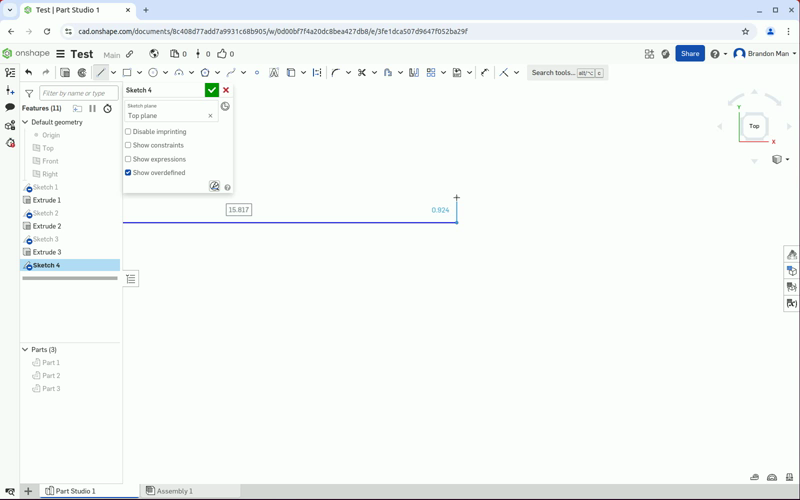
scroll(6)
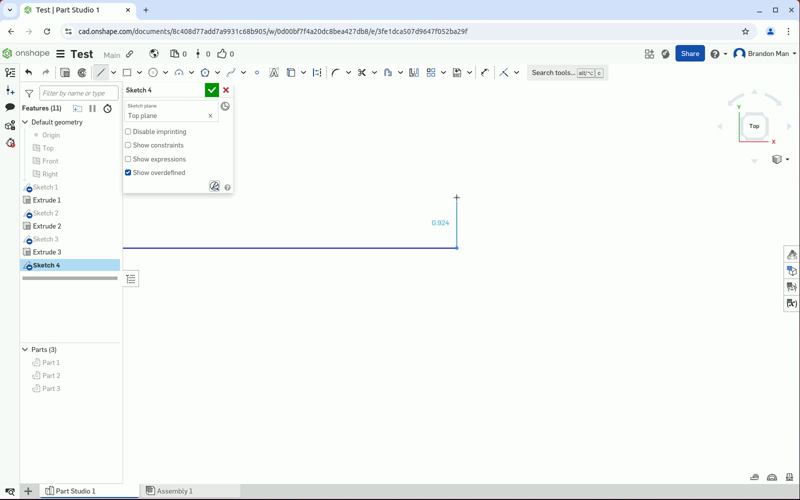
click(456, 197)
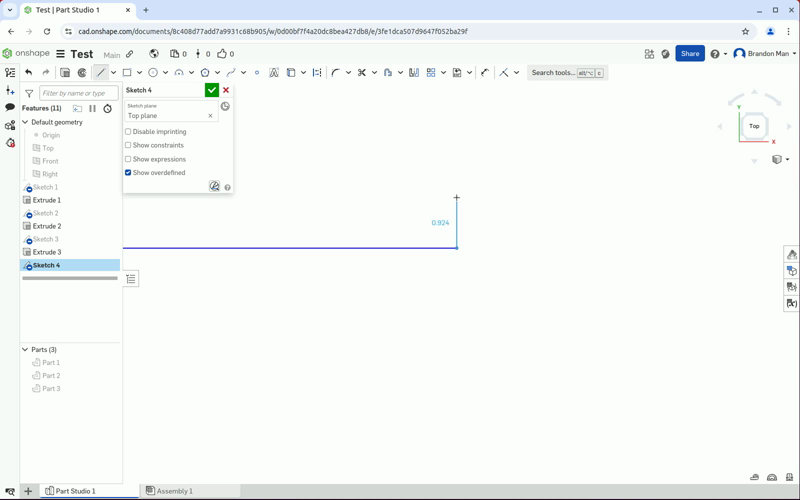
scroll(-6)
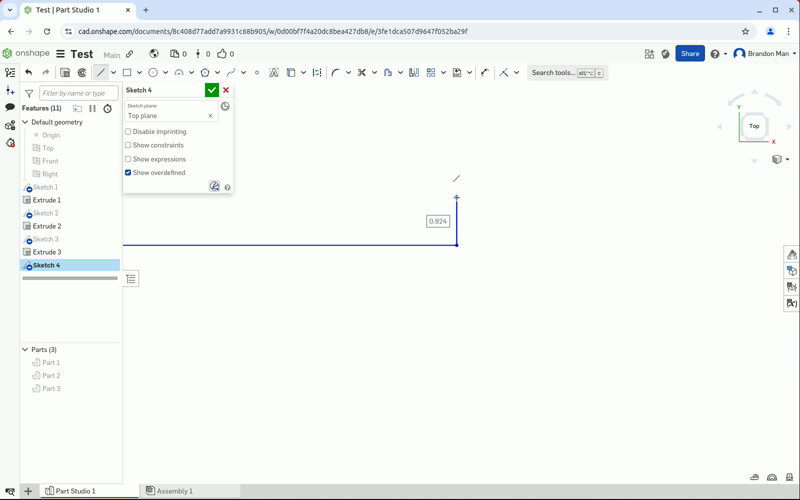
scroll(-6)
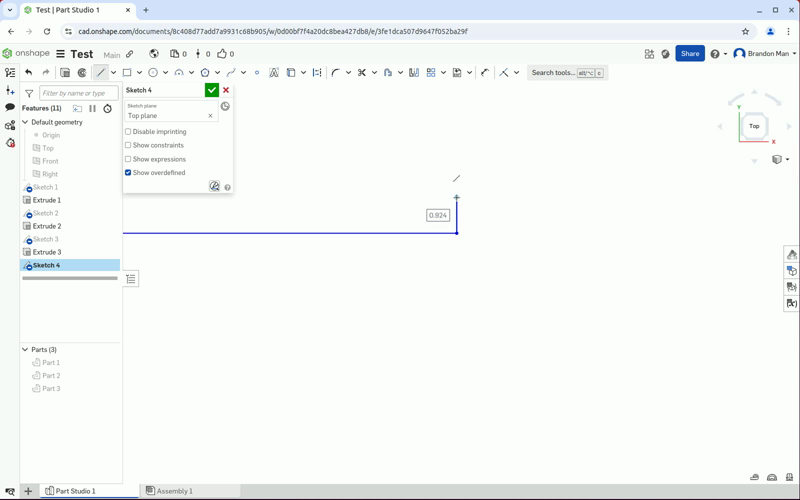
scroll(-6)
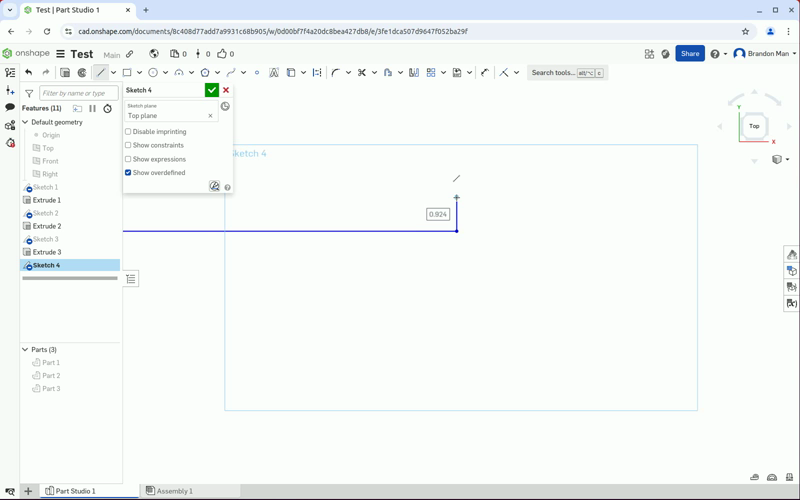
scroll(-6)
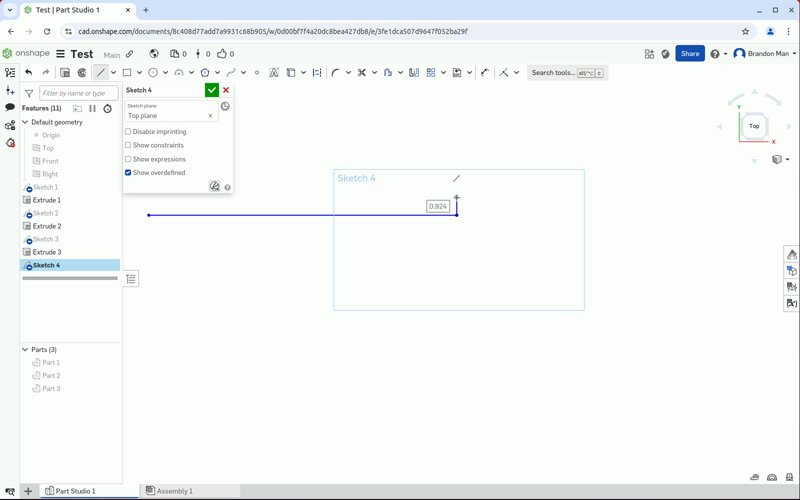
scroll(-6)
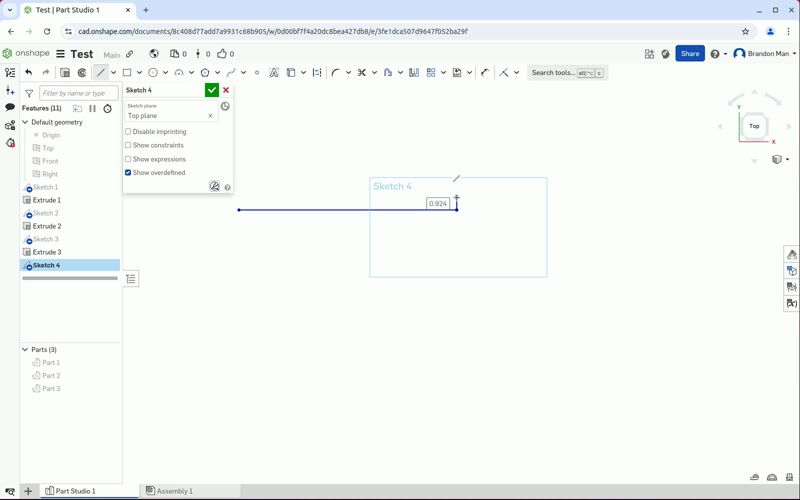
scroll(-6)
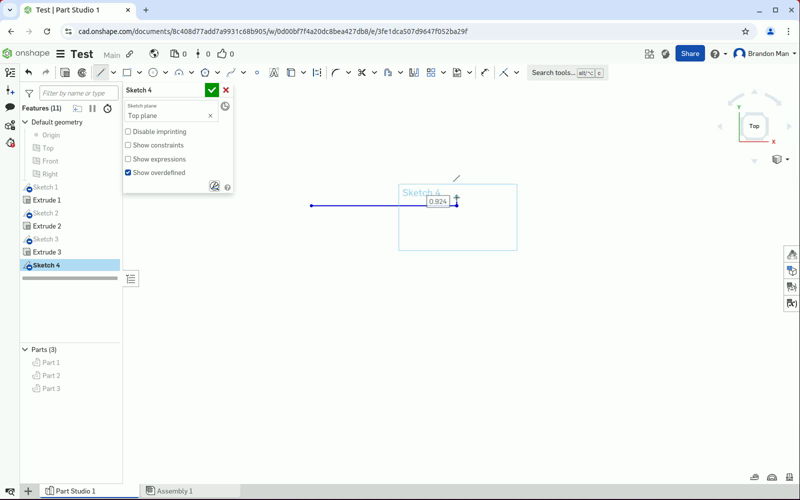
scroll(-6)
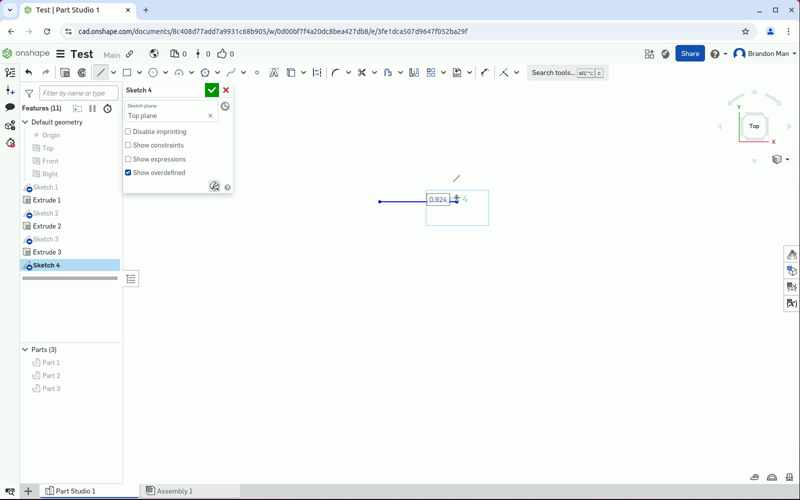
key_up(shift)
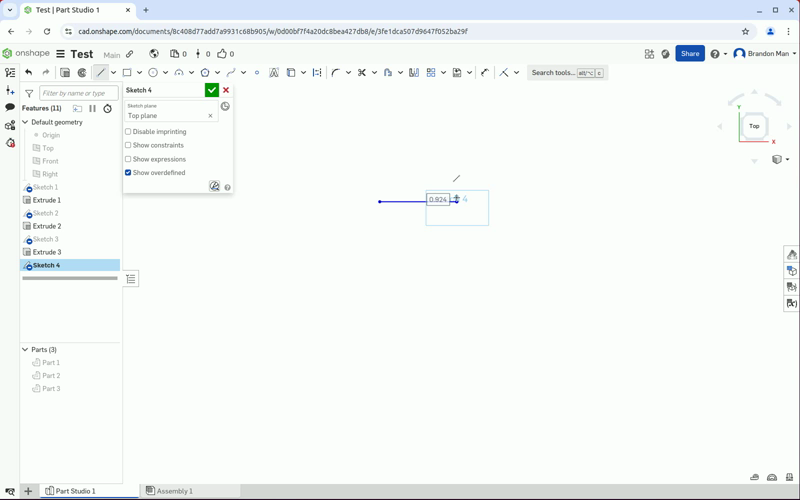
key_down(shift)
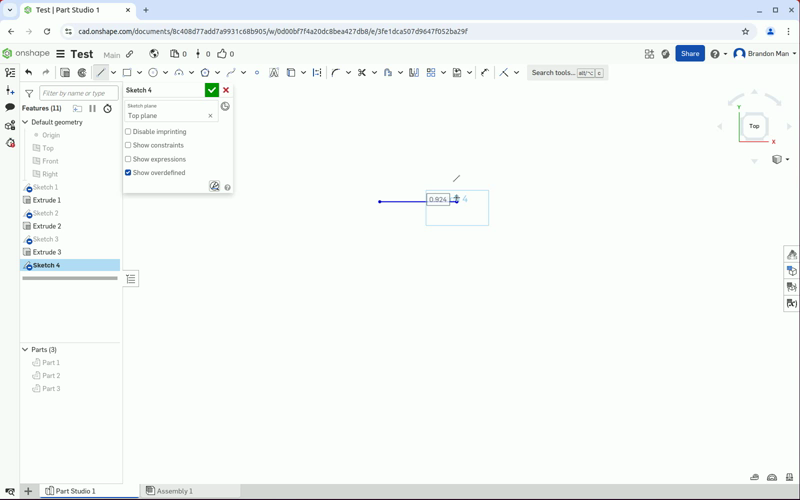
mouse_move(379, 197)
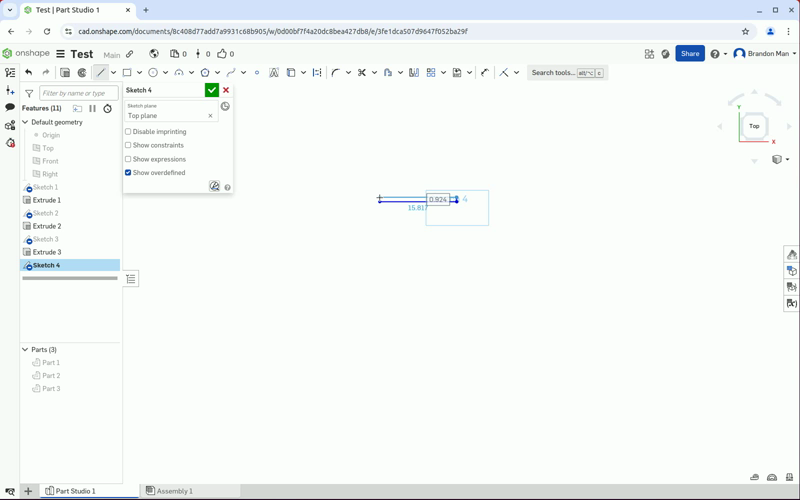
click(379, 197)
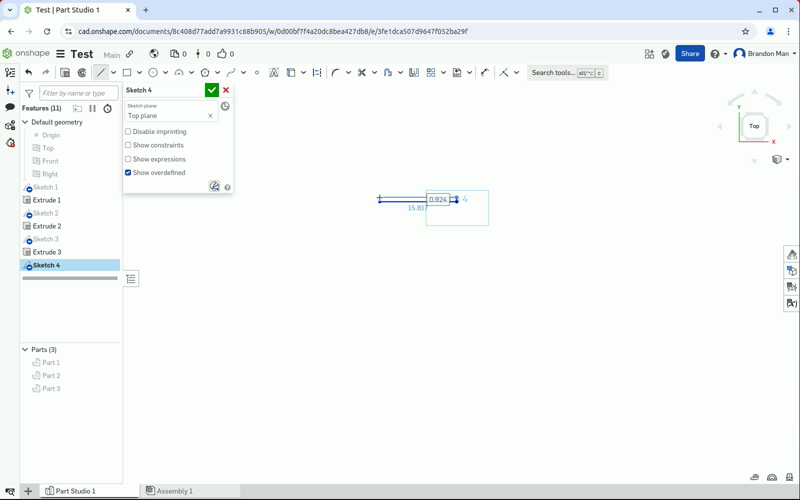
key_up(shift)
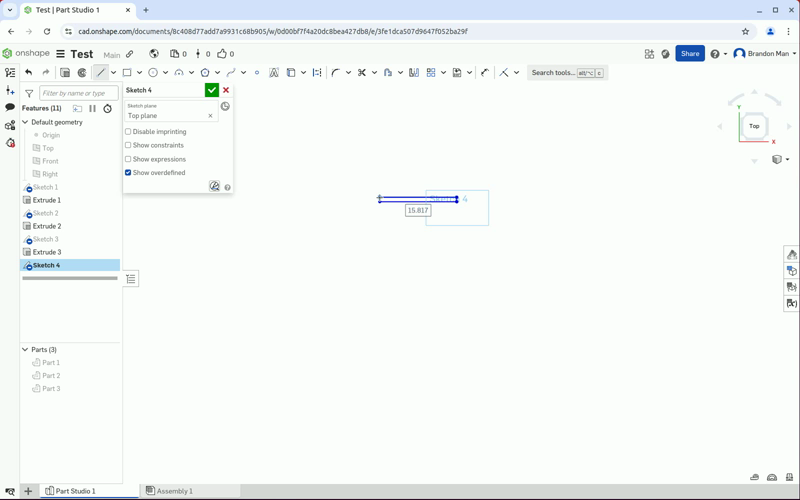
mouse_move(409, 197)
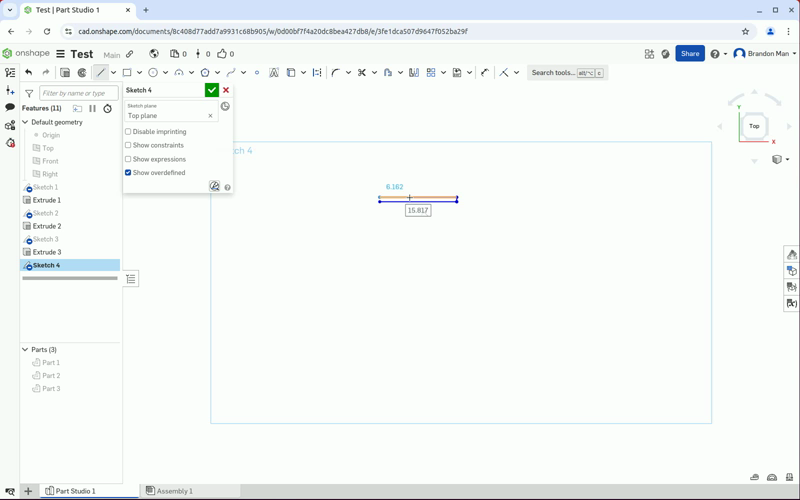
key_down(shift)
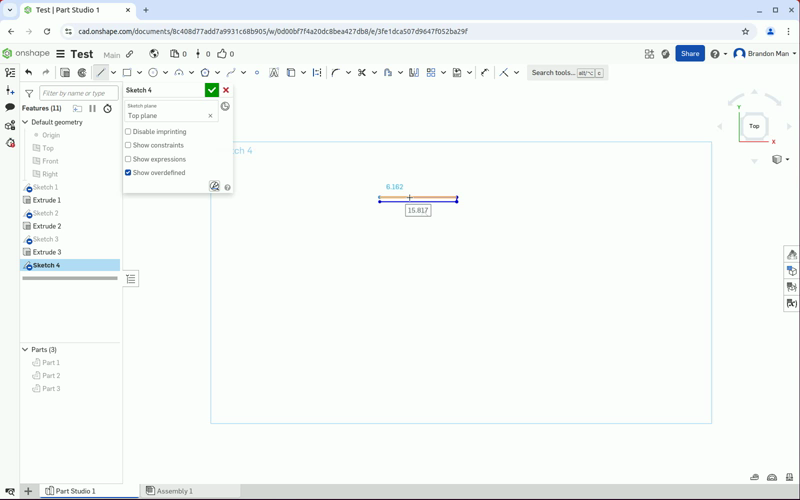
mouse_move(379, 201)
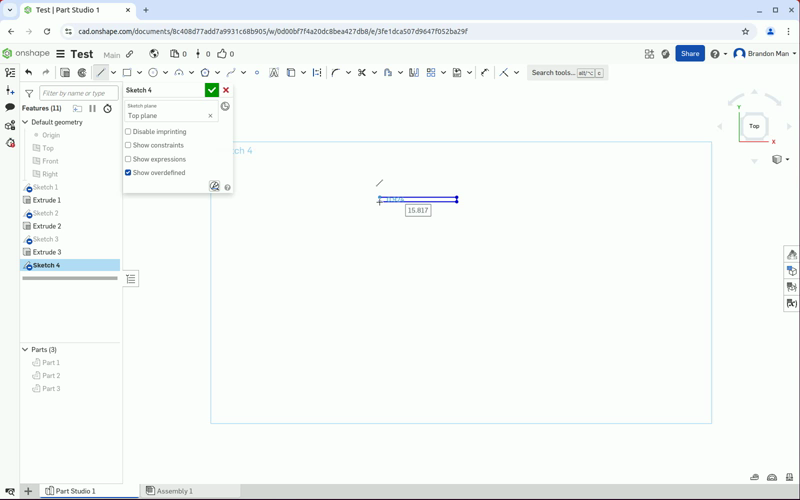
scroll(6)
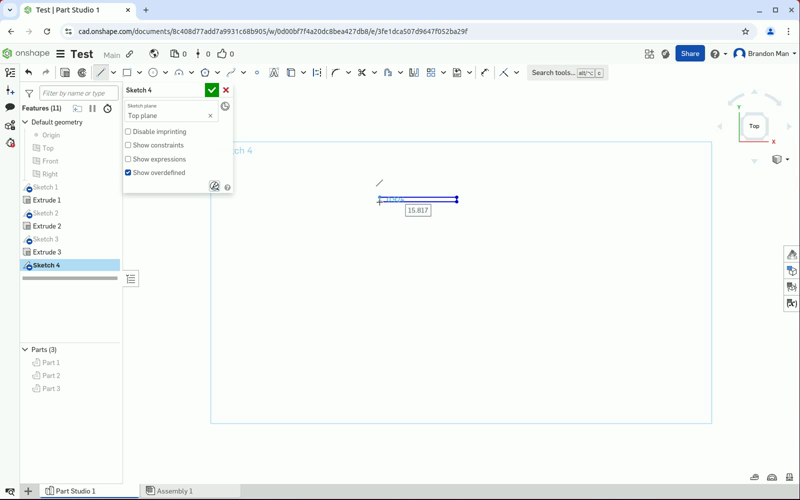
scroll(6)
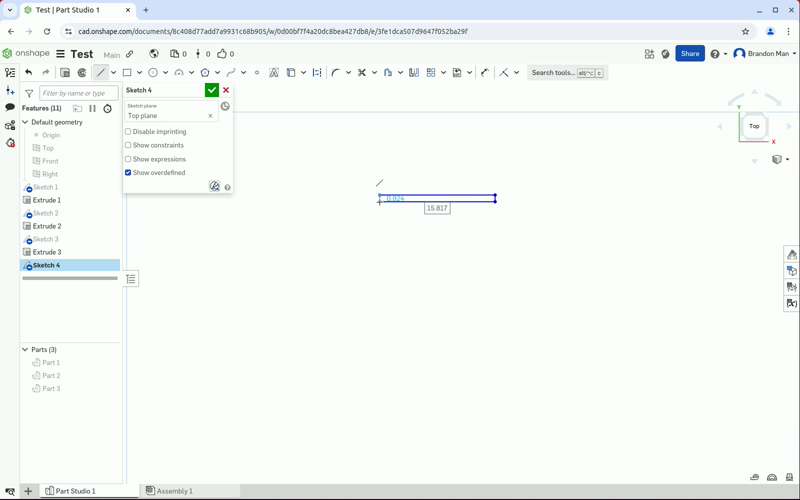
scroll(6)
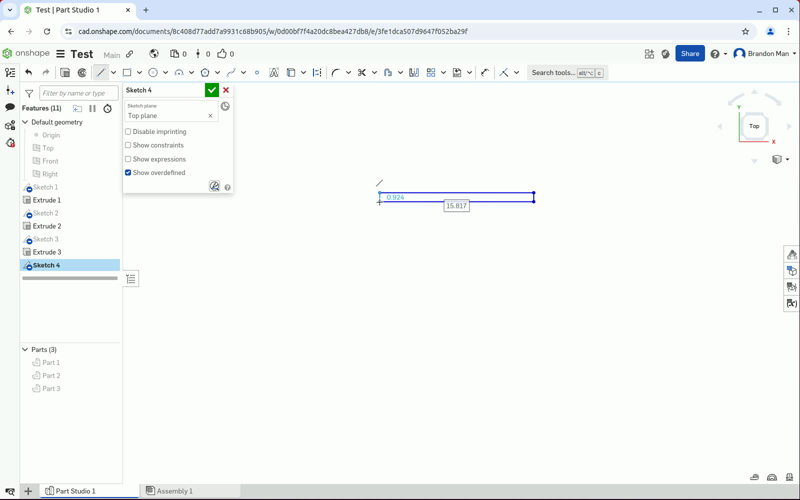
scroll(6)
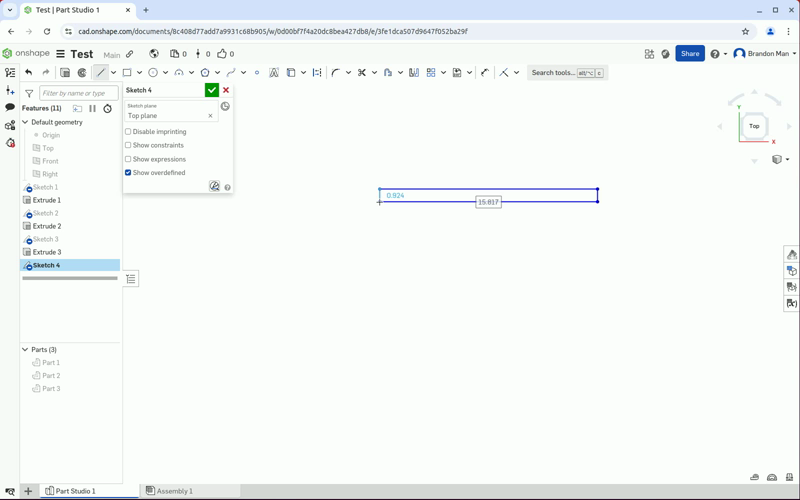
scroll(6)
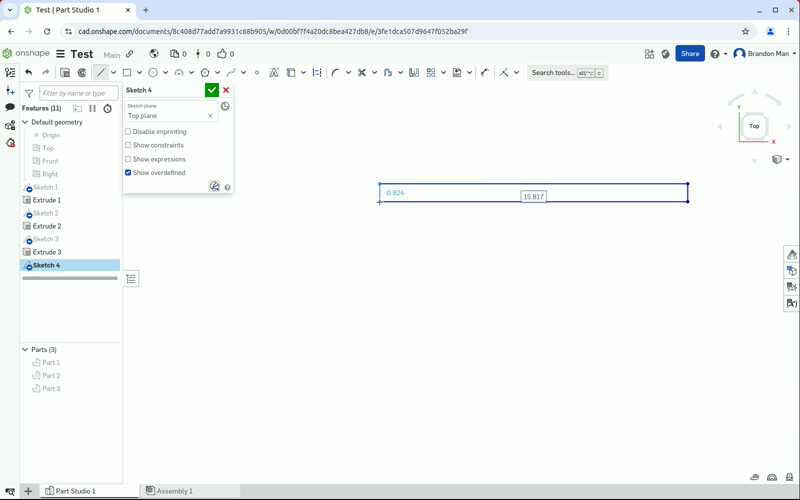
scroll(6)
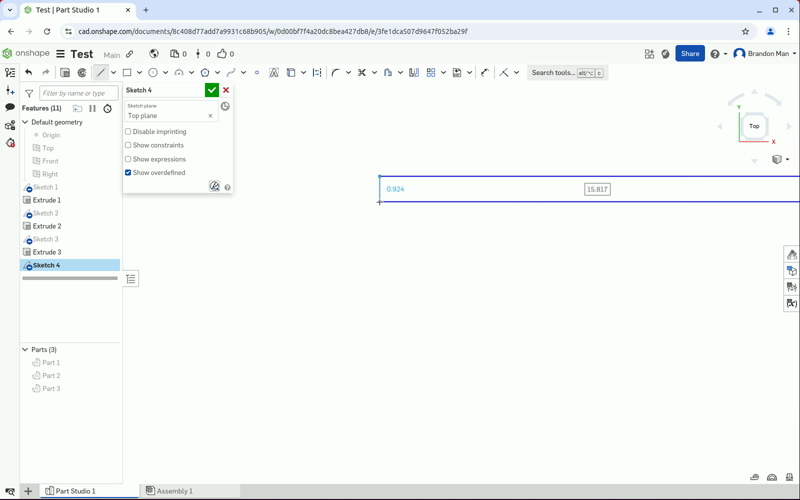
scroll(6)
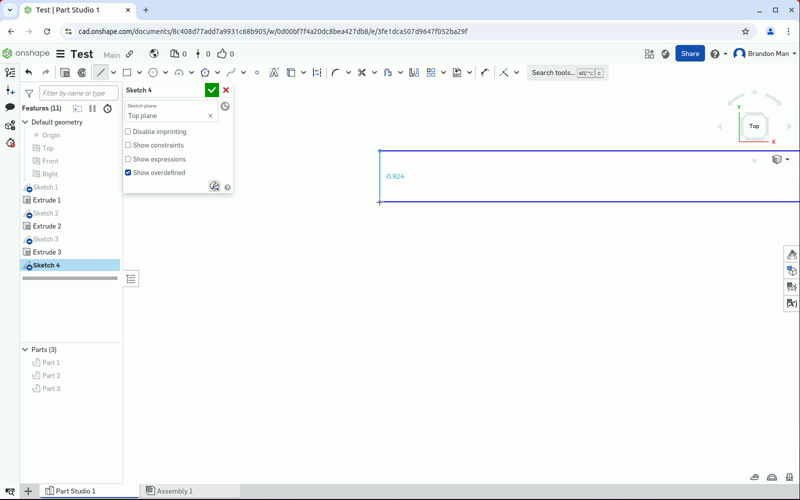
key_up(shift)
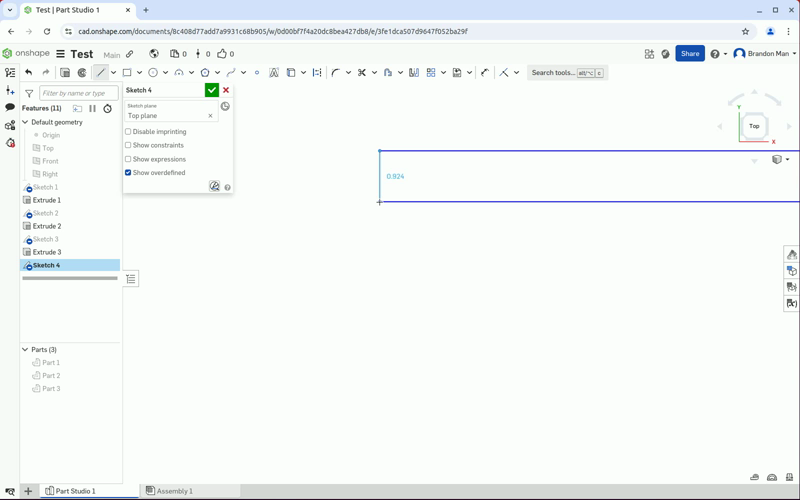
click(379, 201)
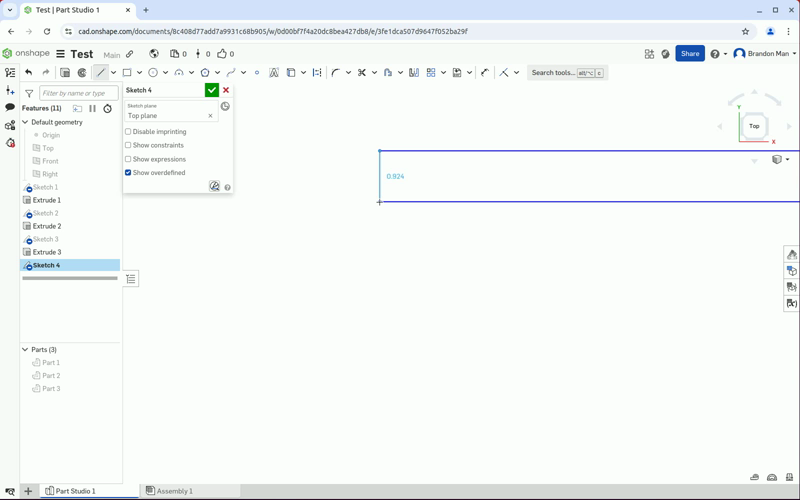
scroll(-6)
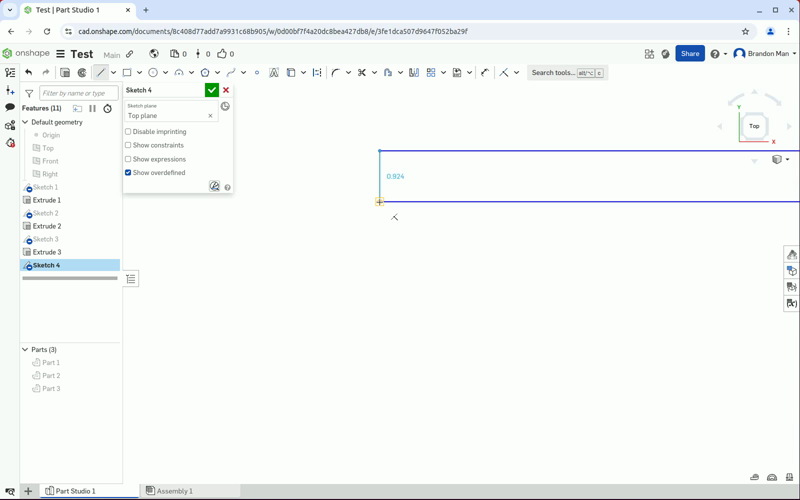
scroll(-6)
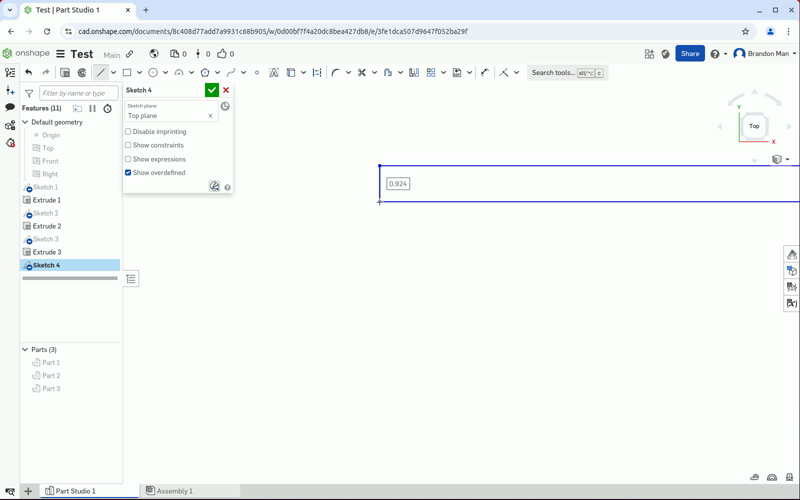
scroll(-6)
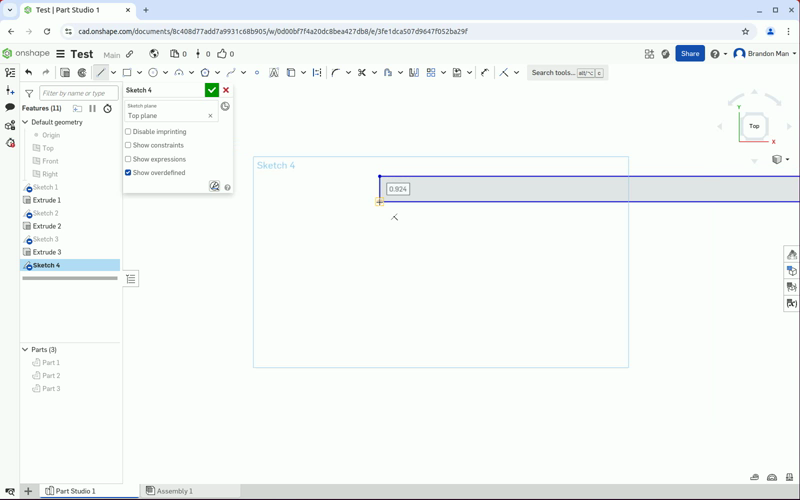
scroll(-6)
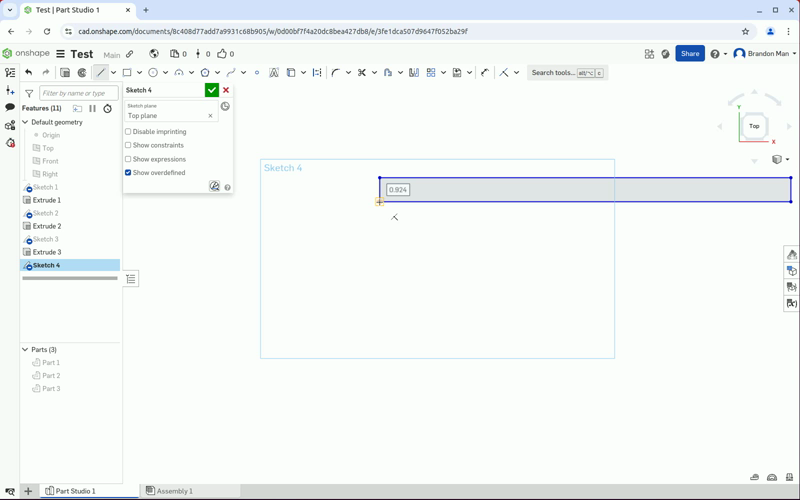
scroll(-6)
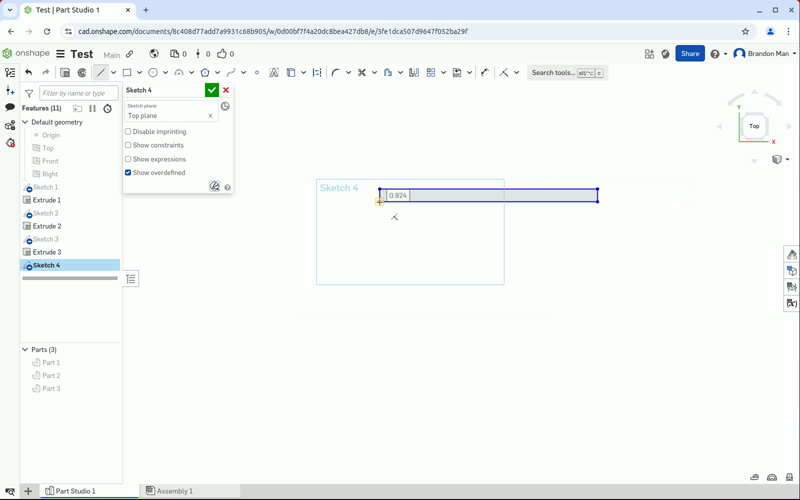
scroll(-6)
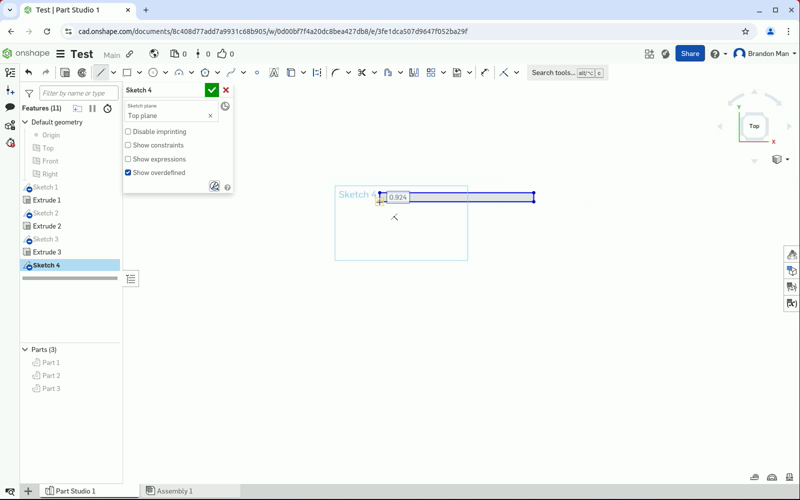
scroll(-6)
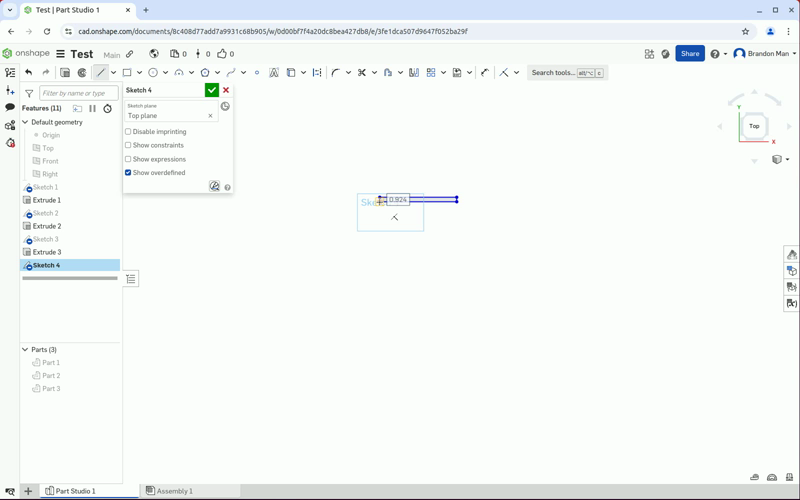
key(esc)
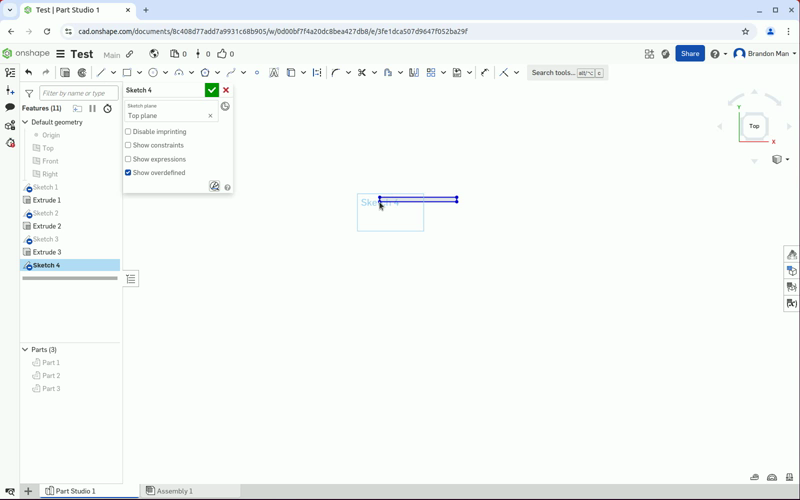
mouse_move(408, 197)
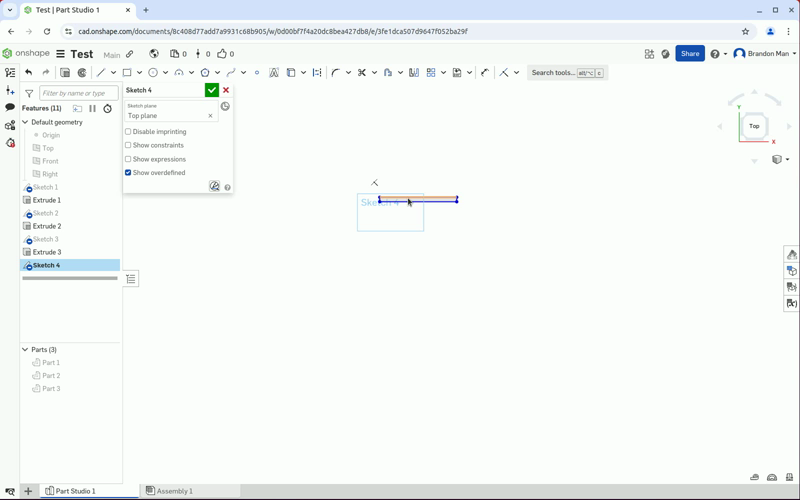
scroll(6)
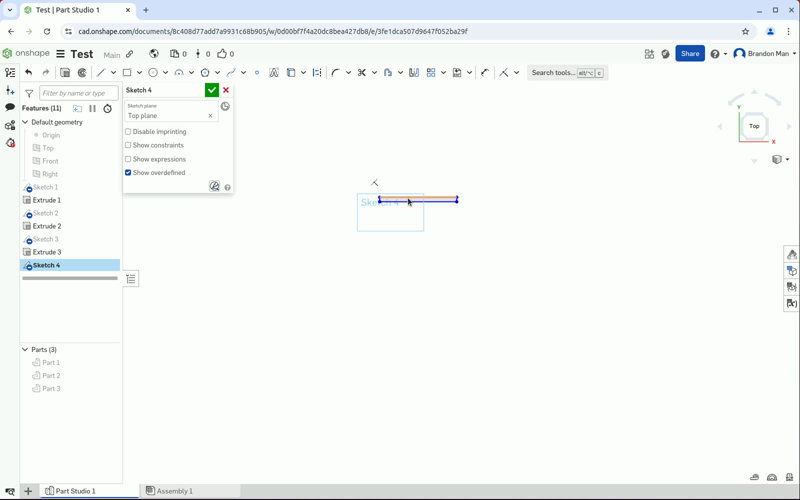
scroll(6)
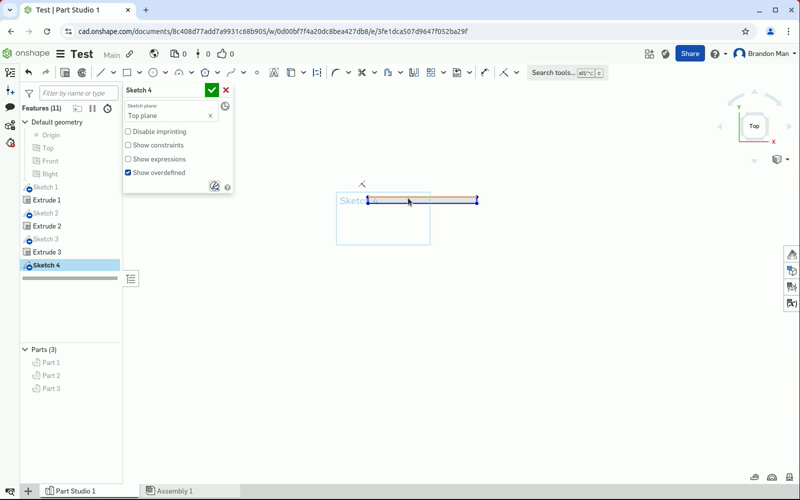
scroll(6)
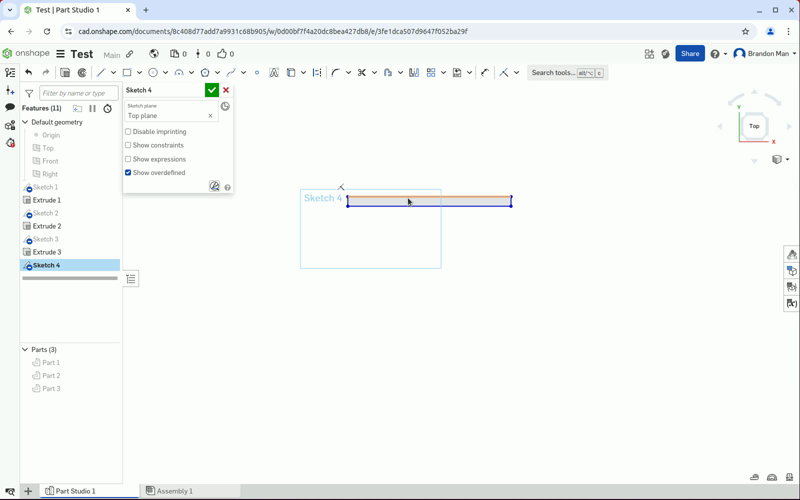
scroll(6)
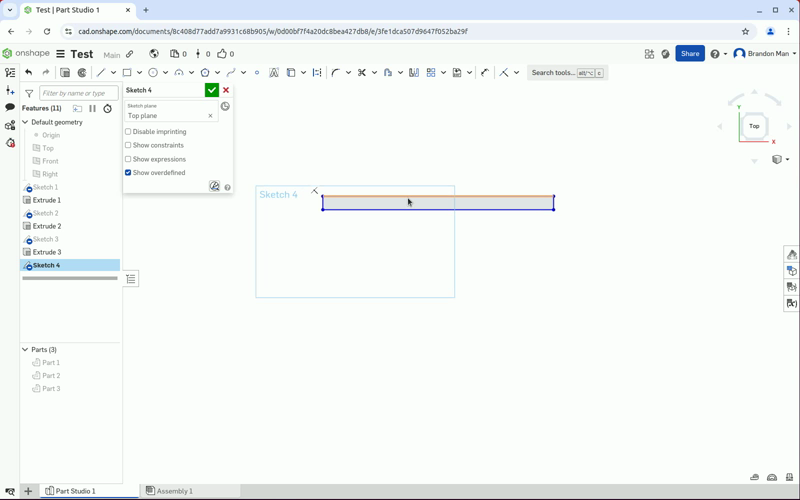
scroll(6)
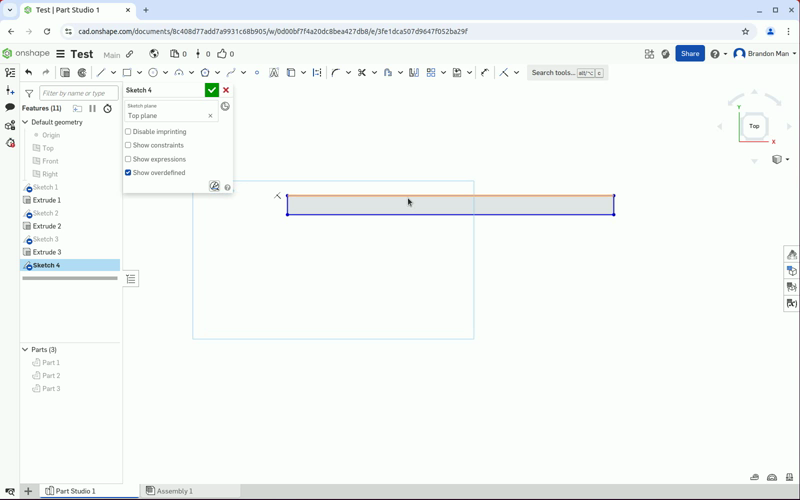
scroll(6)
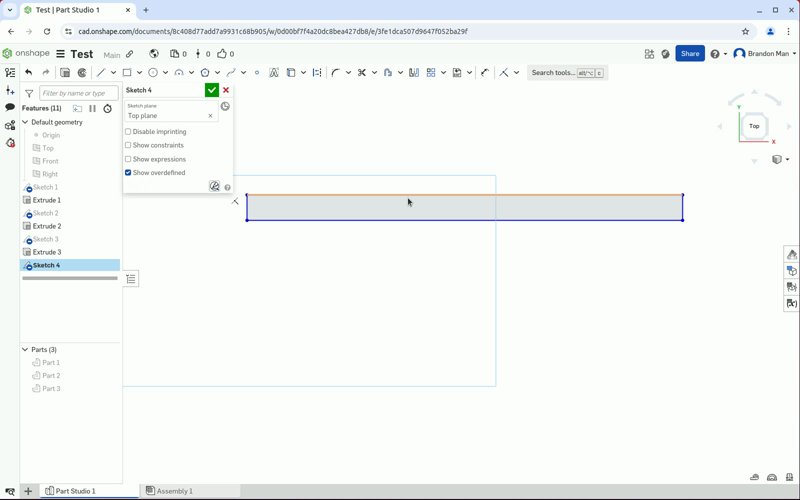
scroll(6)
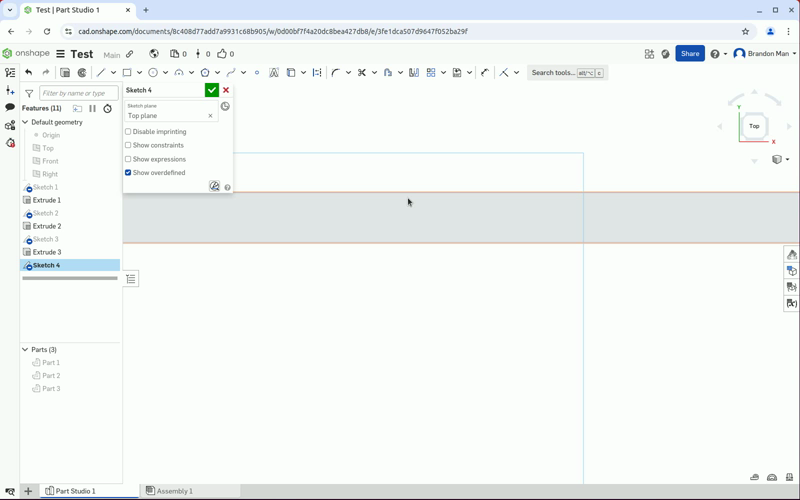
click(408, 197)
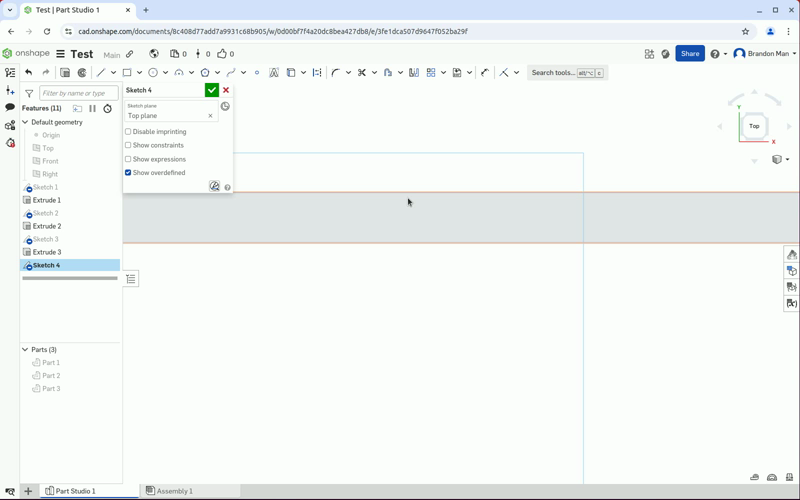
scroll(-6)
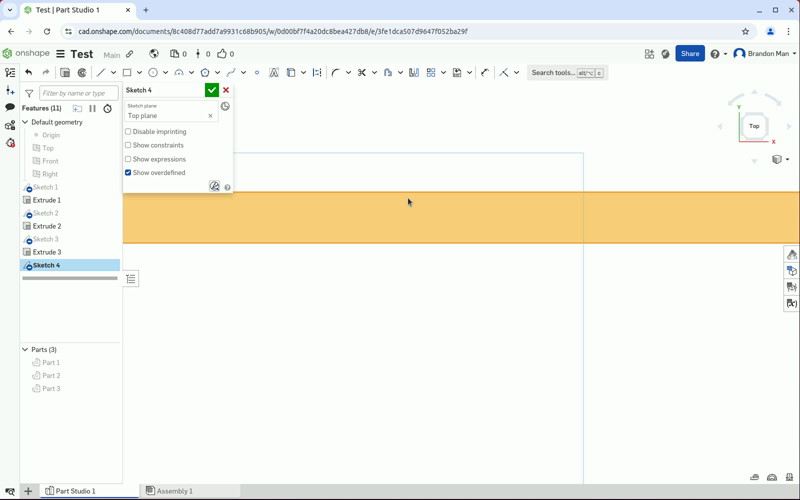
scroll(-6)
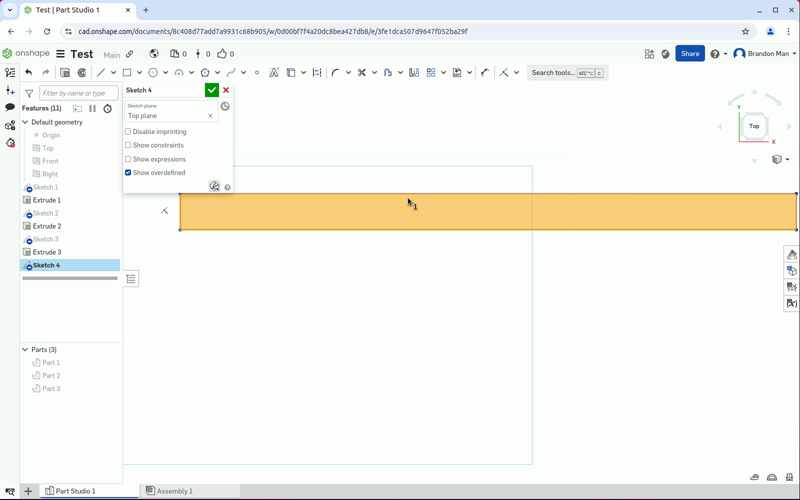
scroll(-6)
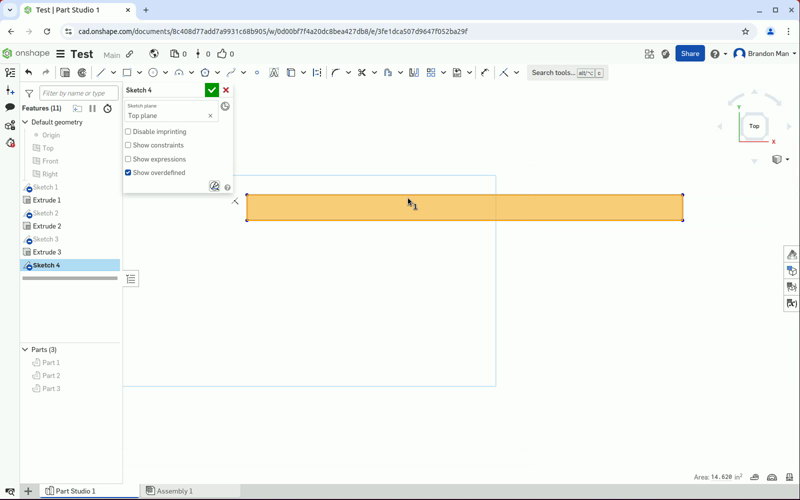
scroll(-6)
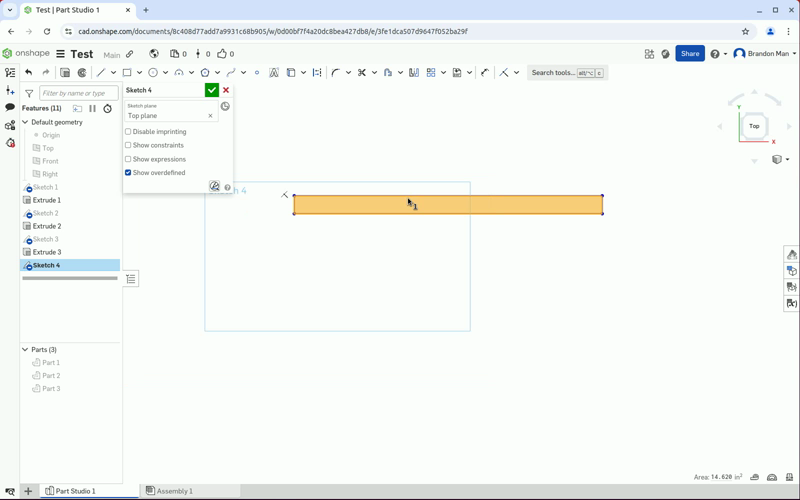
scroll(-6)
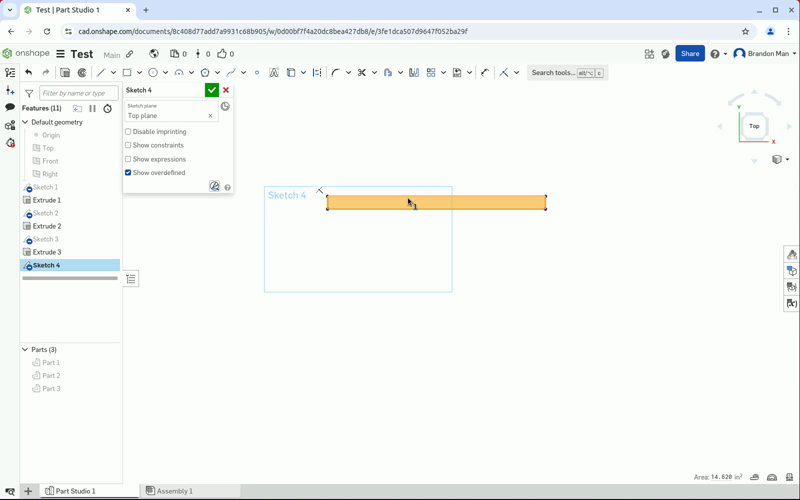
scroll(-6)
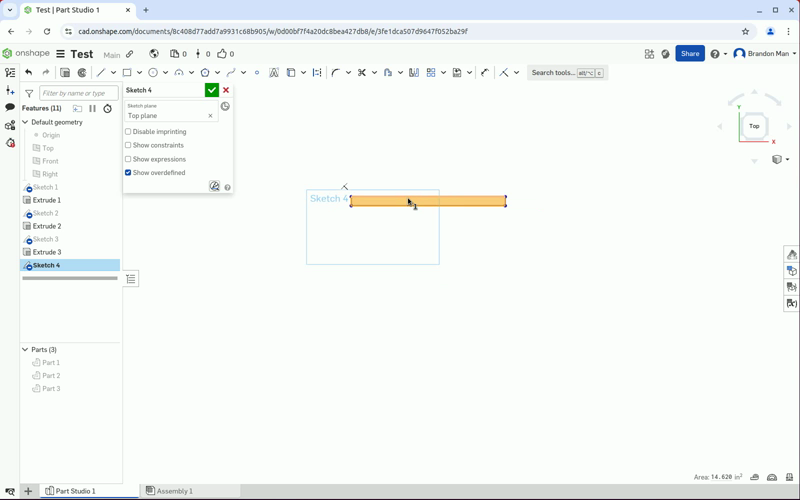
scroll(-6)
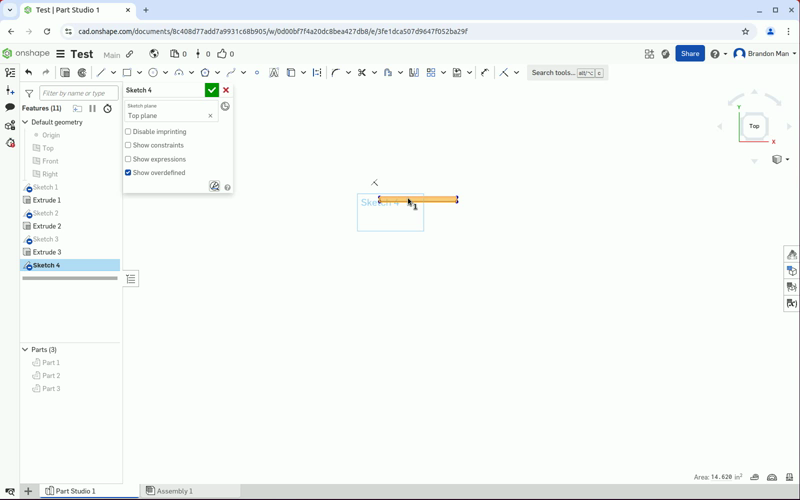
mouse_move(73, 352)
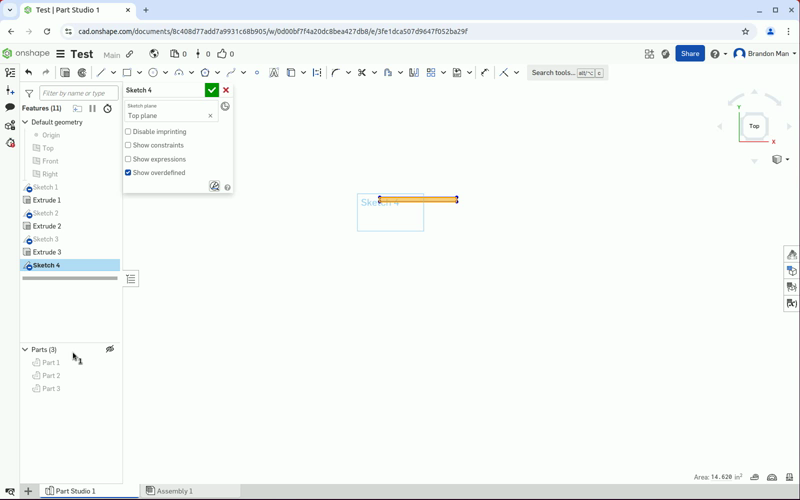
key(shift+y)
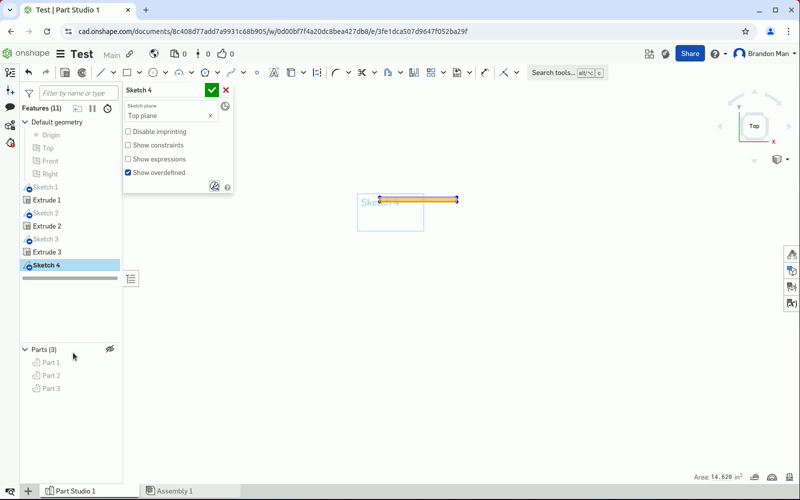
key(shift+e)
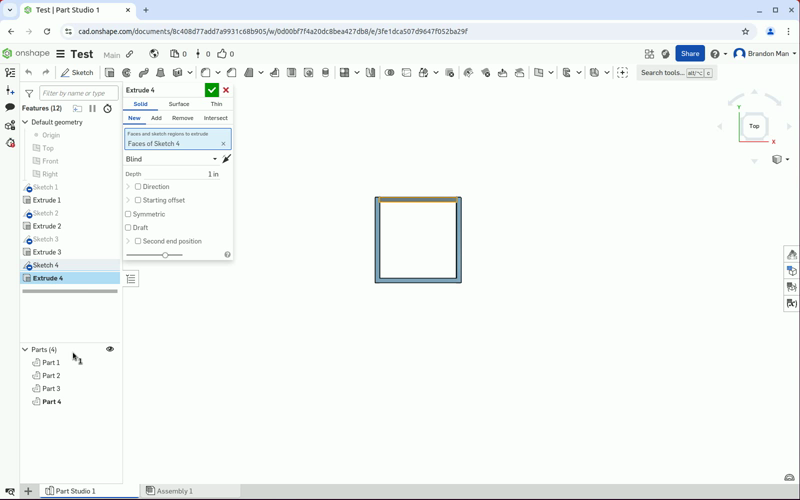
mouse_move(143, 106)
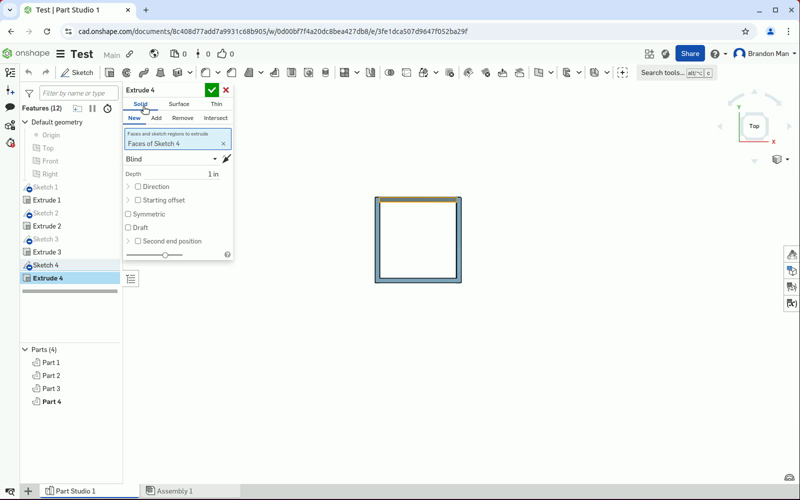
click(143, 106)
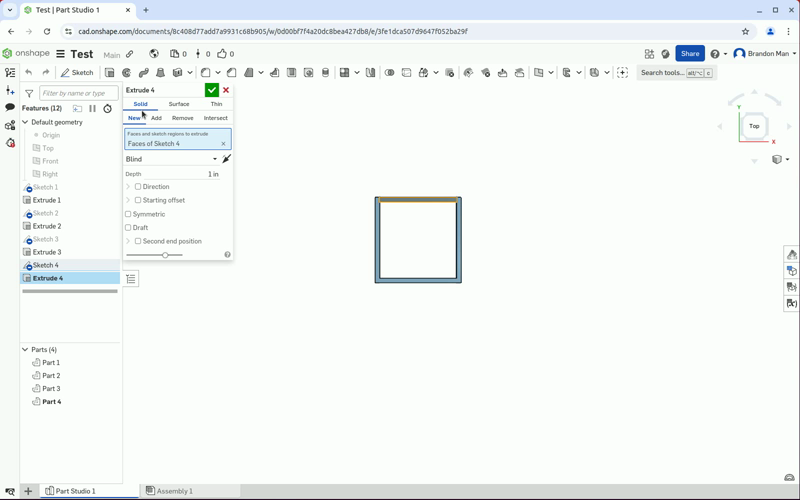
mouse_move(137, 120)
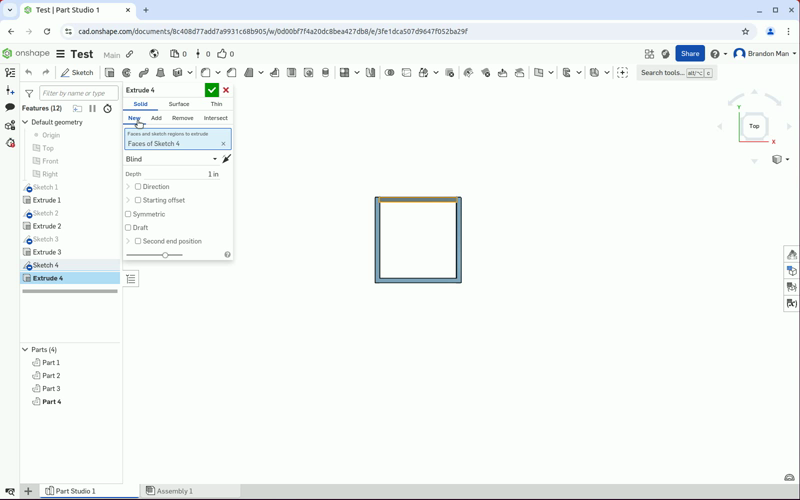
click(137, 120)
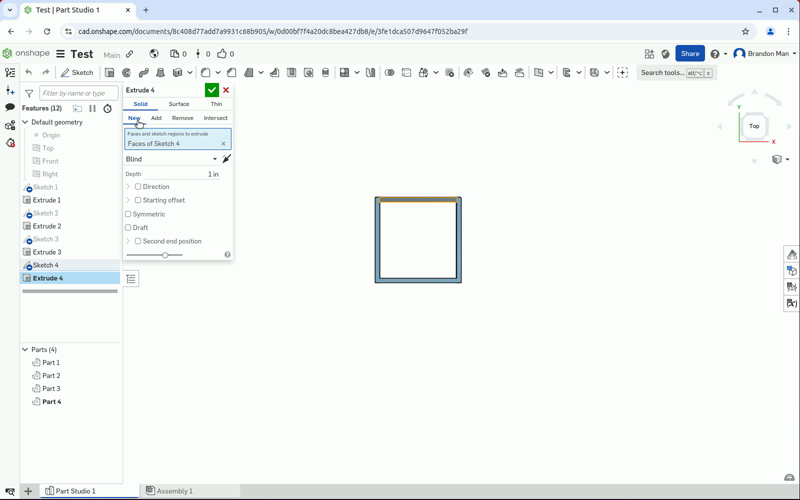
key(tab, 4)
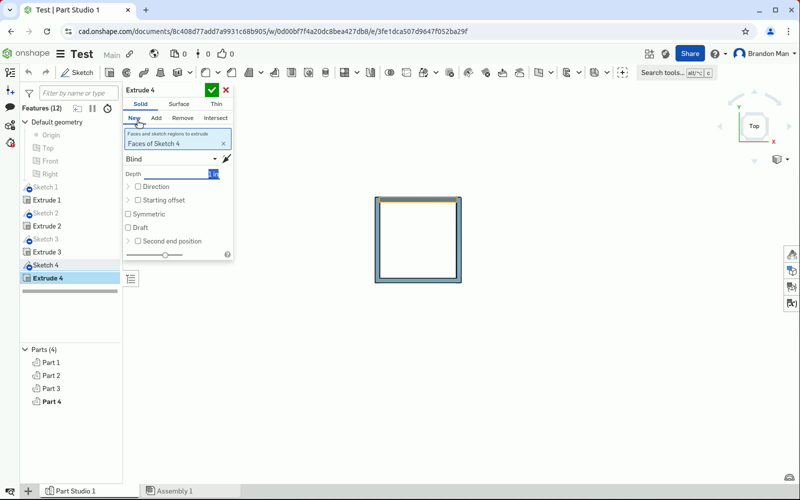
text(-5.777)
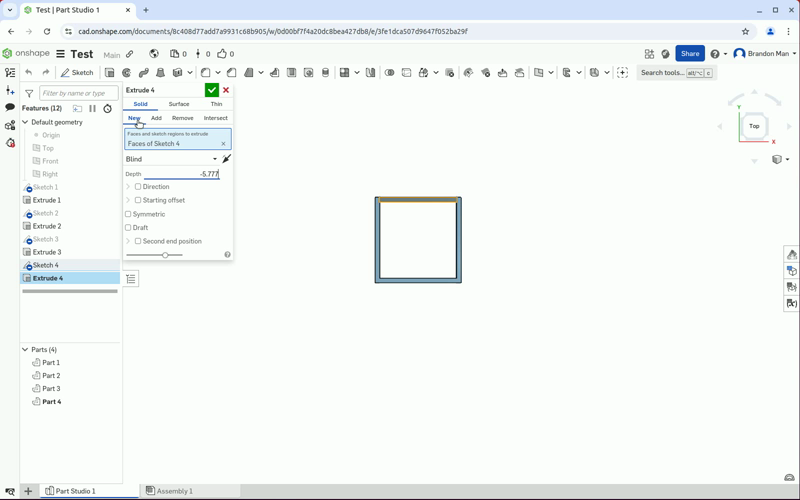
key(enter)
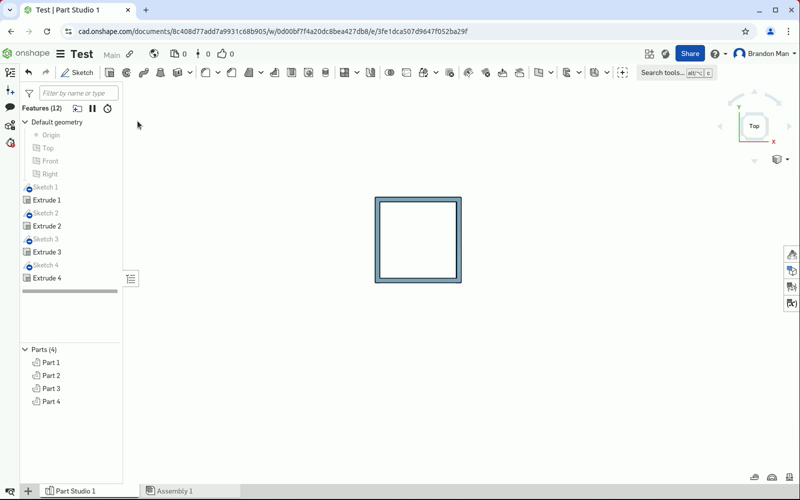
key(shift+h)
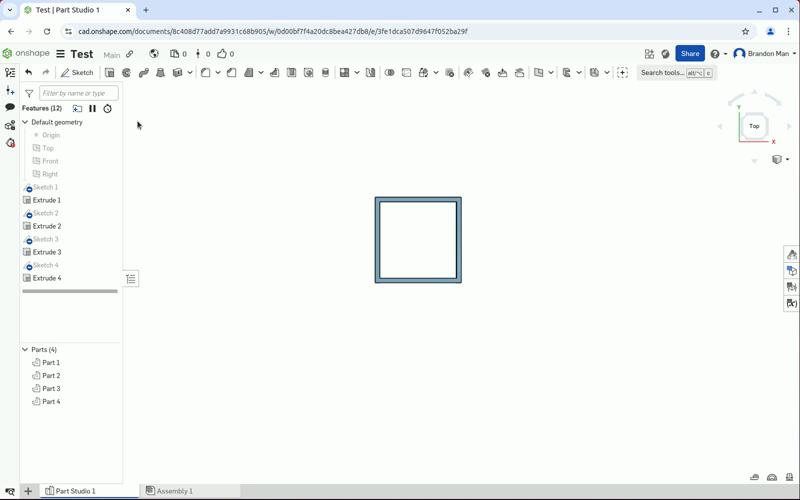
key(shift+h)
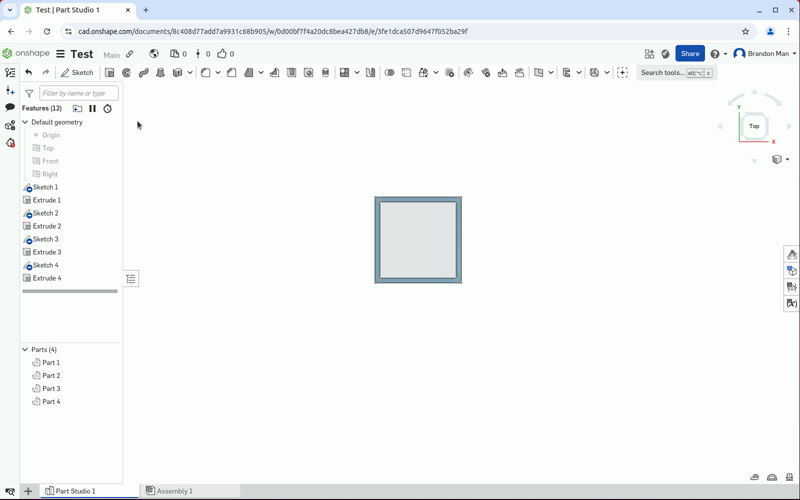
key(shift+7)
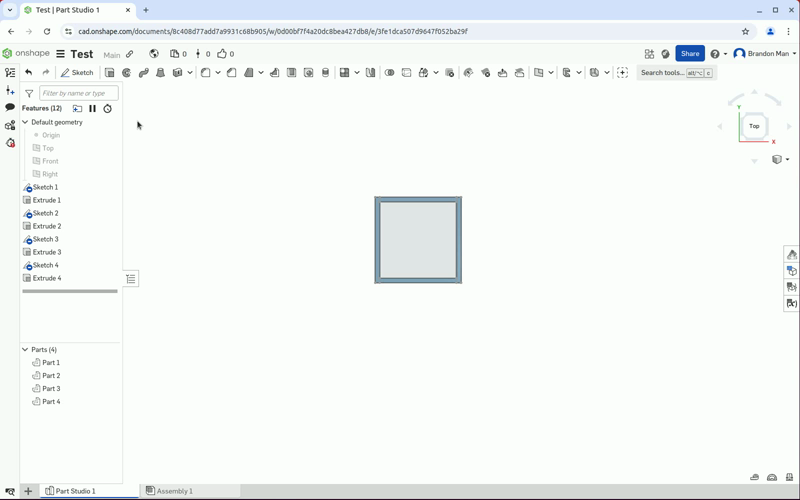
key(up, 3)
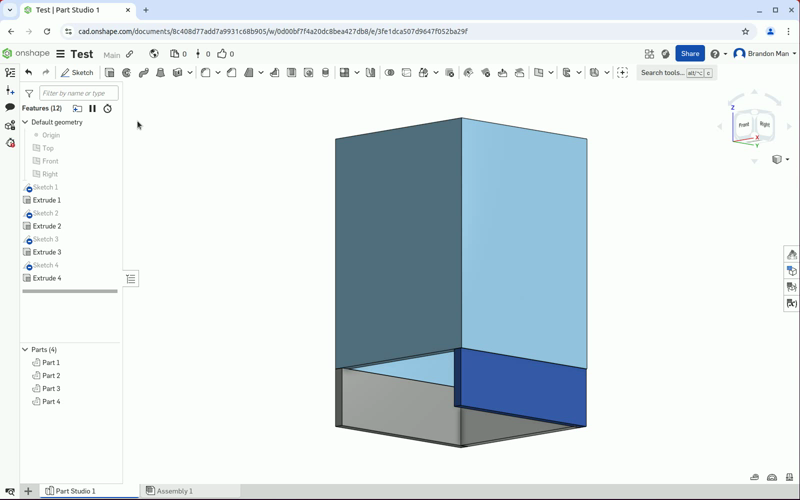
key(left, 3)
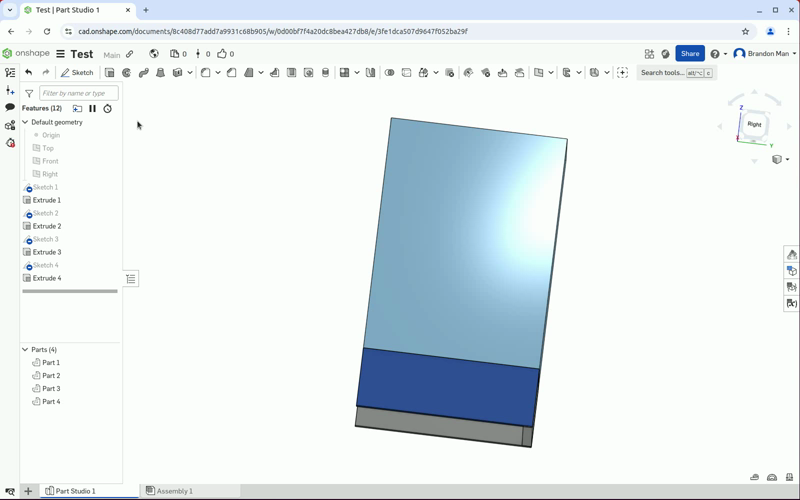
key(right, 3)
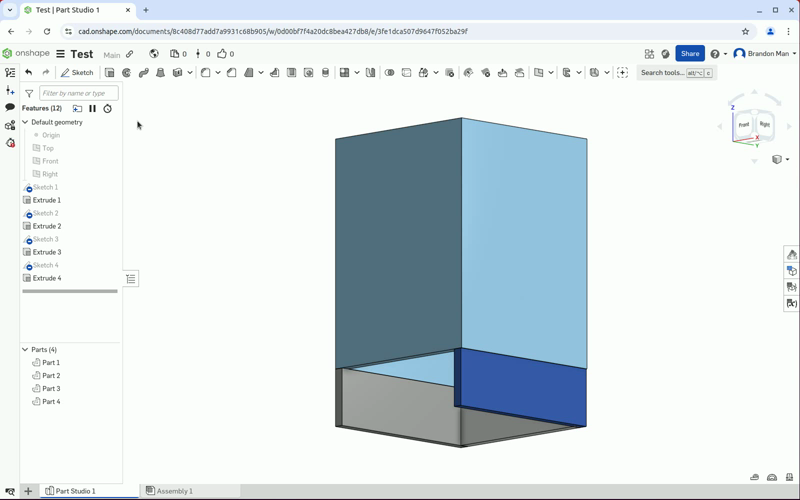
key(down, 3)
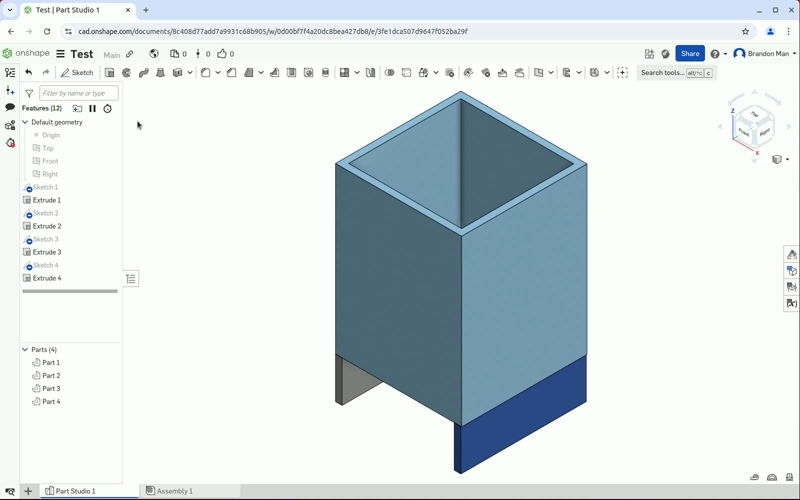
mouse_move(73, 189)
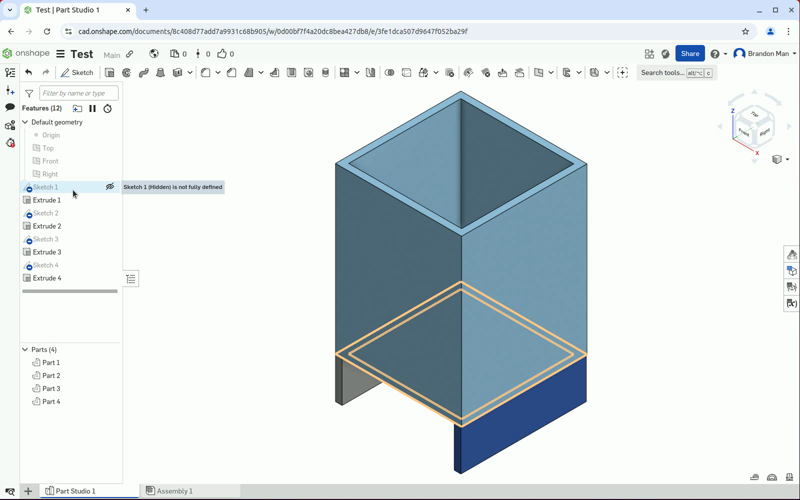
click(73, 189)